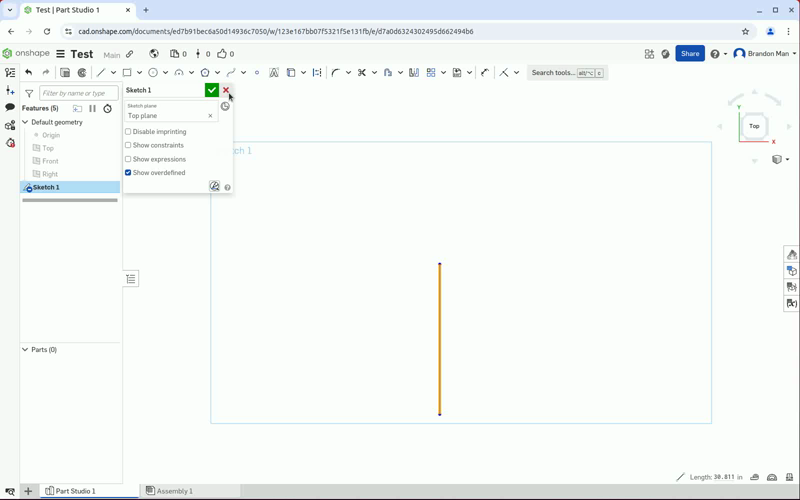
key(shift+h)
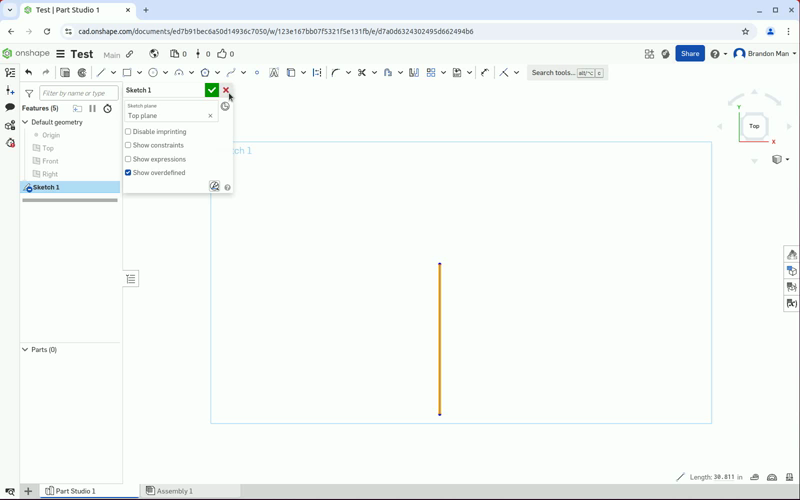
key(shift+s)
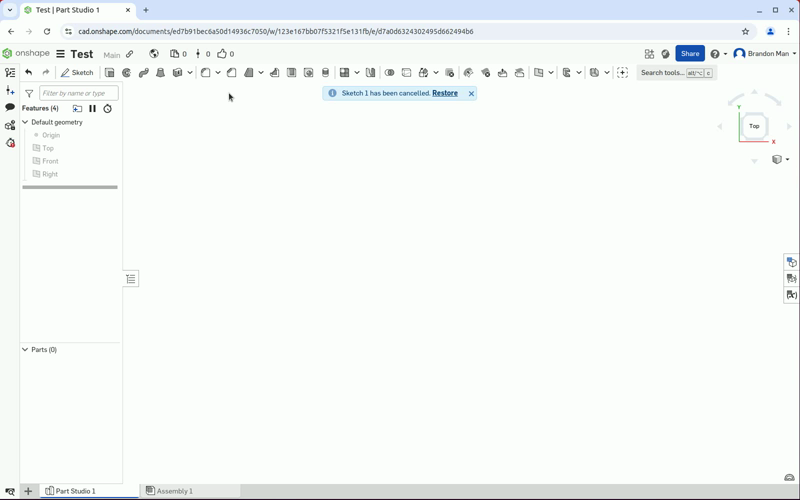
mouse_move(73, 150)
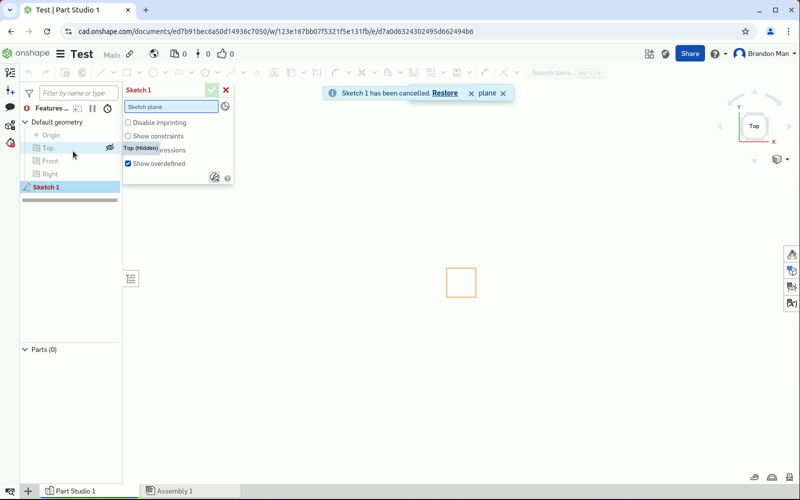
click(73, 150)
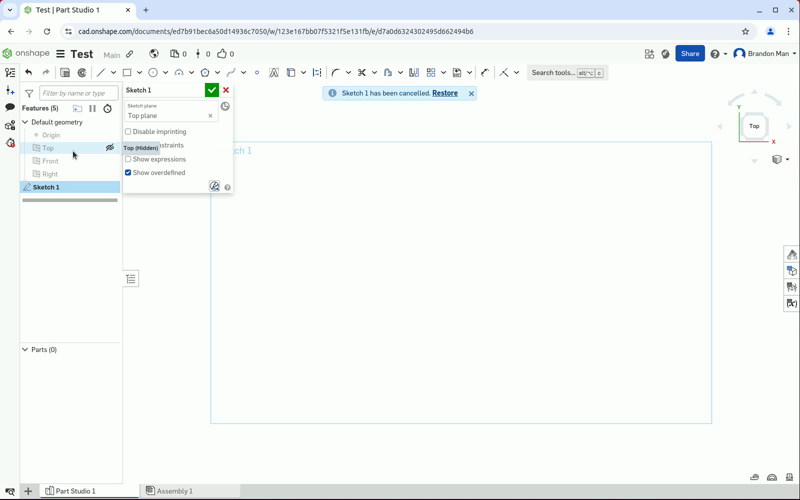
mouse_move(73, 352)
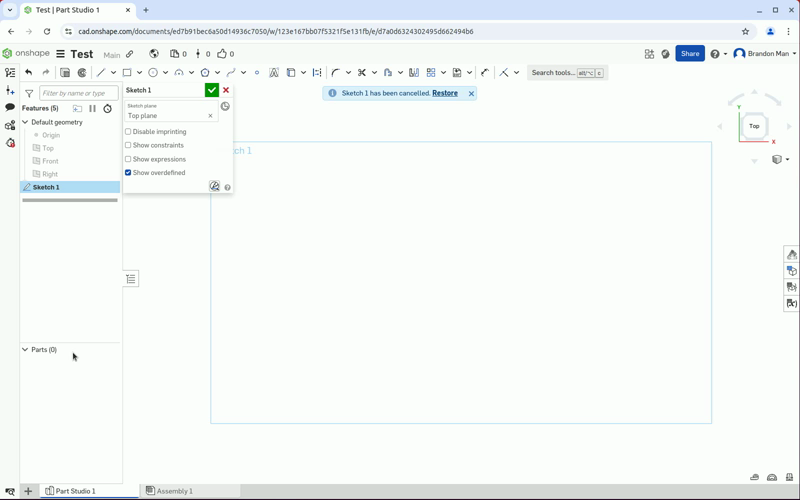
key(y)
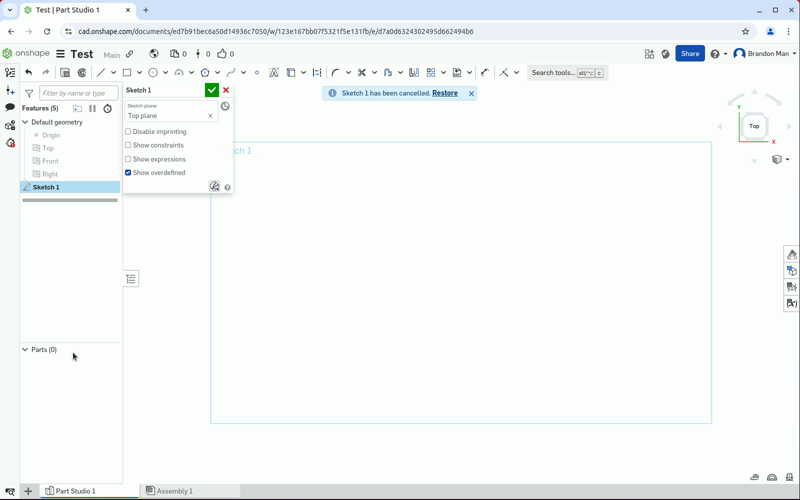
key(l)
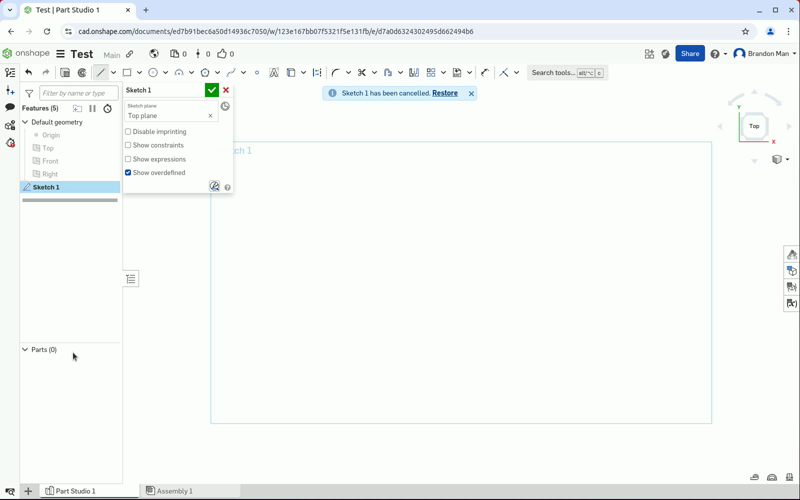
key_down(shift)
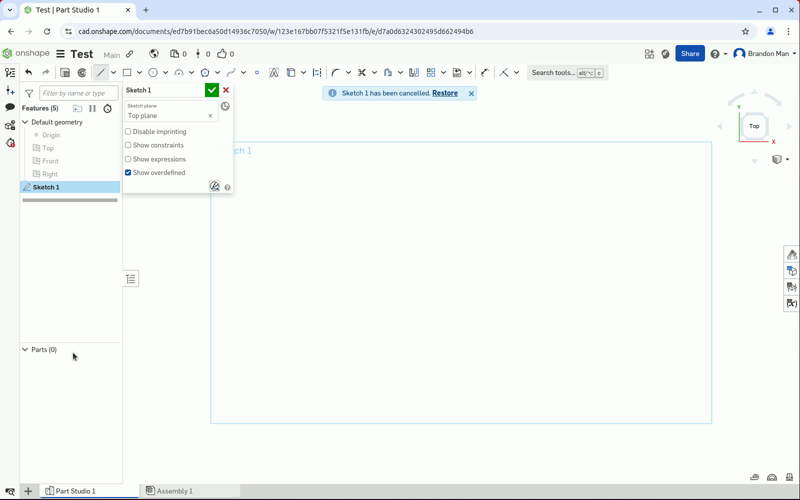
mouse_move(480, 282)
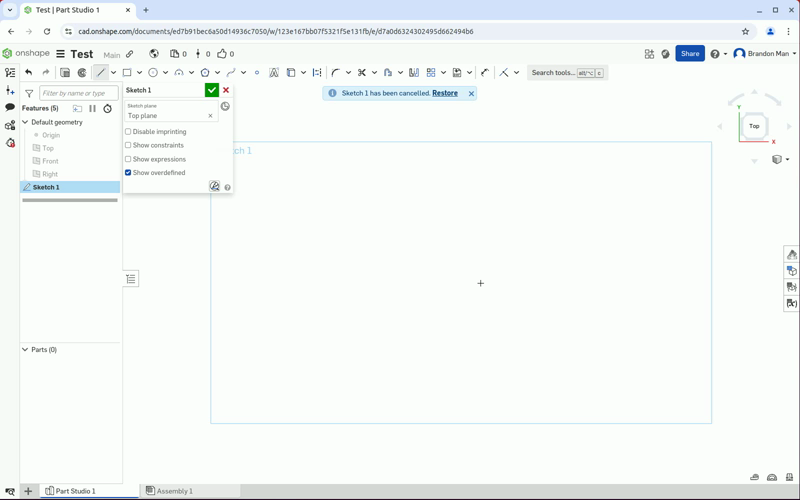
click(480, 282)
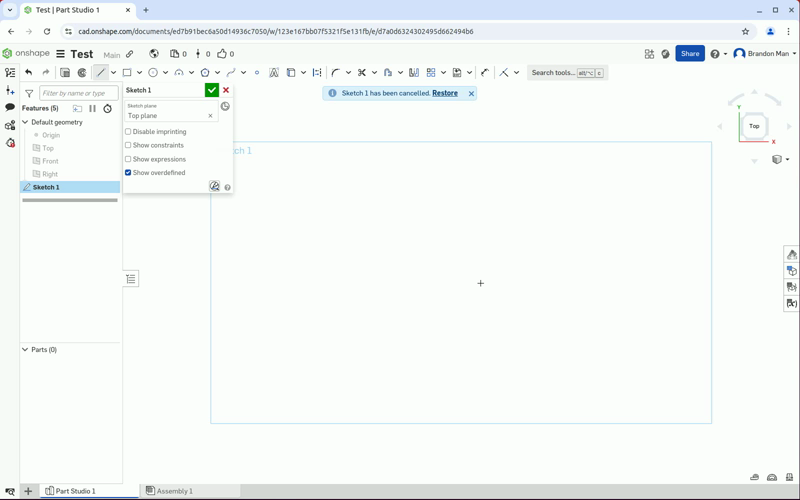
key_up(shift)
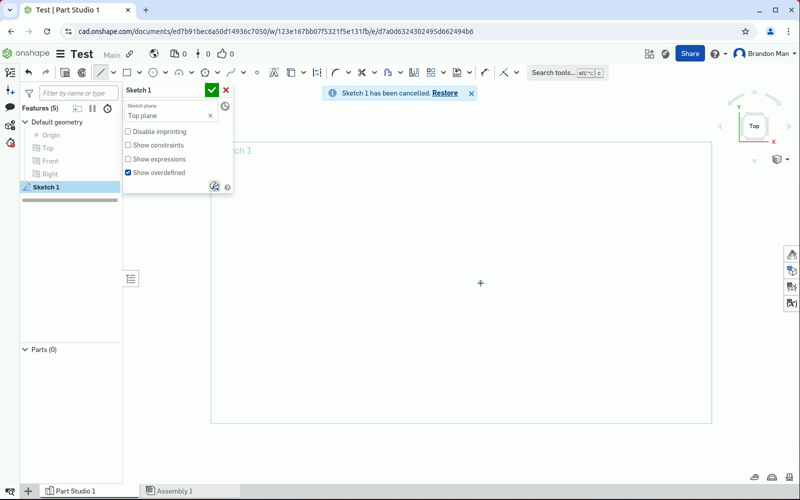
key_down(shift)
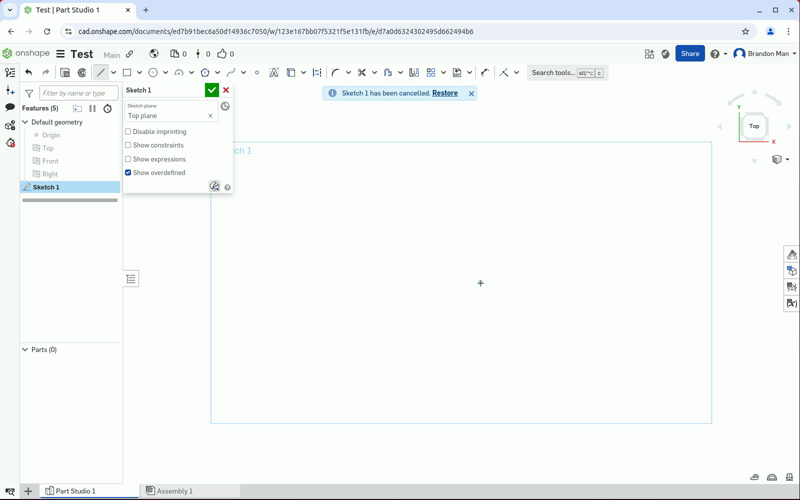
mouse_move(510, 282)
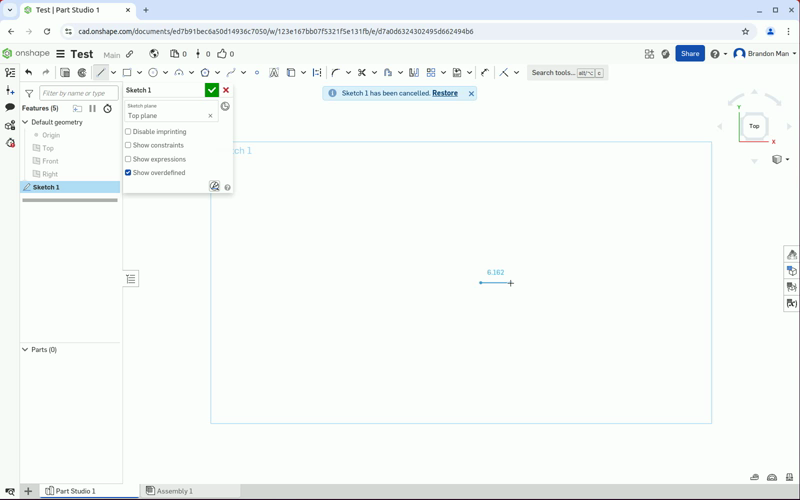
mouse_move(514, 282)
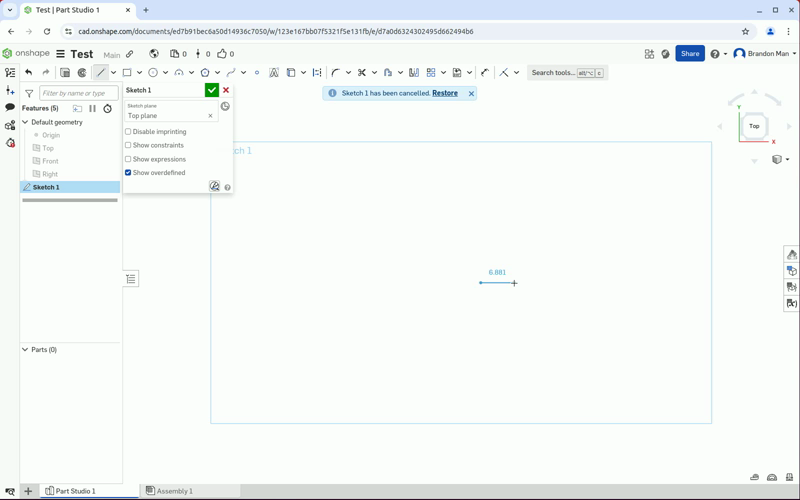
click(514, 282)
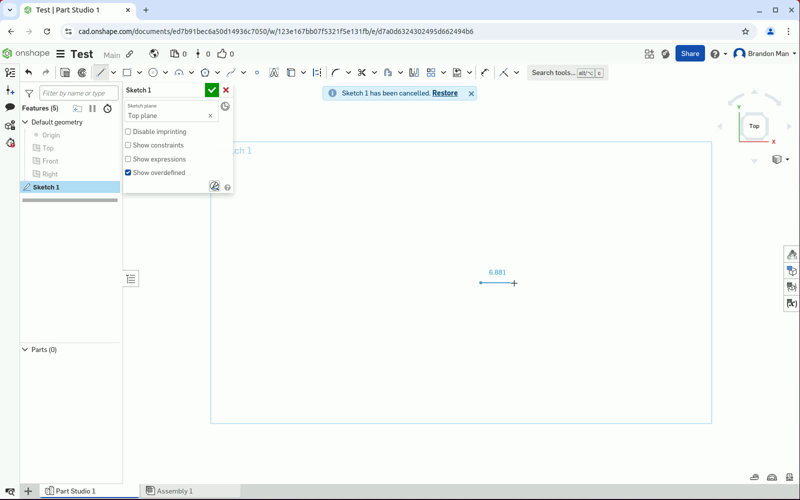
key_up(shift)
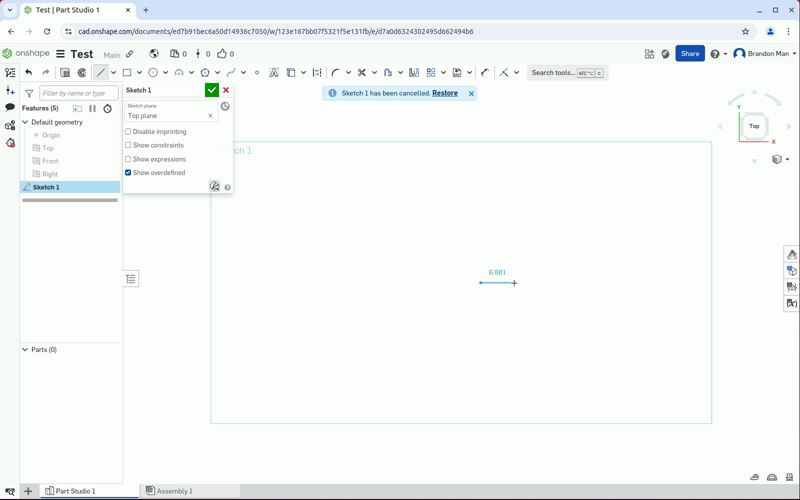
key_down(shift)
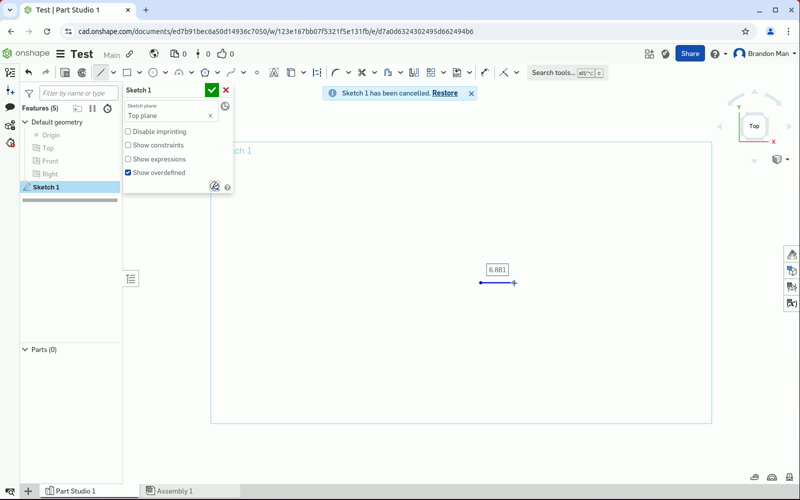
mouse_move(514, 216)
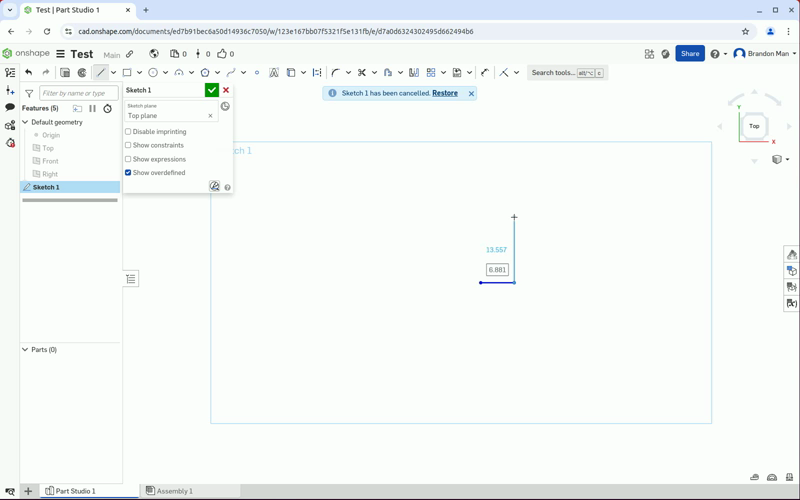
click(514, 216)
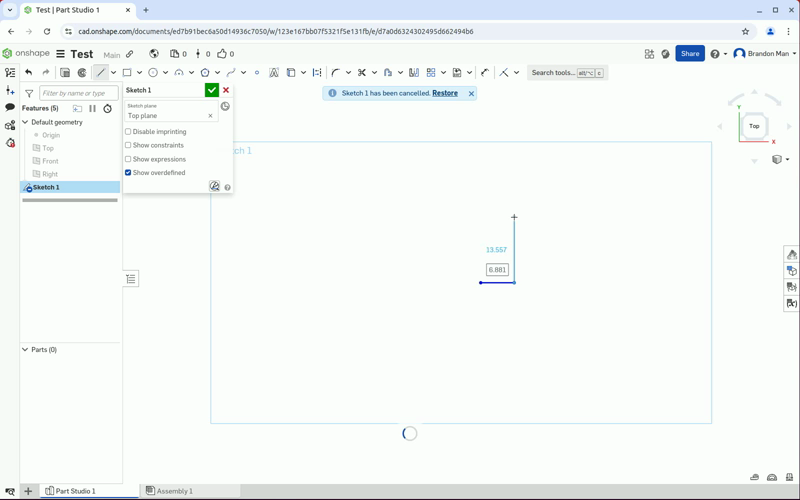
key_up(shift)
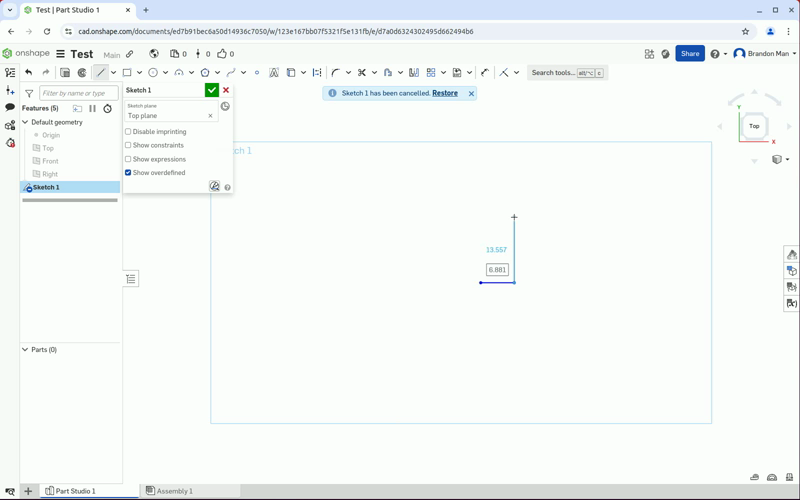
key_down(shift)
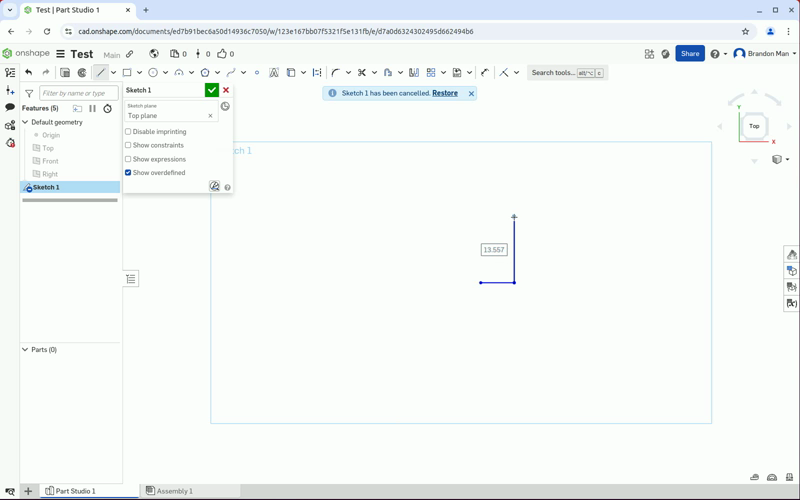
mouse_move(544, 216)
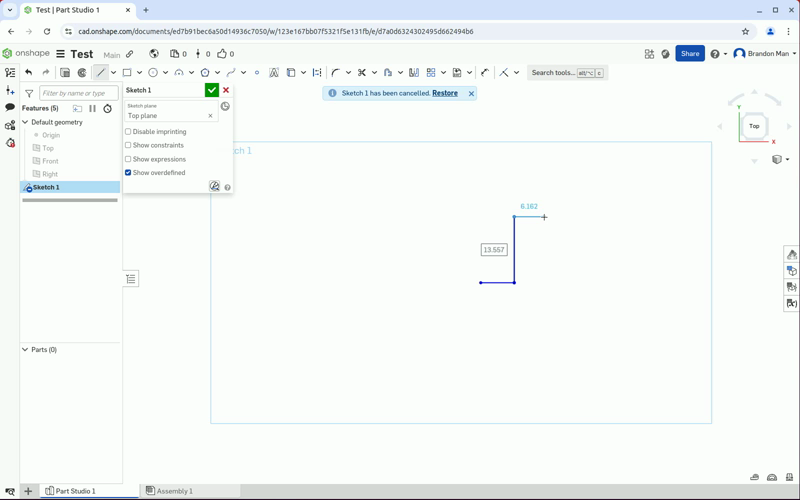
mouse_move(480, 216)
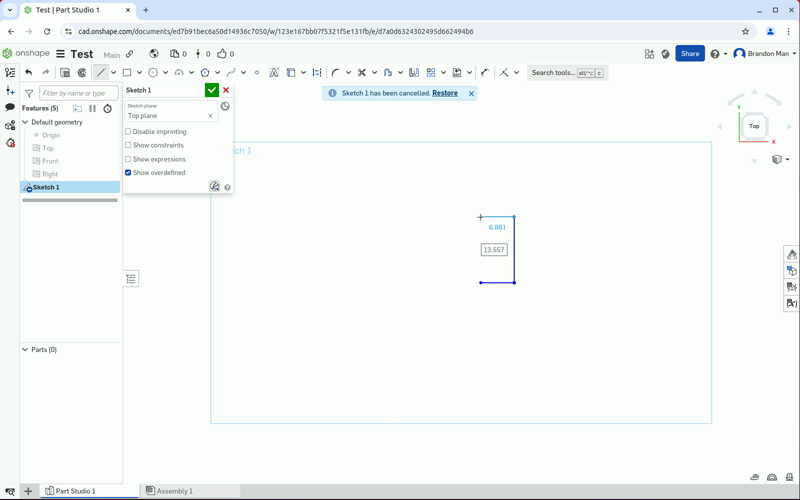
click(480, 216)
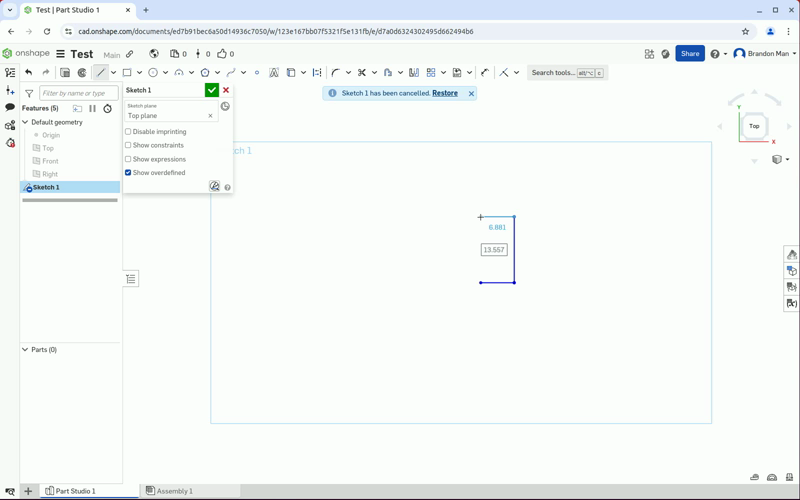
key_up(shift)
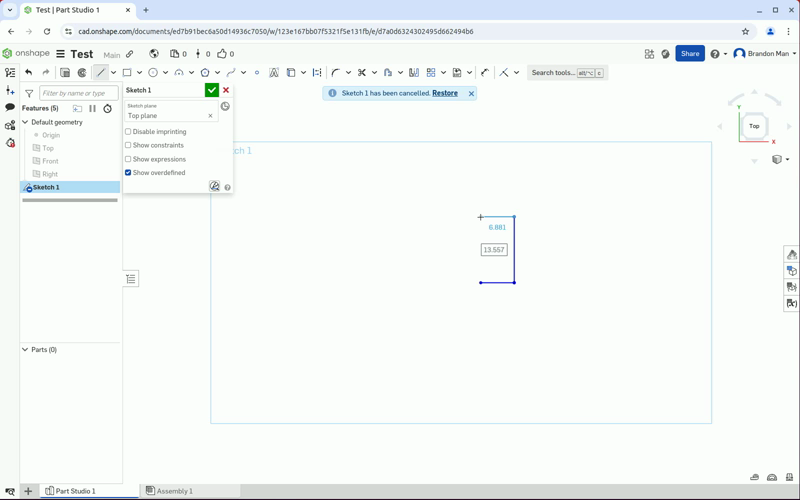
key_down(shift)
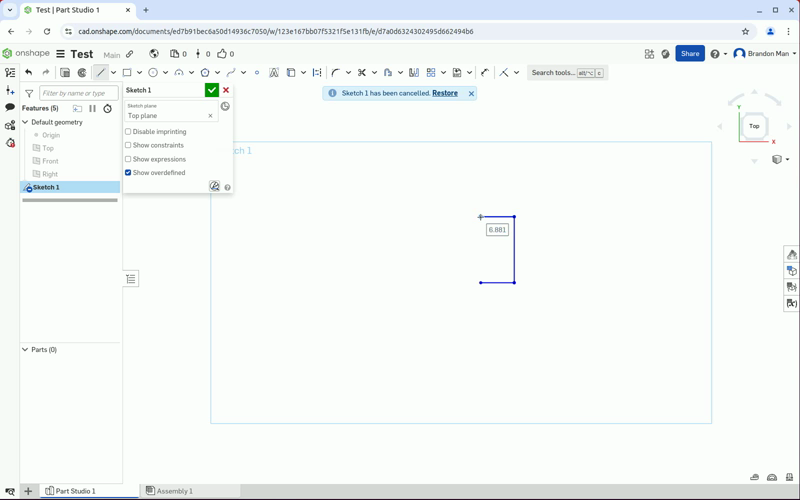
mouse_move(480, 282)
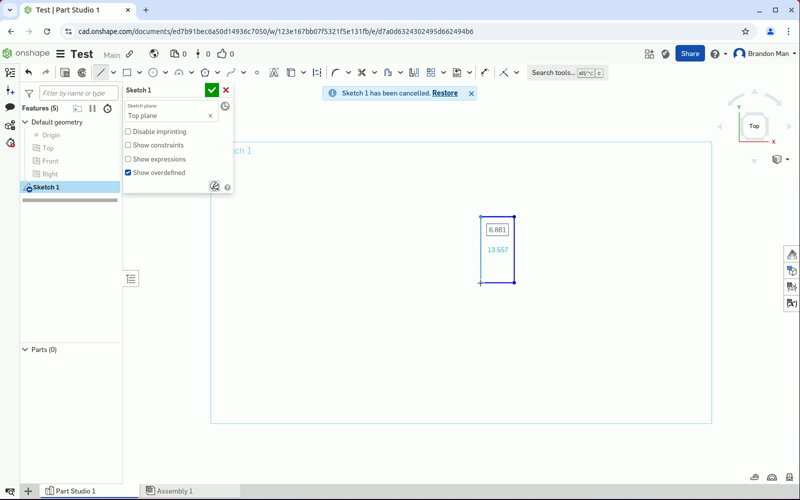
key_up(shift)
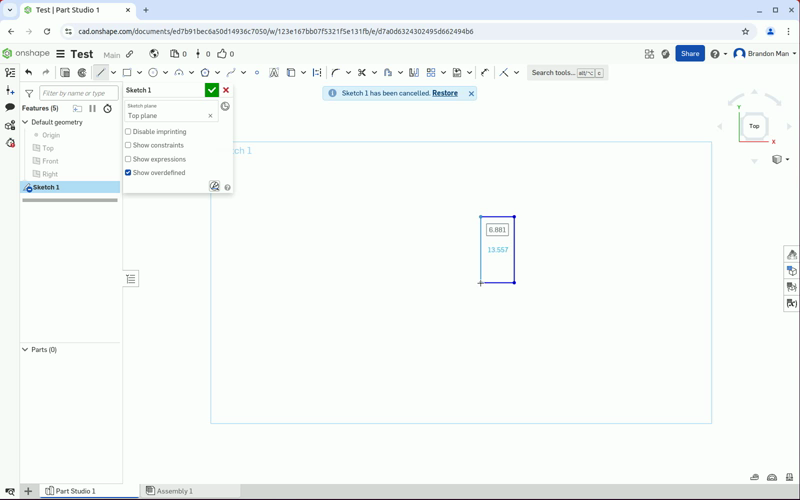
click(480, 282)
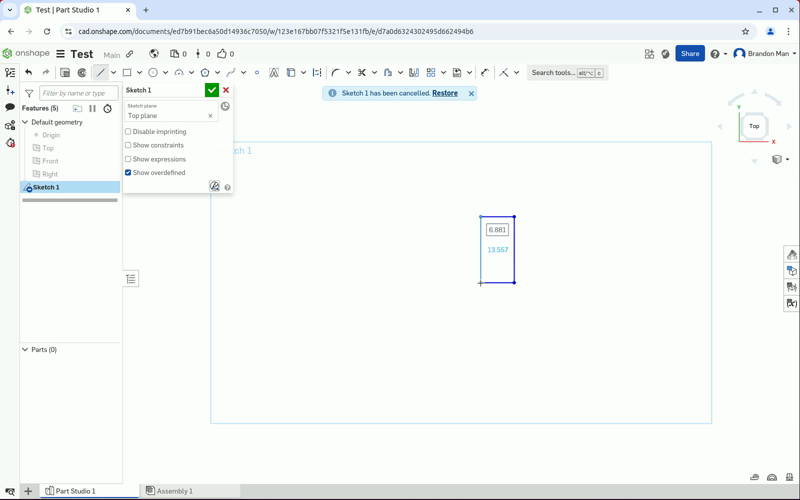
key(esc)
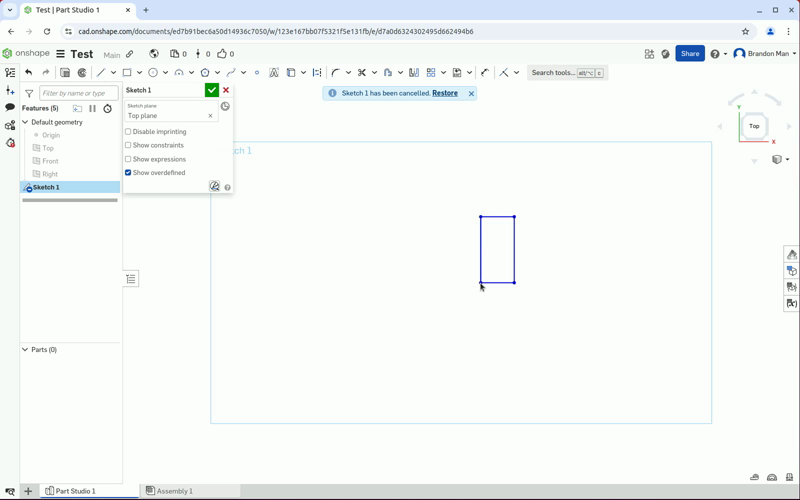
mouse_move(501, 280)
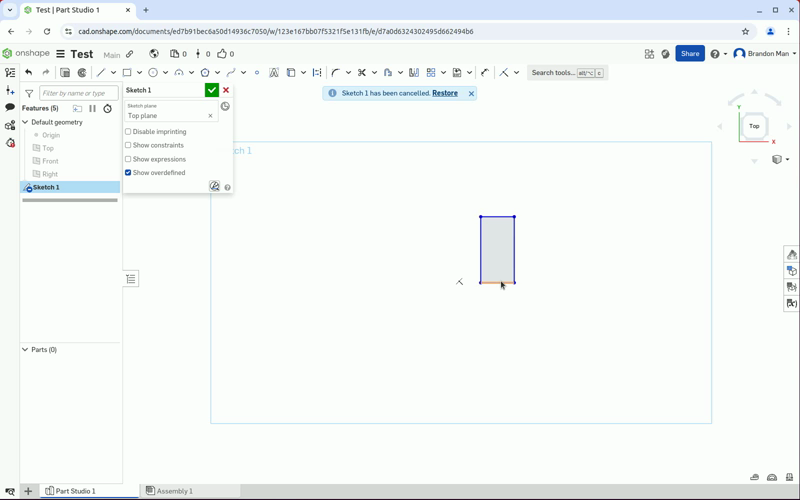
click(501, 280)
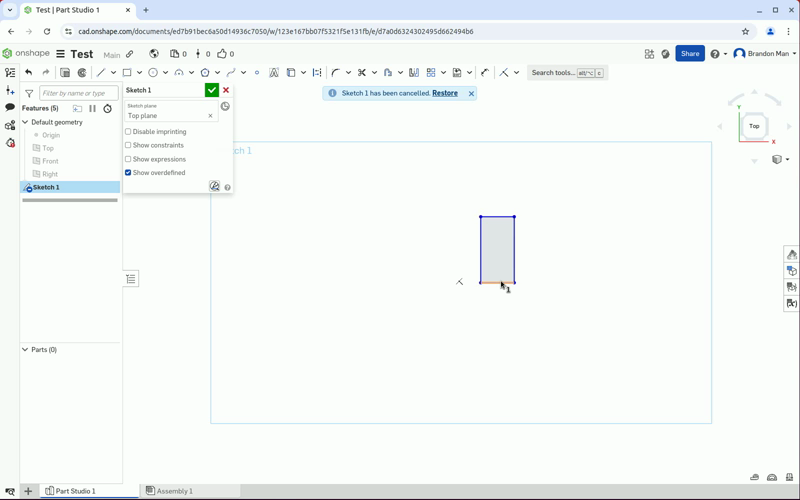
mouse_move(73, 352)
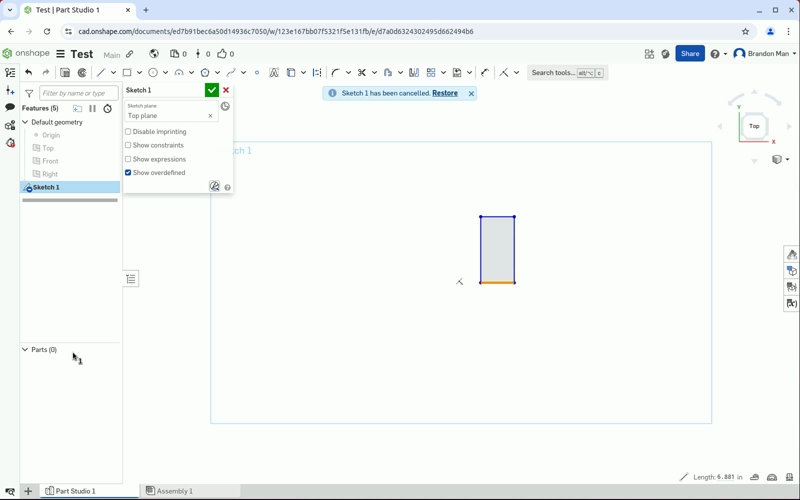
key(shift+y)
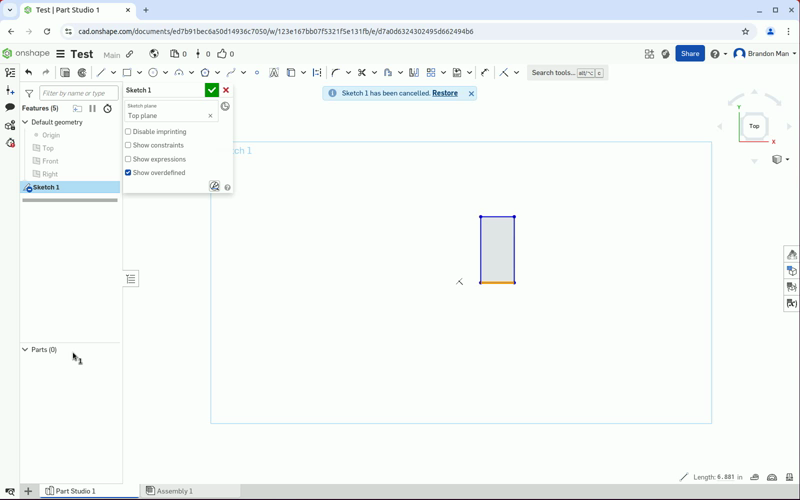
key(shift+e)
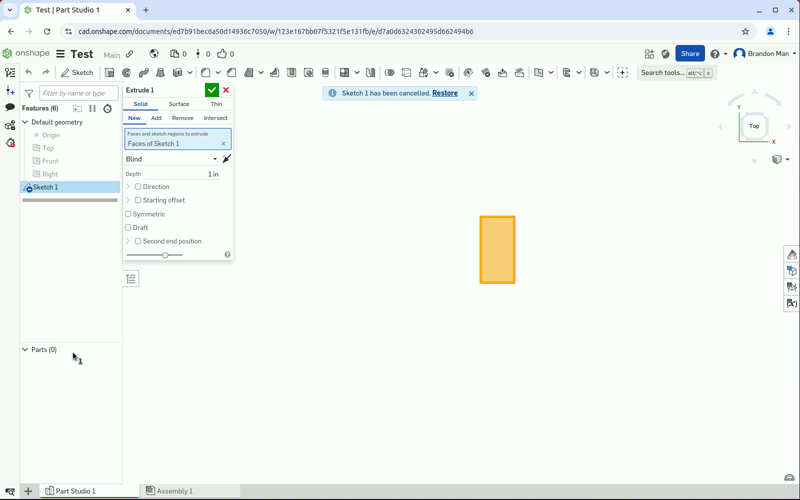
mouse_move(143, 106)
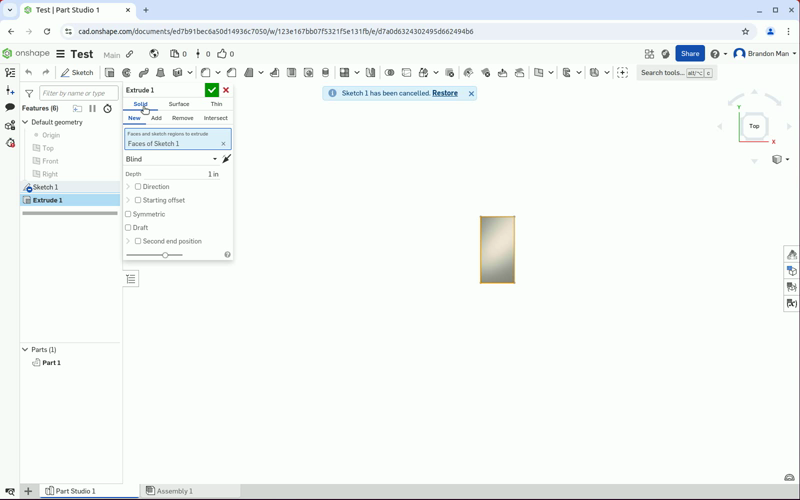
click(143, 106)
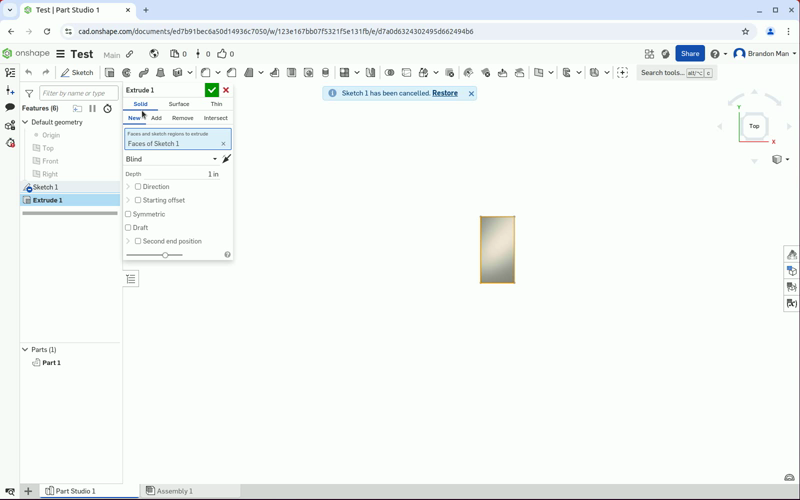
mouse_move(137, 120)
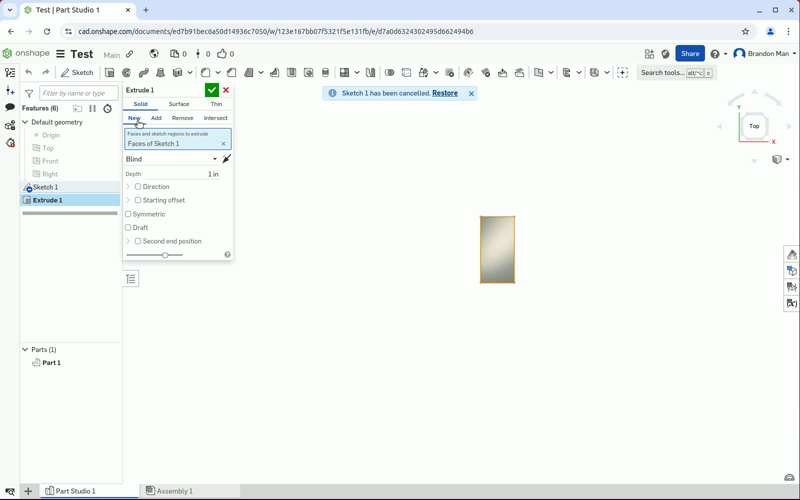
click(137, 120)
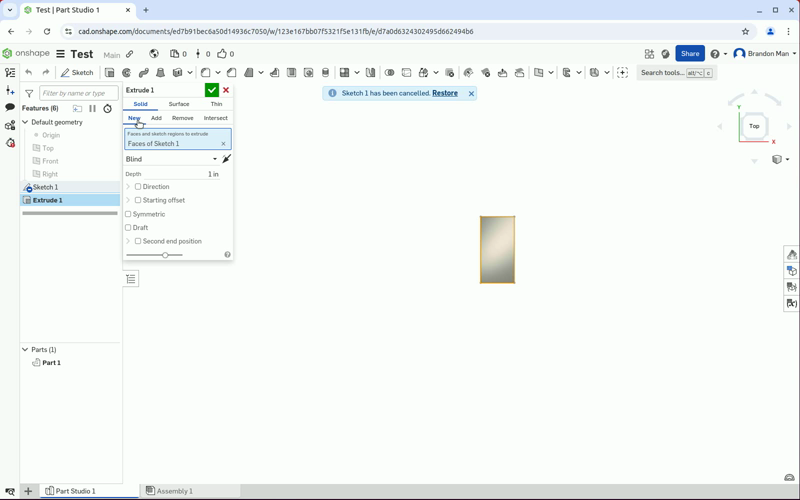
key(tab, 4)
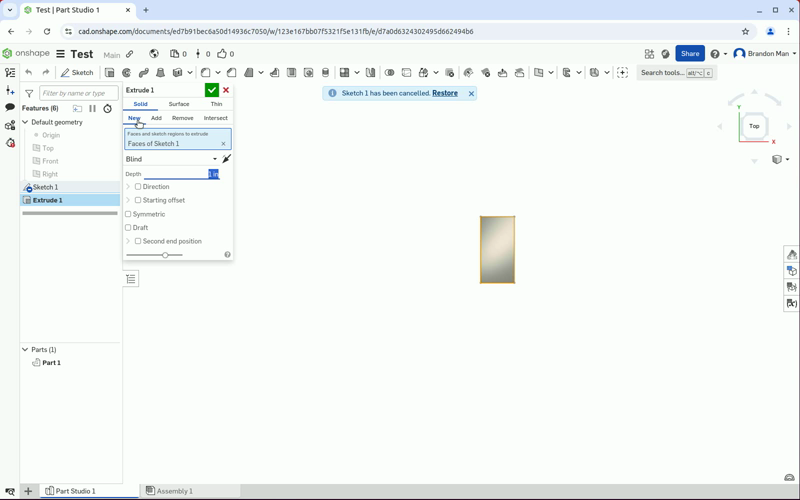
text(4.814)
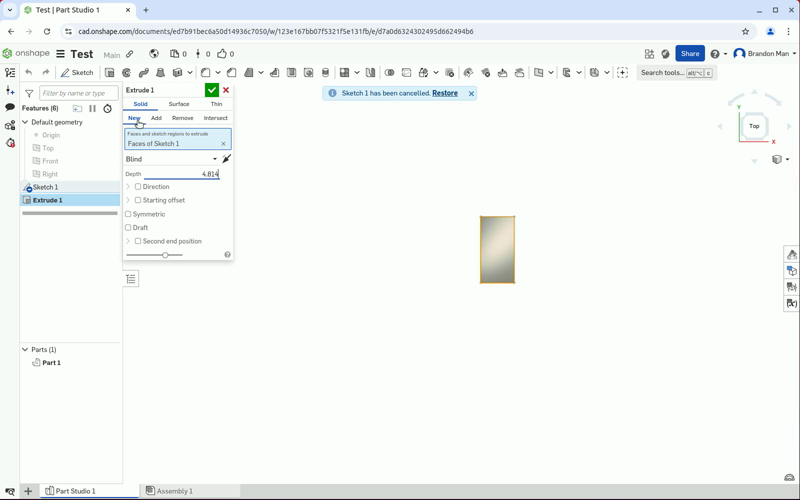
key(enter)
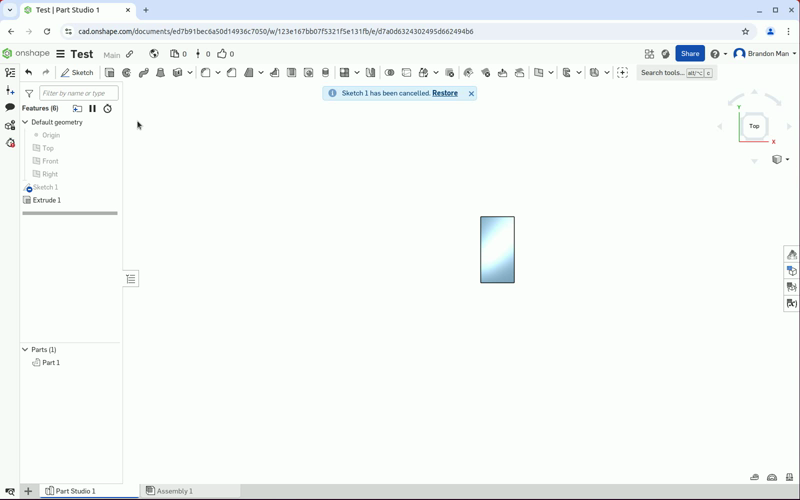
key(shift+h)
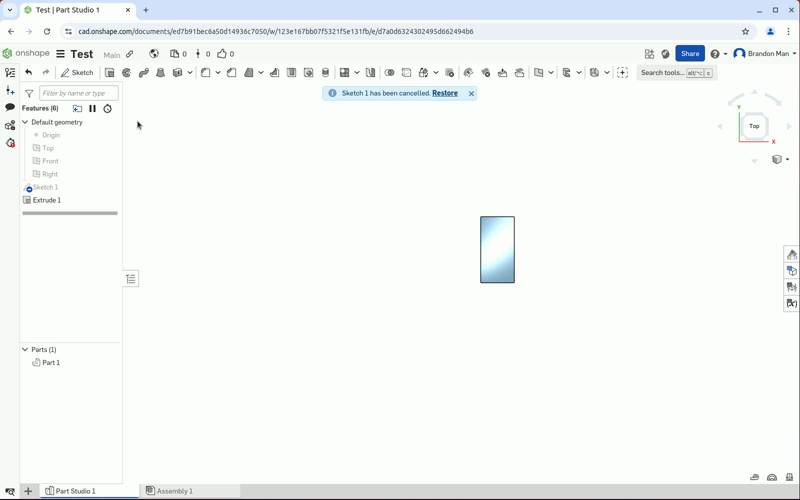
key(shift+h)
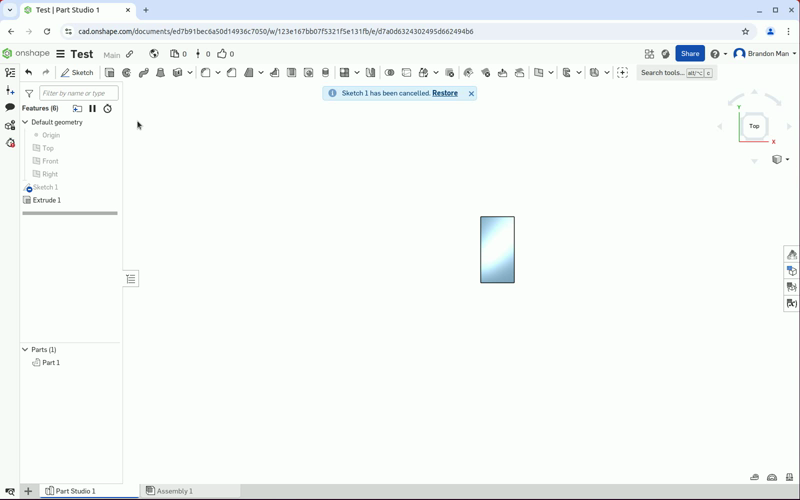
mouse_move(73, 189)
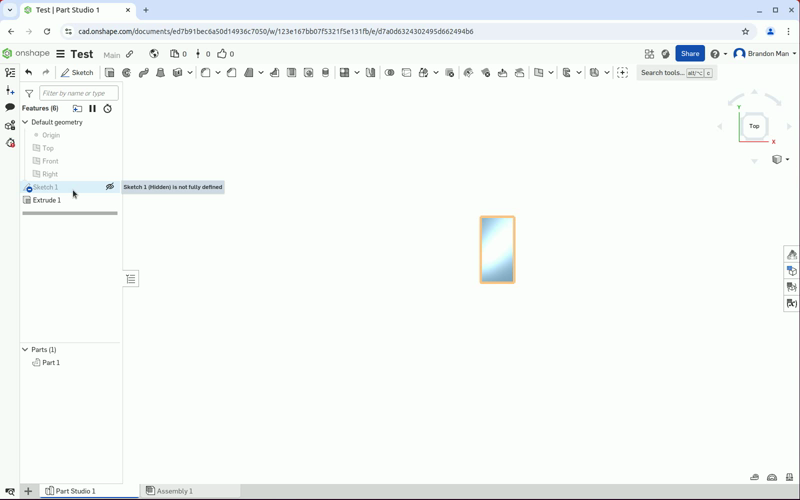
click(73, 189)
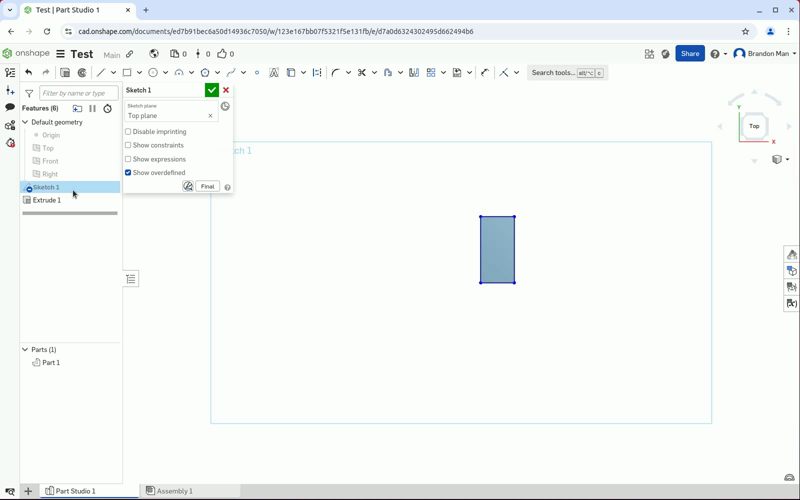
mouse_move(229, 92)
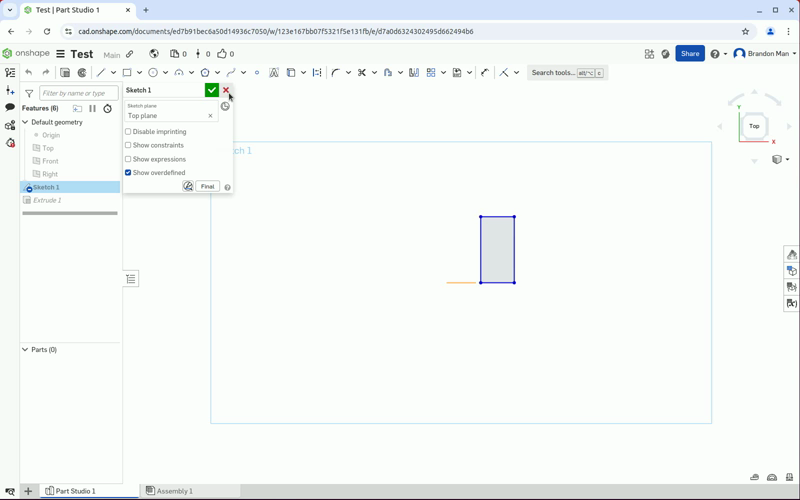
click(229, 92)
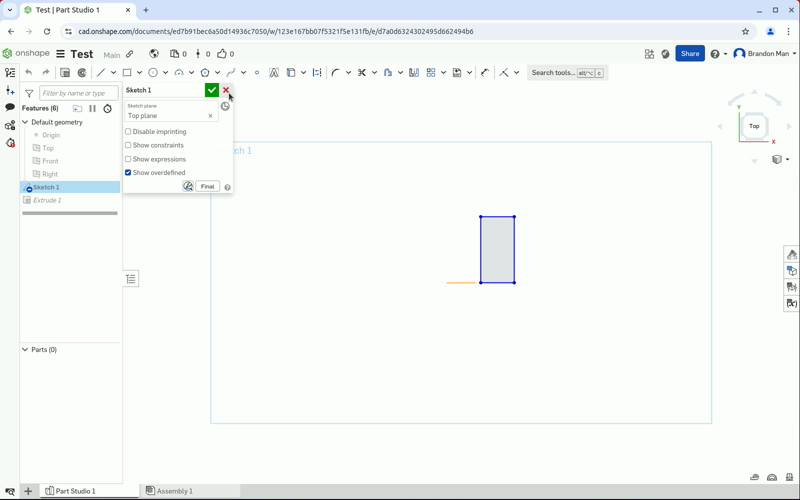
key(shift+s)
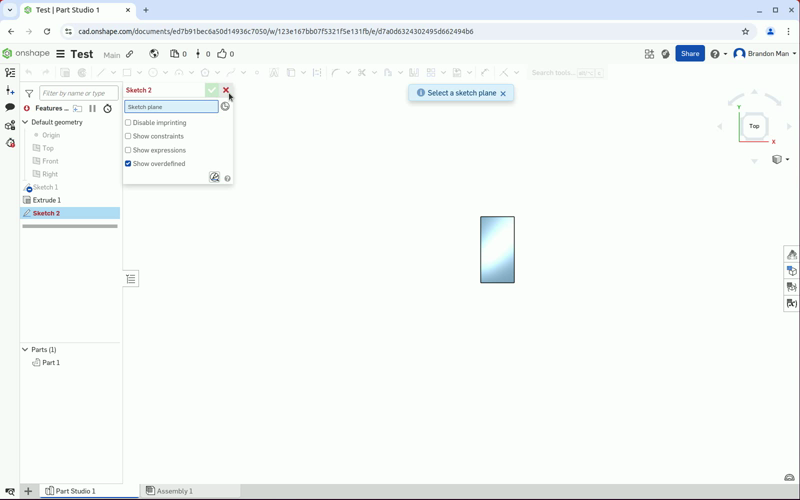
mouse_move(73, 150)
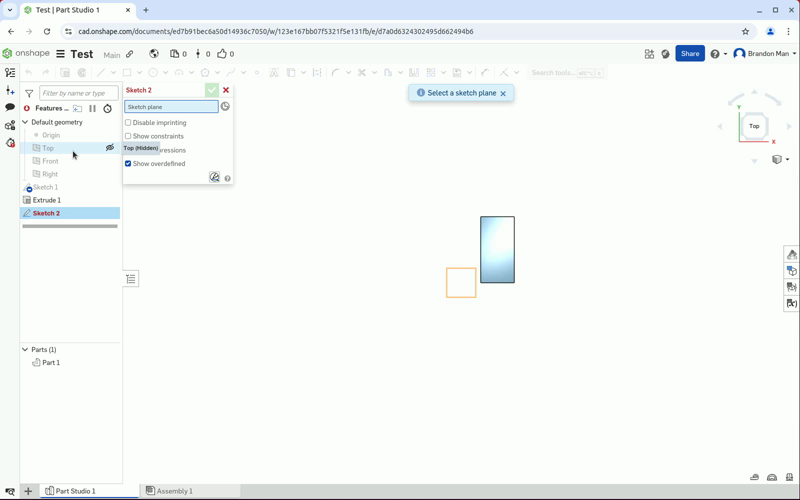
click(73, 150)
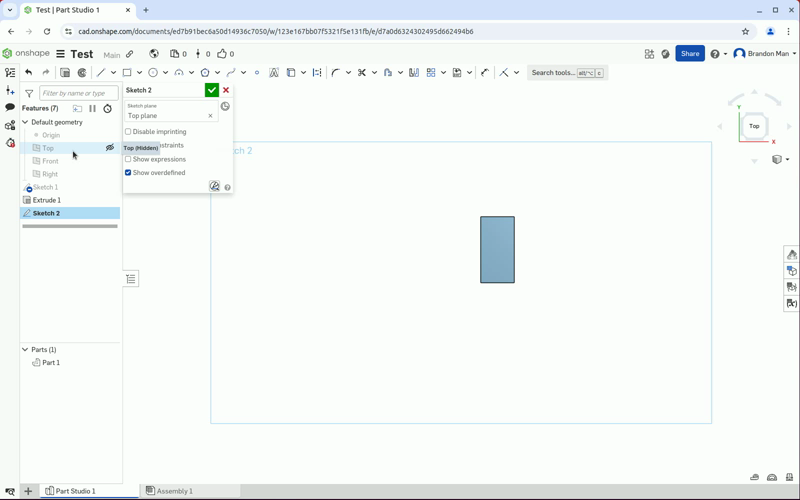
mouse_move(73, 352)
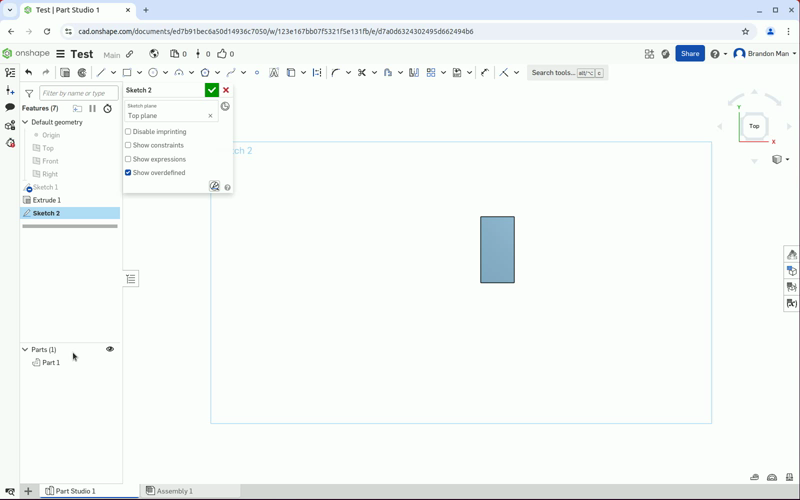
key(y)
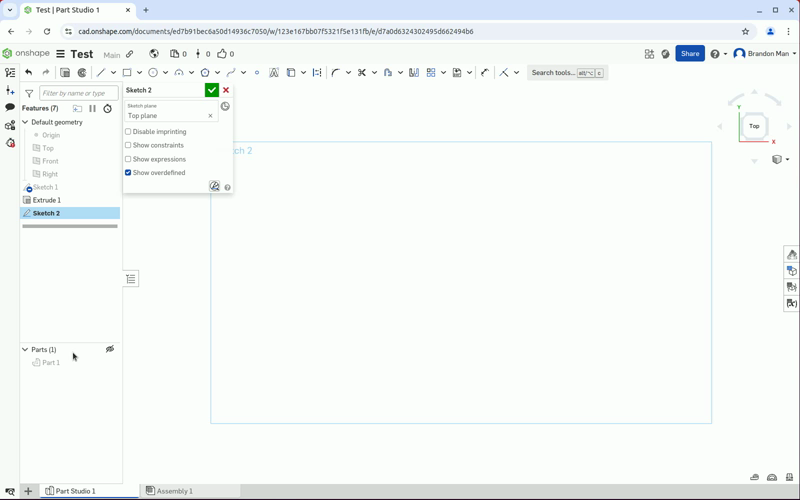
key(l)
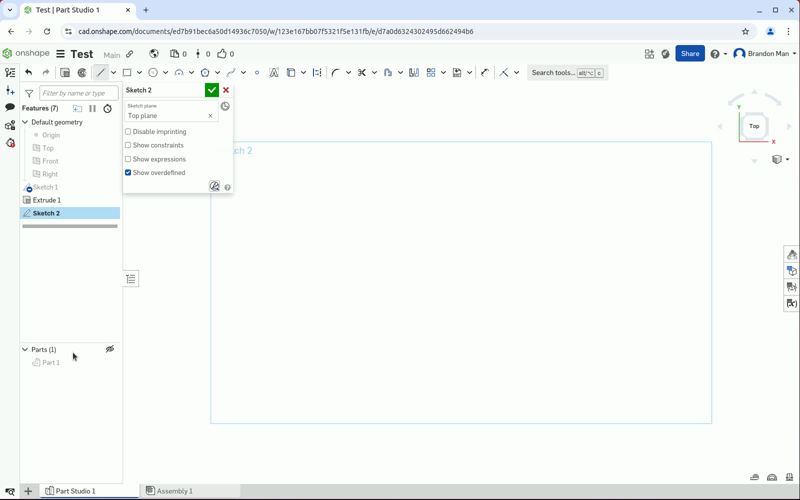
key_down(shift)
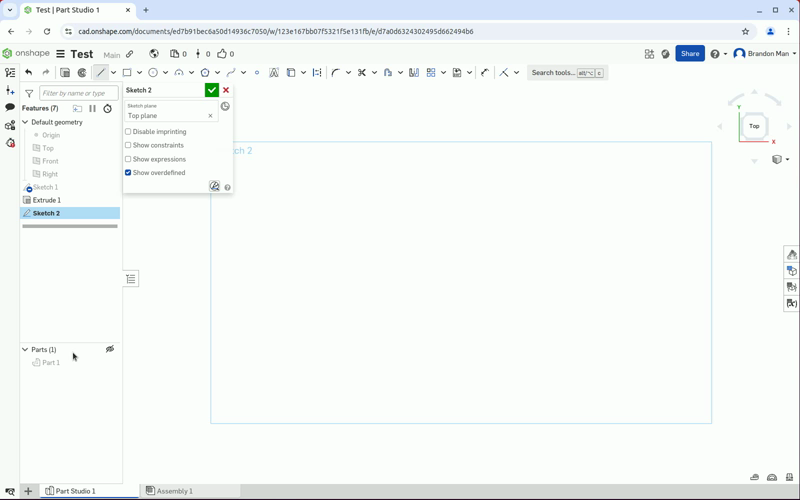
mouse_move(533, 282)
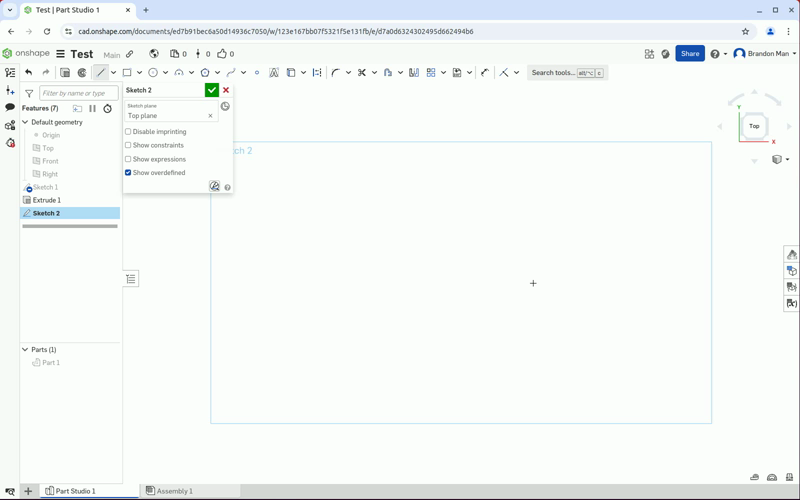
click(533, 282)
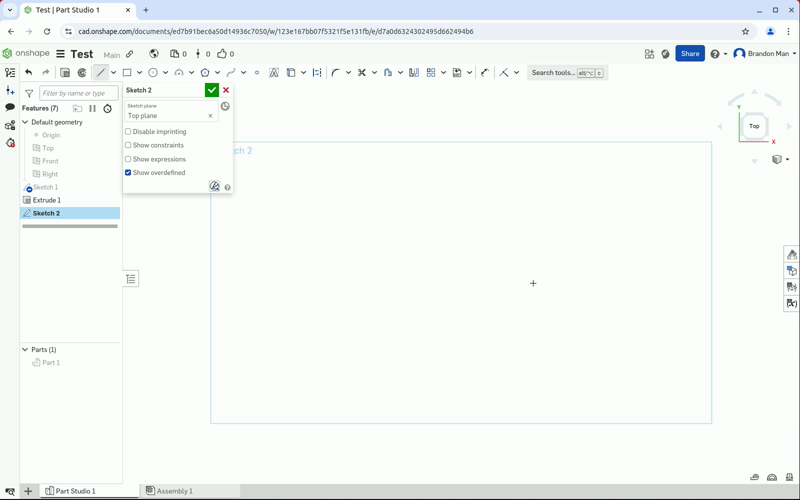
key_up(shift)
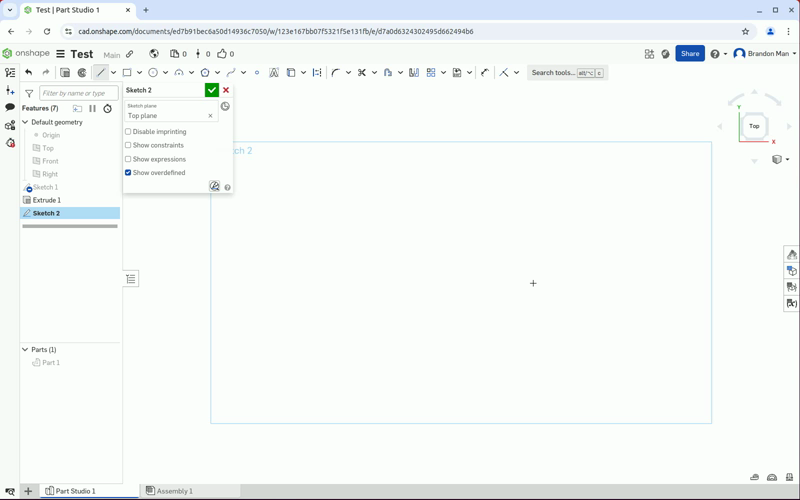
key_down(shift)
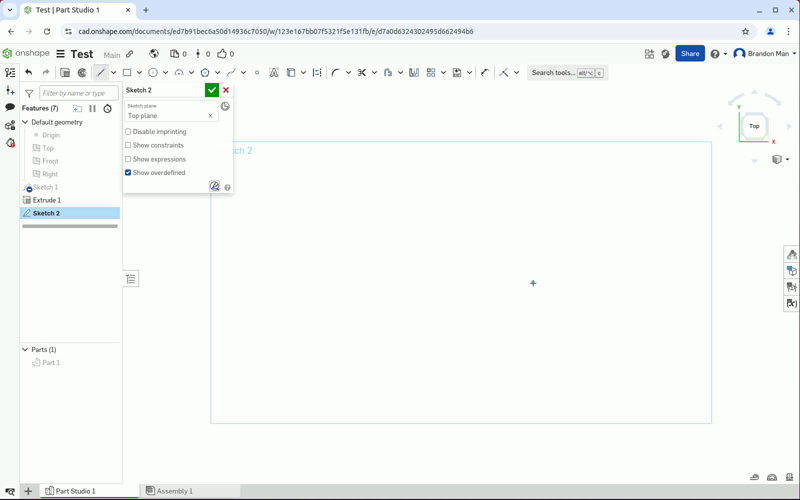
mouse_move(563, 282)
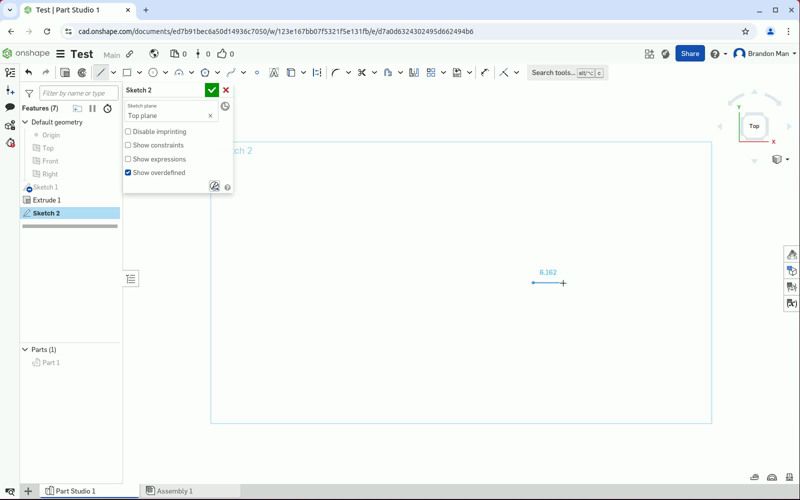
mouse_move(573, 249)
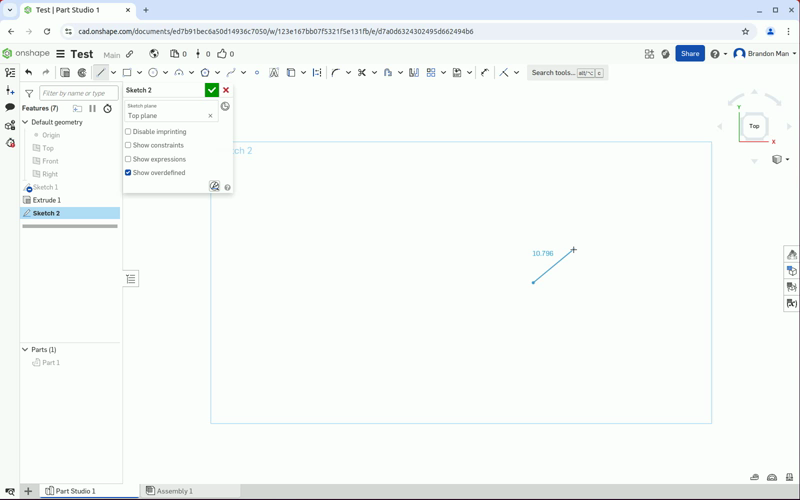
click(573, 249)
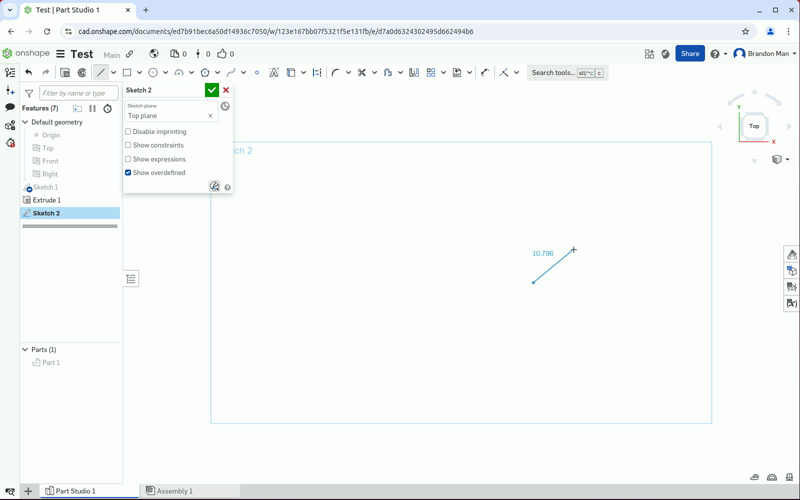
key_up(shift)
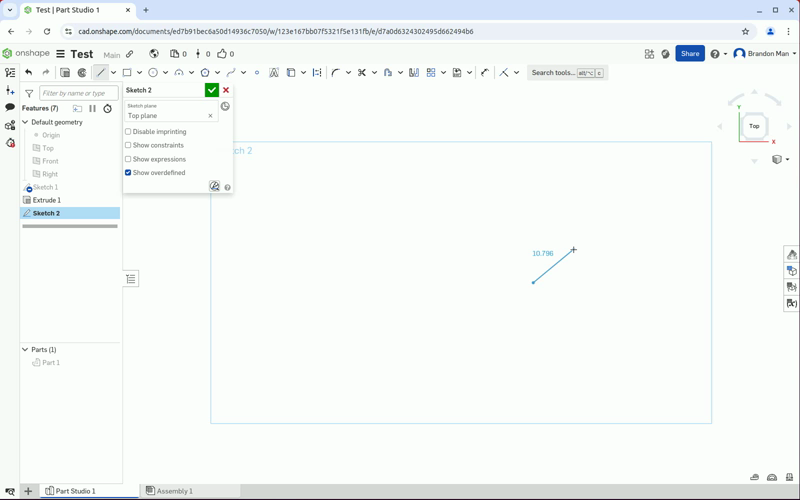
key_down(shift)
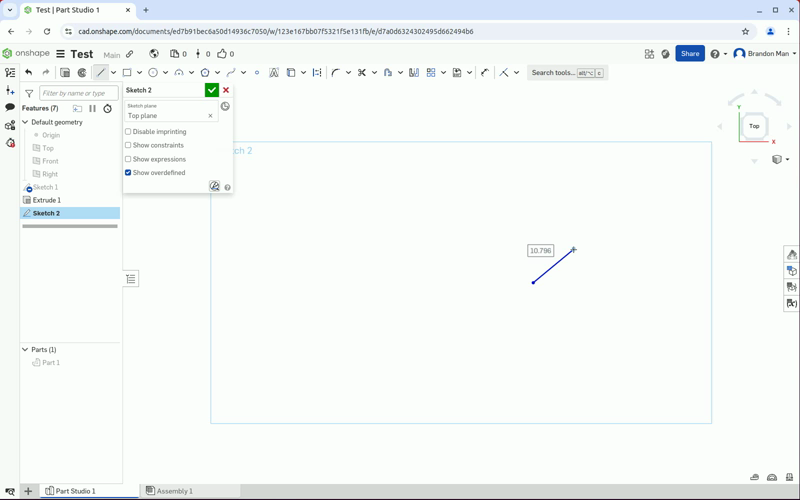
mouse_move(589, 249)
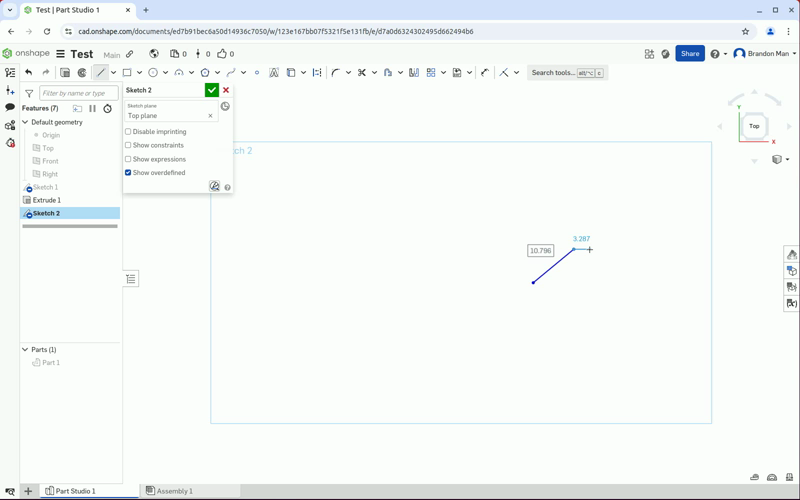
mouse_move(533, 249)
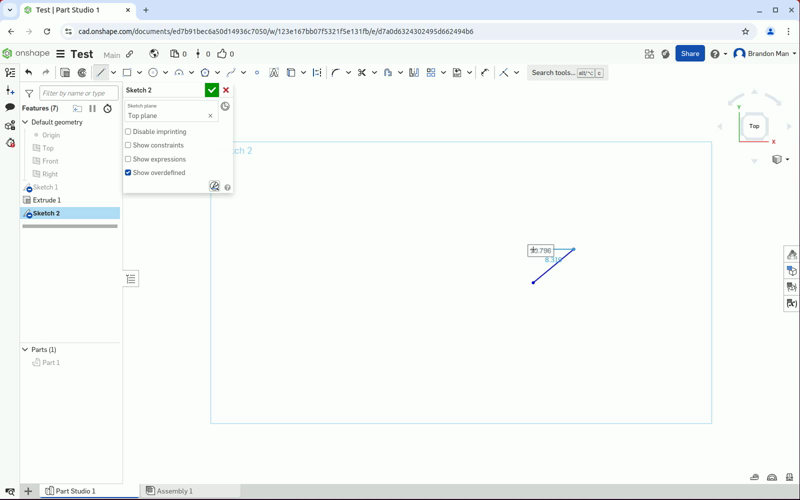
click(533, 249)
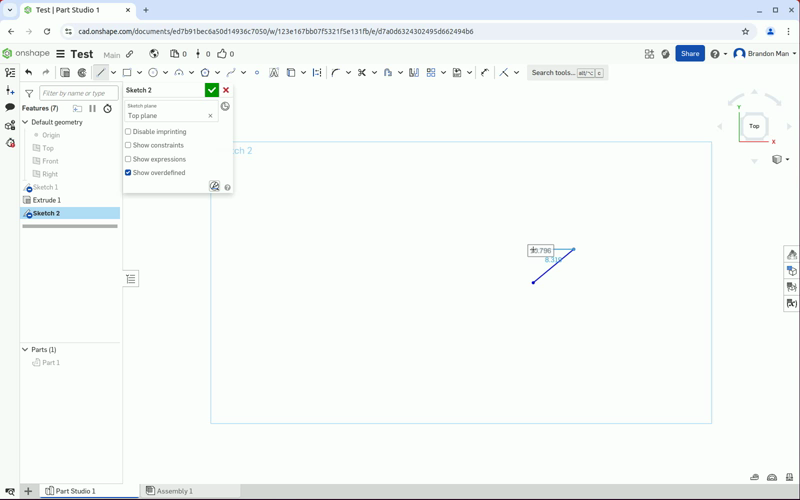
key_up(shift)
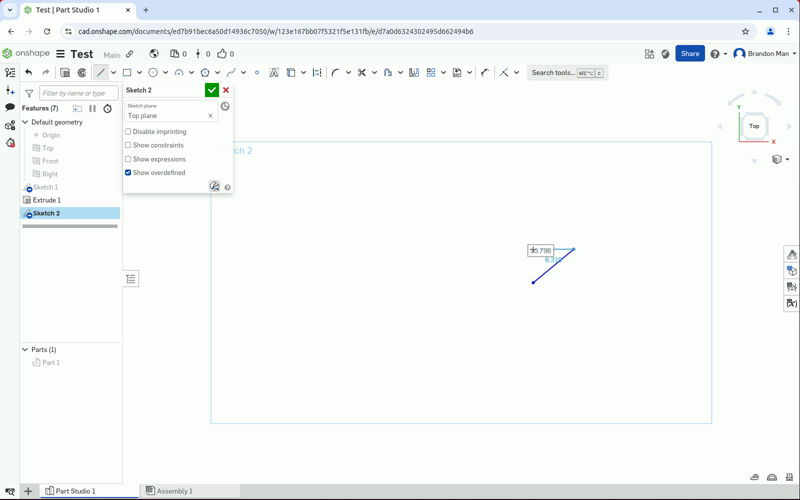
mouse_move(563, 249)
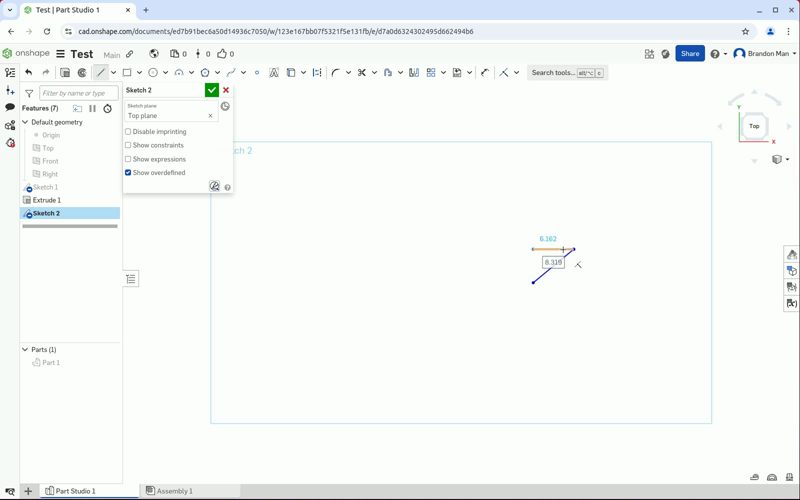
key_down(shift)
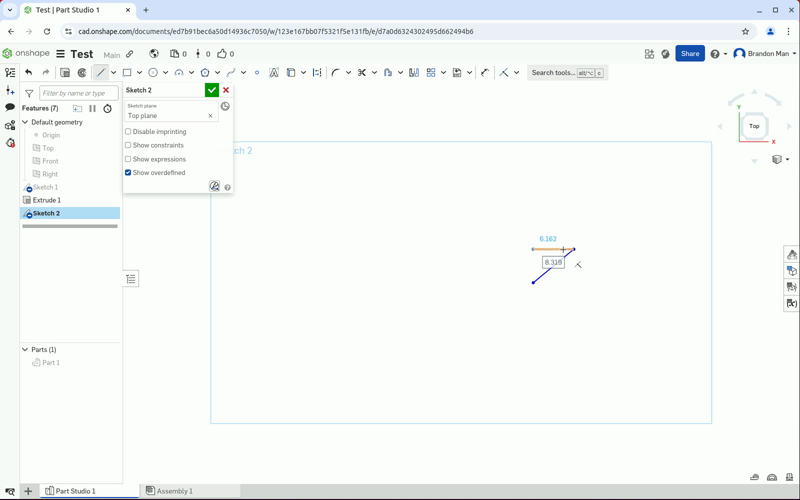
mouse_move(533, 282)
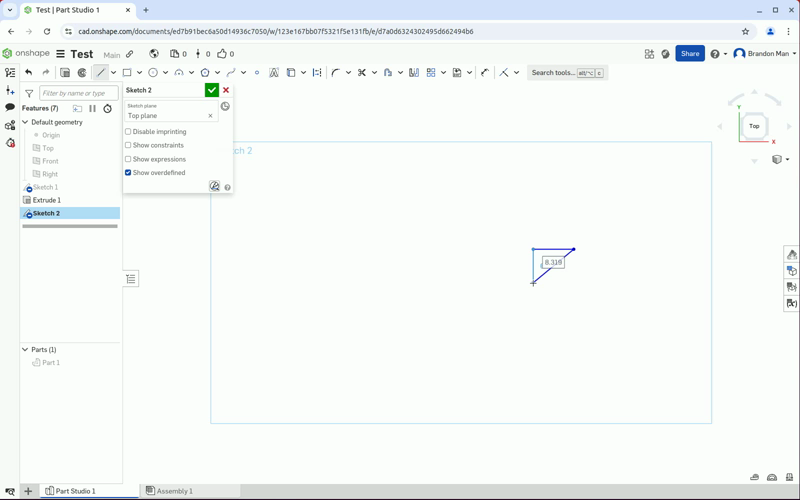
key_up(shift)
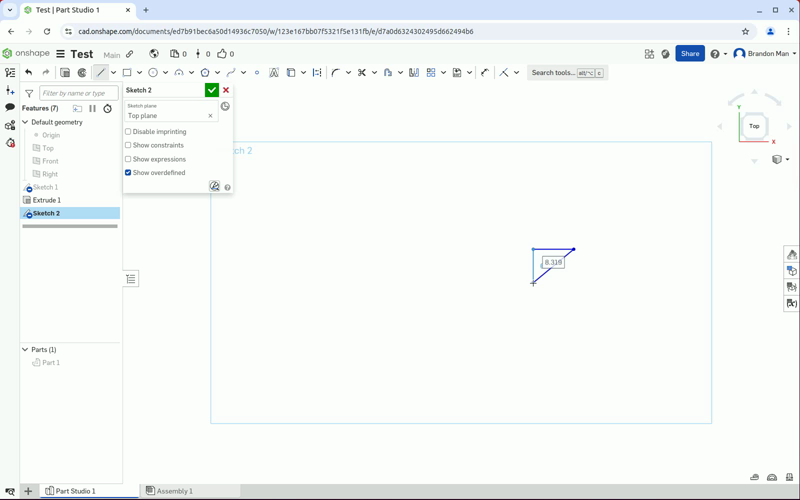
click(533, 282)
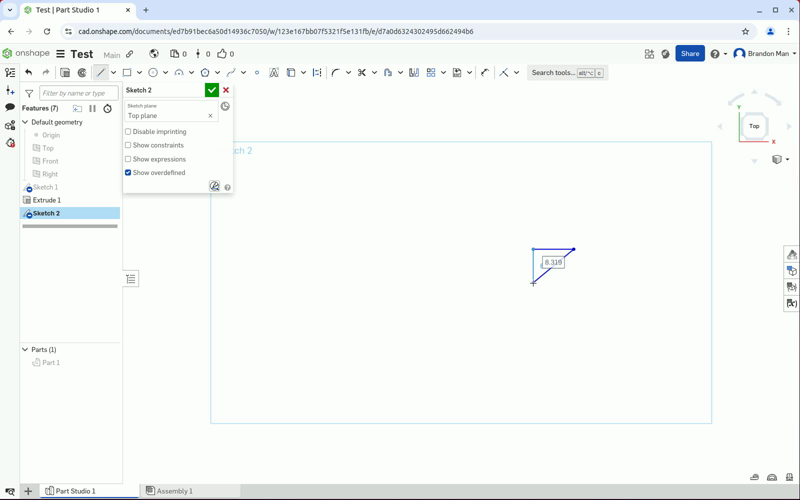
key(esc)
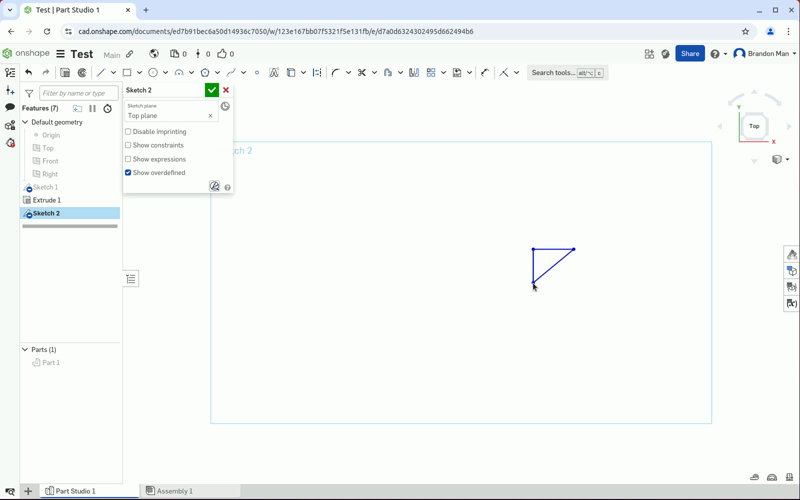
mouse_move(552, 259)
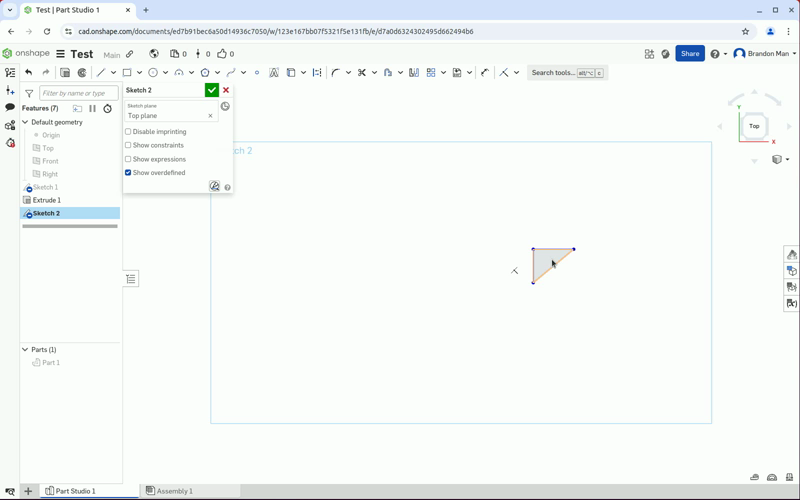
scroll(6)
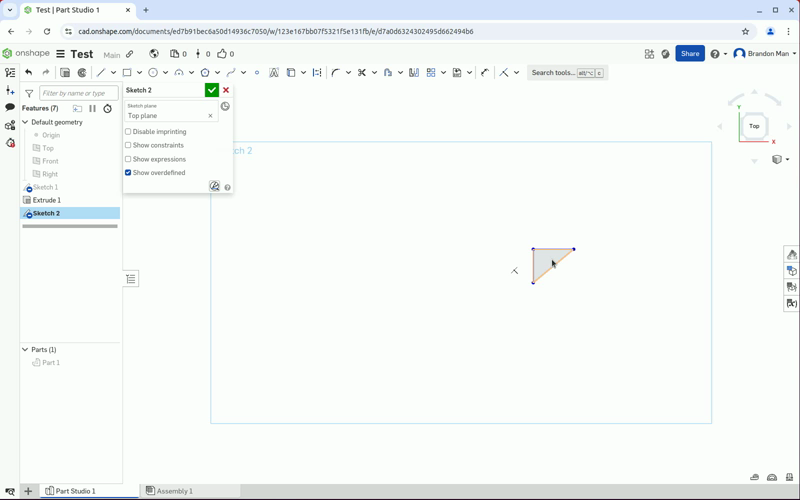
scroll(6)
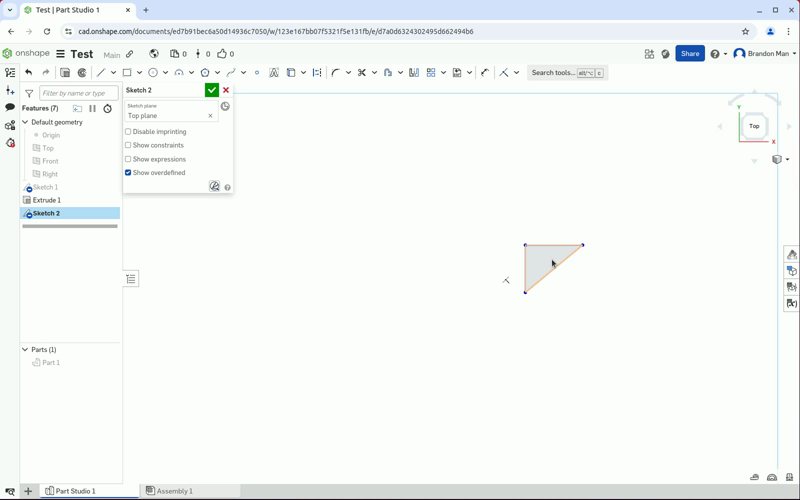
scroll(6)
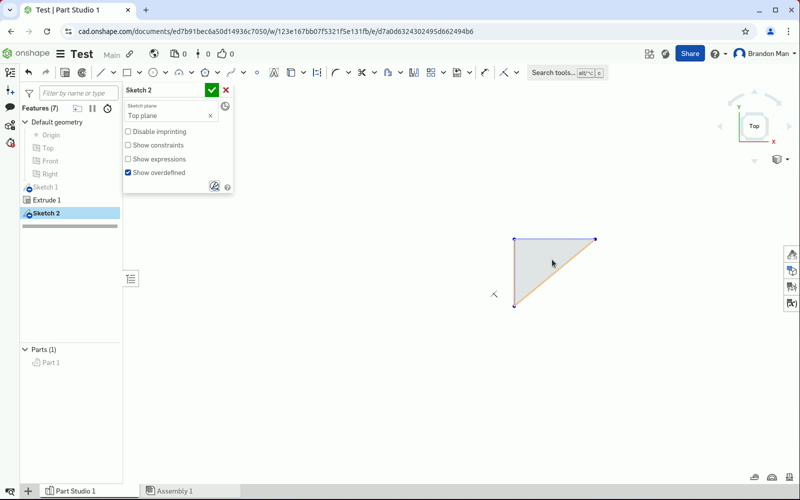
scroll(6)
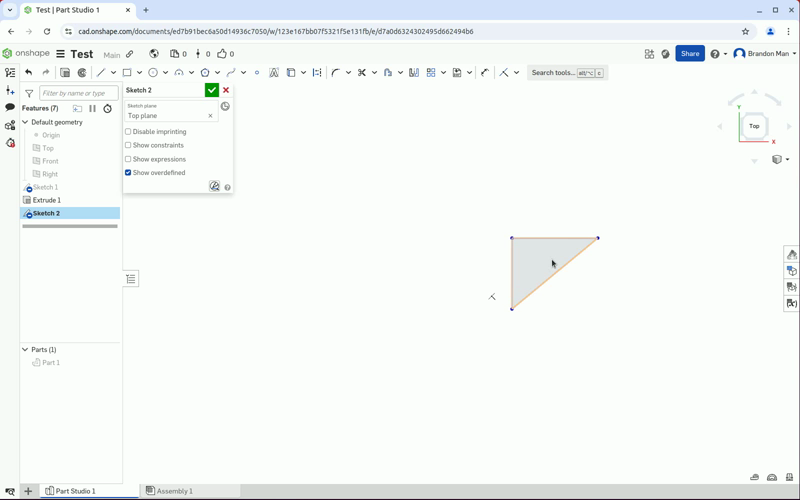
scroll(6)
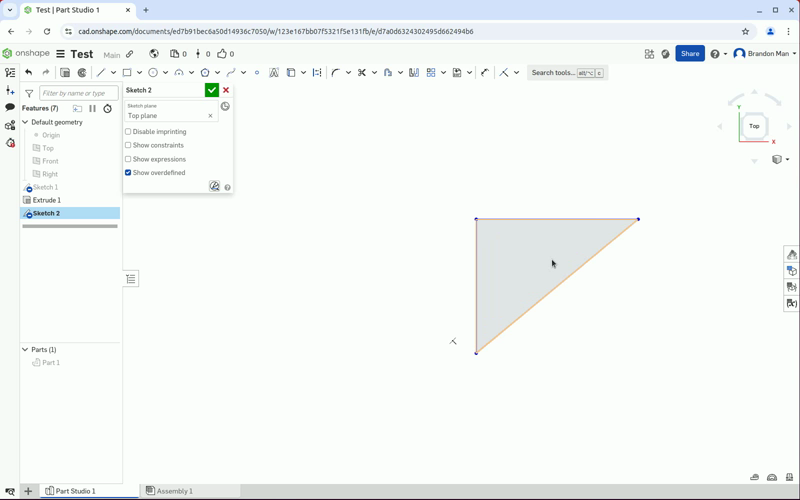
scroll(6)
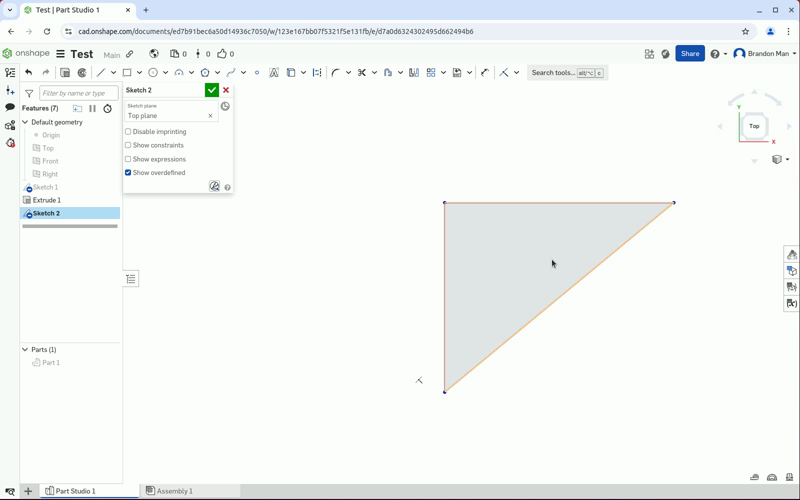
scroll(6)
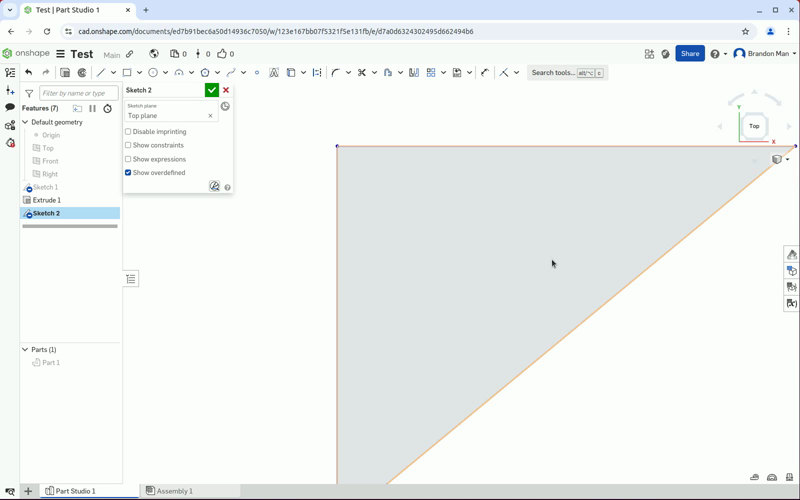
click(552, 259)
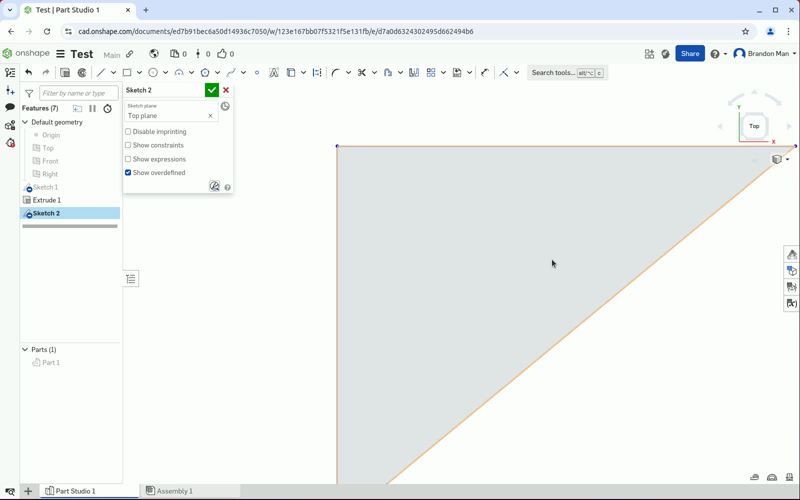
scroll(-6)
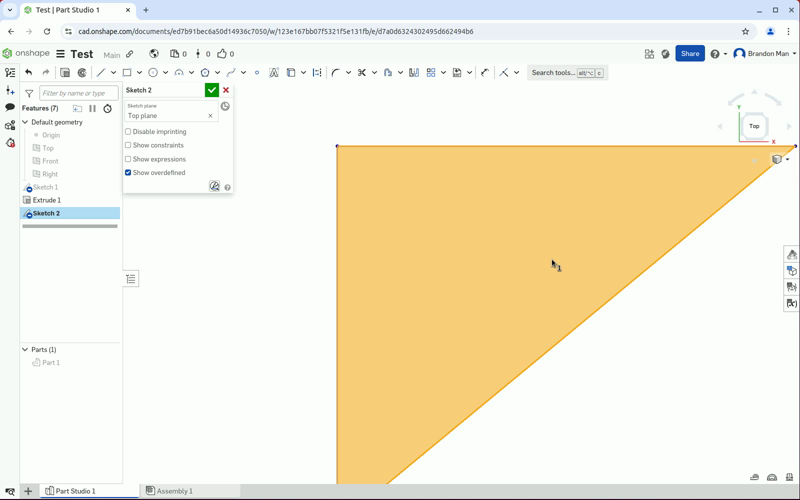
scroll(-6)
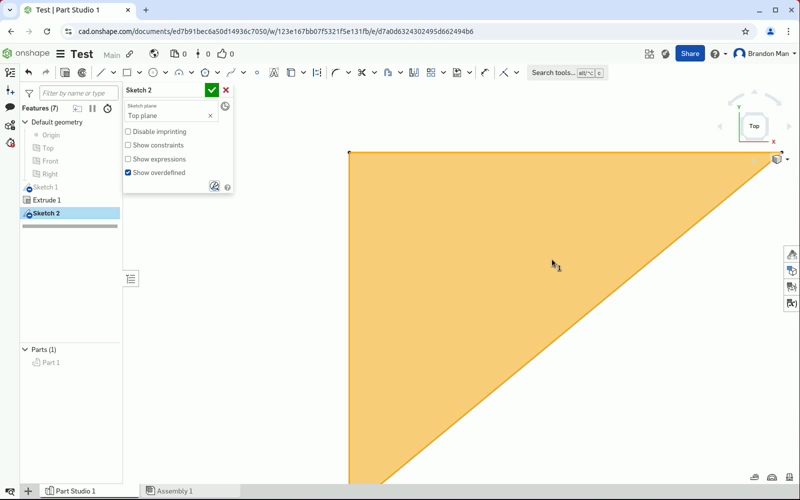
scroll(-6)
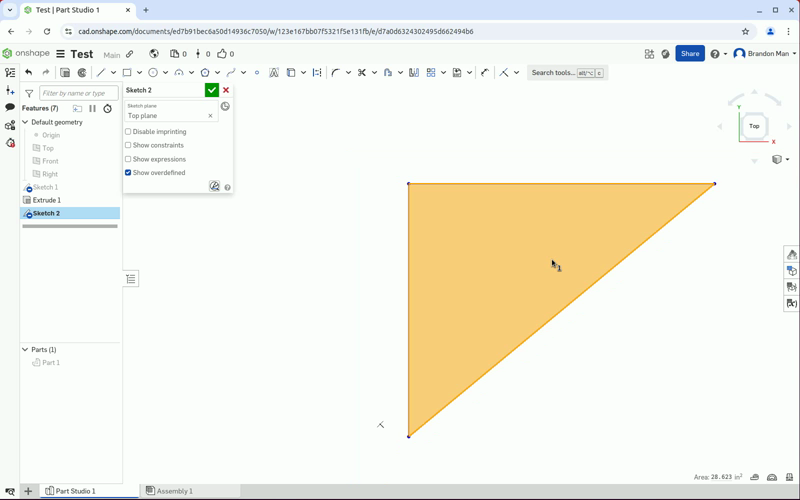
scroll(-6)
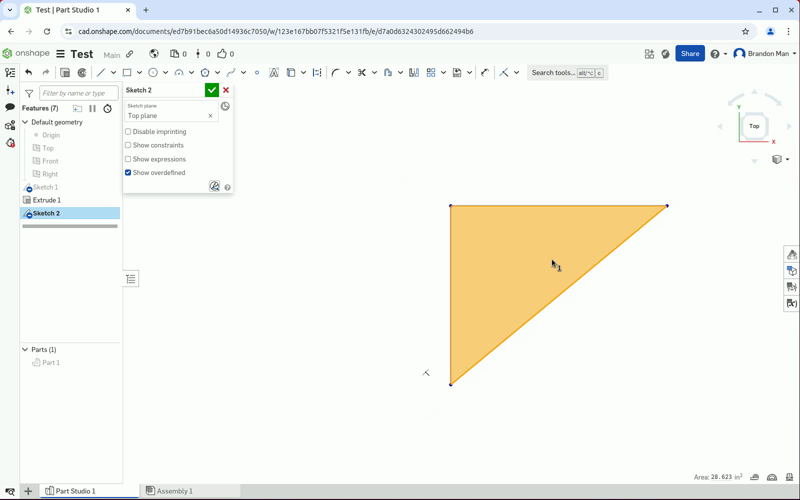
scroll(-6)
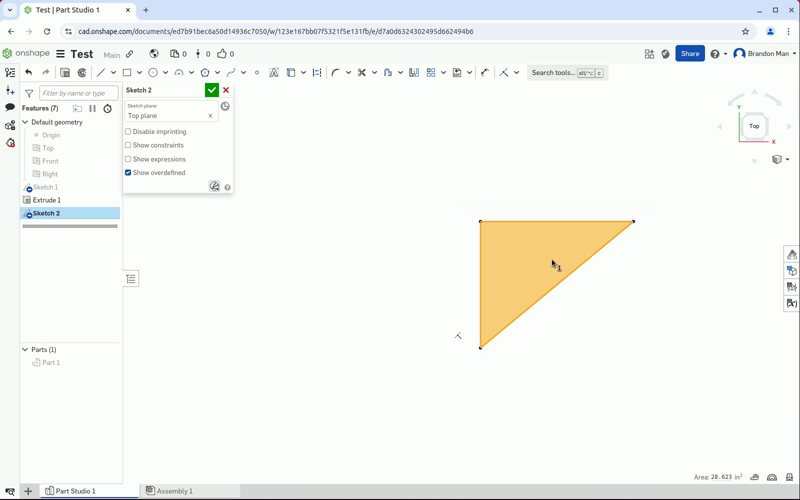
scroll(-6)
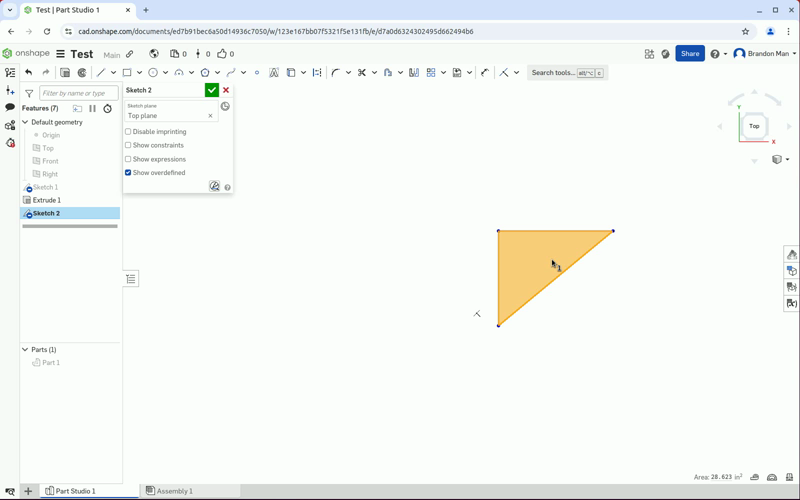
scroll(-6)
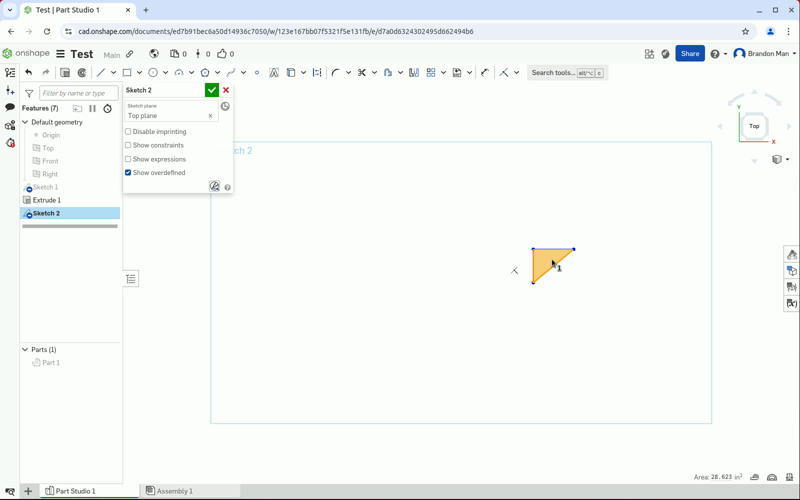
mouse_move(73, 352)
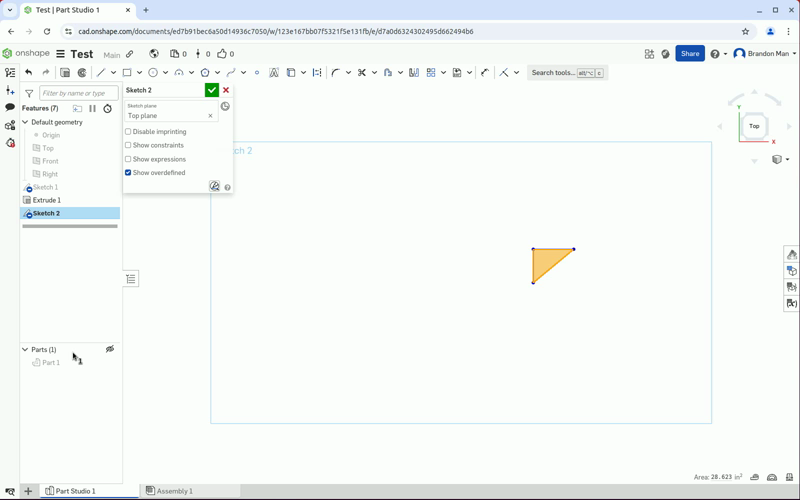
key(shift+y)
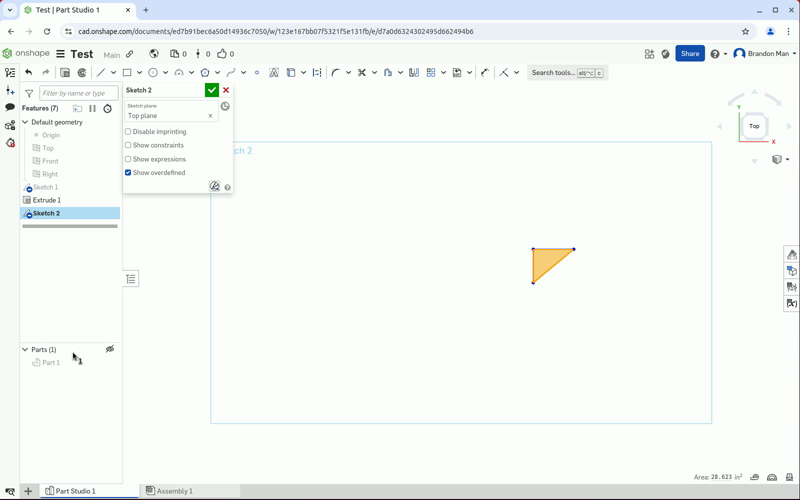
key(shift+e)
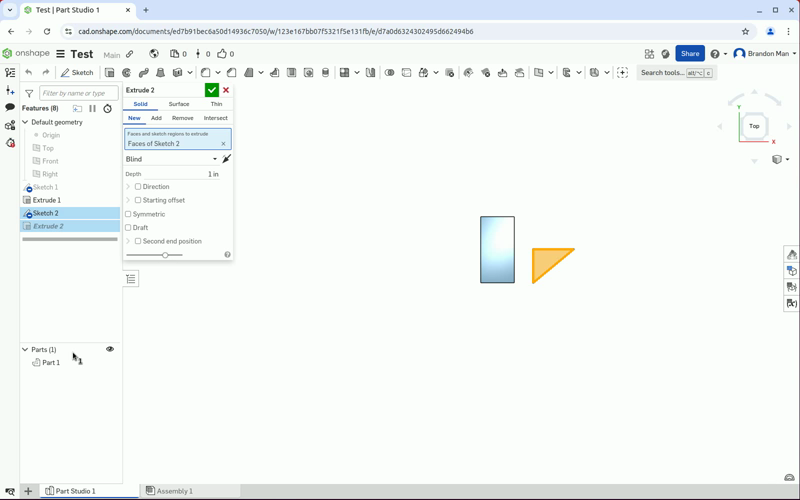
mouse_move(143, 106)
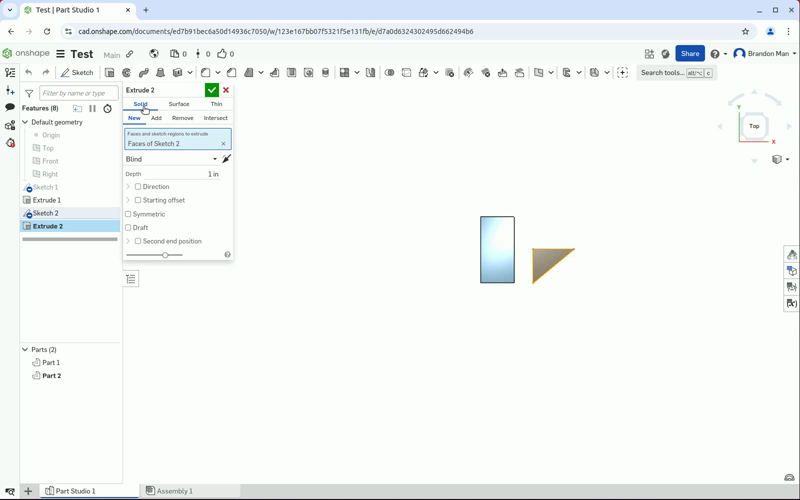
click(143, 106)
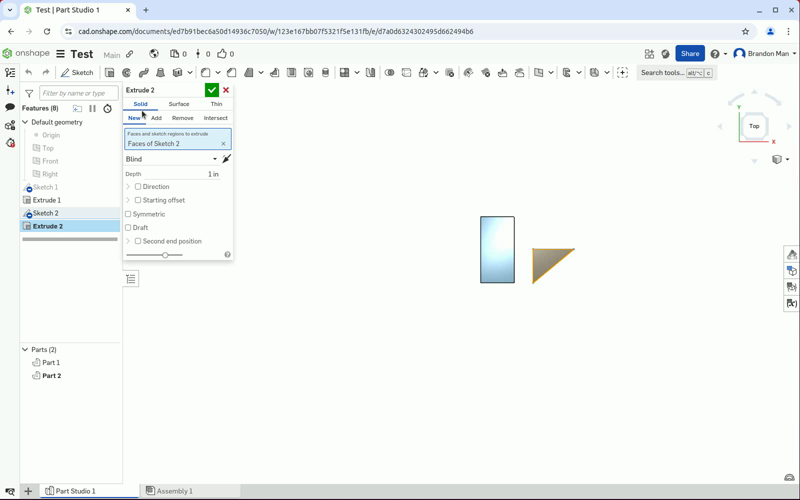
mouse_move(137, 120)
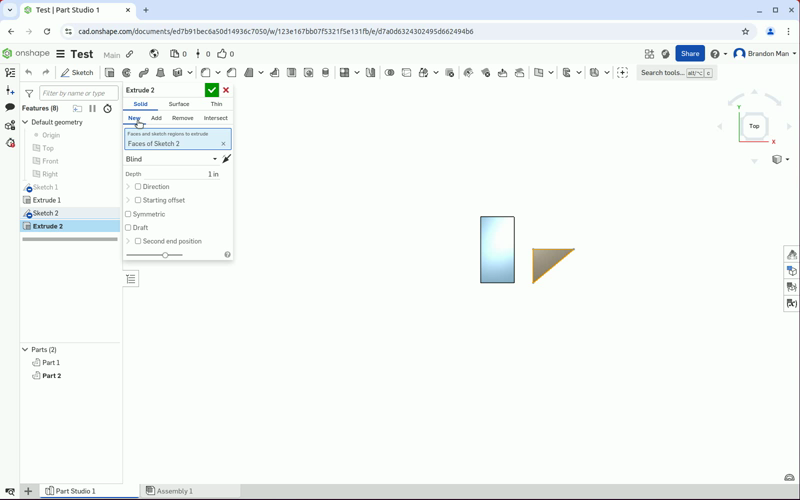
click(137, 120)
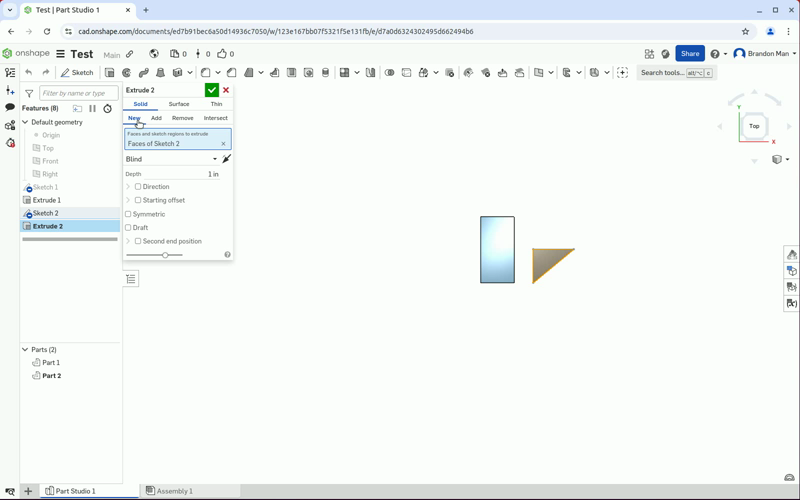
key(tab, 4)
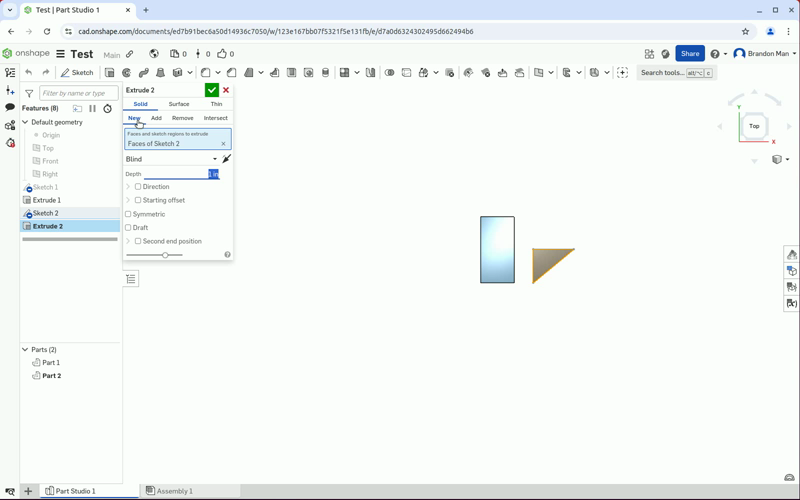
text(4.814)
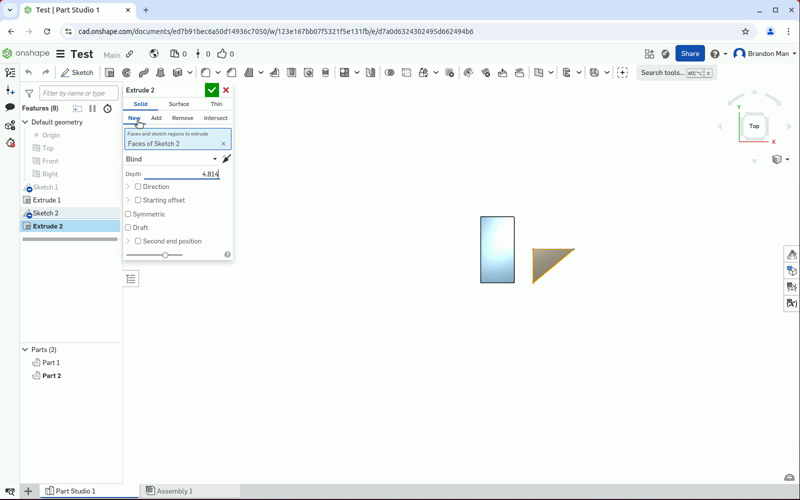
key(enter)
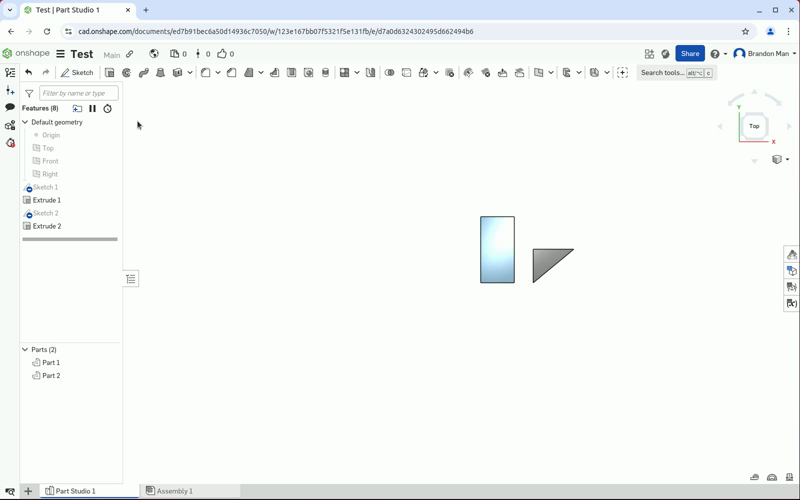
key(shift+h)
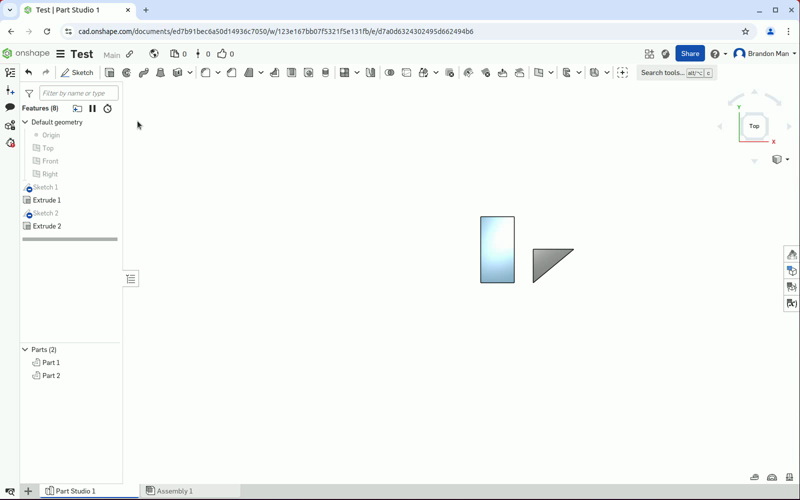
key(shift+h)
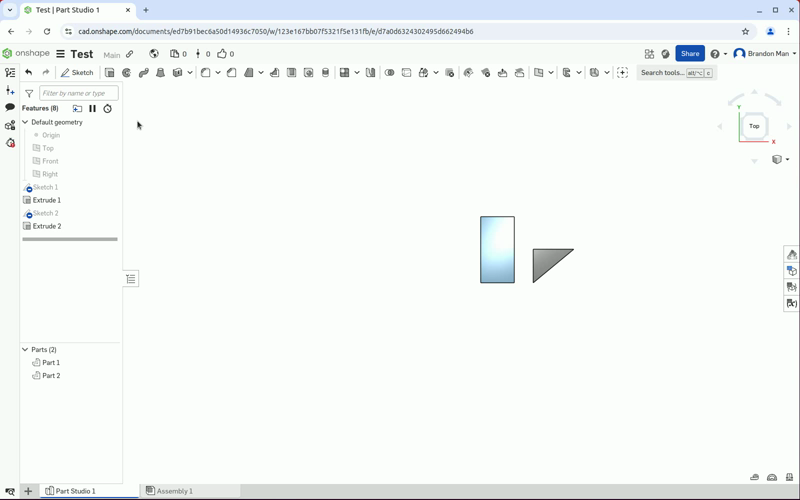
mouse_move(73, 189)
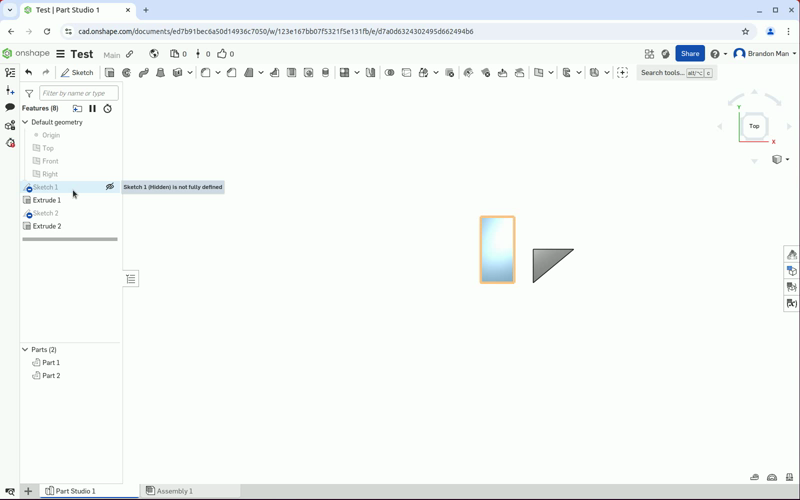
click(73, 189)
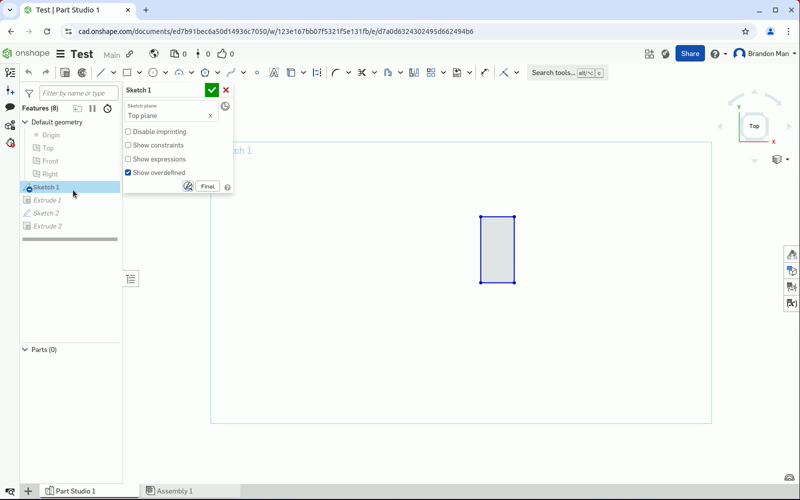
mouse_move(229, 92)
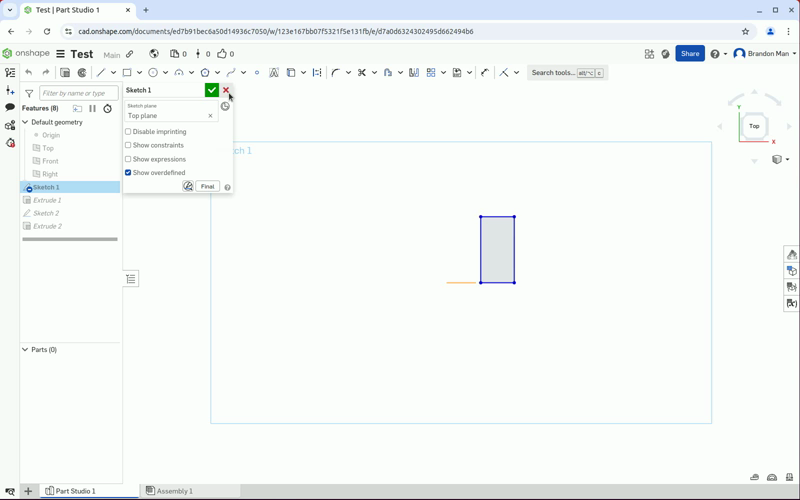
click(229, 92)
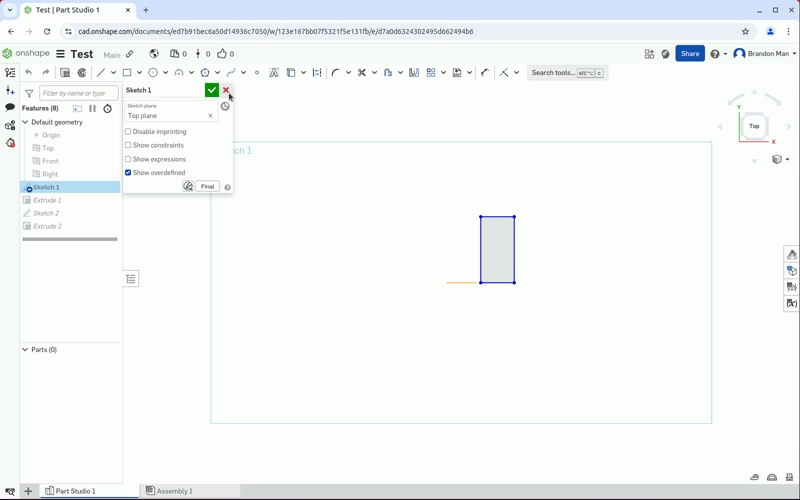
key(shift+s)
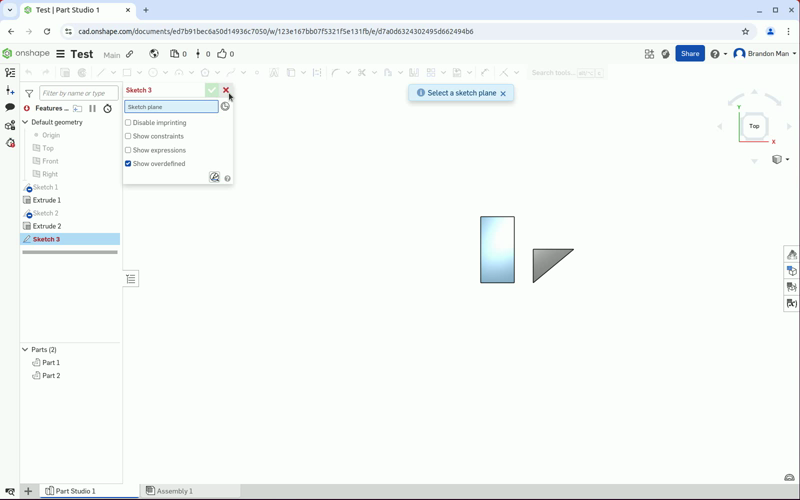
mouse_move(73, 150)
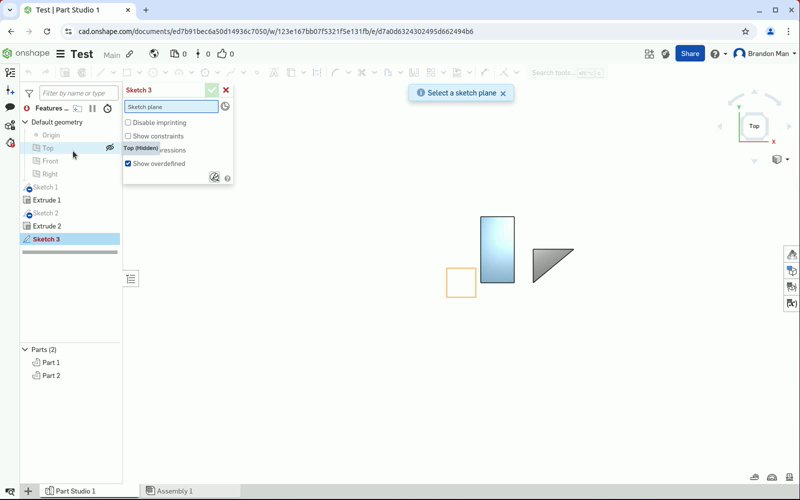
click(73, 150)
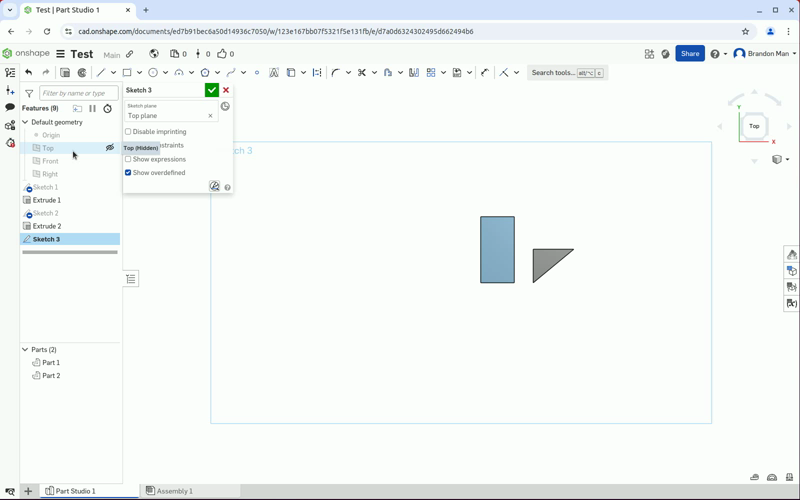
mouse_move(73, 352)
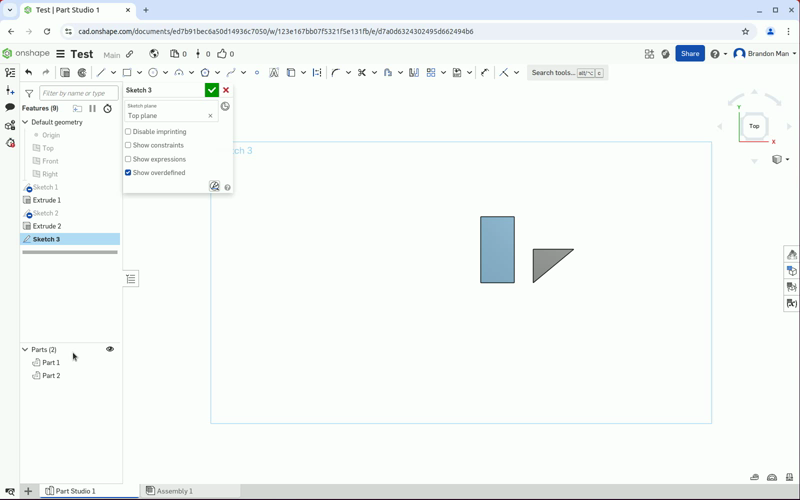
key(y)
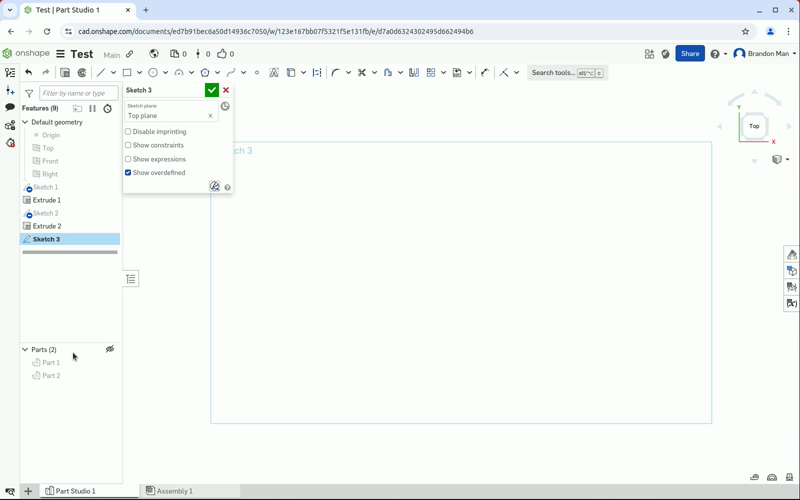
key(l)
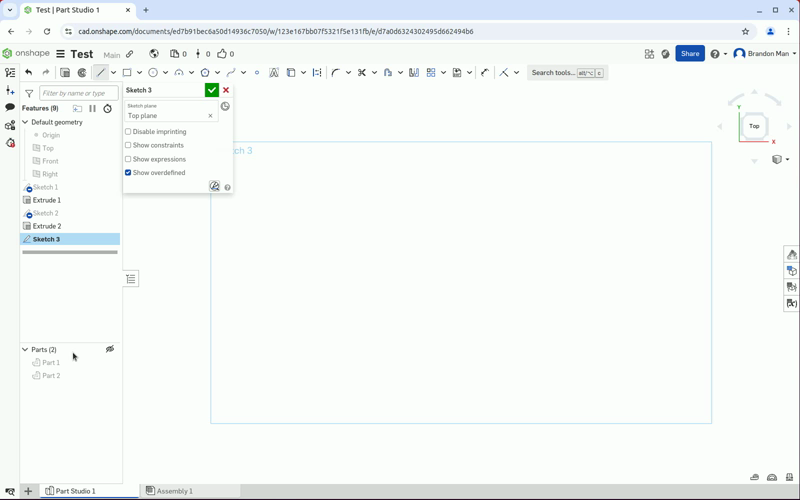
key_down(shift)
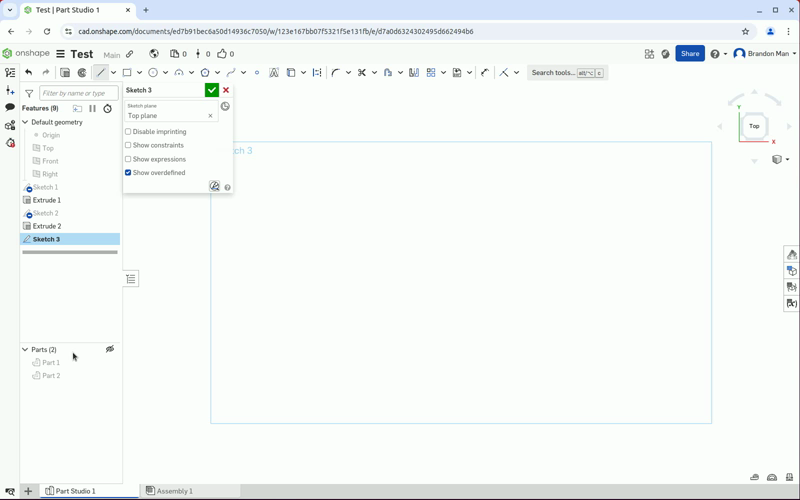
mouse_move(533, 230)
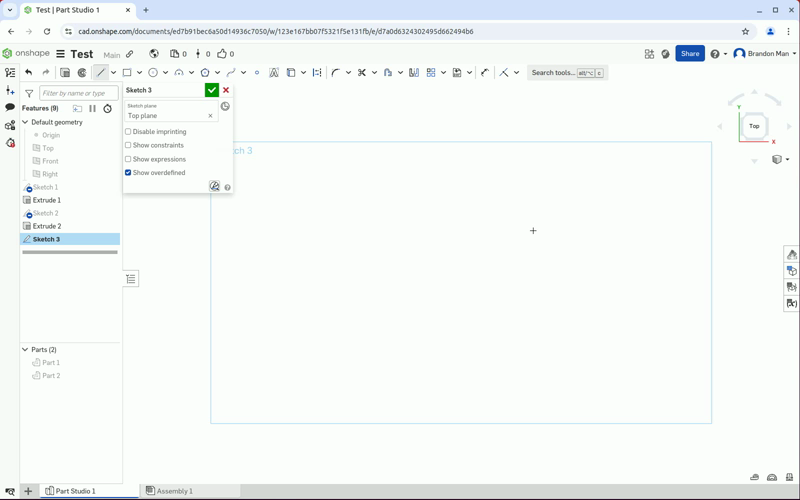
click(533, 230)
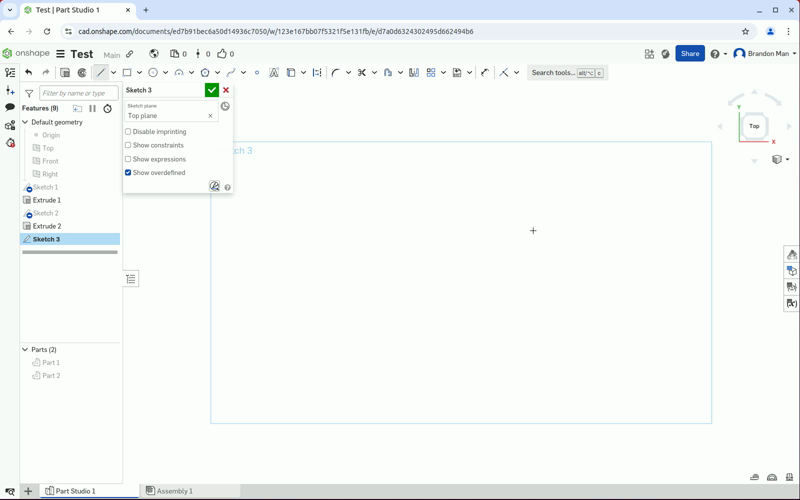
key_up(shift)
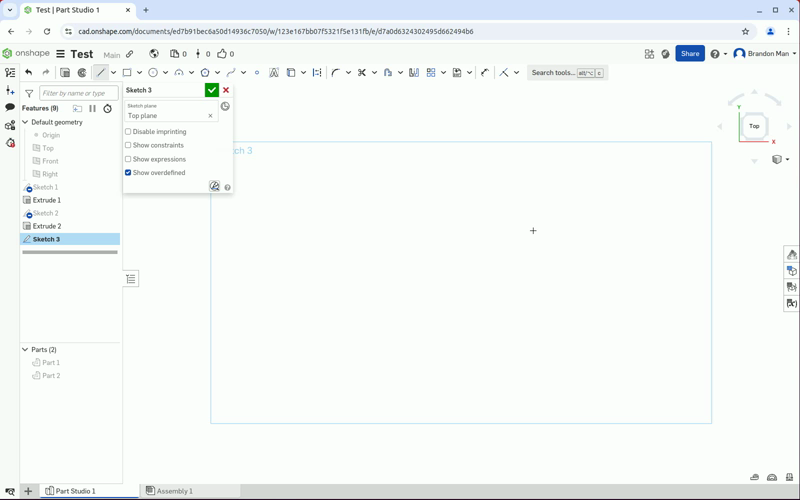
key_down(shift)
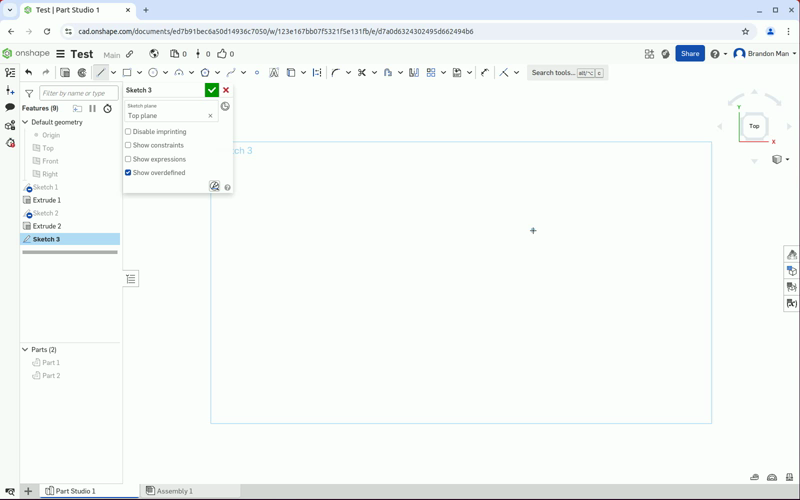
mouse_move(563, 230)
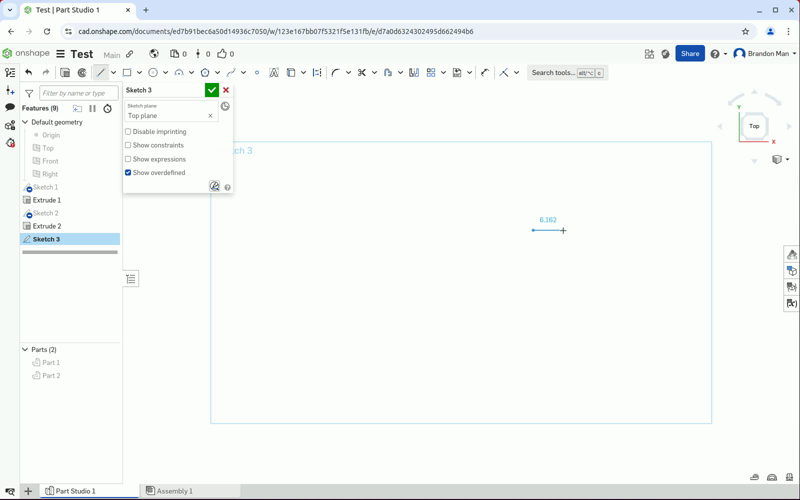
mouse_move(573, 230)
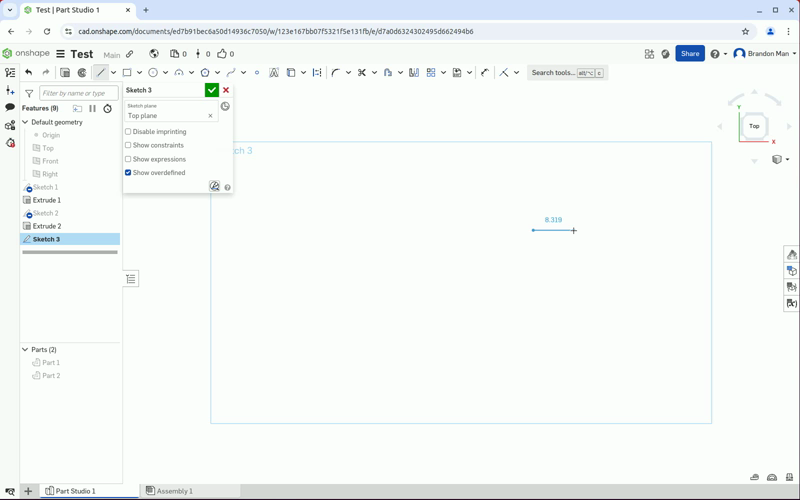
click(573, 230)
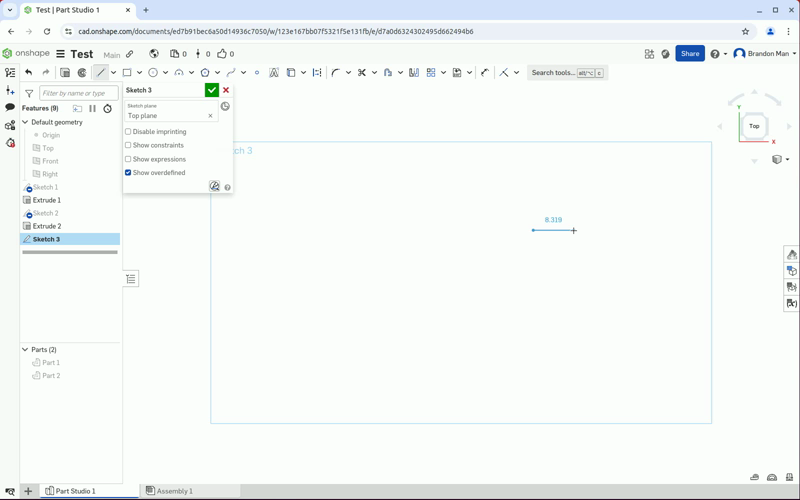
key_up(shift)
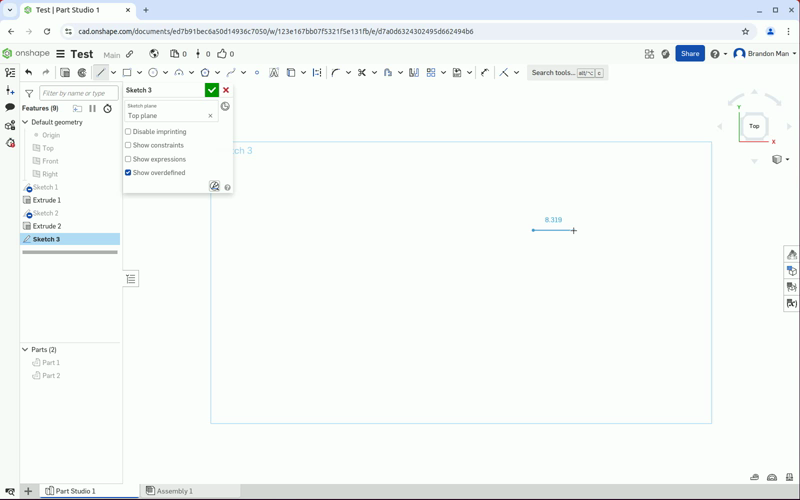
key_down(shift)
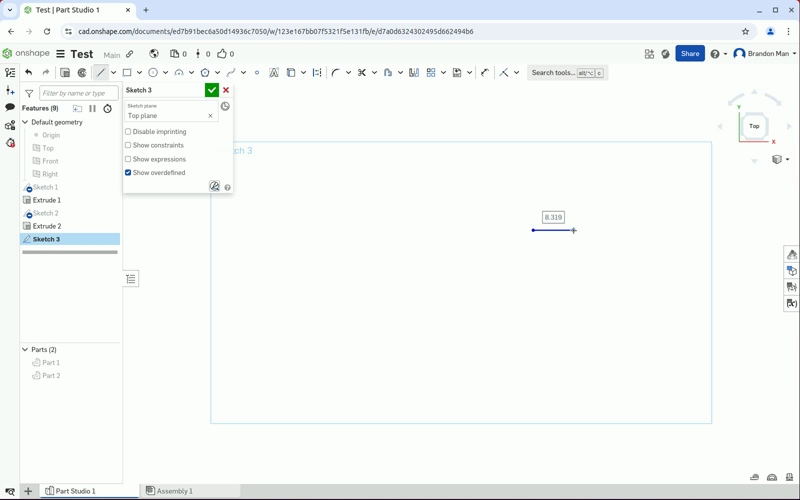
mouse_move(589, 230)
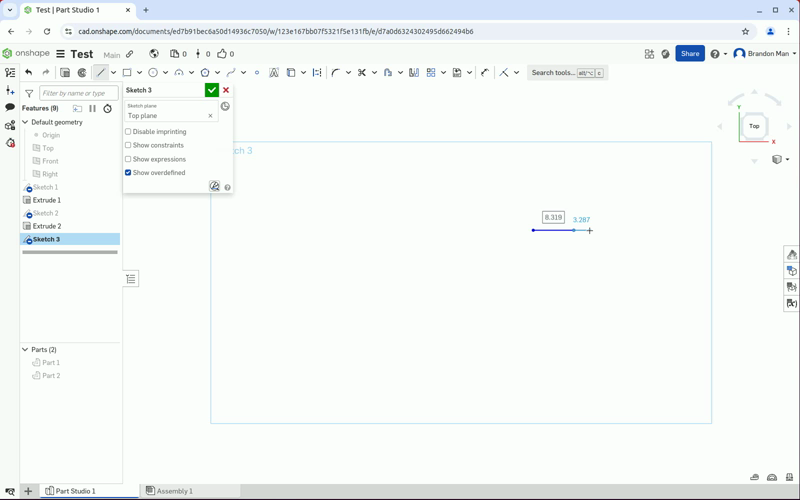
mouse_move(573, 209)
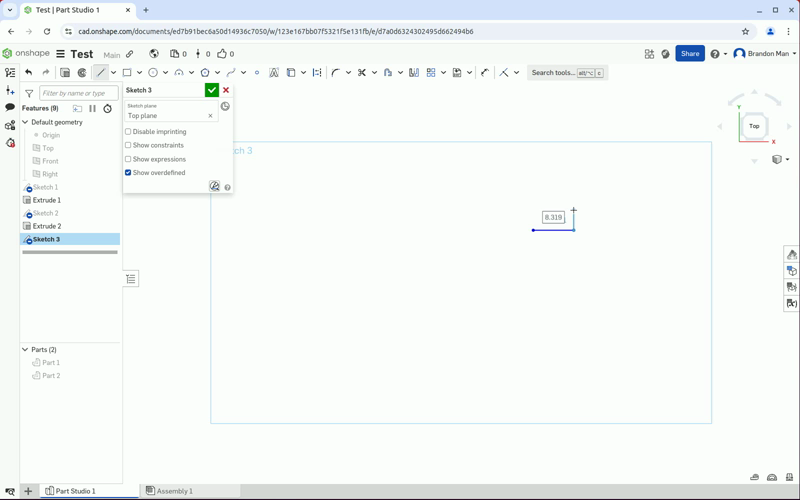
click(573, 209)
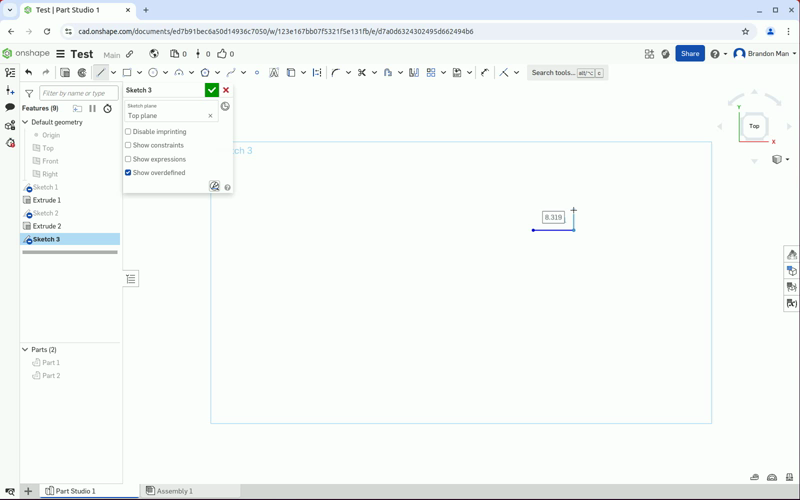
key_up(shift)
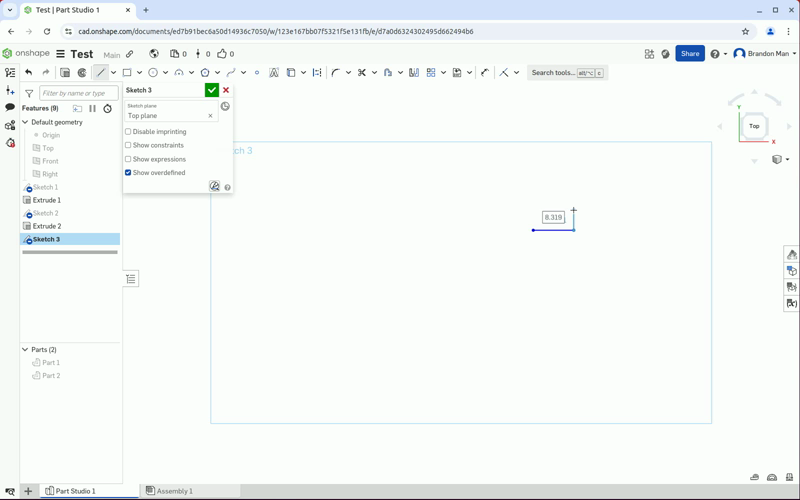
key_down(shift)
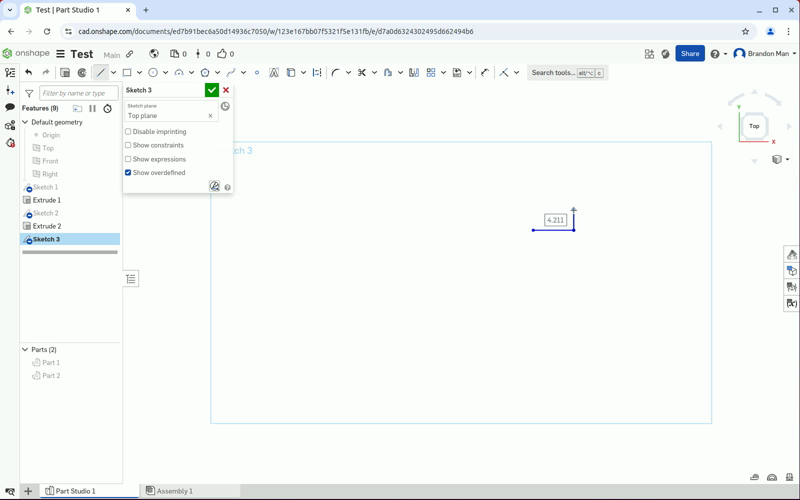
mouse_move(589, 209)
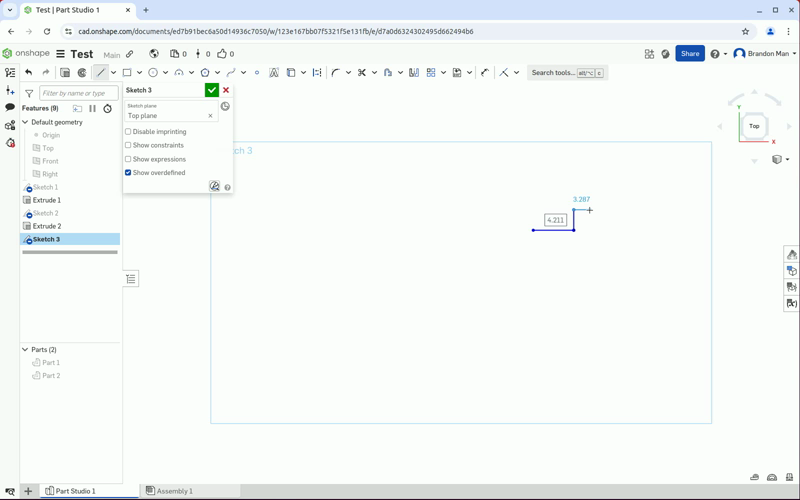
mouse_move(573, 189)
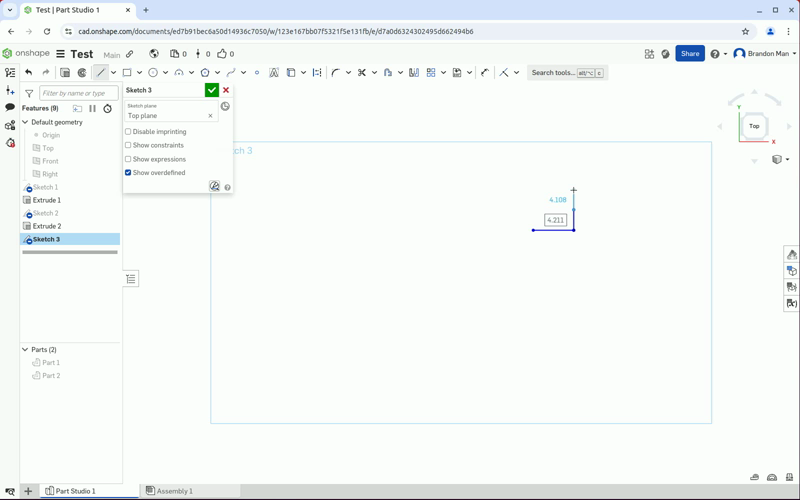
click(573, 189)
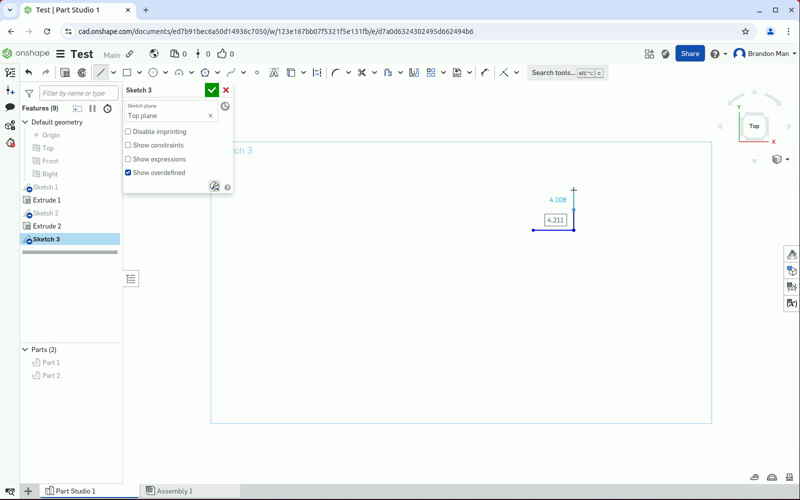
key_up(shift)
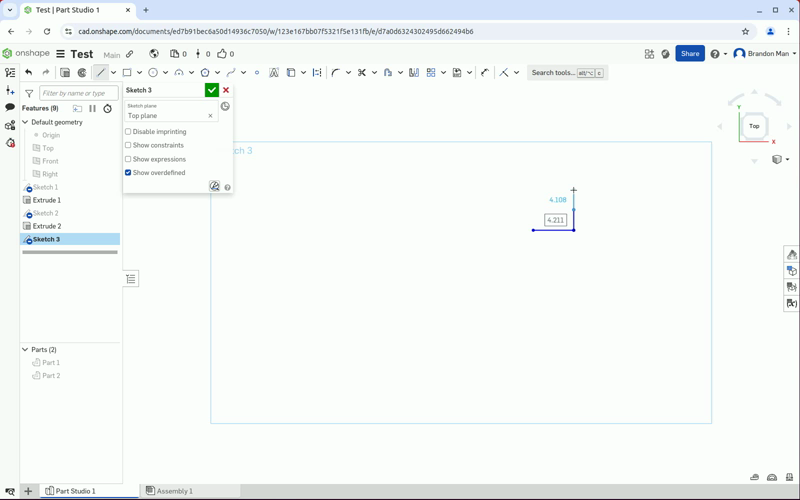
key_down(shift)
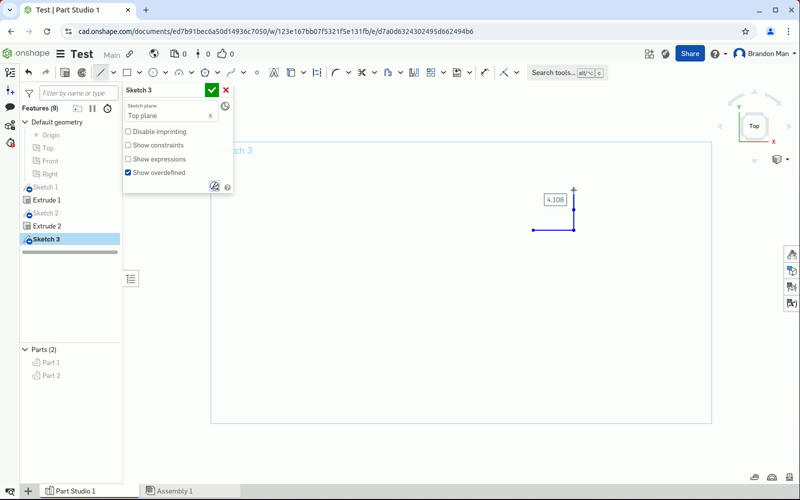
mouse_move(589, 189)
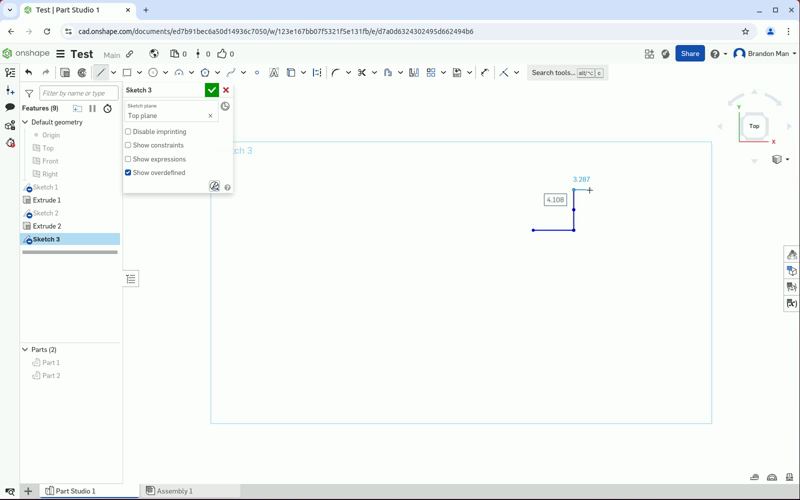
mouse_move(533, 189)
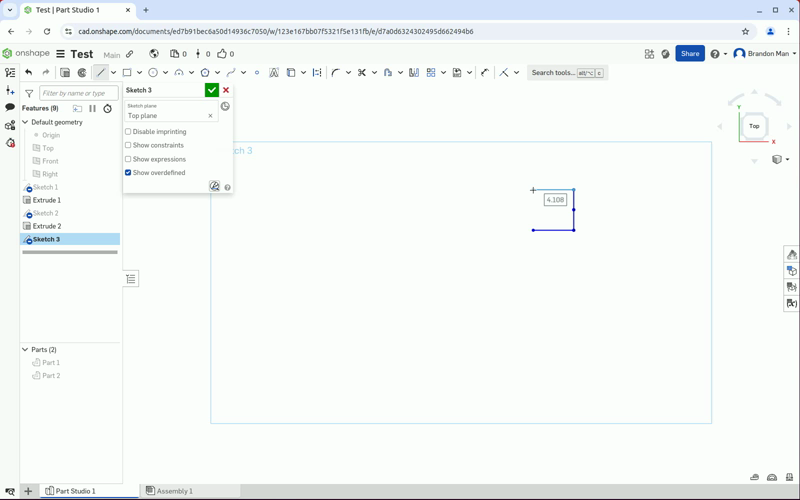
click(533, 189)
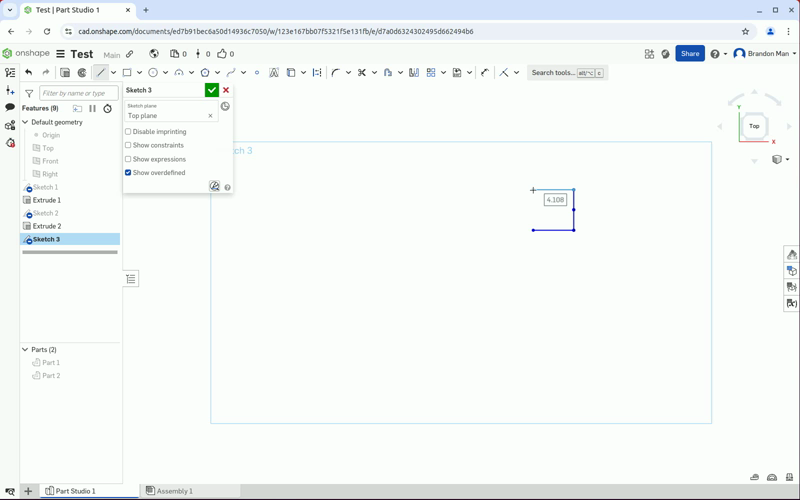
key_up(shift)
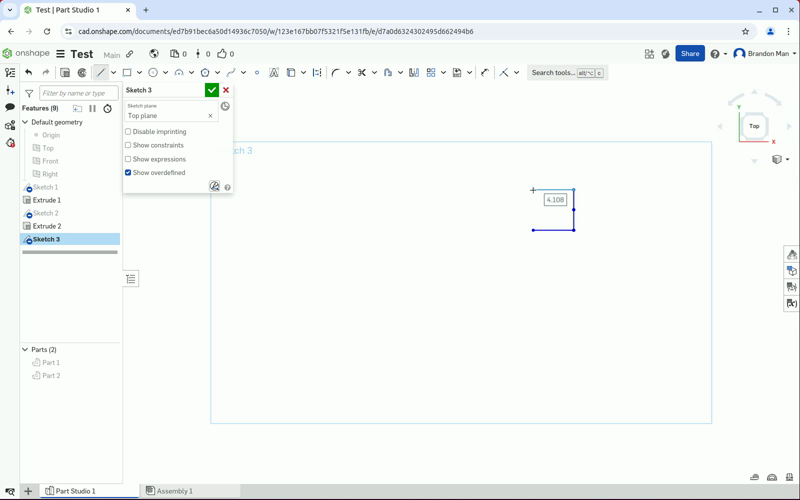
mouse_move(563, 189)
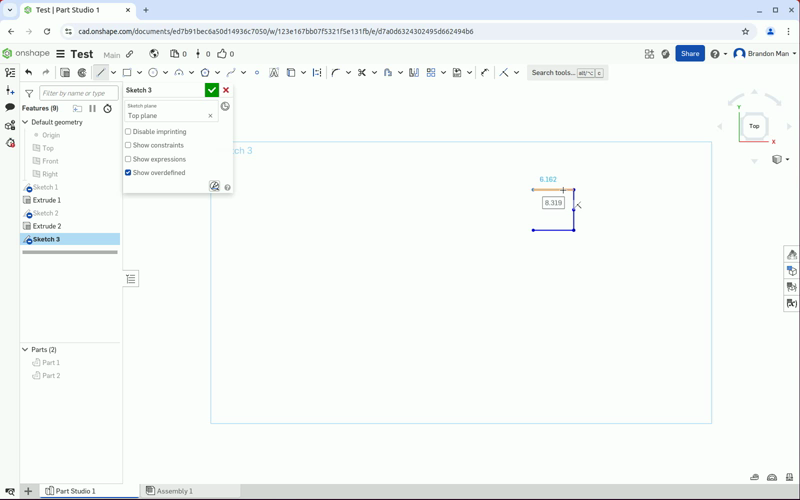
key_down(shift)
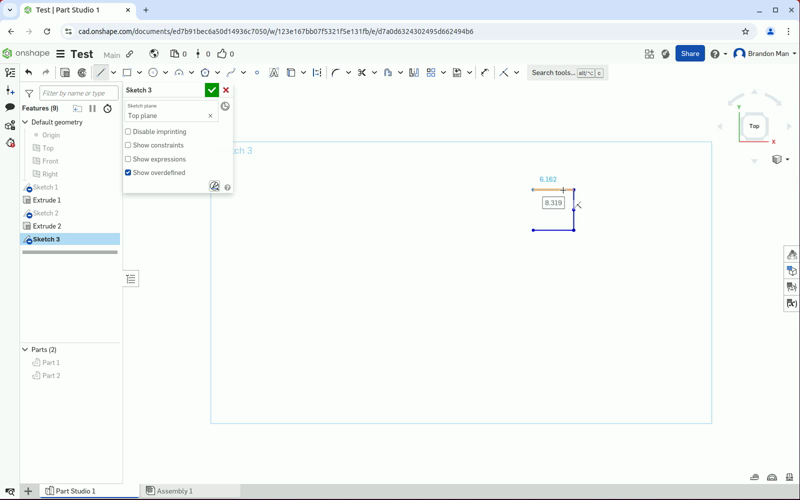
mouse_move(533, 230)
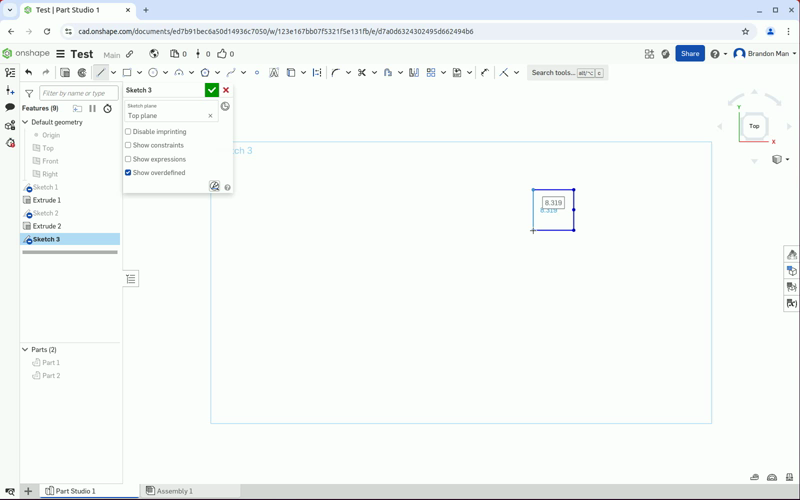
key_up(shift)
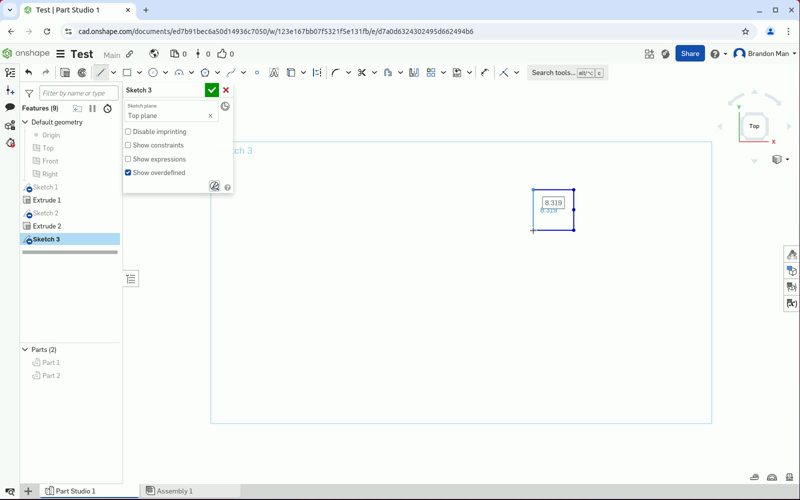
click(533, 230)
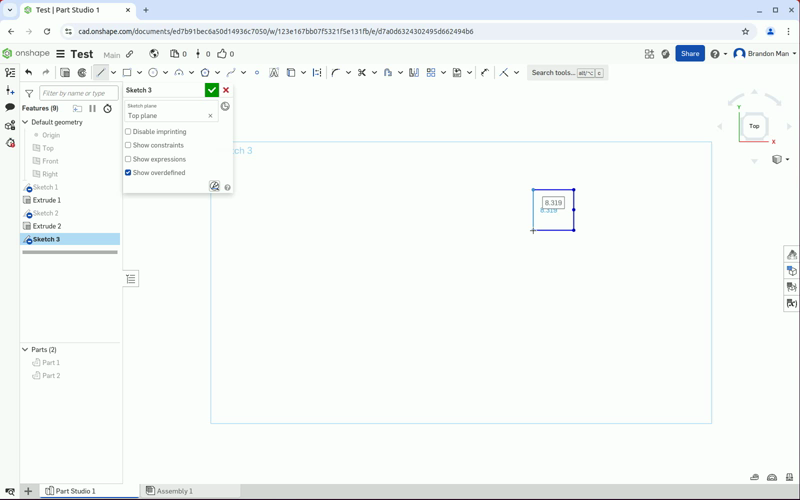
key(esc)
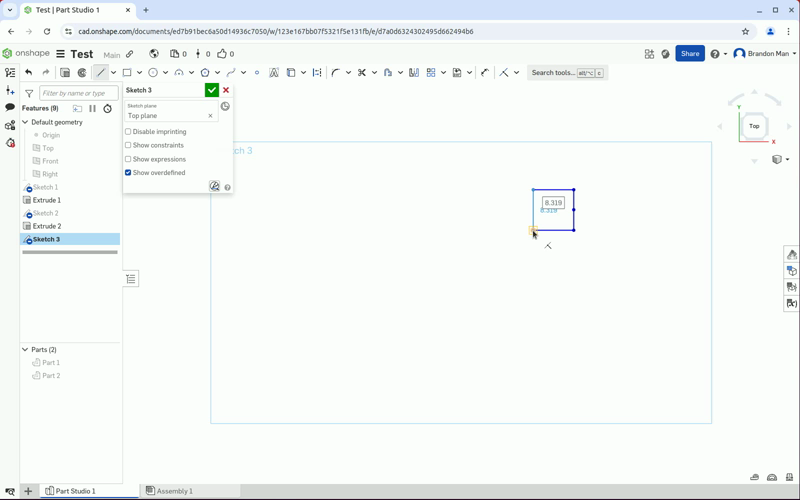
mouse_move(538, 197)
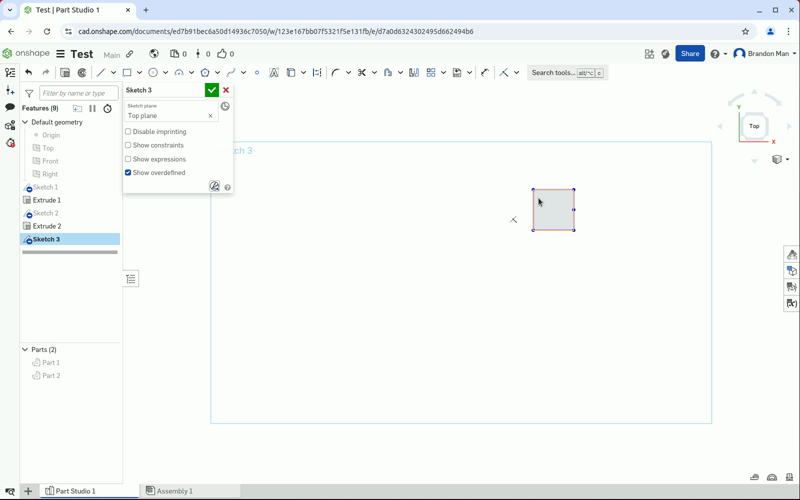
scroll(6)
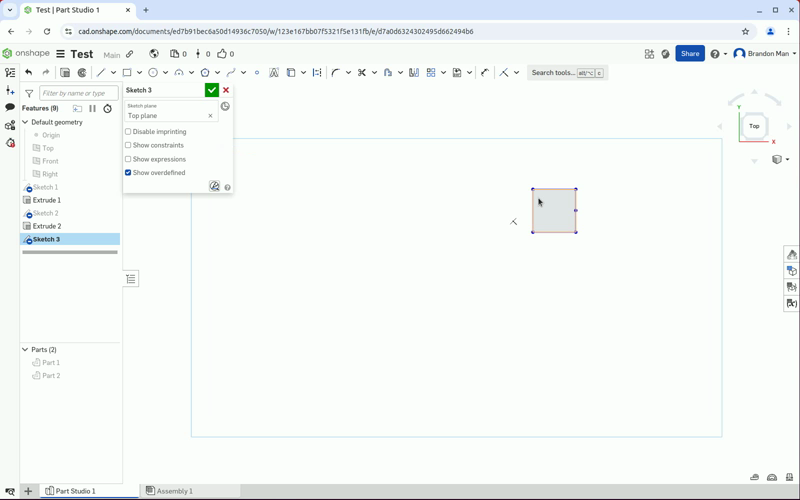
scroll(6)
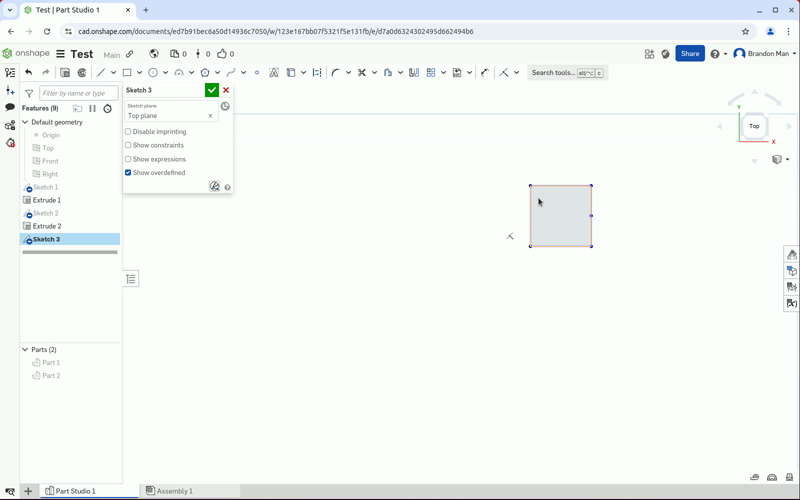
scroll(6)
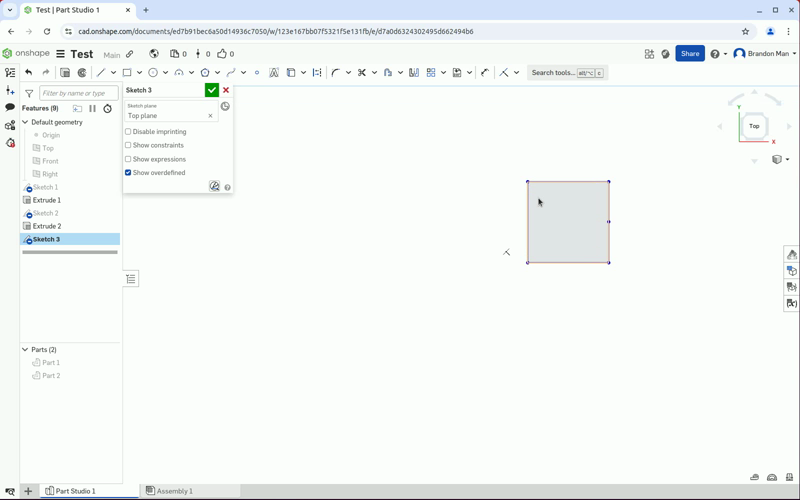
scroll(6)
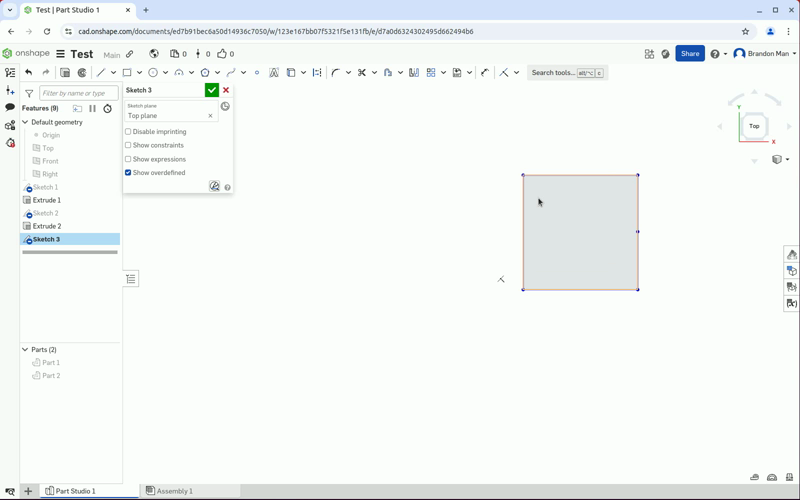
scroll(6)
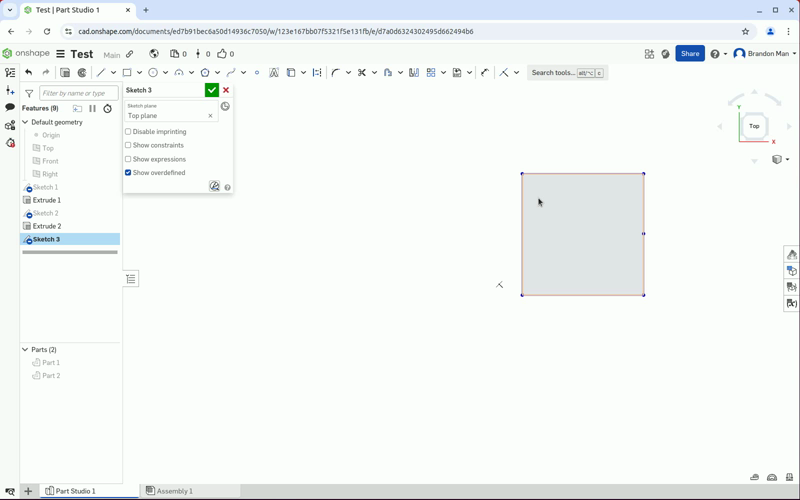
scroll(6)
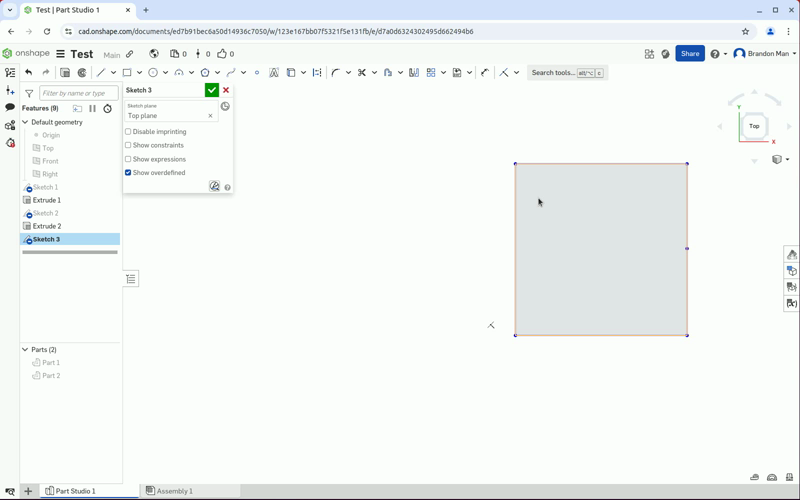
scroll(6)
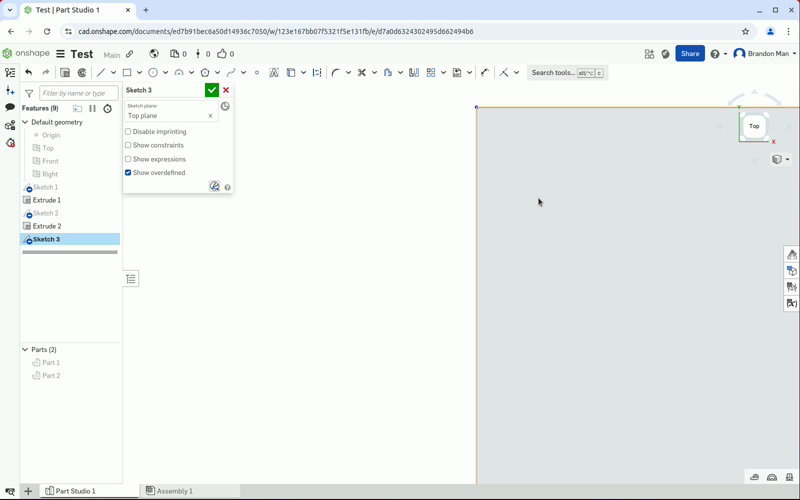
click(538, 197)
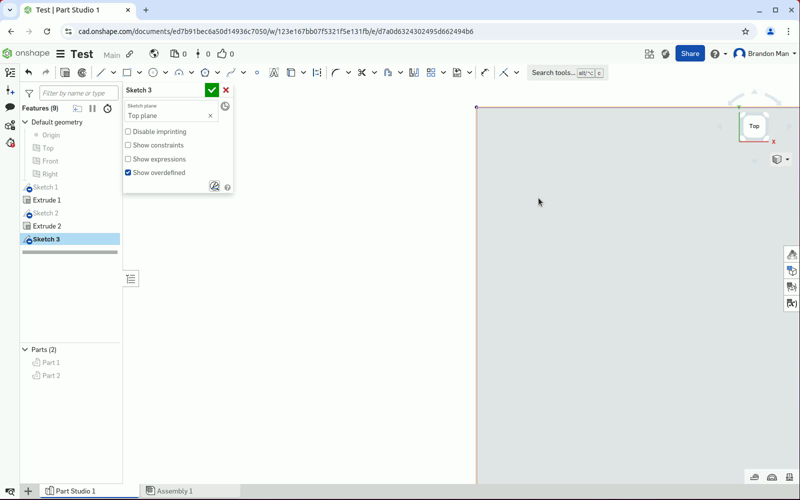
scroll(-6)
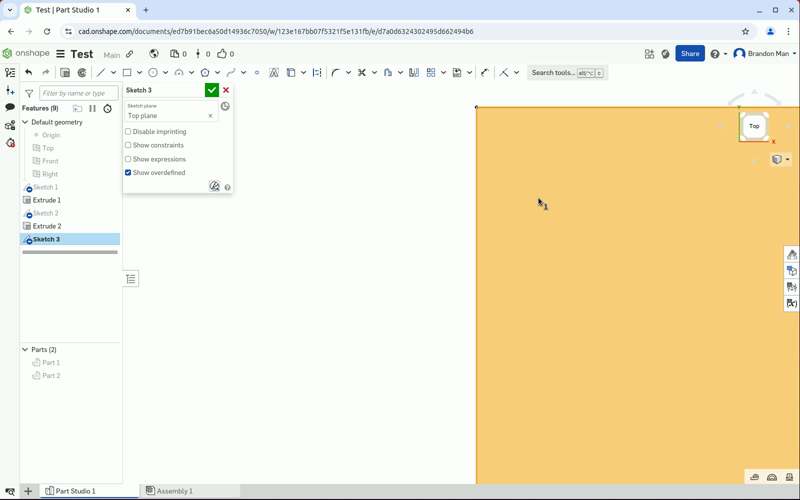
scroll(-6)
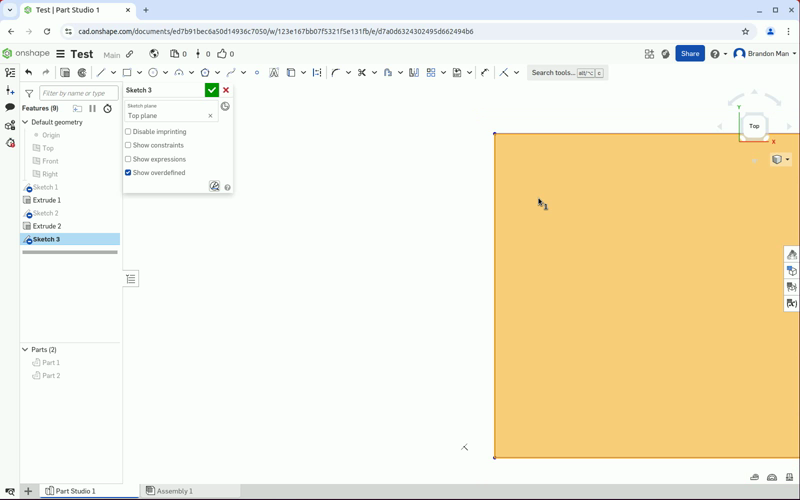
scroll(-6)
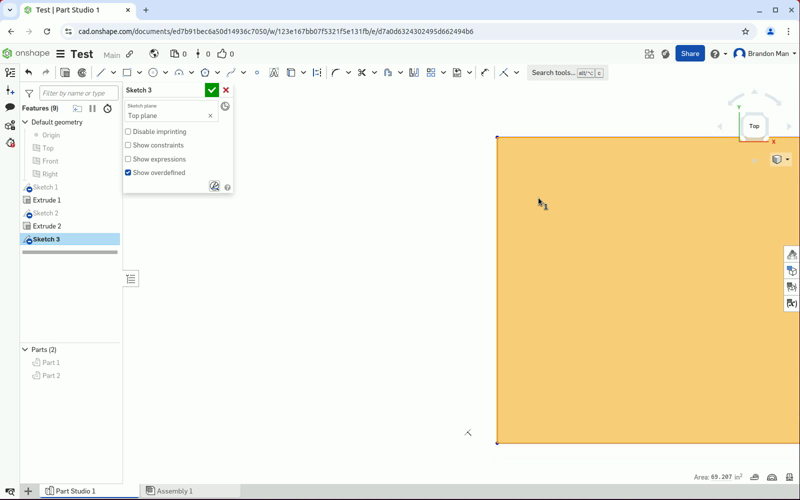
scroll(-6)
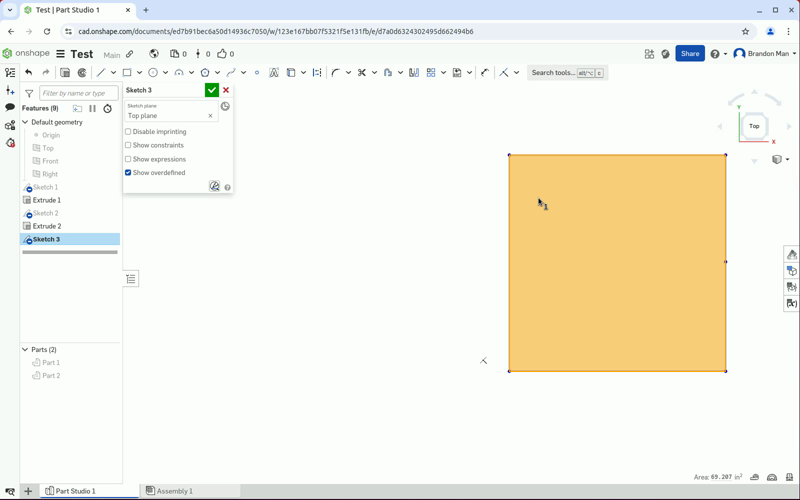
scroll(-6)
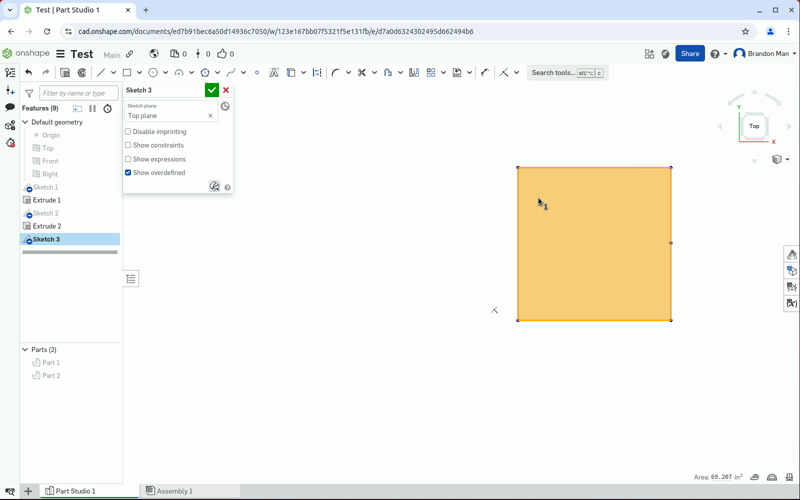
scroll(-6)
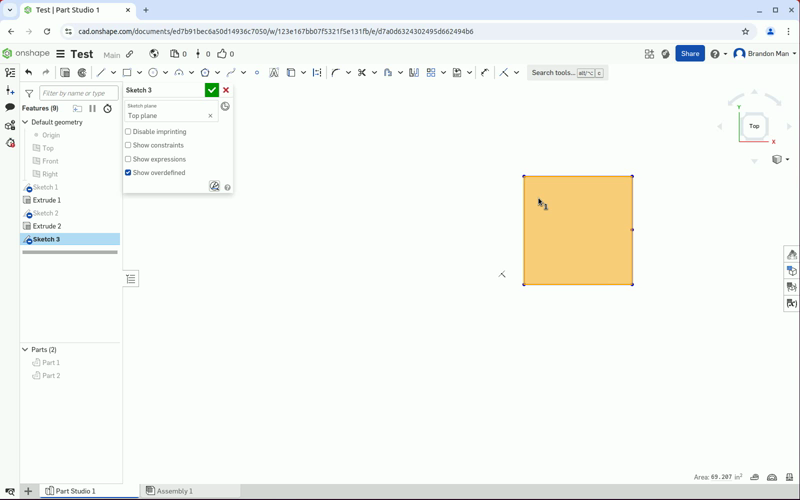
scroll(-6)
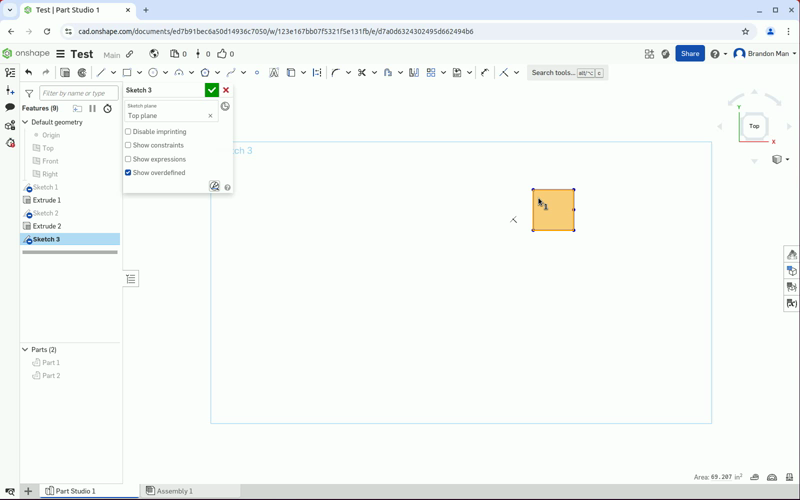
mouse_move(73, 352)
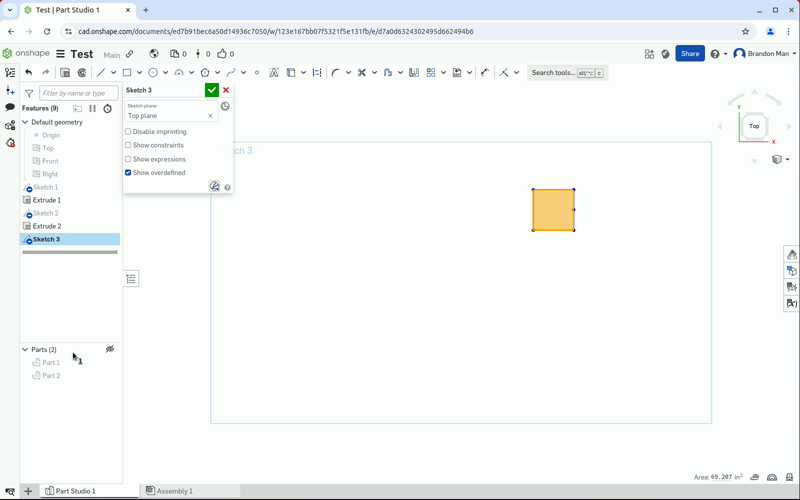
key(shift+y)
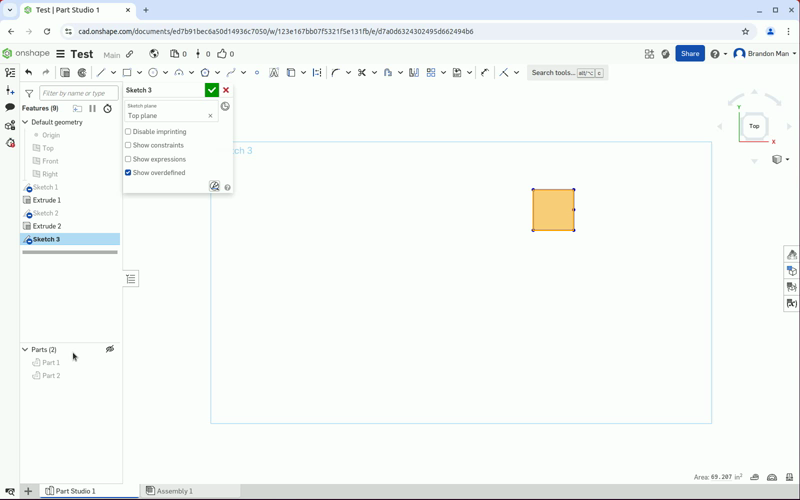
key(shift+e)
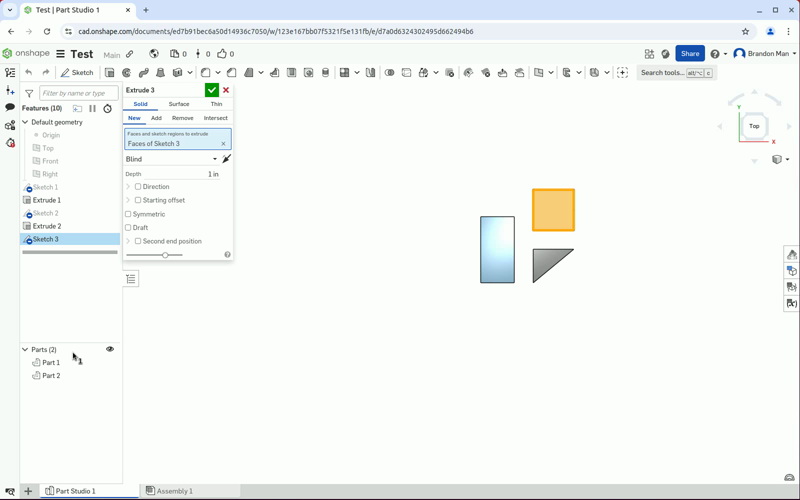
mouse_move(143, 106)
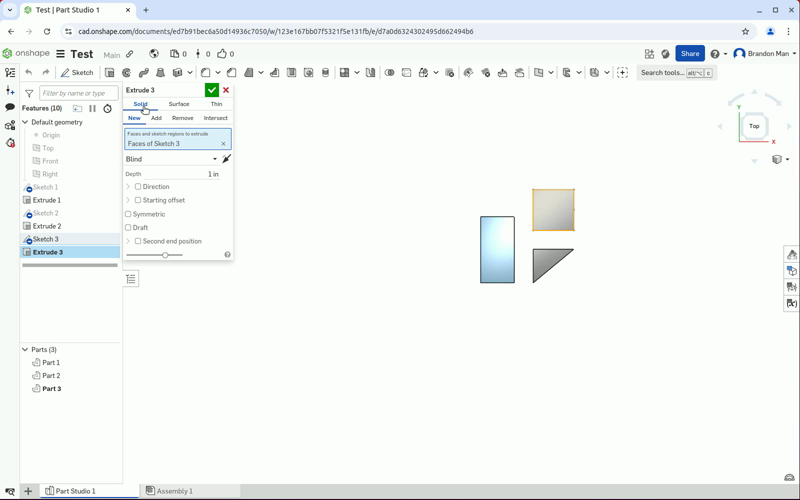
click(143, 106)
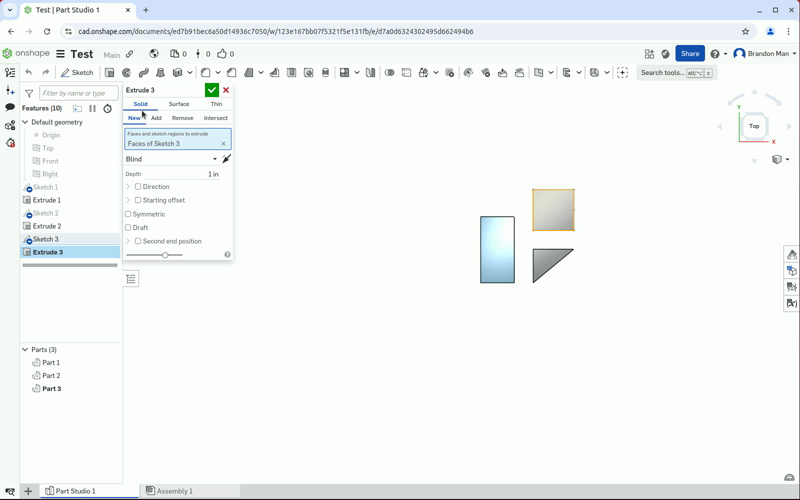
mouse_move(137, 120)
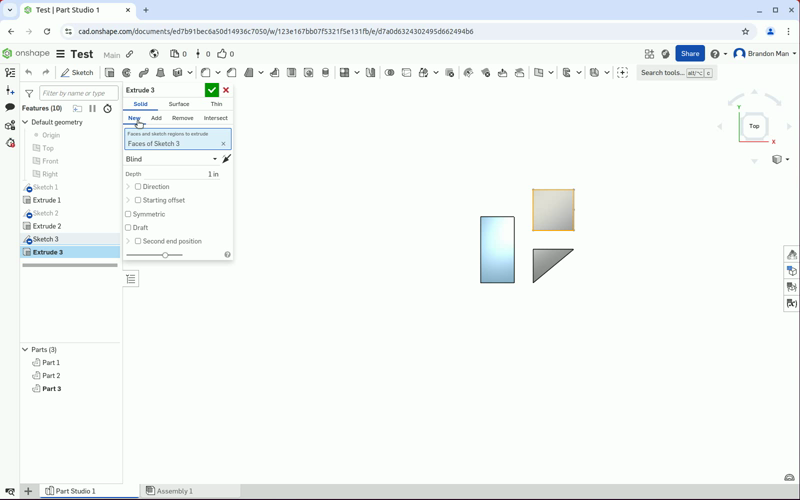
click(137, 120)
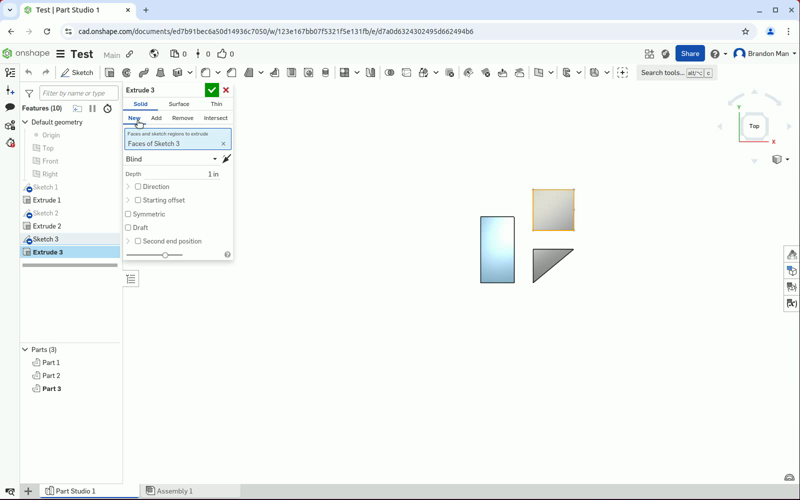
key(tab, 4)
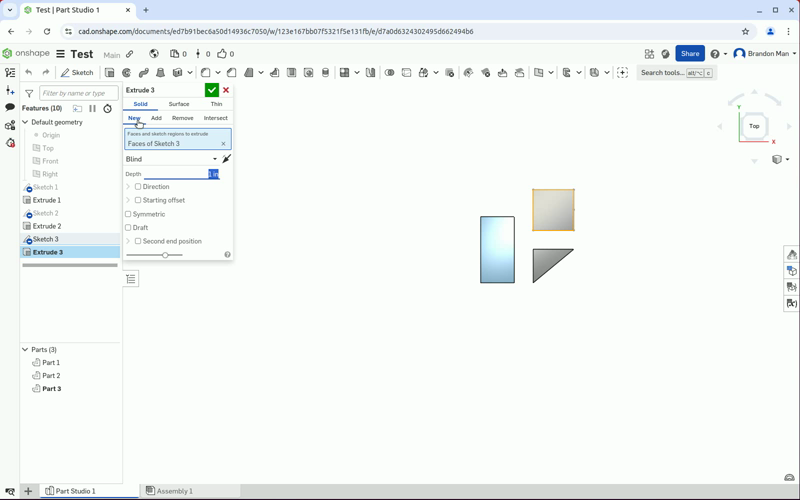
text(4.814)
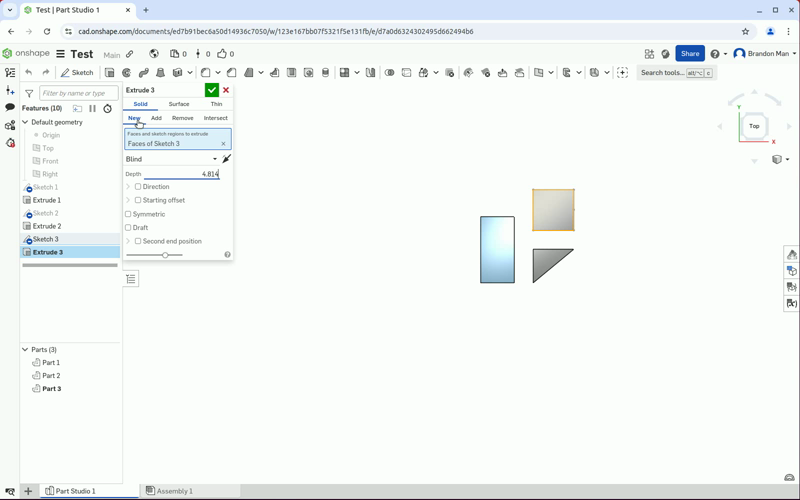
key(enter)
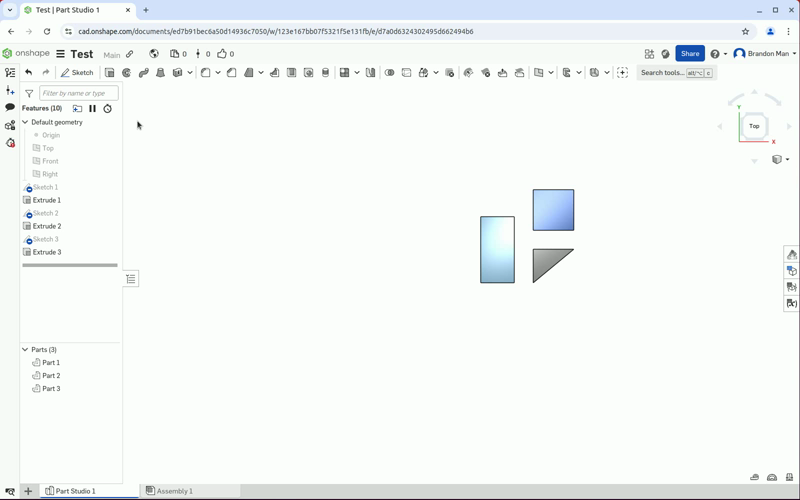
key(shift+h)
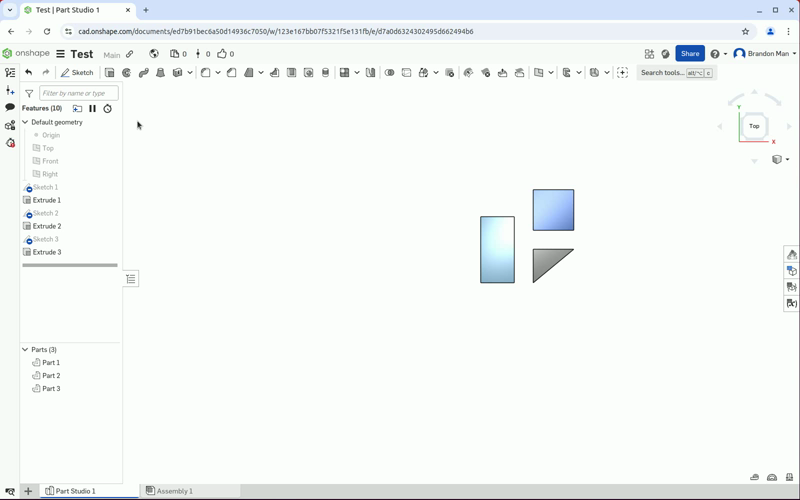
key(shift+h)
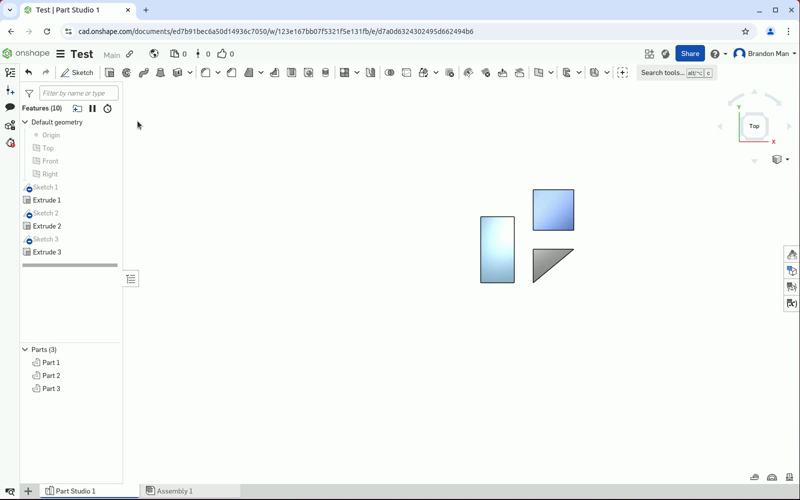
mouse_move(73, 189)
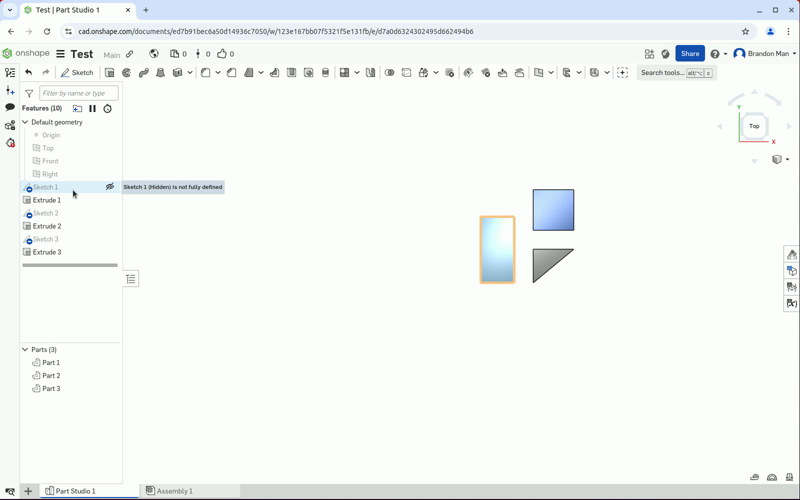
click(73, 189)
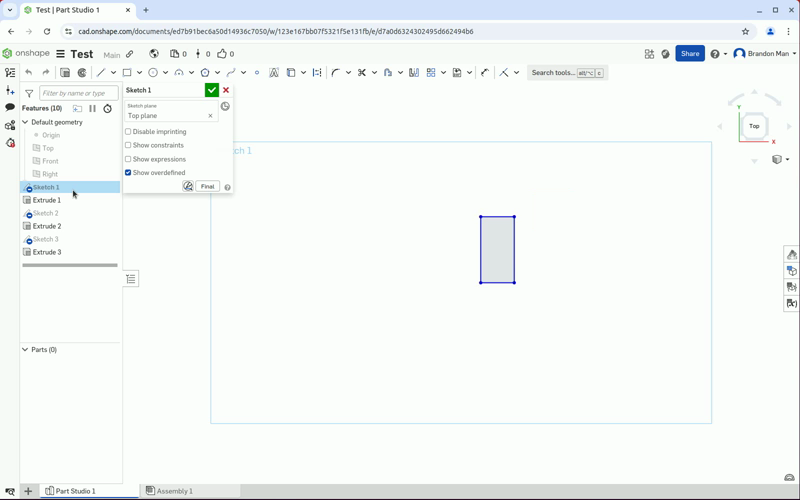
mouse_move(229, 92)
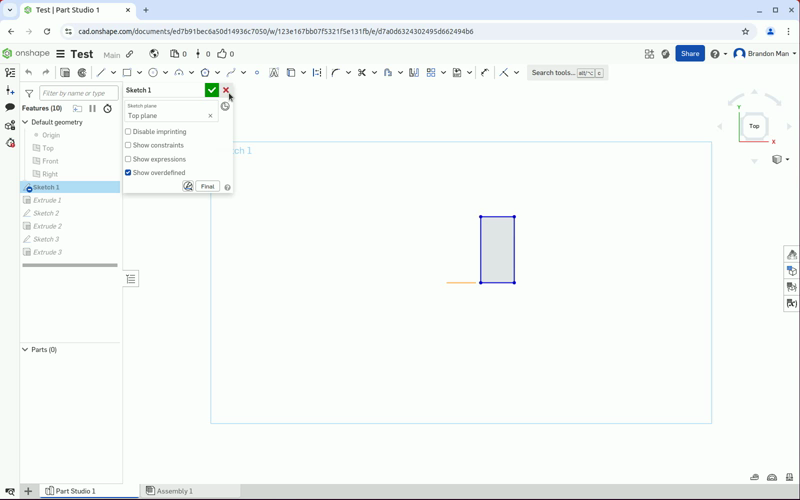
click(229, 92)
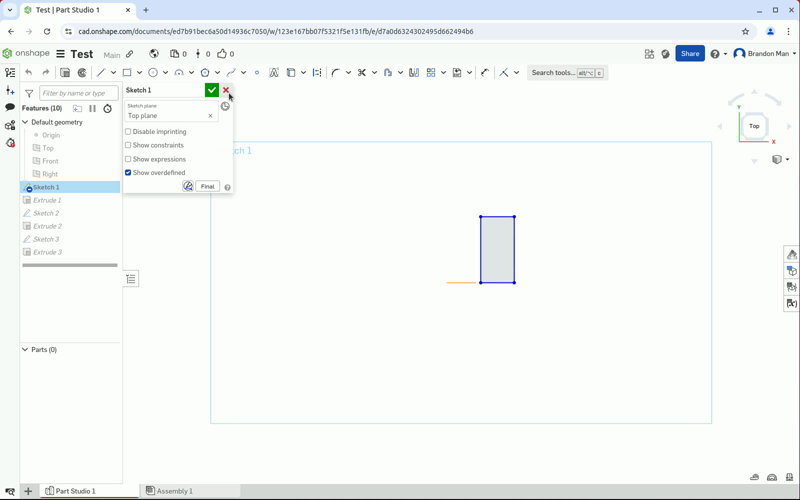
key(shift+s)
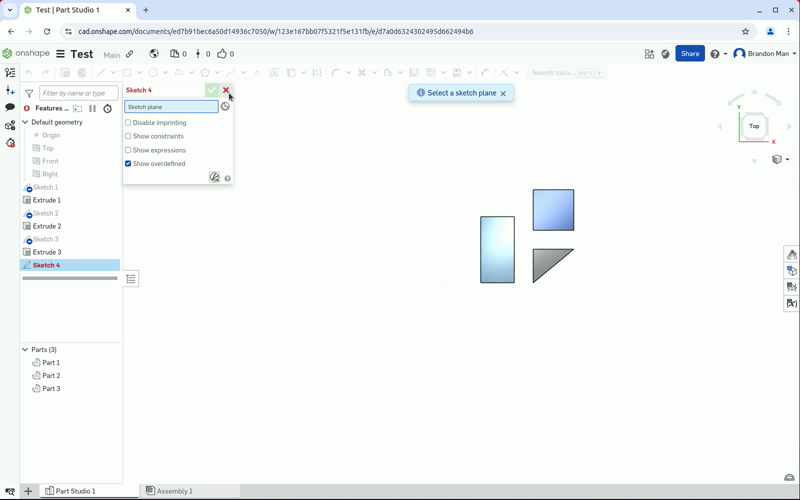
mouse_move(73, 150)
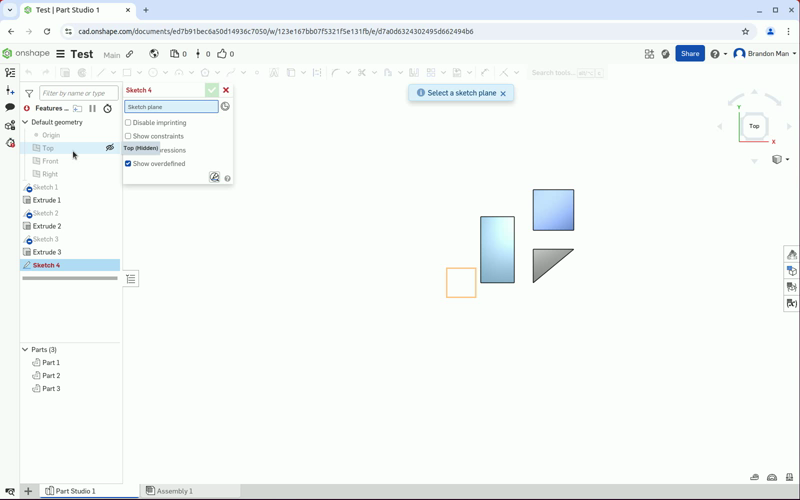
click(73, 150)
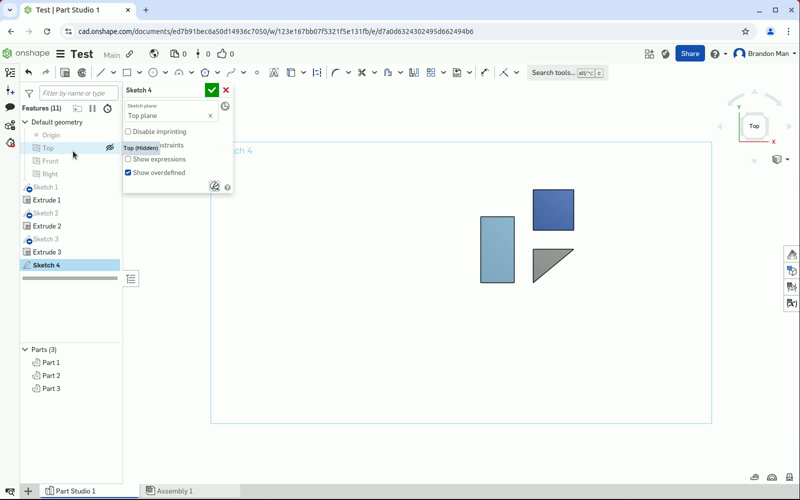
mouse_move(73, 352)
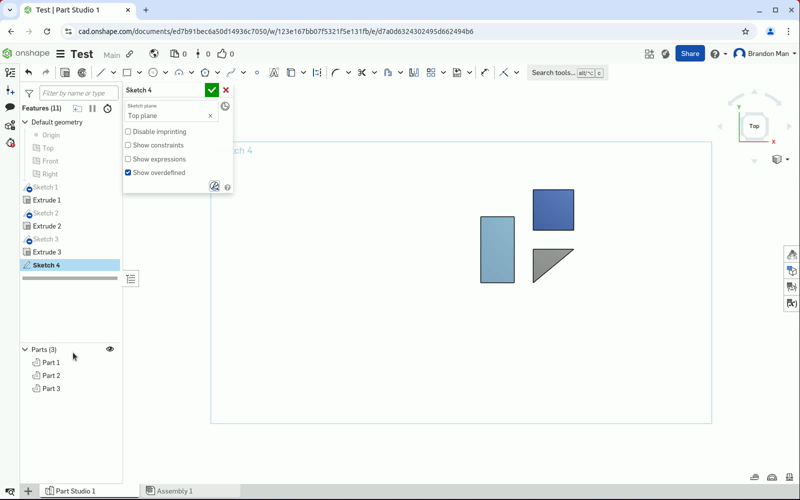
key(y)
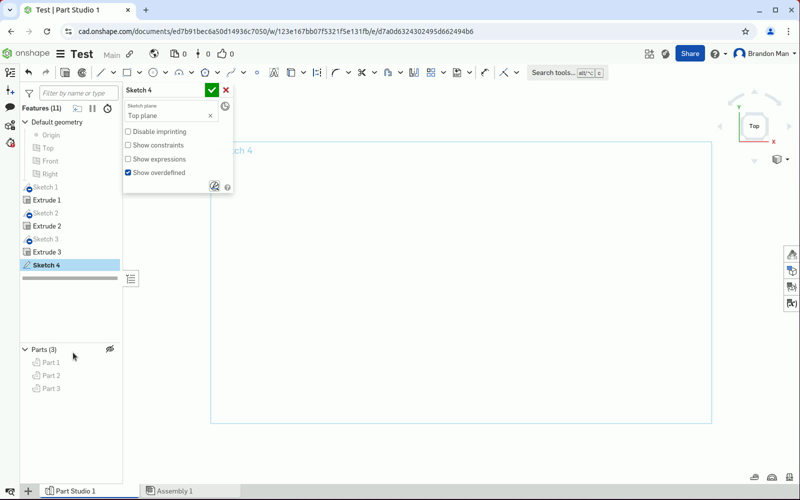
key(l)
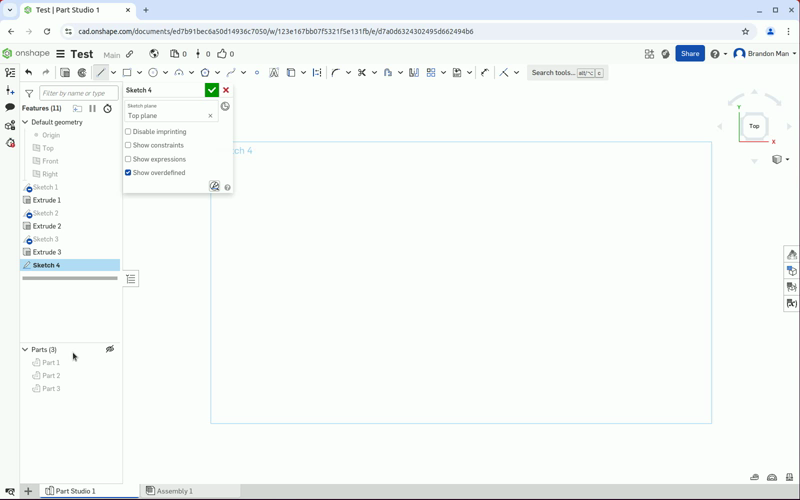
key_down(shift)
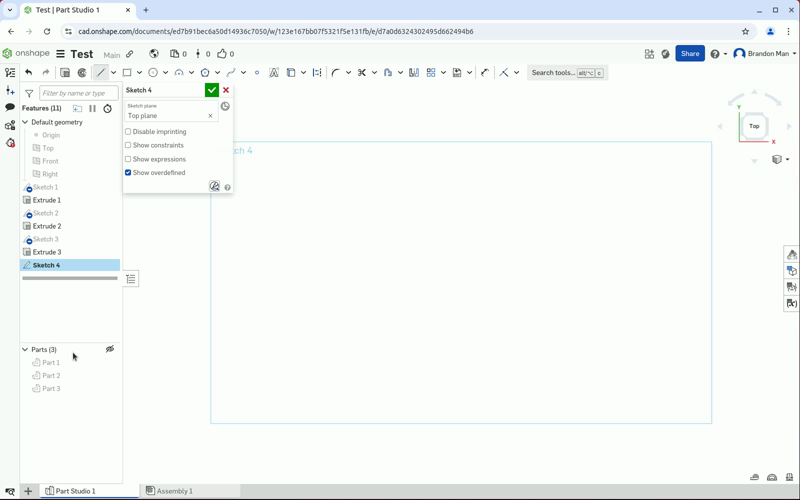
mouse_move(480, 217)
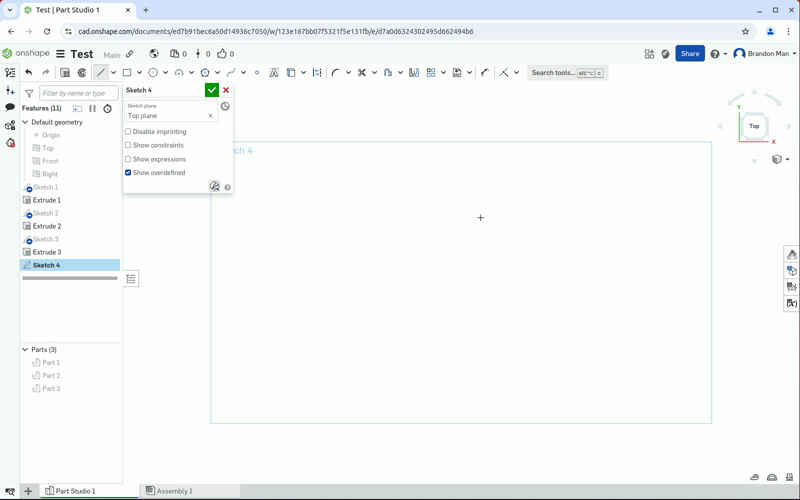
click(480, 217)
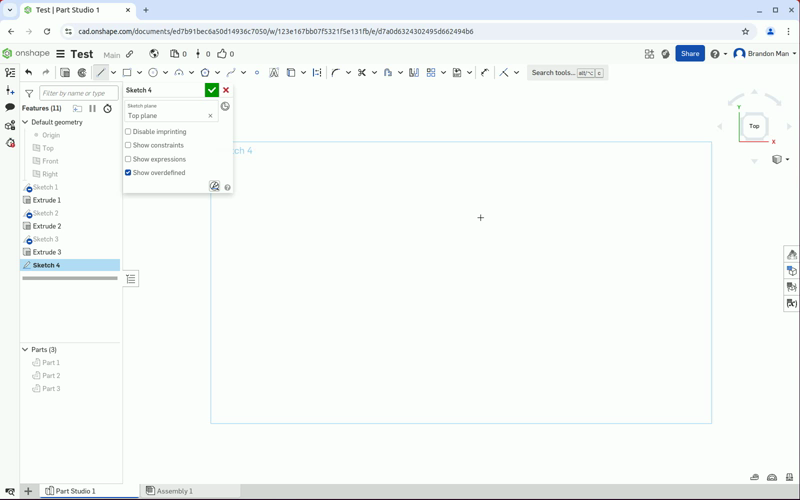
key_up(shift)
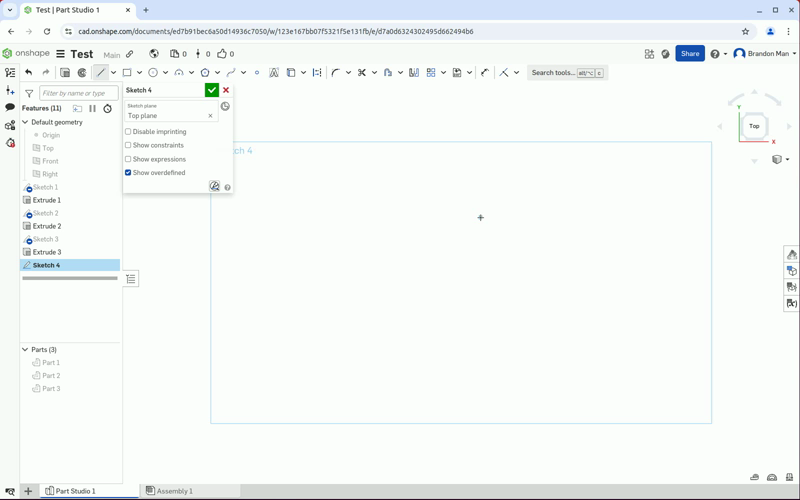
key_down(shift)
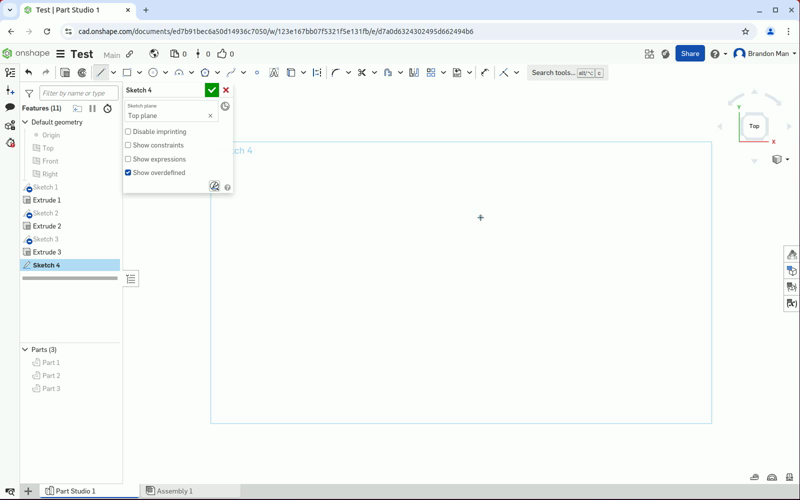
mouse_move(510, 217)
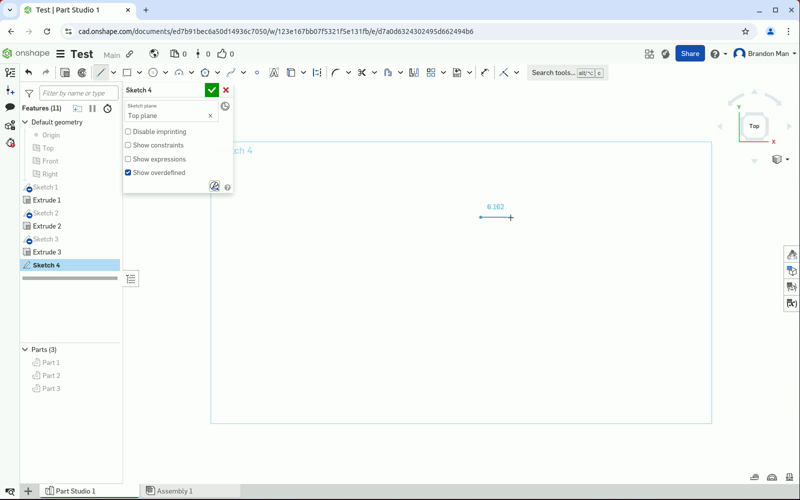
mouse_move(514, 217)
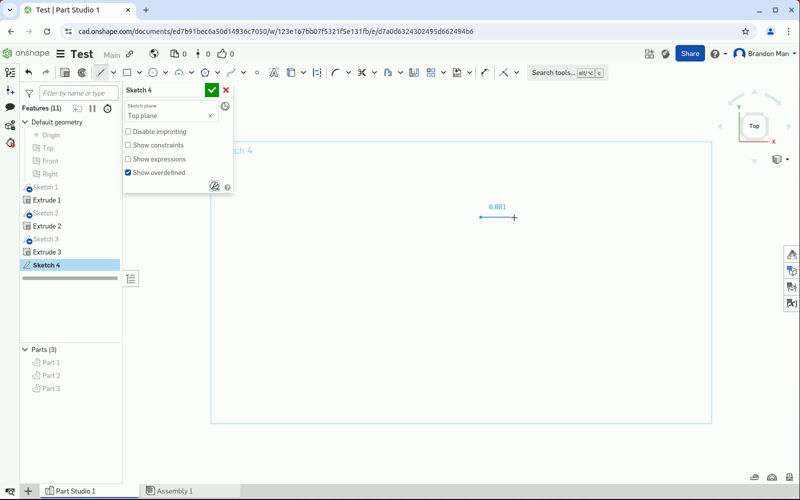
click(514, 217)
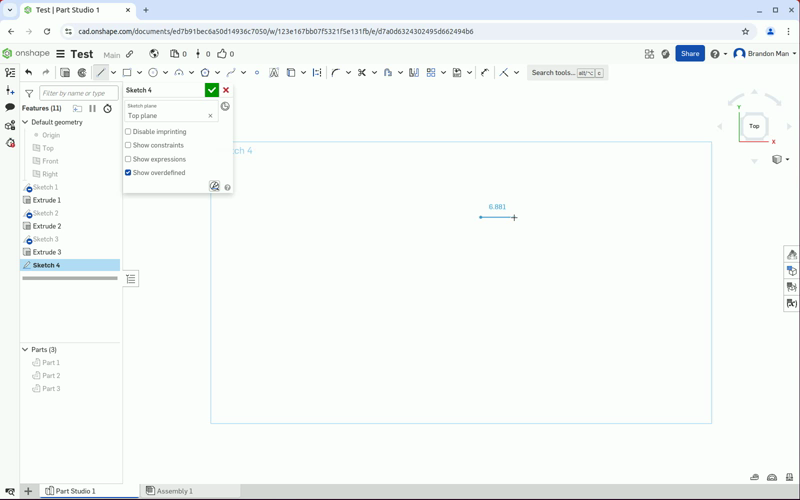
key_up(shift)
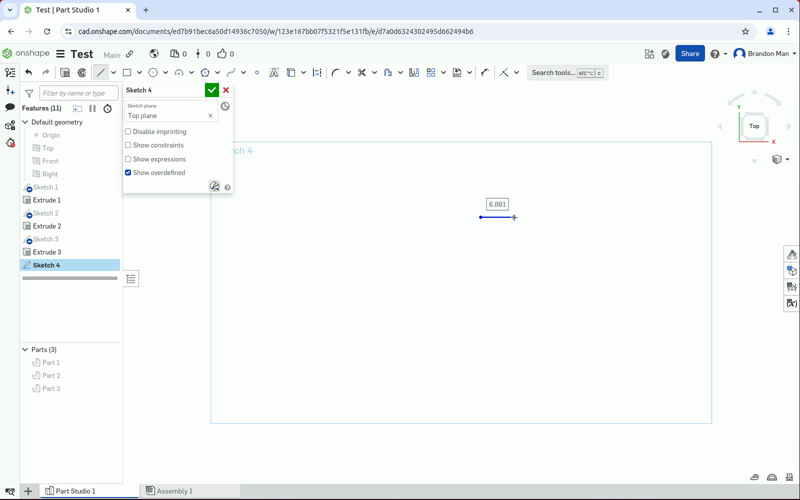
key_down(shift)
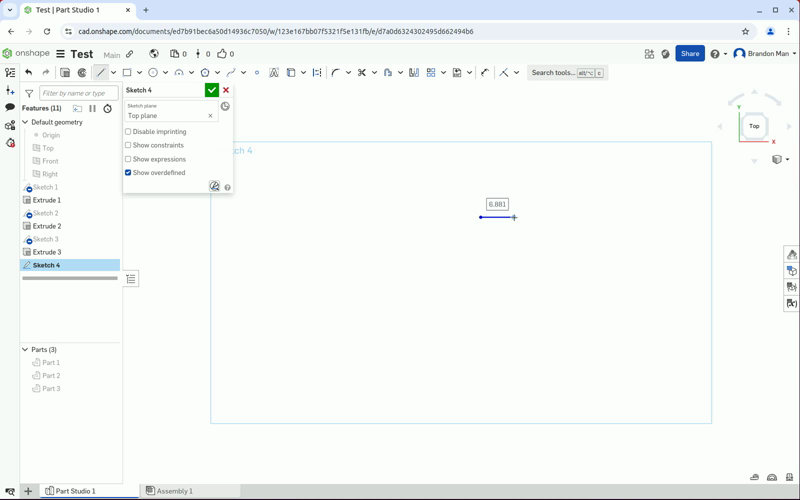
mouse_move(514, 283)
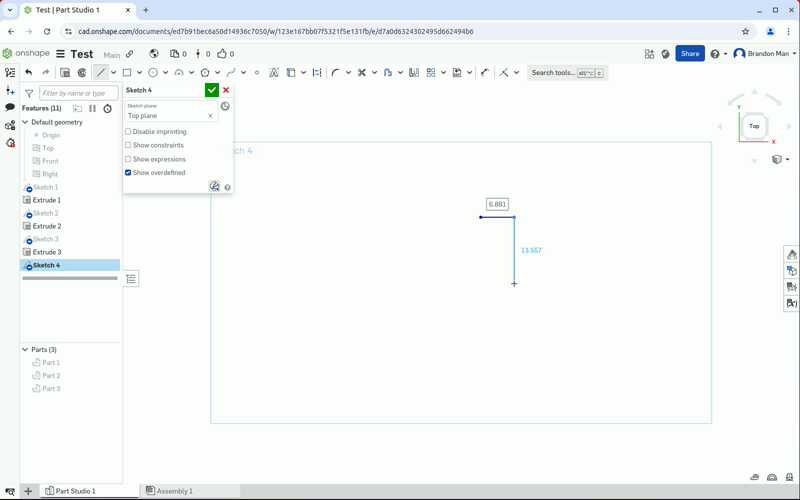
click(514, 283)
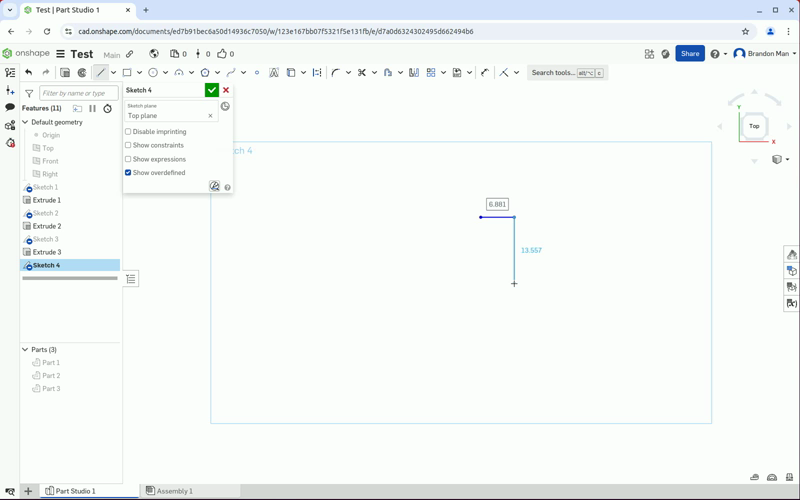
key_up(shift)
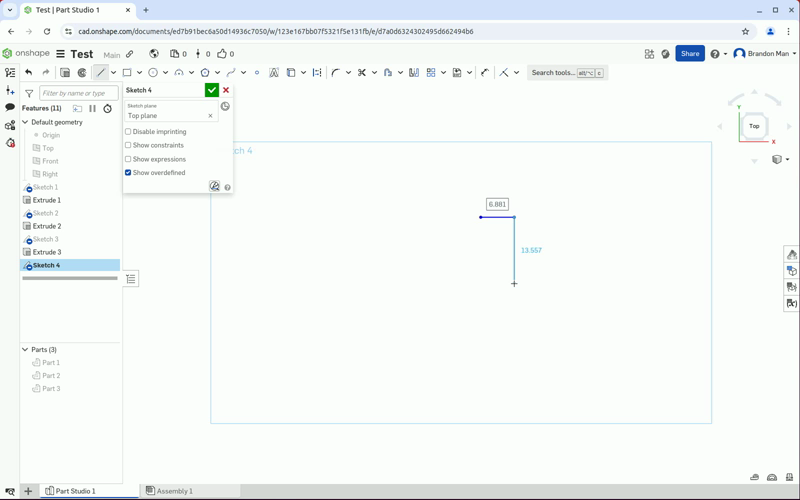
key_down(shift)
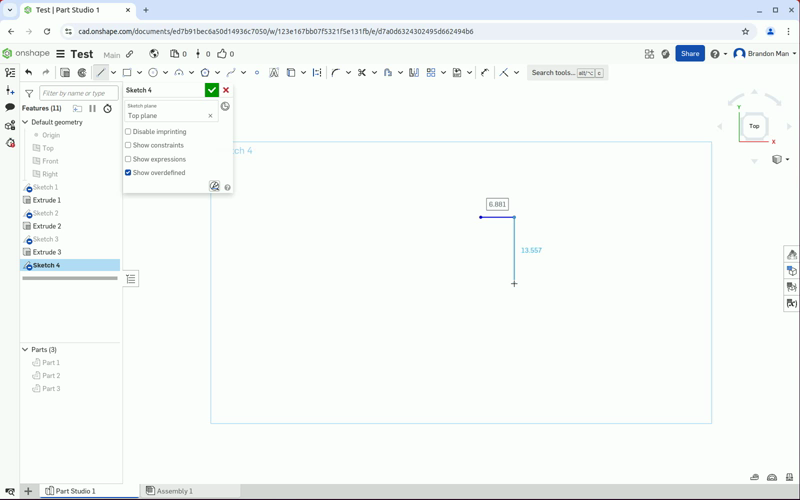
mouse_move(544, 283)
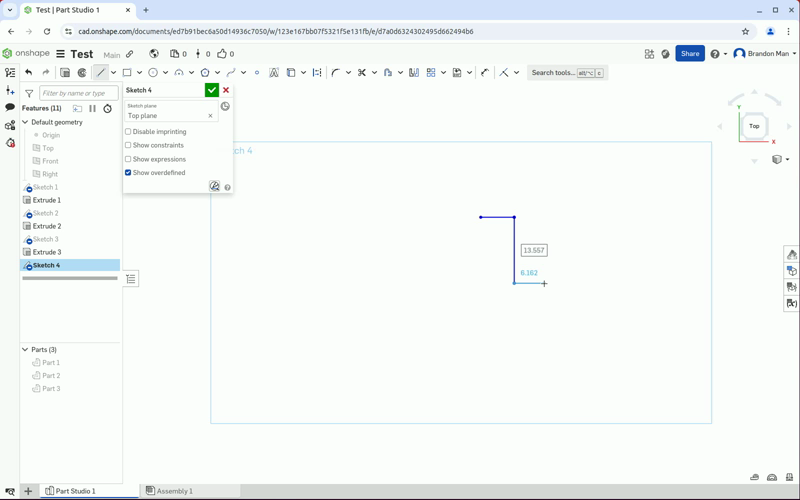
mouse_move(533, 283)
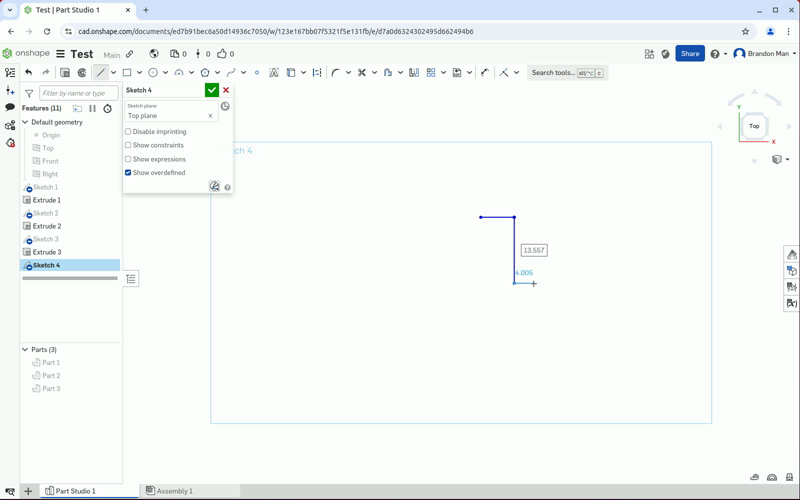
click(533, 283)
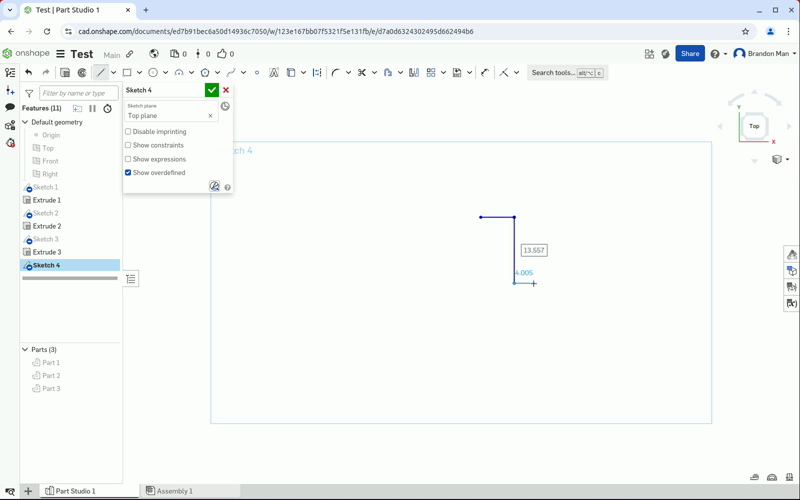
key_up(shift)
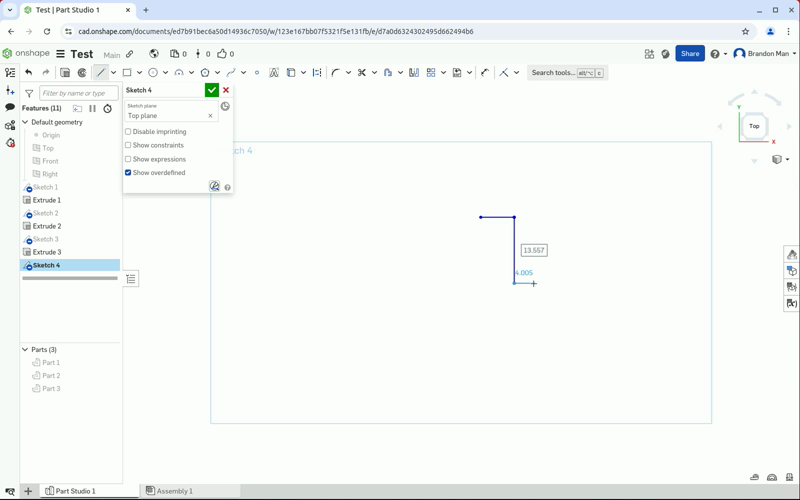
key_down(shift)
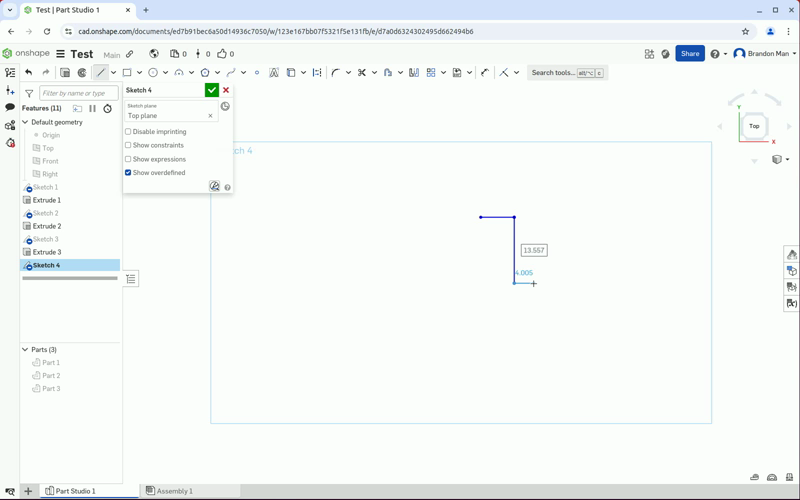
mouse_move(563, 283)
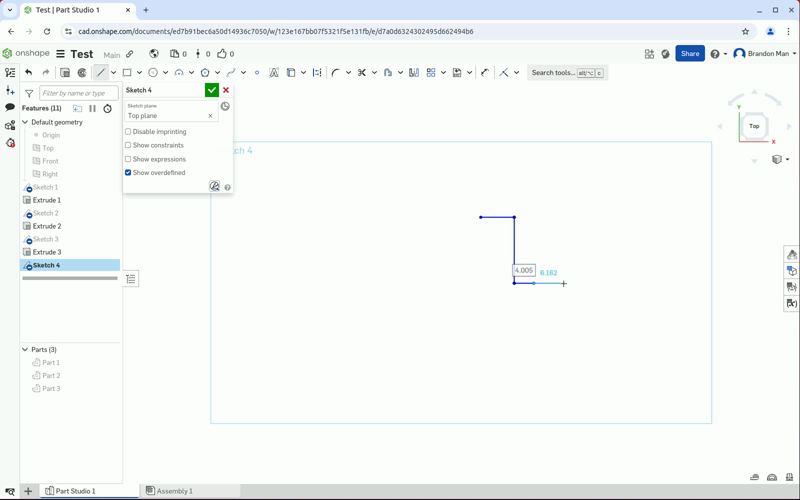
mouse_move(533, 250)
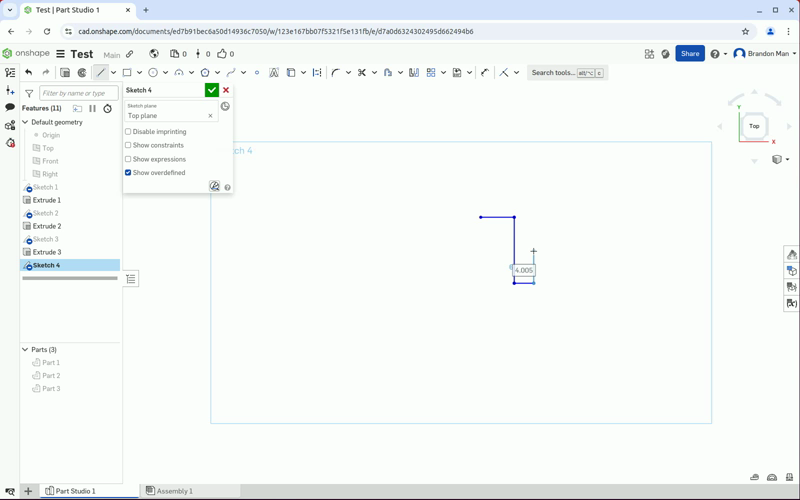
click(533, 250)
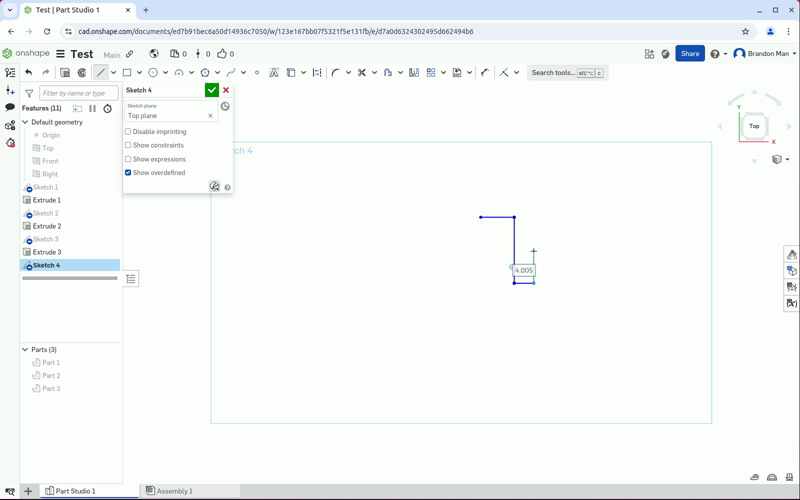
key_up(shift)
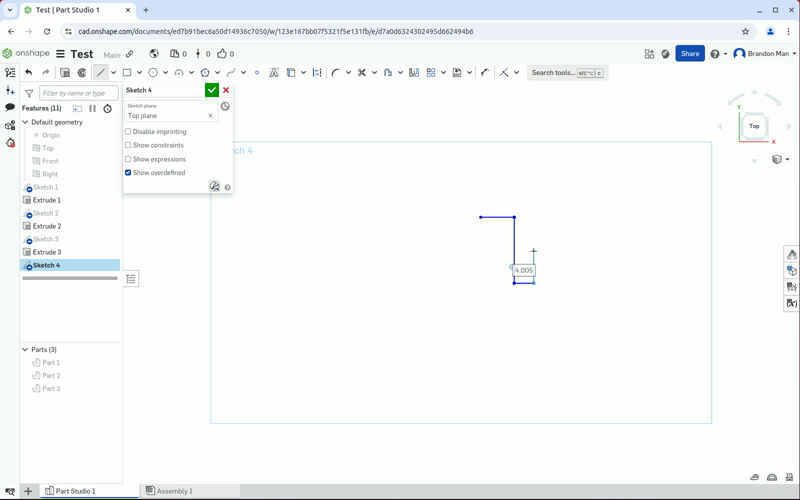
key_down(shift)
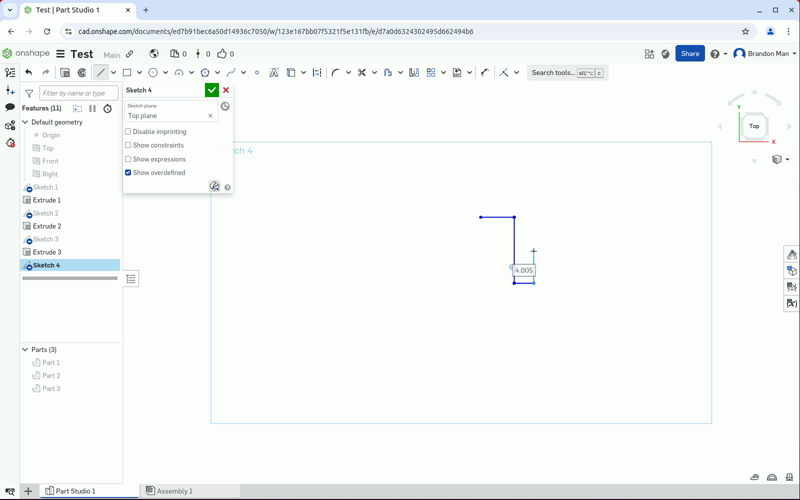
mouse_move(563, 250)
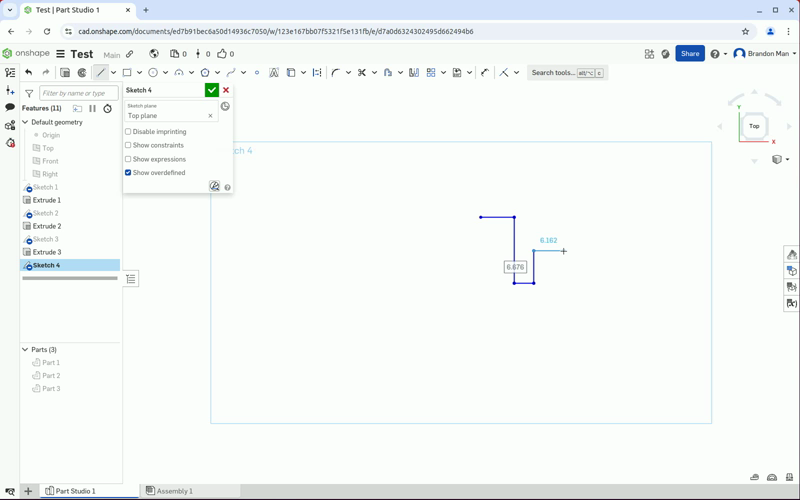
mouse_move(533, 230)
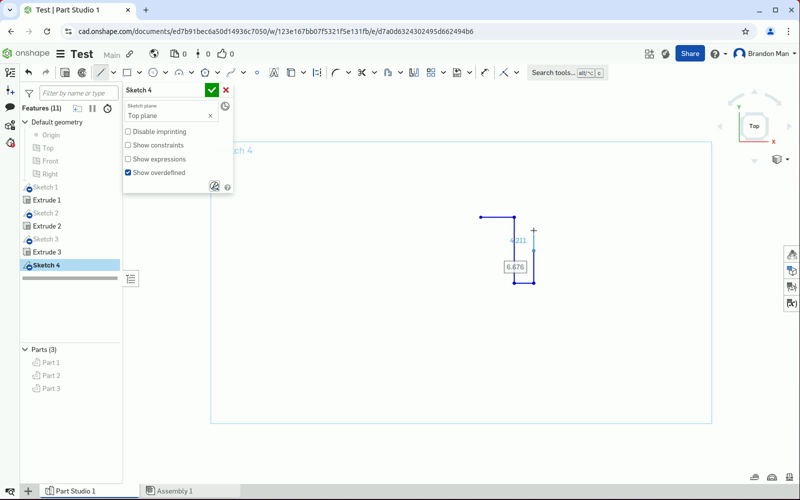
click(533, 230)
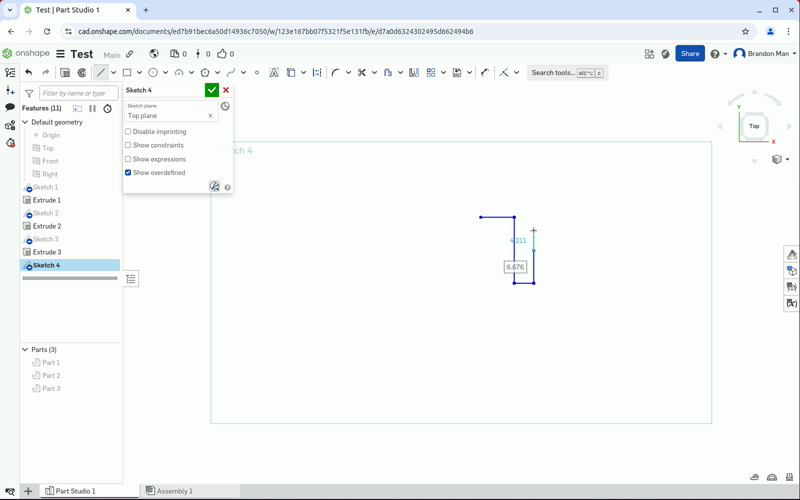
key_up(shift)
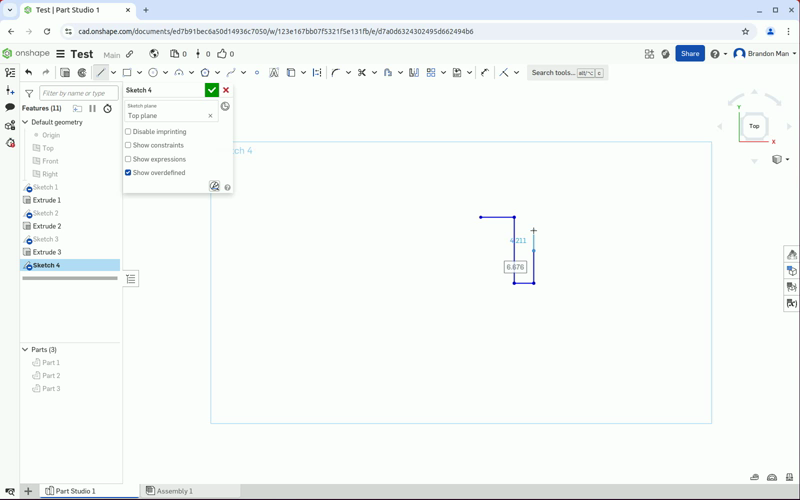
key_down(shift)
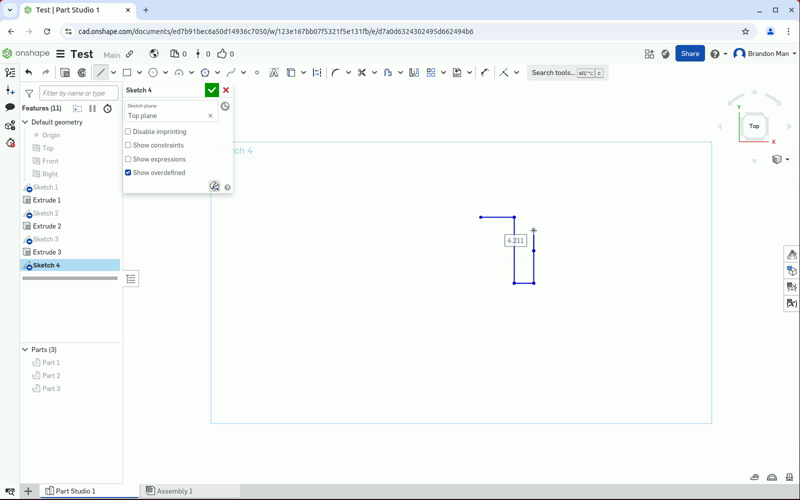
mouse_move(563, 230)
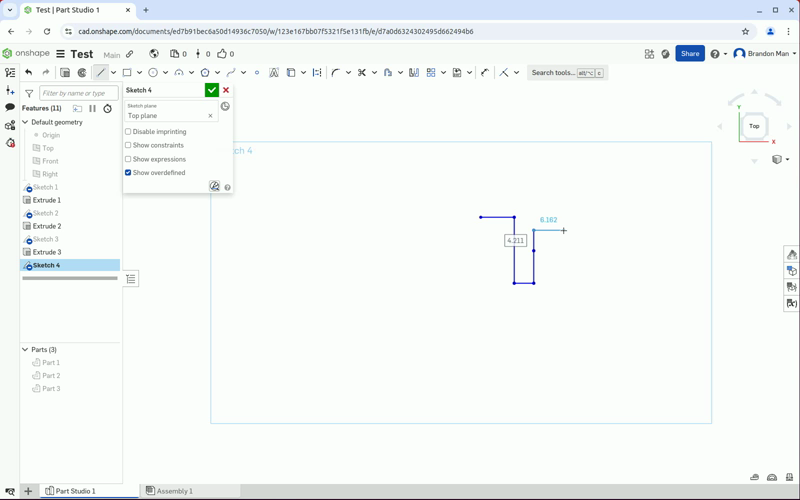
mouse_move(533, 190)
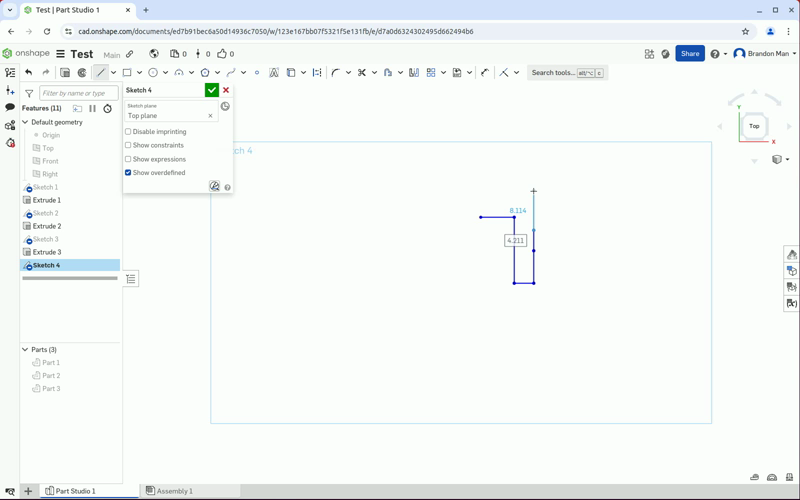
click(533, 190)
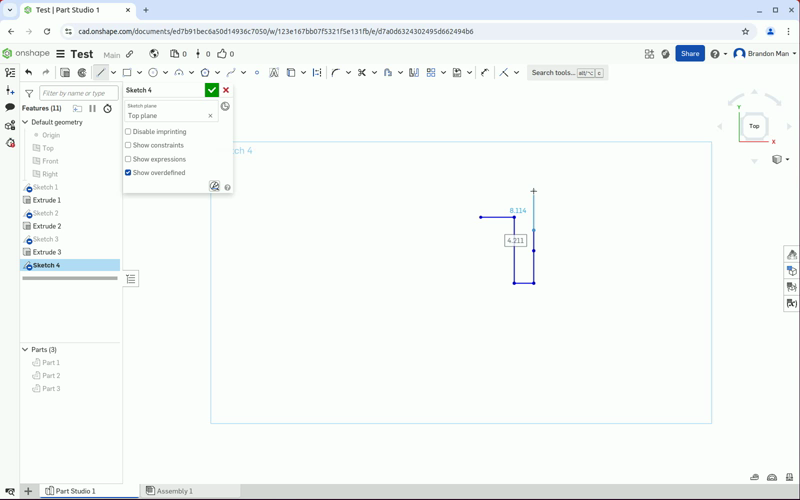
key_up(shift)
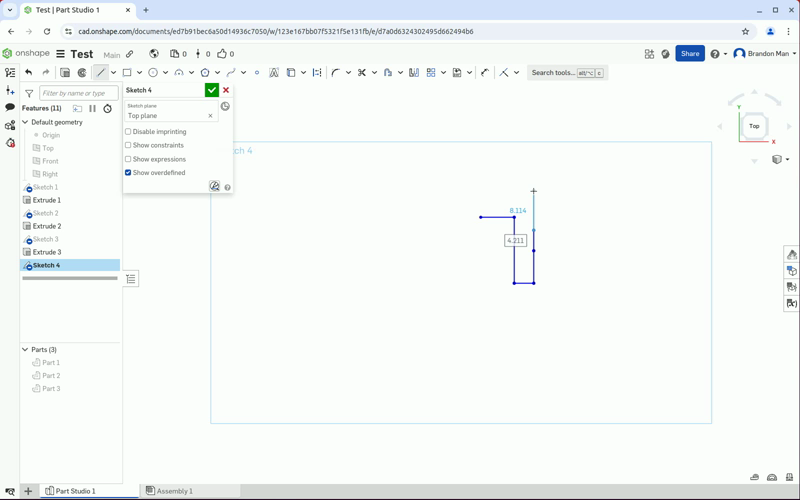
key_down(shift)
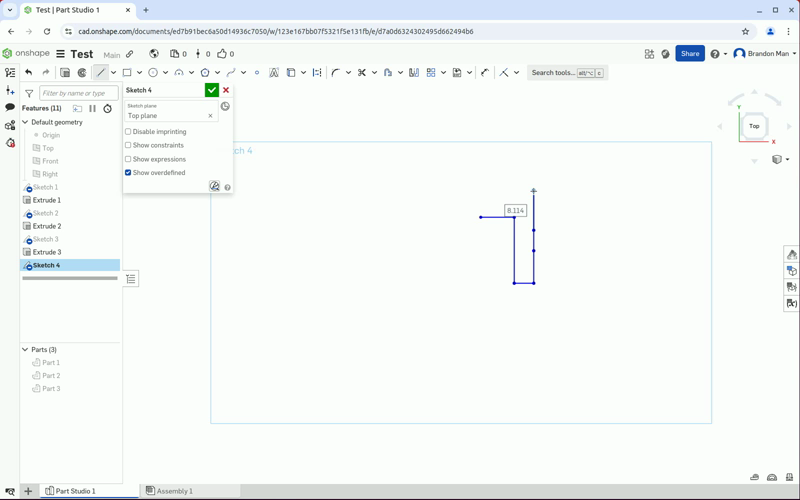
mouse_move(563, 190)
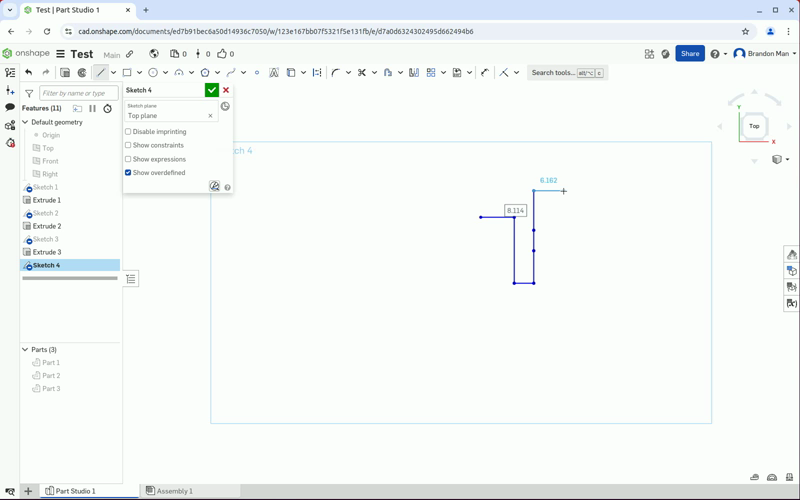
mouse_move(480, 190)
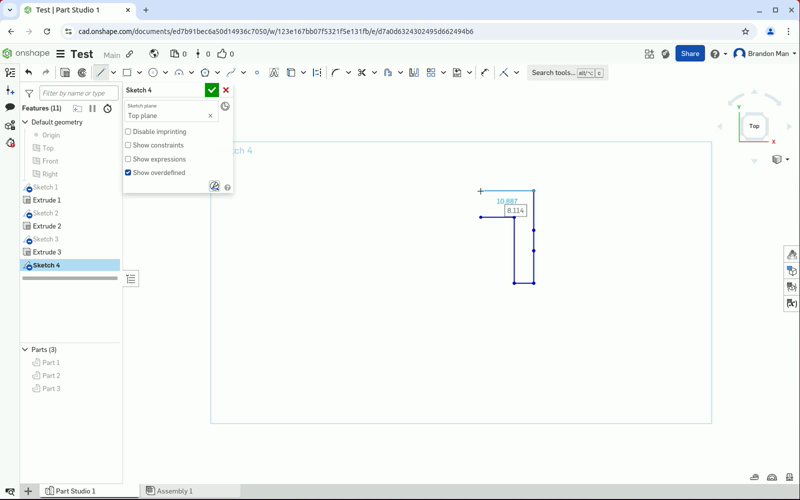
click(480, 190)
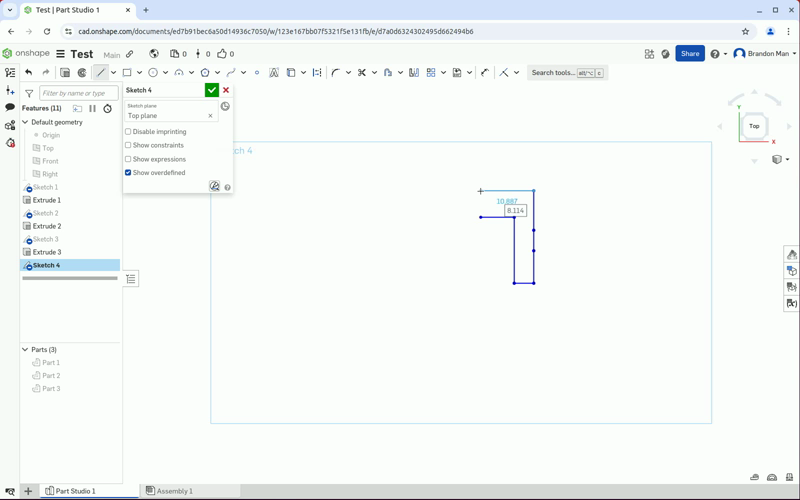
key_up(shift)
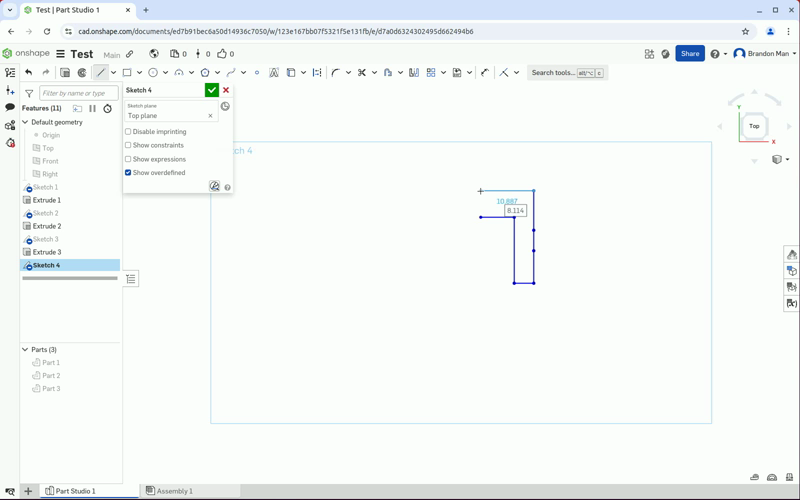
mouse_move(510, 190)
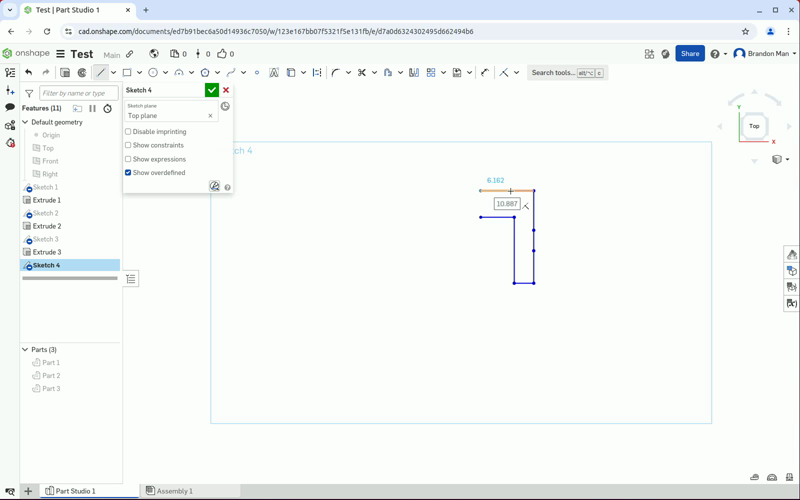
key_down(shift)
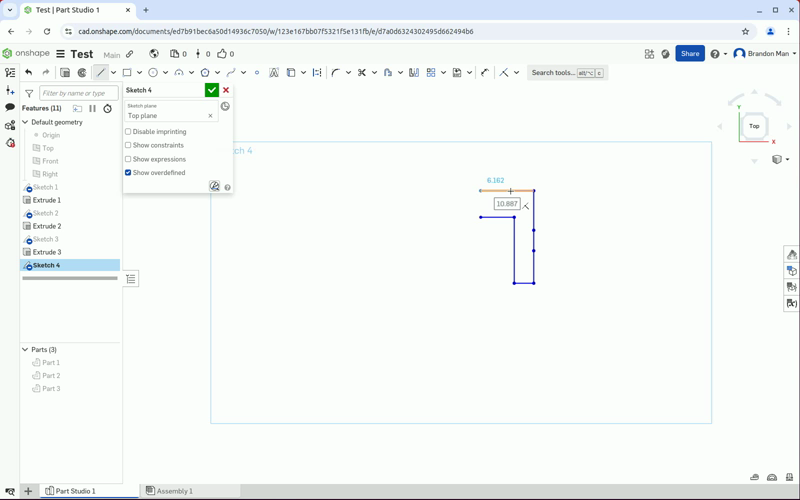
mouse_move(480, 217)
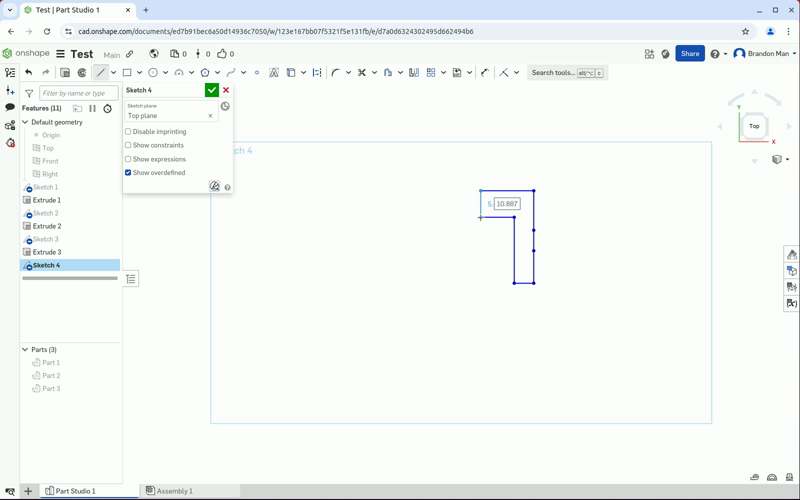
key_up(shift)
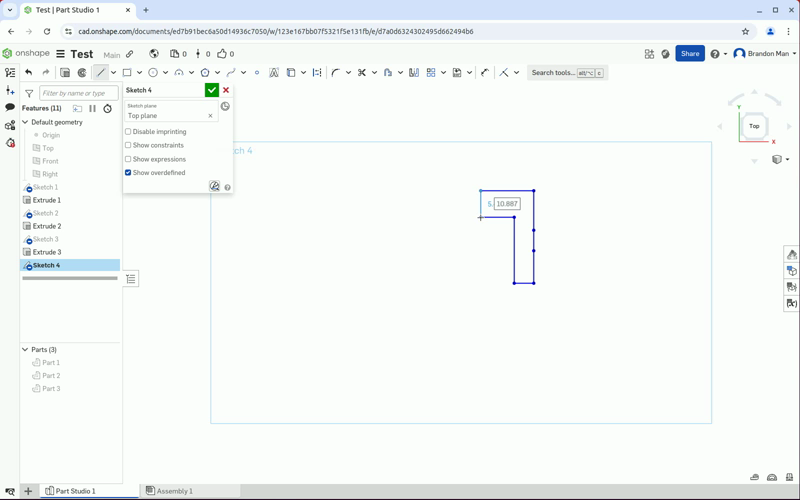
click(480, 217)
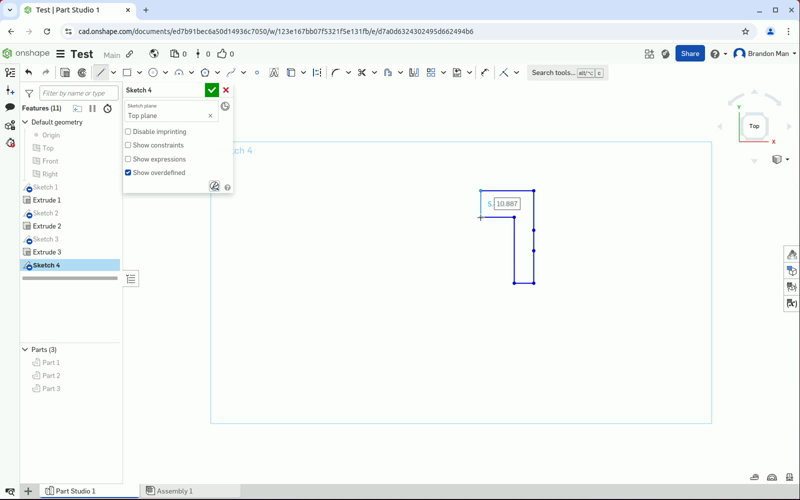
key(esc)
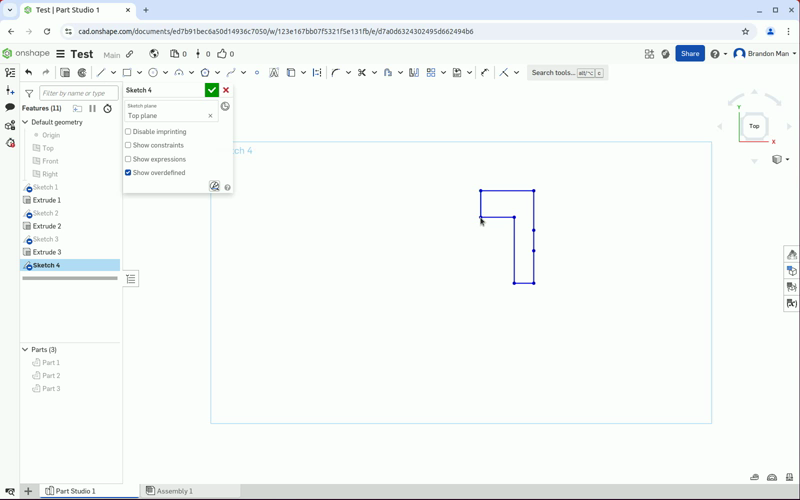
mouse_move(524, 222)
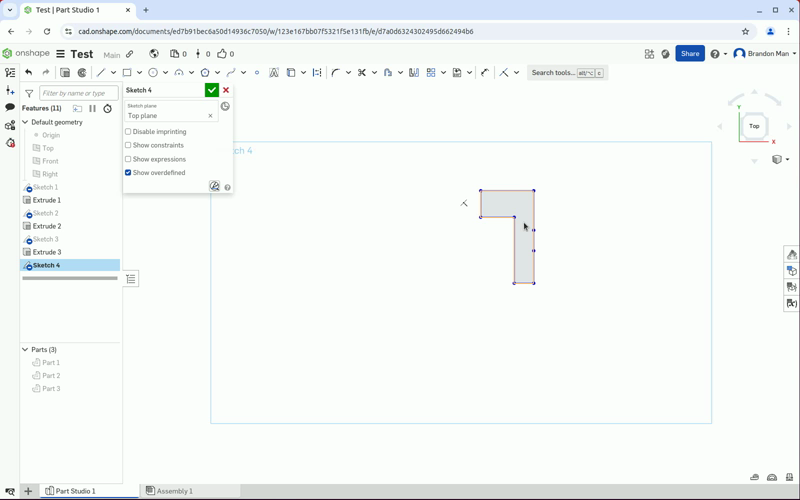
click(524, 222)
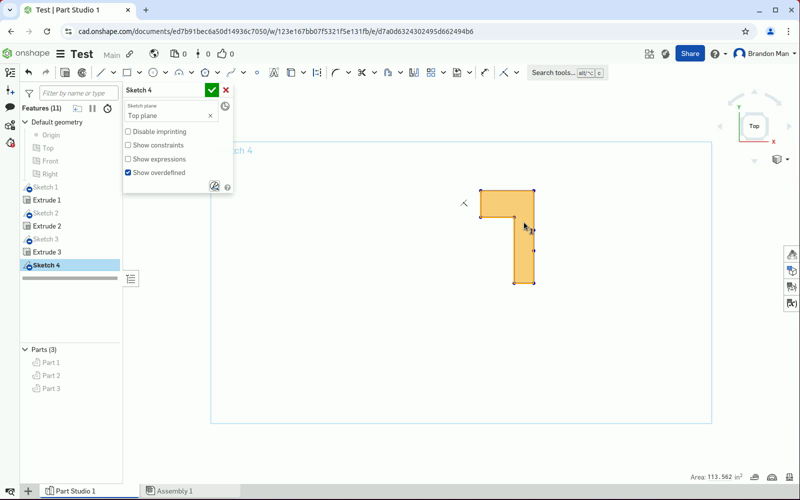
mouse_move(73, 352)
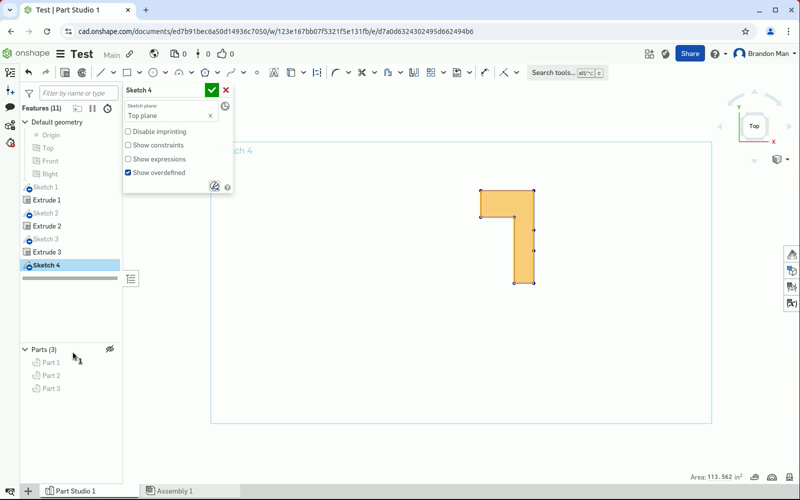
key(shift+y)
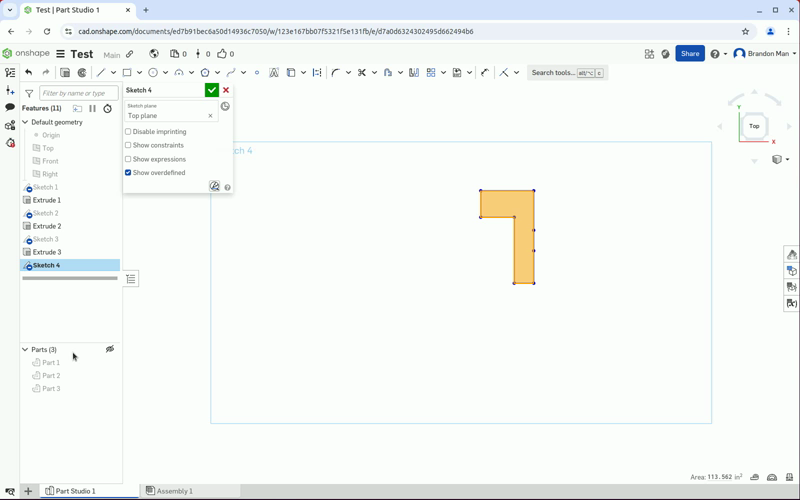
key(shift+e)
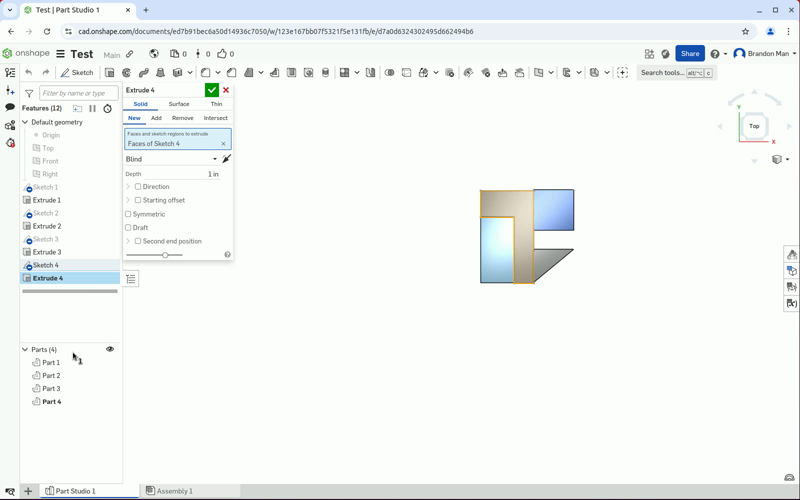
mouse_move(143, 106)
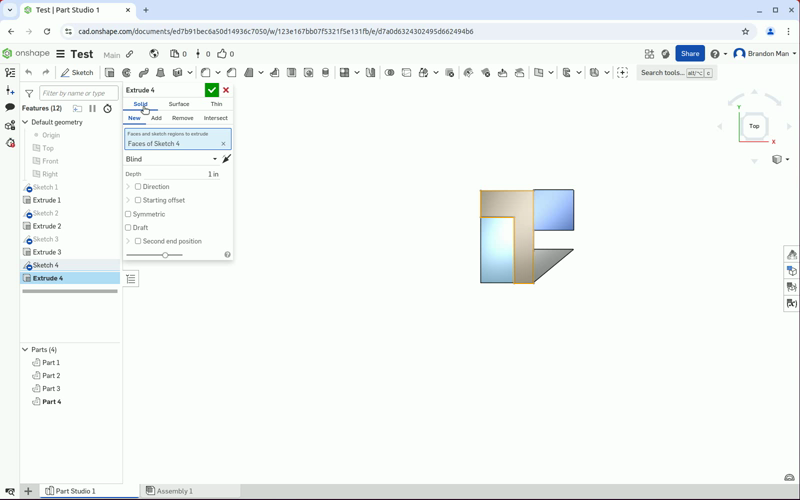
click(143, 106)
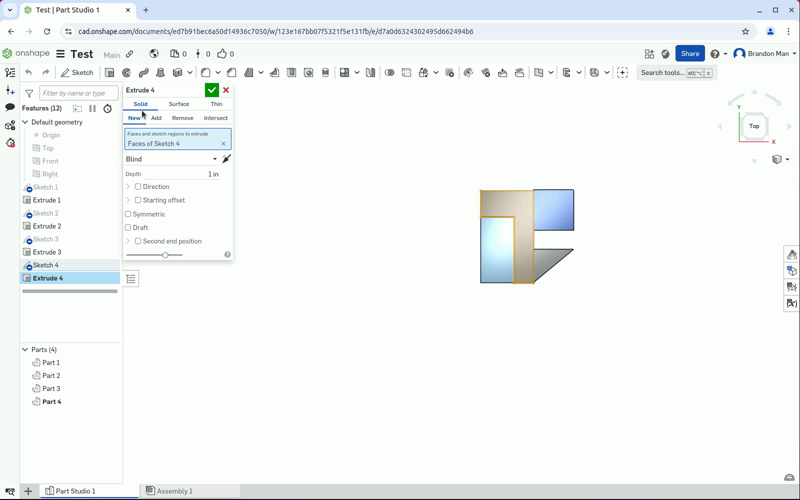
mouse_move(137, 120)
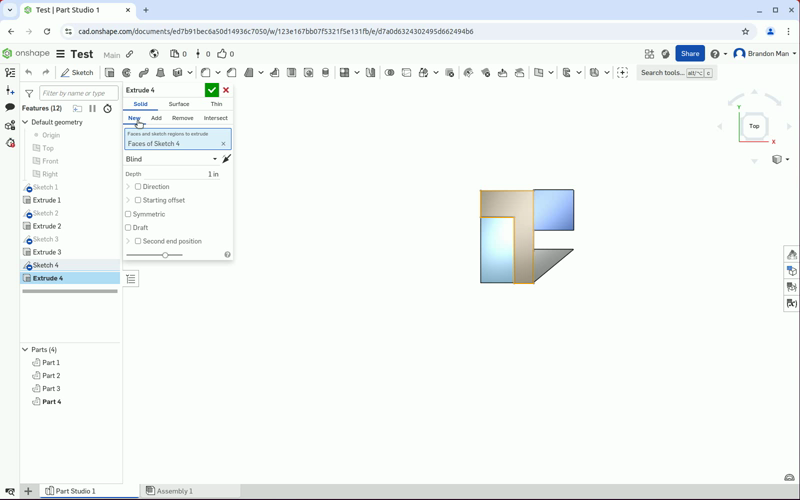
click(137, 120)
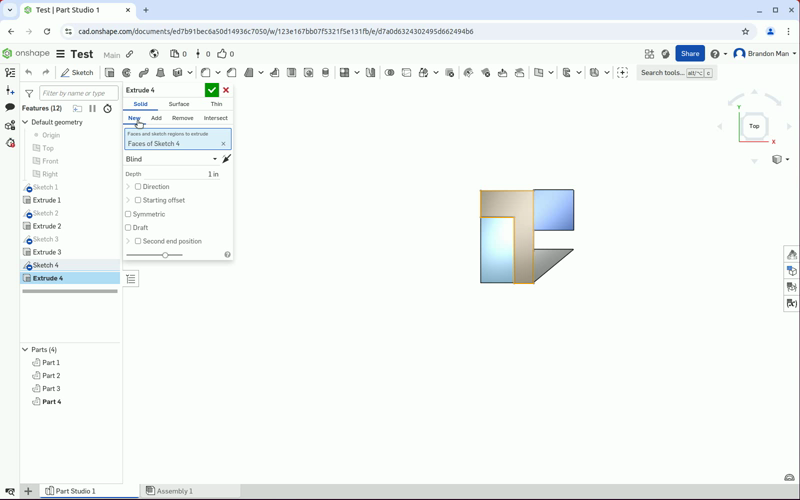
key(tab, 4)
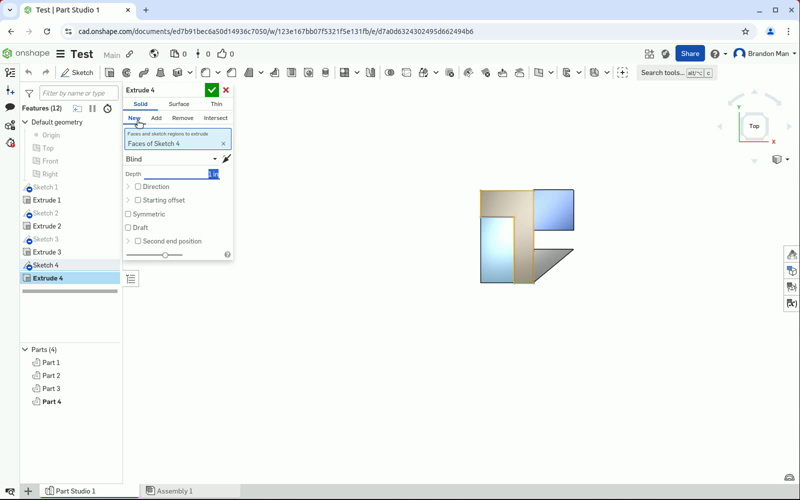
text(18.535)
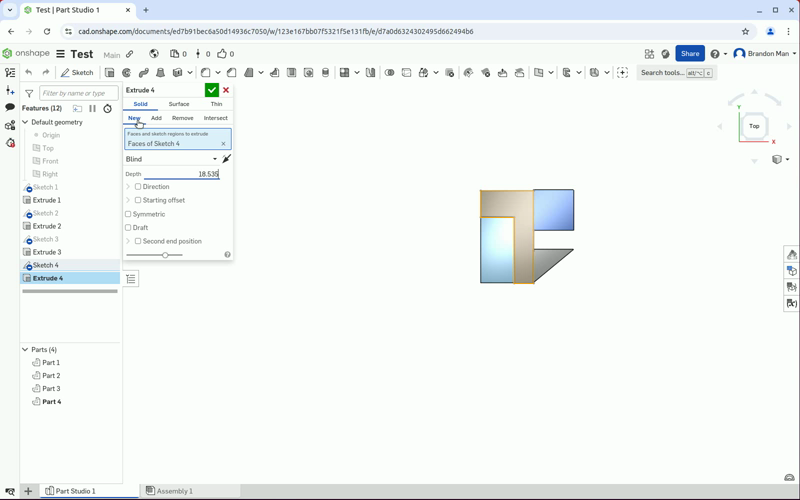
key(enter)
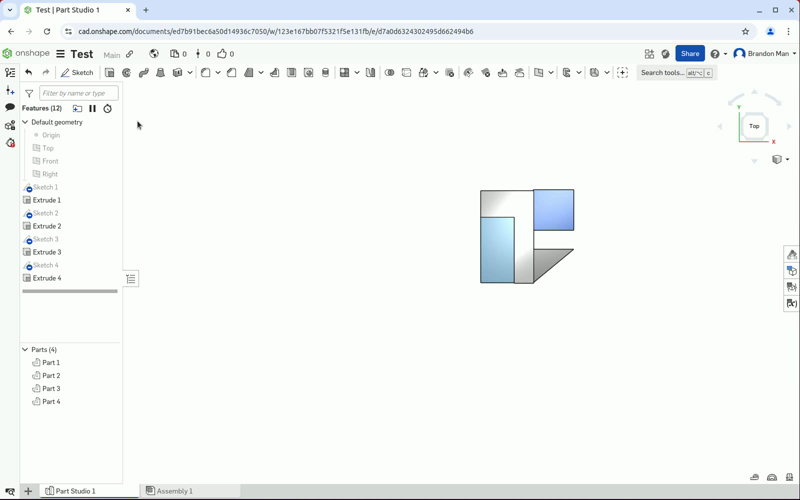
key(shift+h)
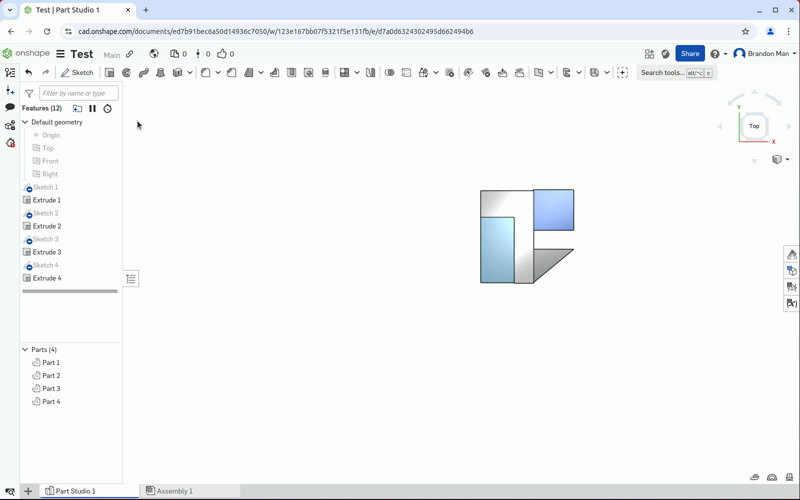
key(shift+h)
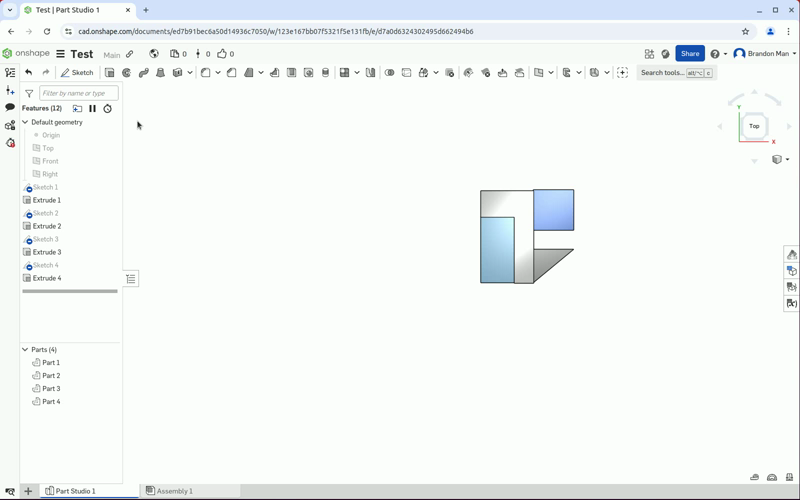
mouse_move(73, 189)
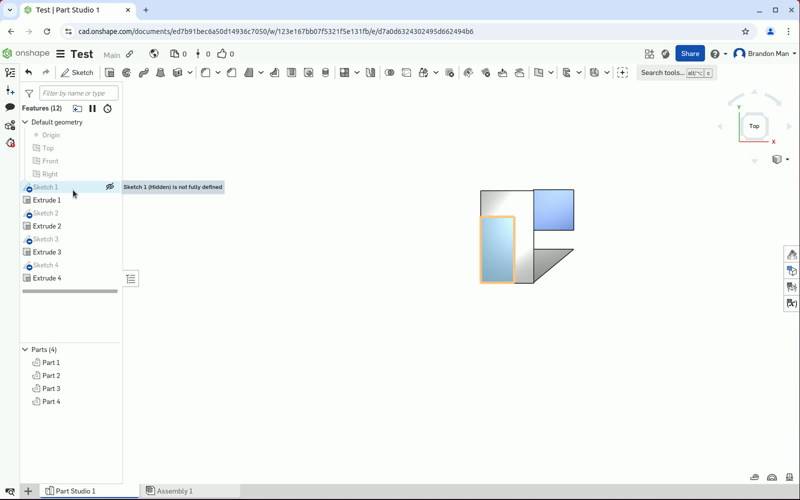
click(73, 189)
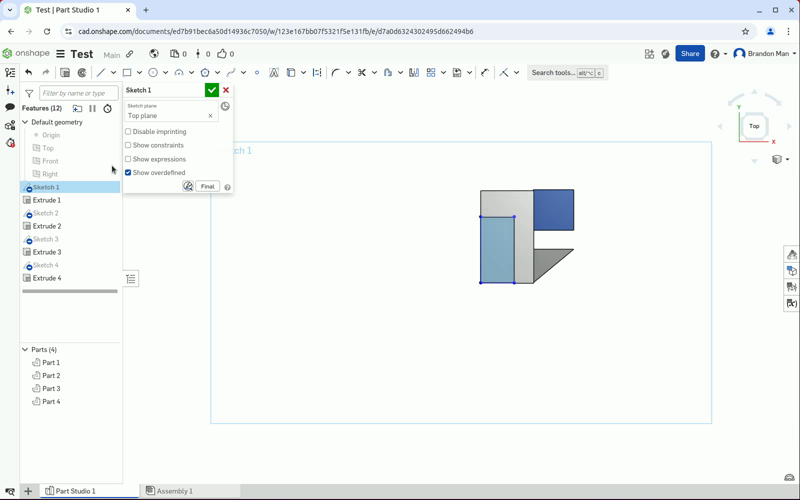
mouse_move(229, 92)
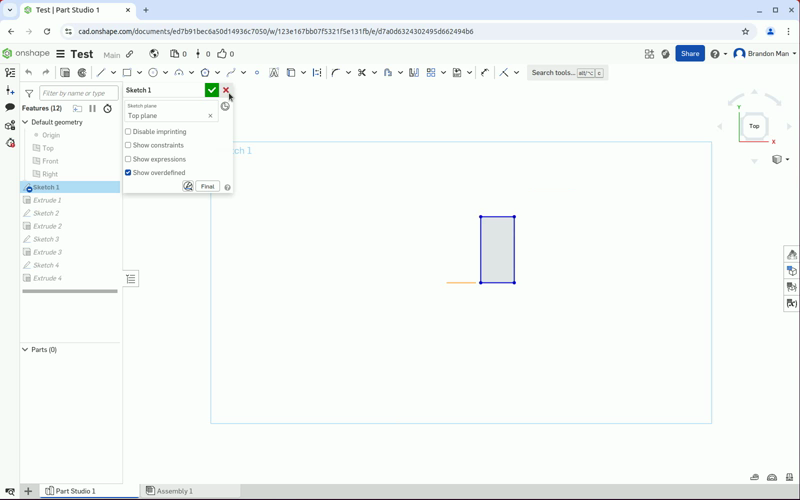
click(229, 92)
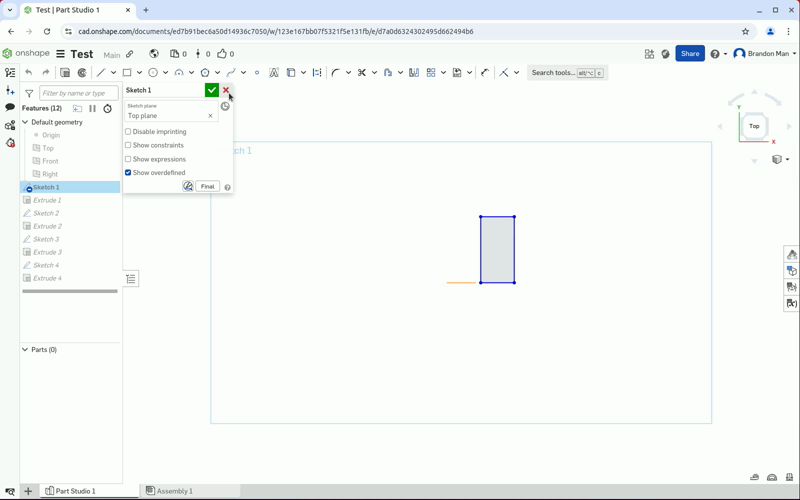
key(shift+s)
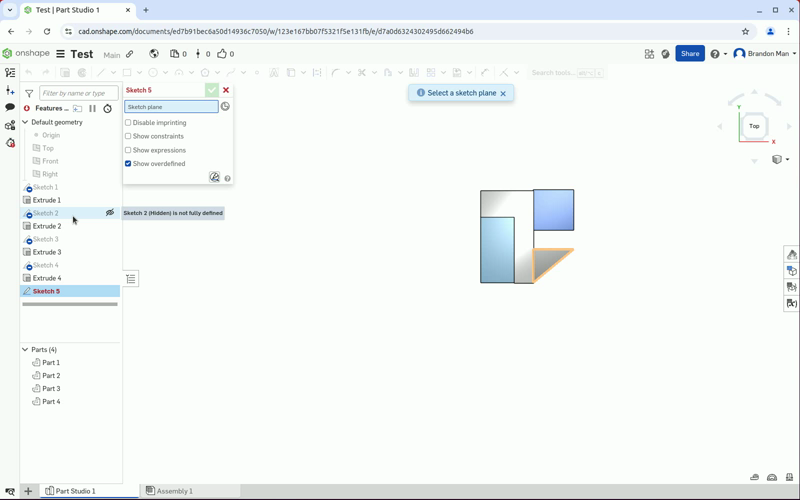
scroll(3)
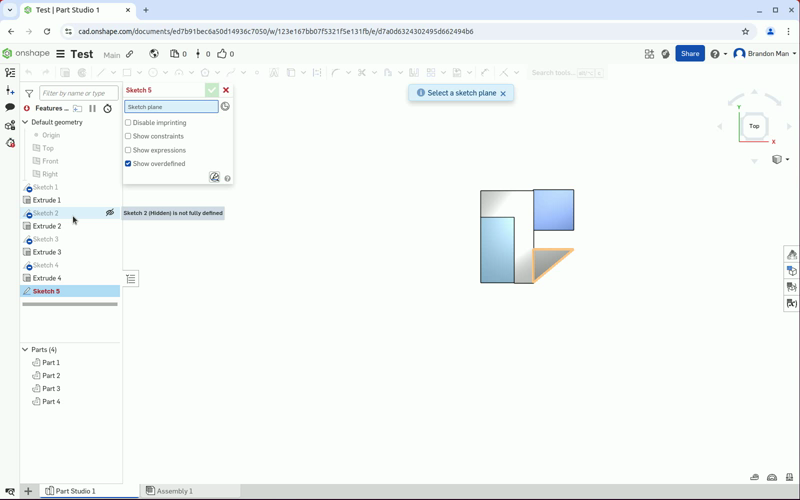
mouse_move(73, 150)
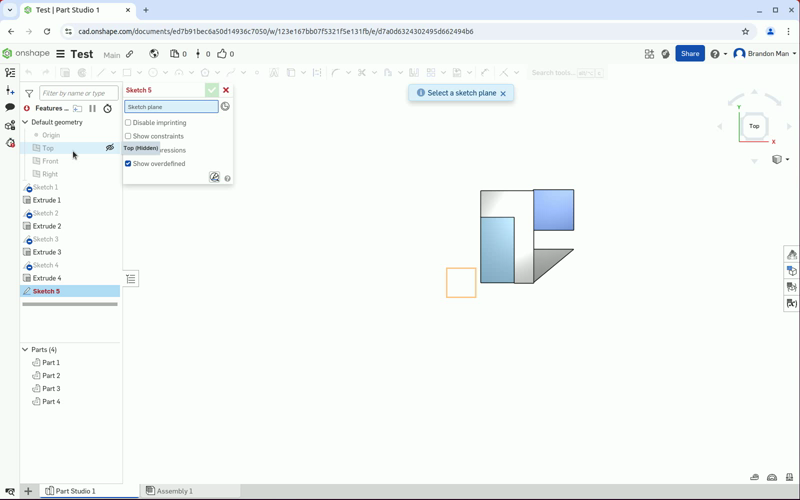
click(73, 150)
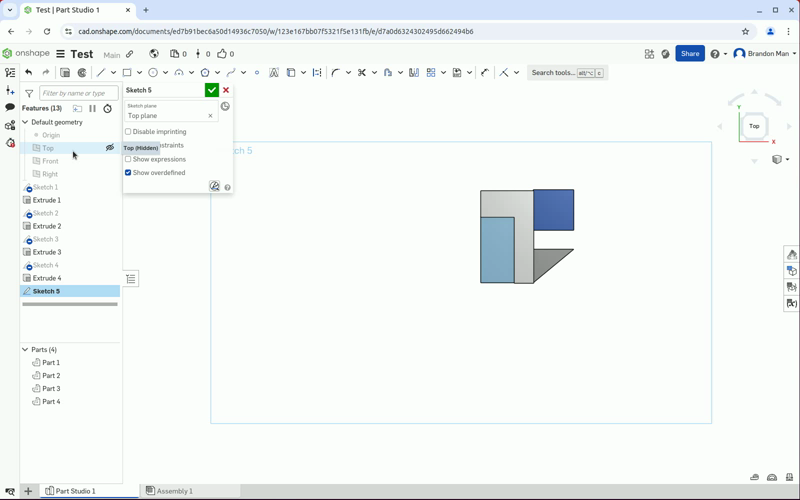
mouse_move(73, 352)
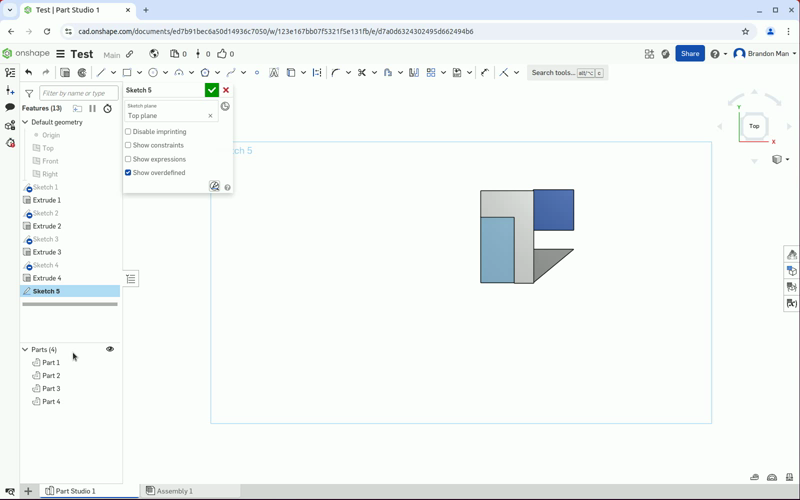
key(y)
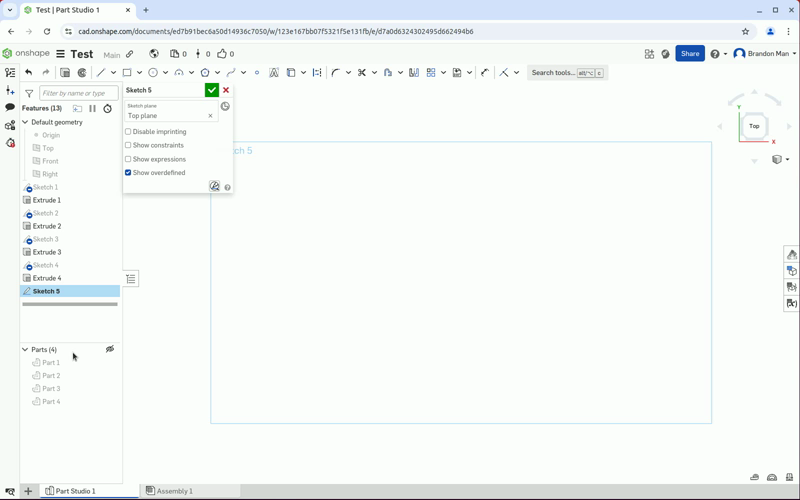
key(l)
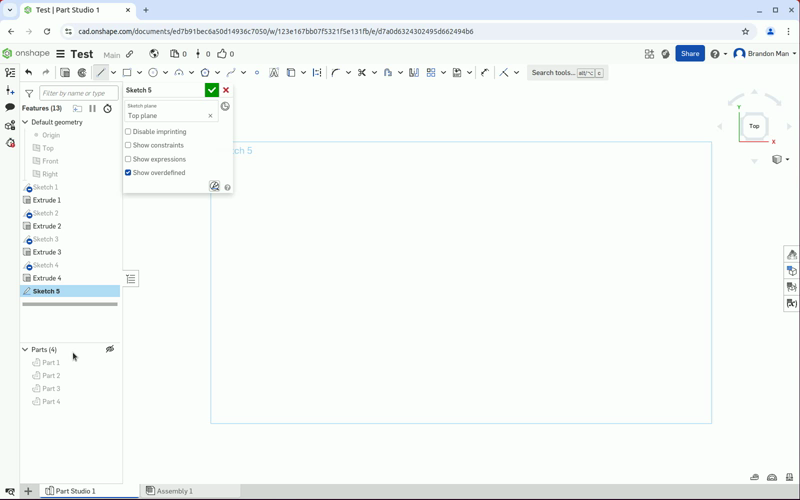
key_down(shift)
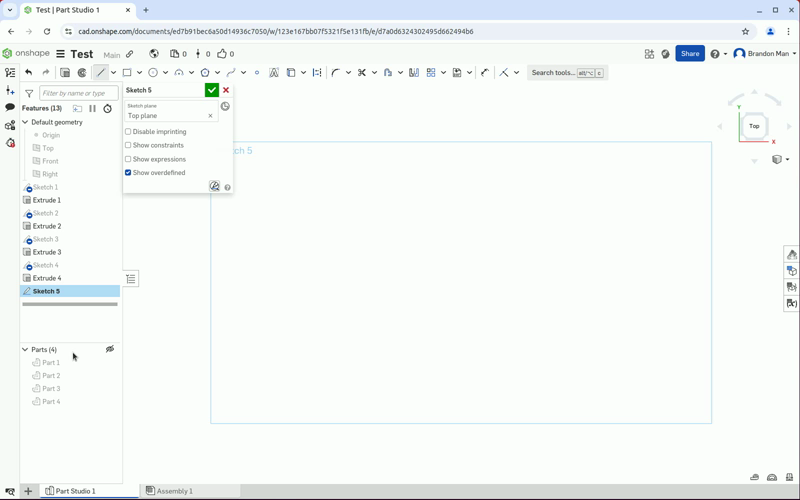
mouse_move(460, 282)
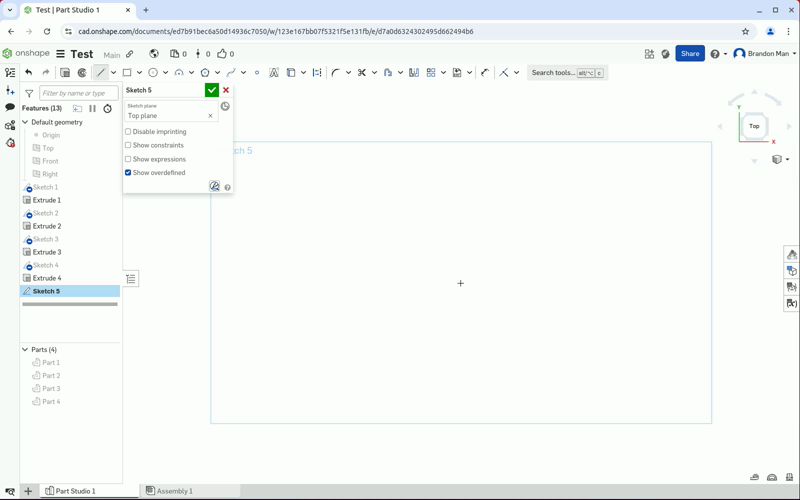
click(460, 282)
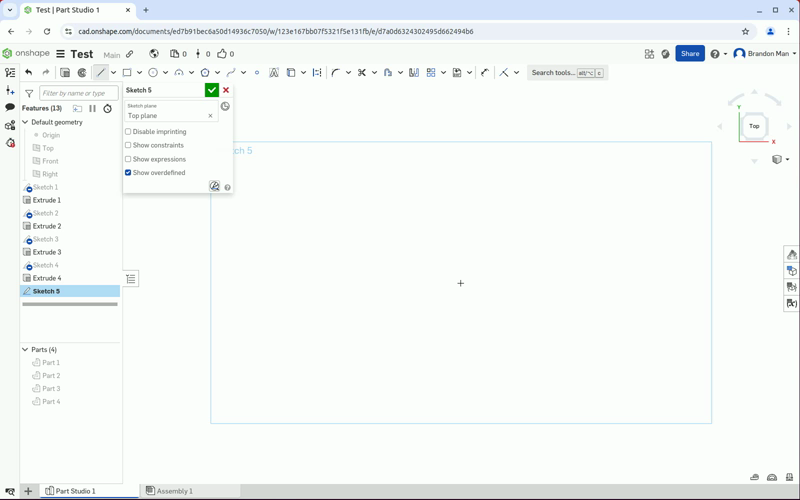
key_up(shift)
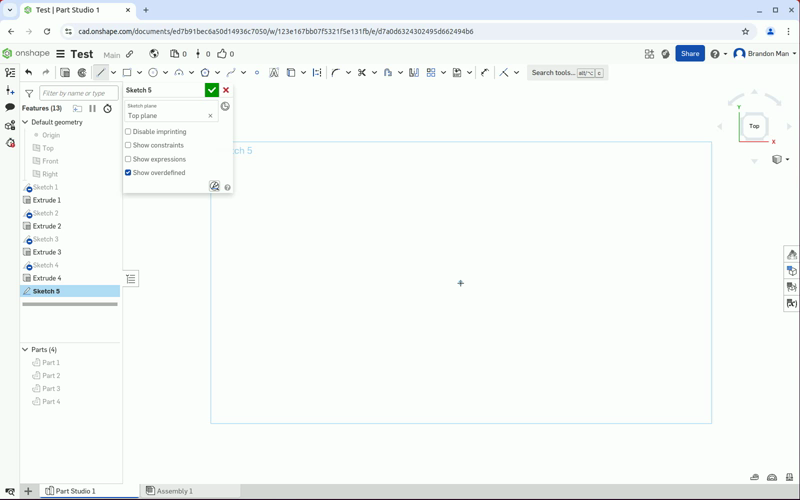
key_down(shift)
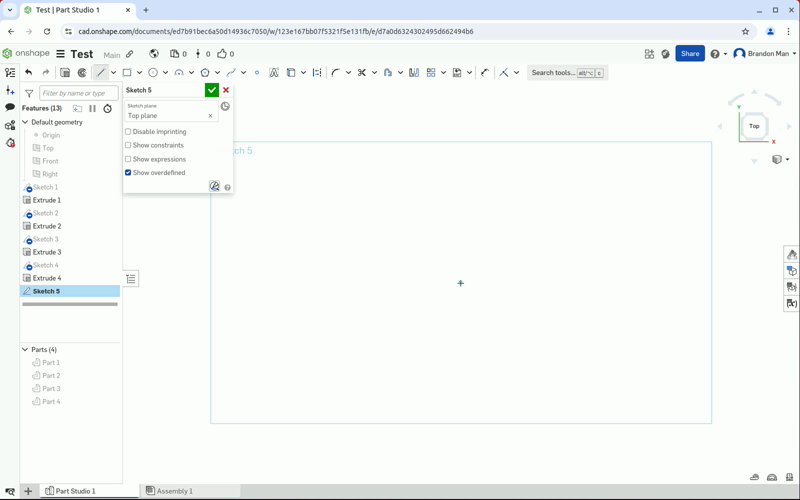
mouse_move(490, 282)
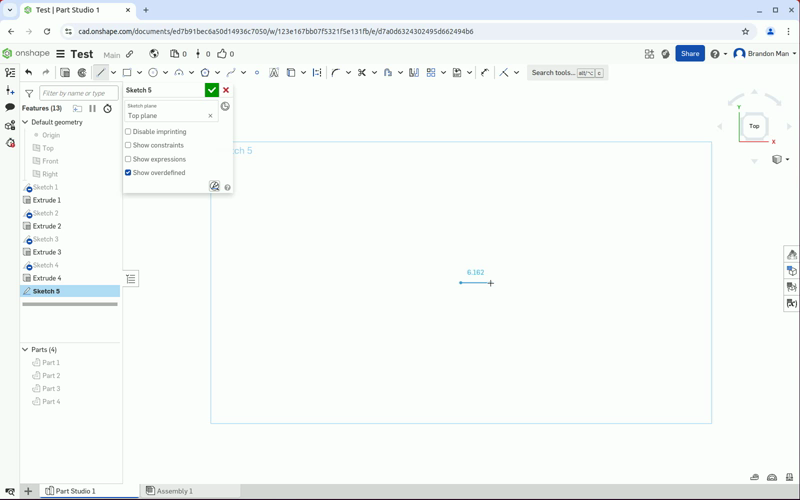
mouse_move(480, 282)
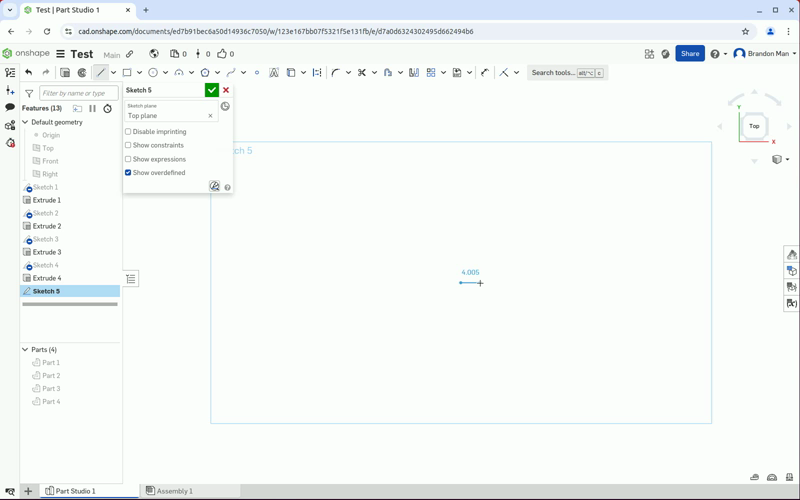
click(480, 282)
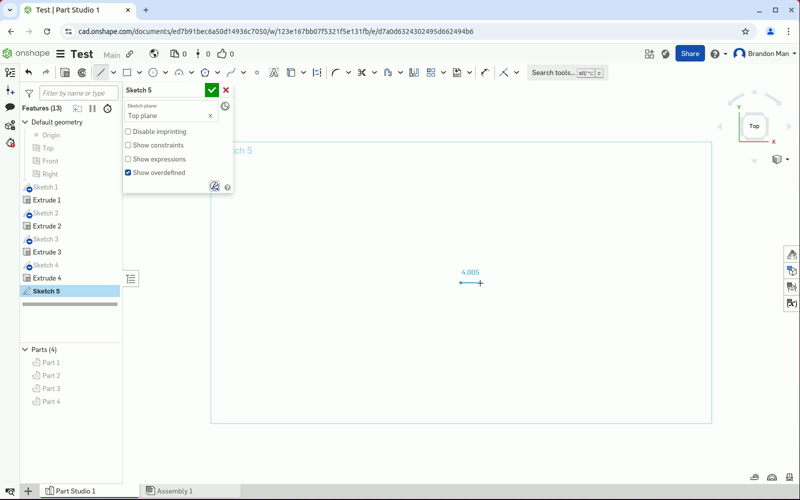
key_up(shift)
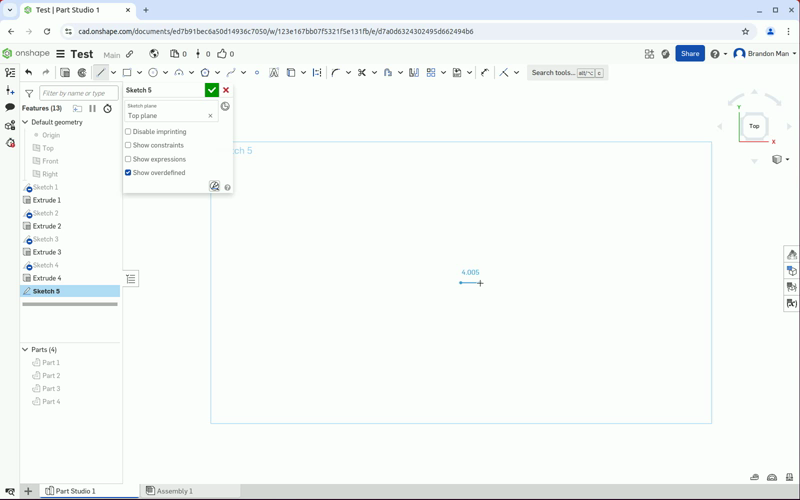
key_down(shift)
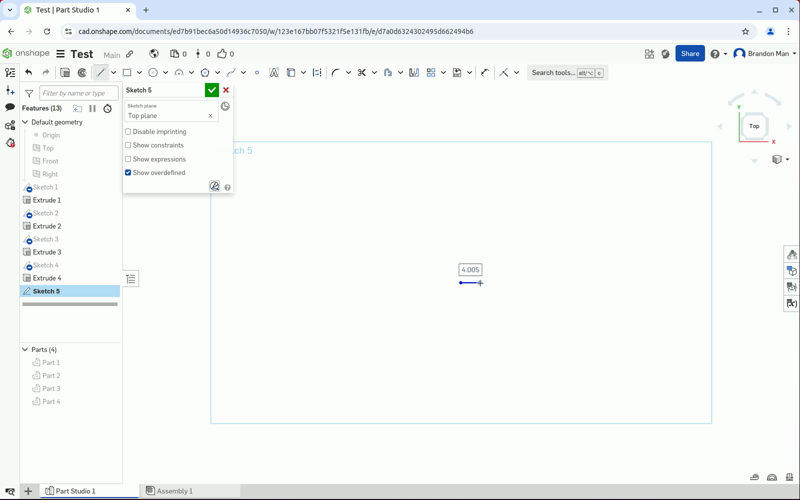
mouse_move(480, 216)
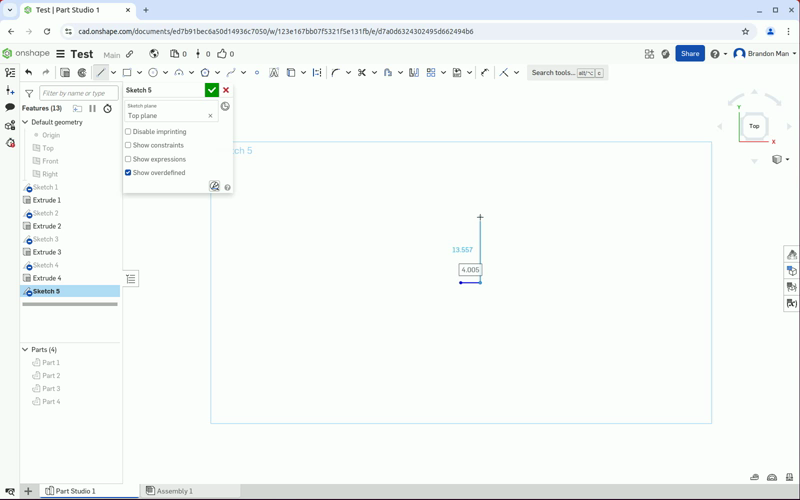
click(480, 216)
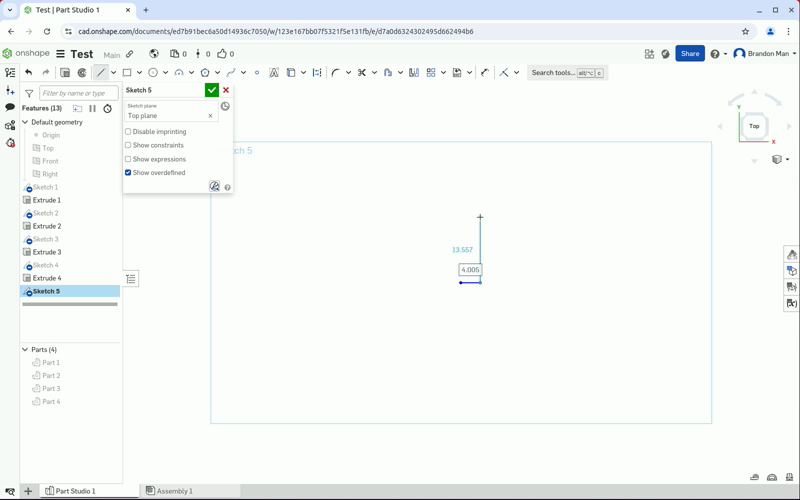
key_up(shift)
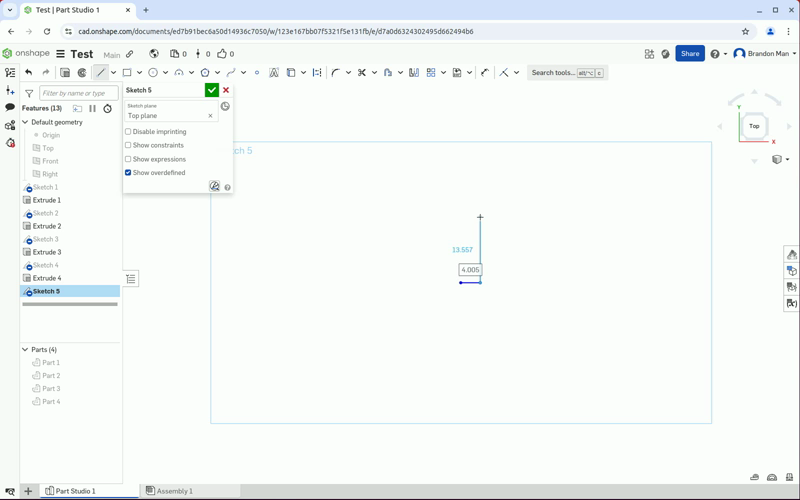
key_down(shift)
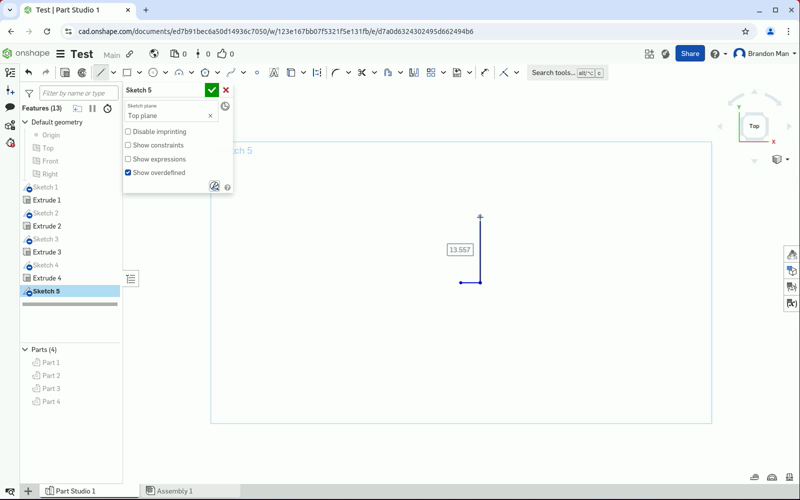
mouse_move(510, 216)
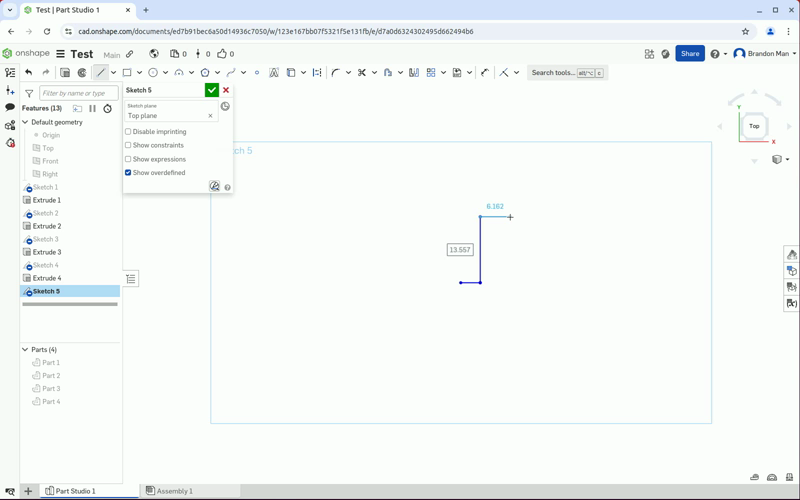
mouse_move(460, 216)
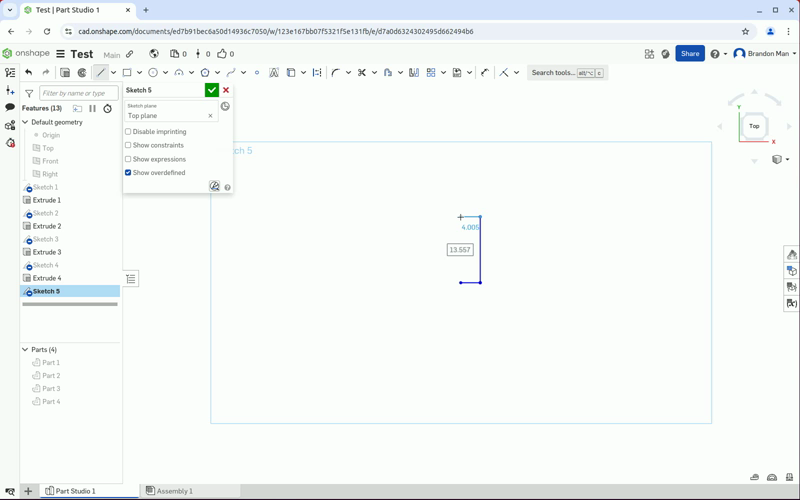
click(460, 216)
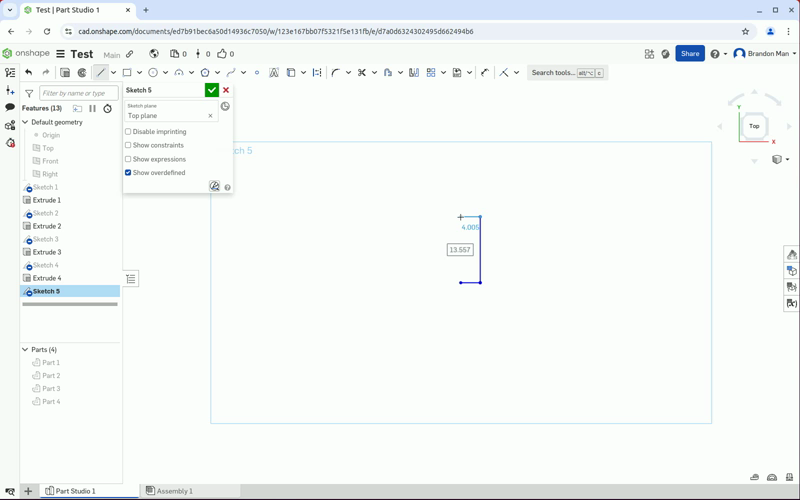
key_up(shift)
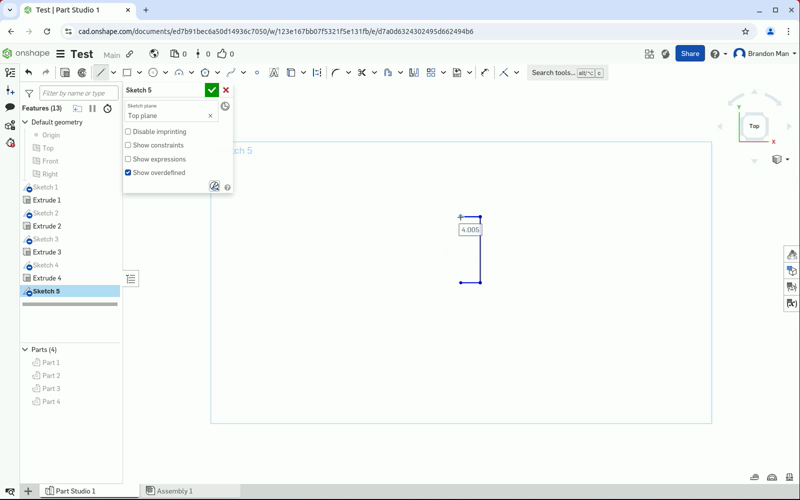
key_down(shift)
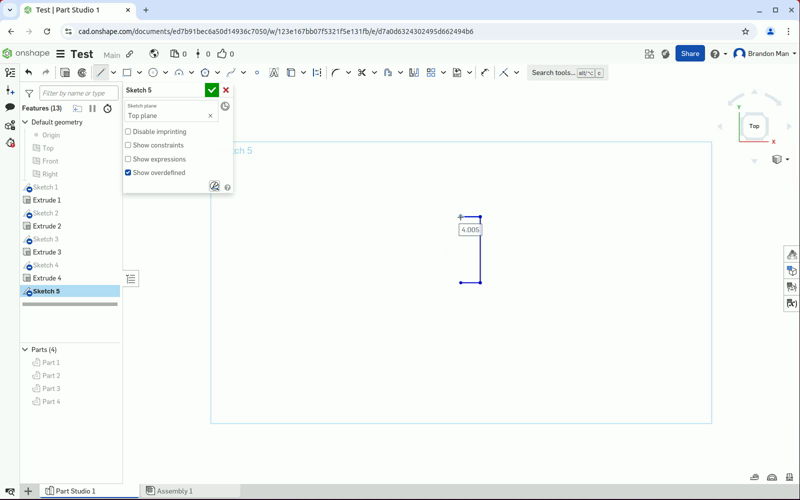
mouse_move(460, 282)
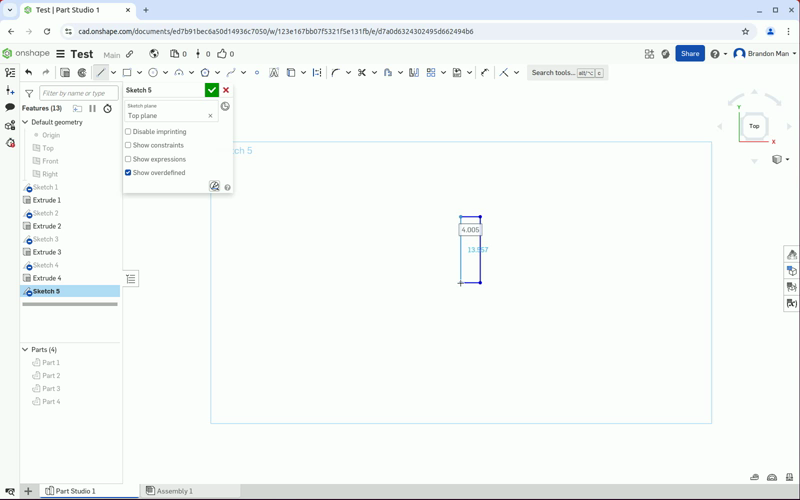
key_up(shift)
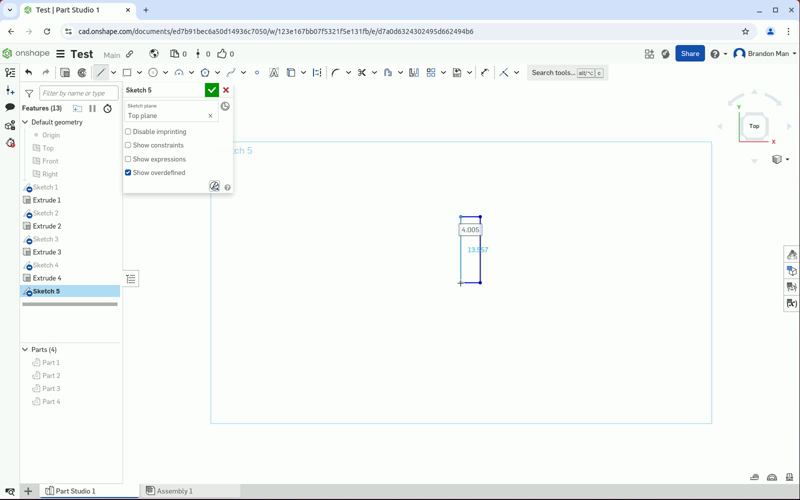
click(460, 282)
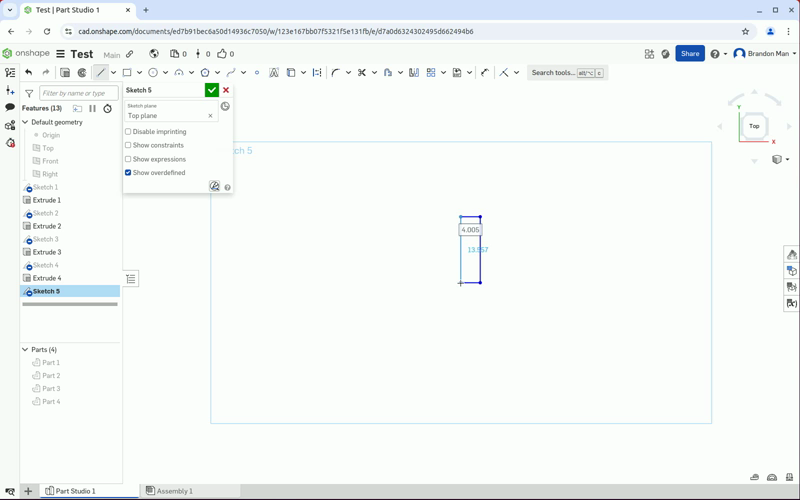
key(esc)
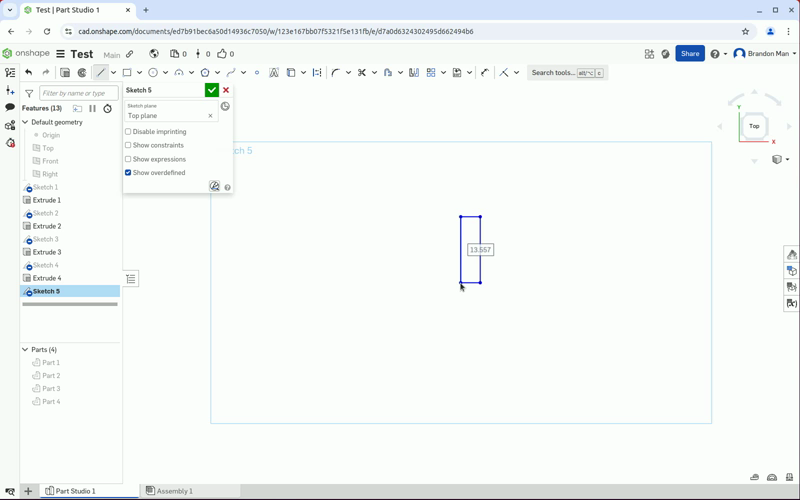
mouse_move(477, 223)
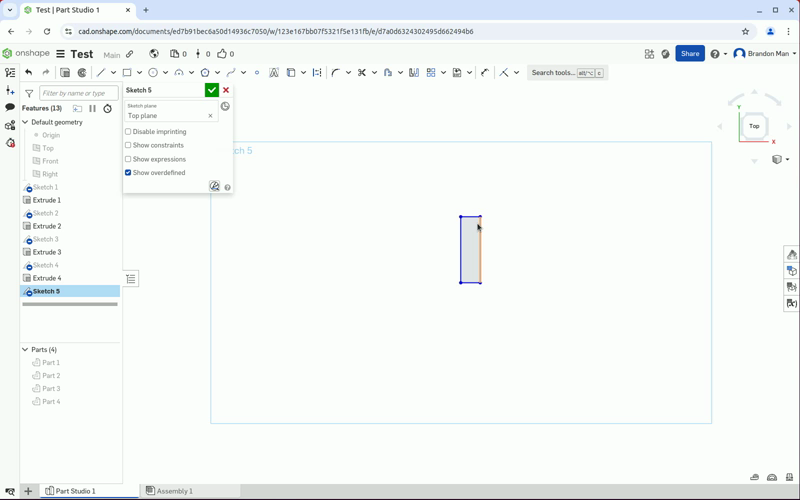
scroll(6)
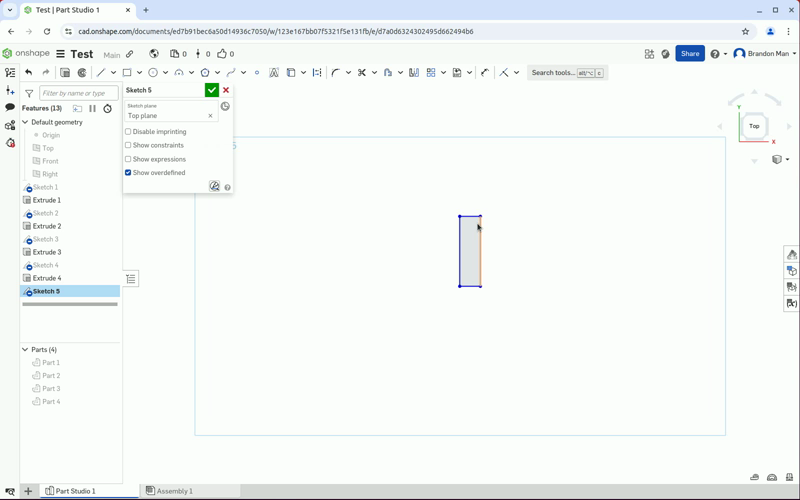
scroll(6)
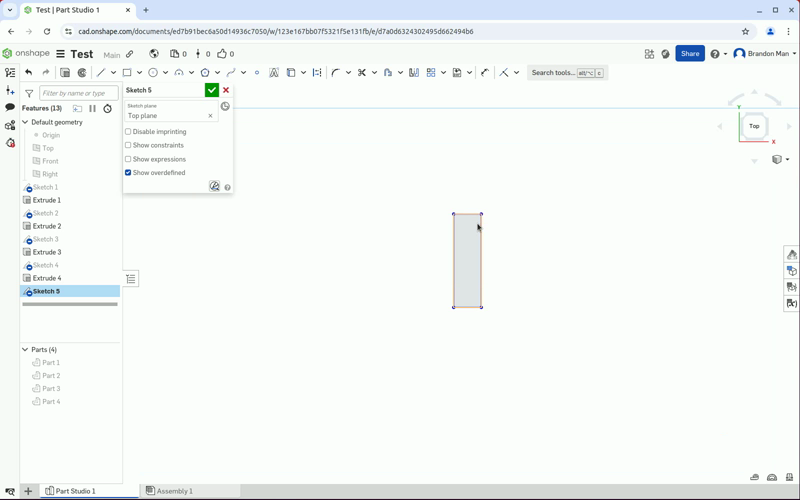
scroll(6)
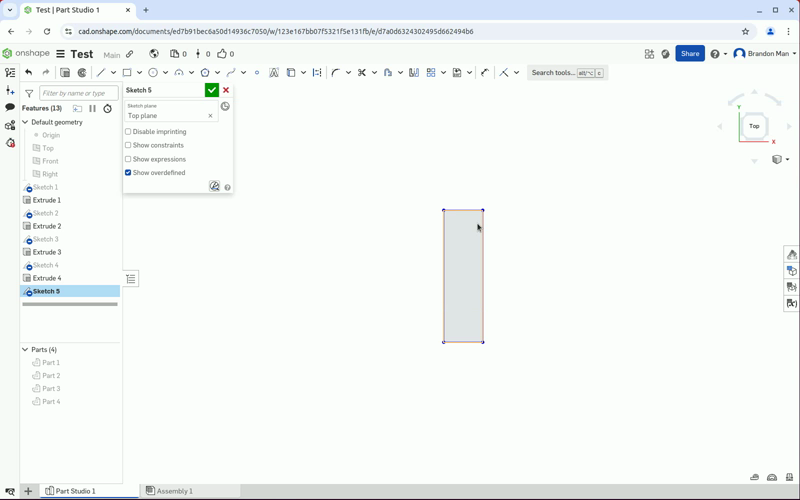
scroll(6)
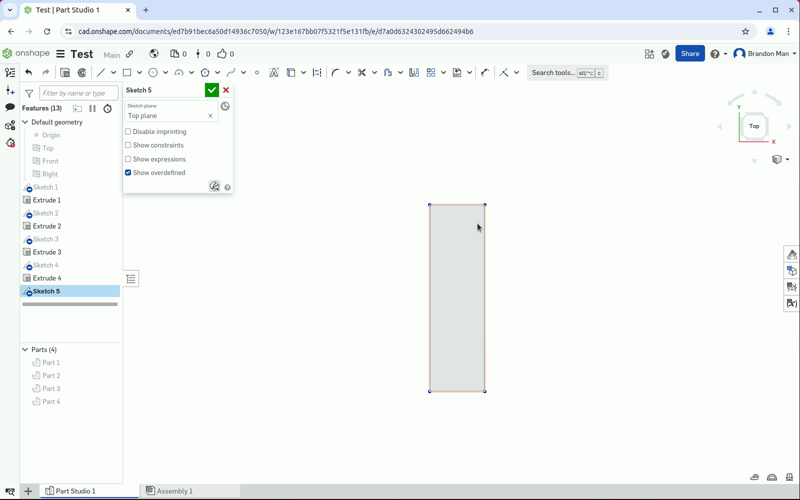
scroll(6)
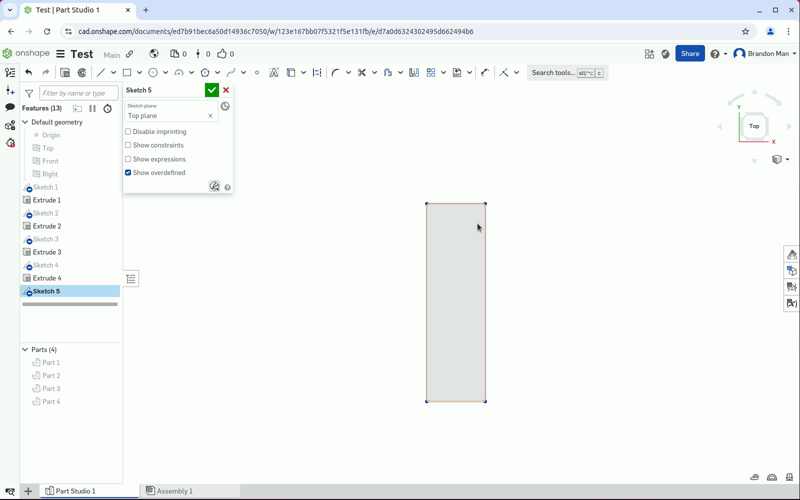
scroll(6)
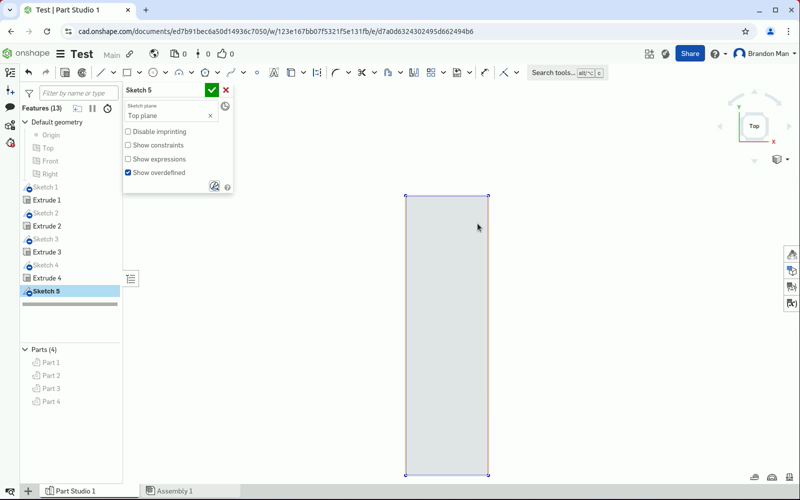
scroll(6)
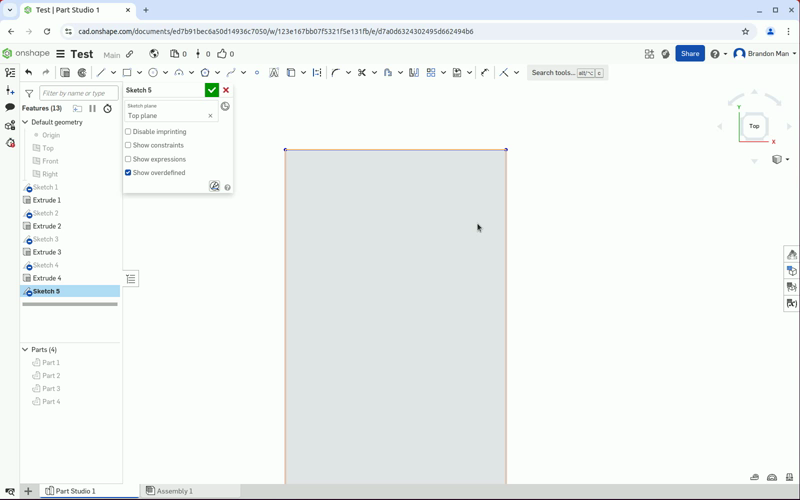
click(477, 223)
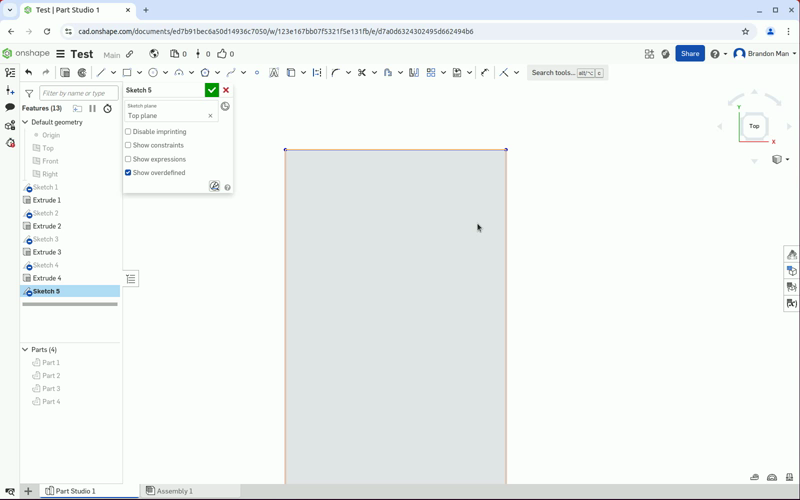
scroll(-6)
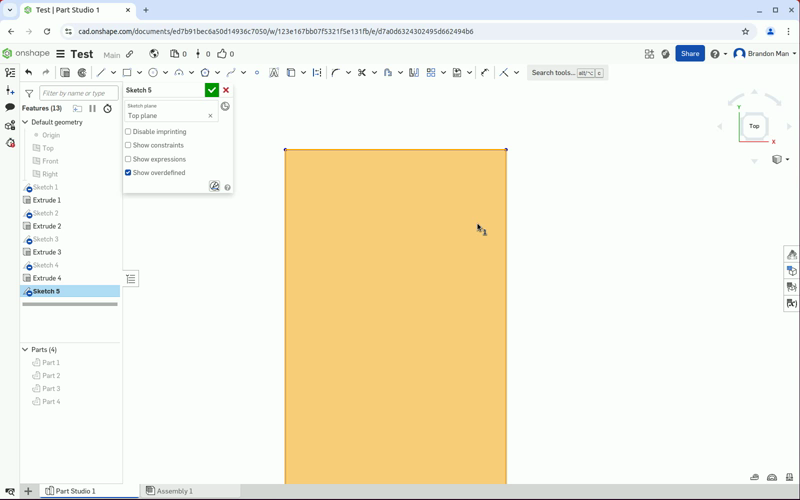
scroll(-6)
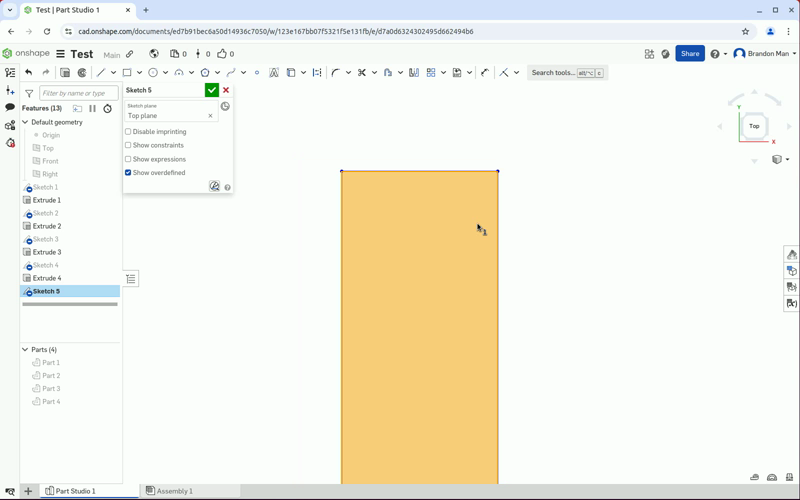
scroll(-6)
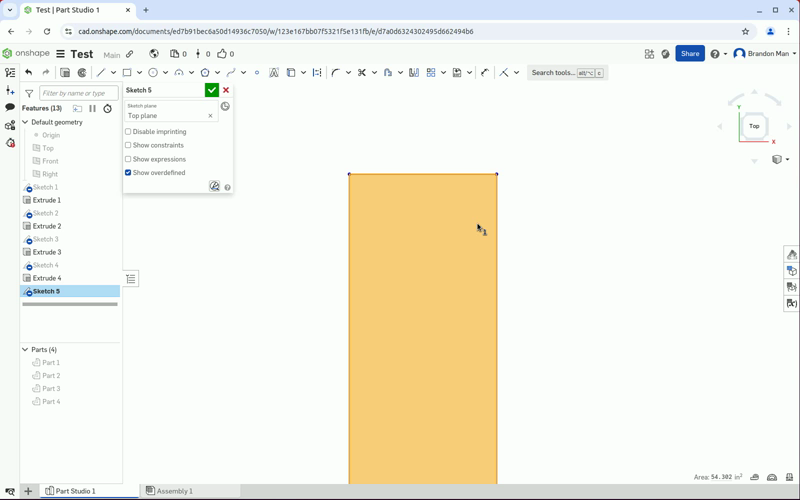
scroll(-6)
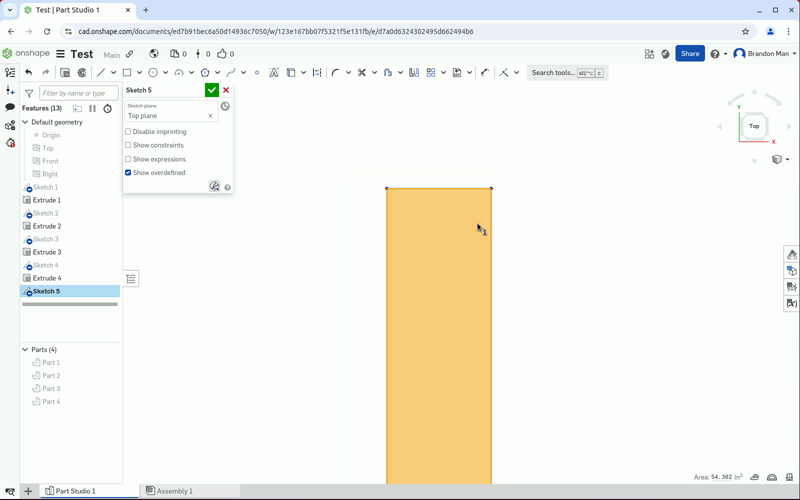
scroll(-6)
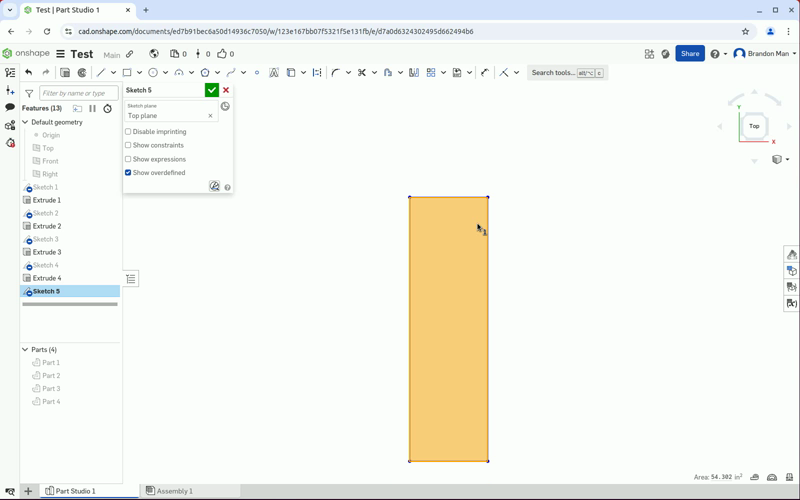
scroll(-6)
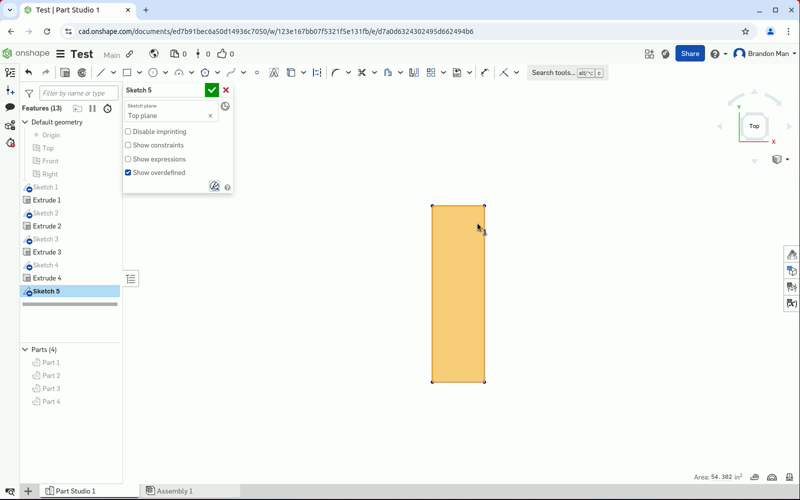
scroll(-6)
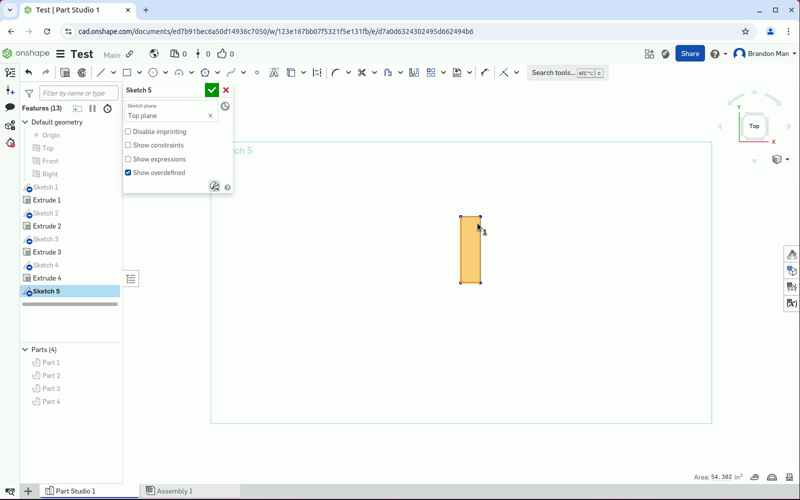
mouse_move(73, 352)
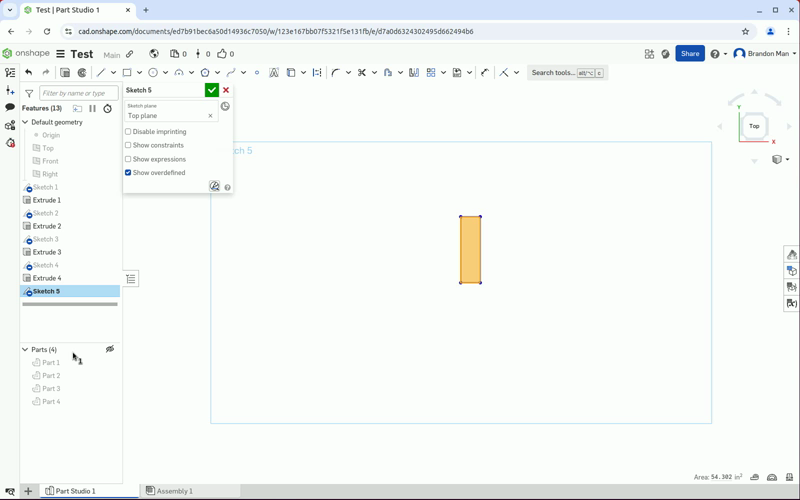
key(shift+y)
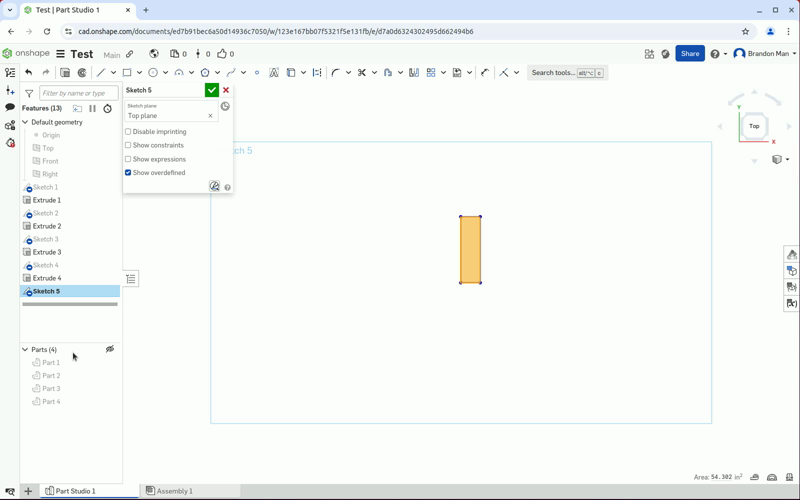
key(shift+e)
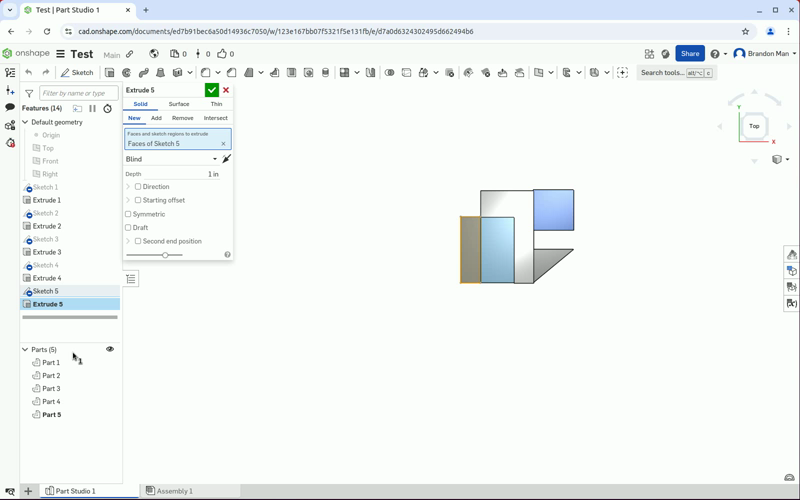
mouse_move(143, 106)
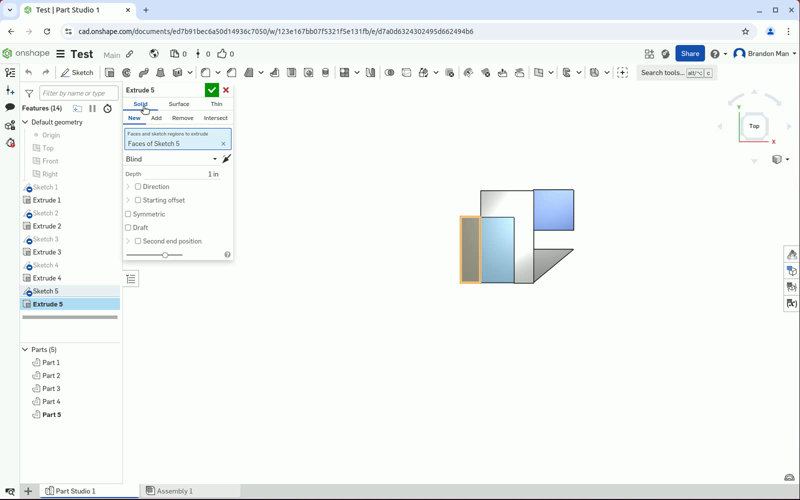
click(143, 106)
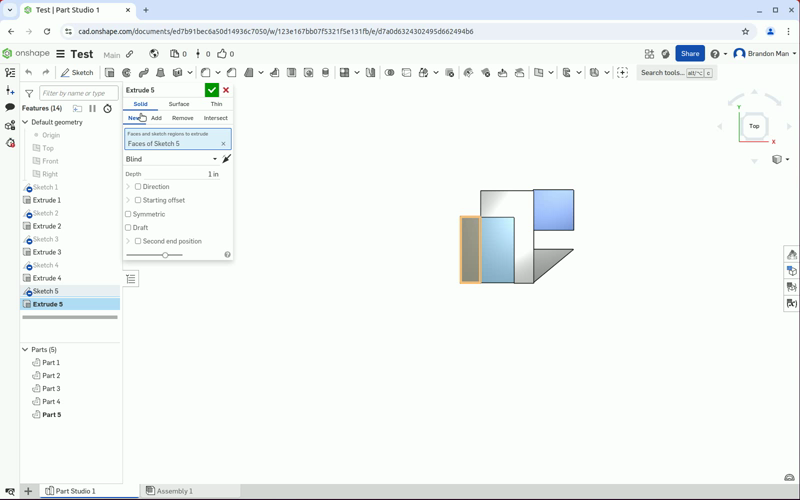
mouse_move(137, 120)
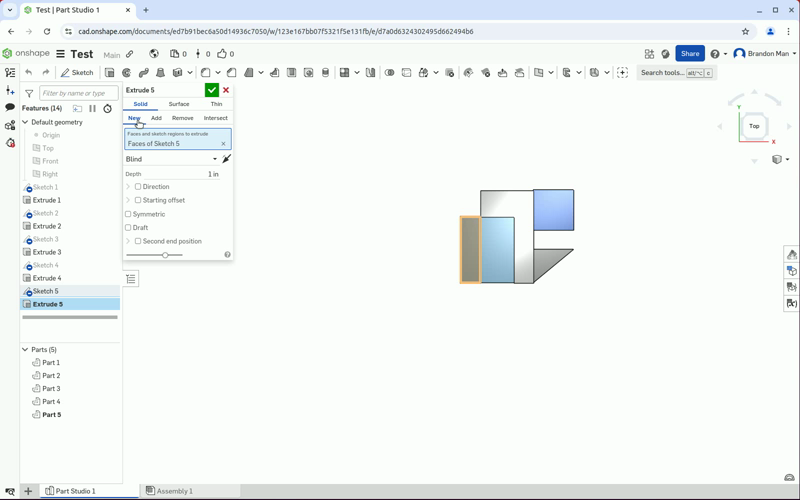
click(137, 120)
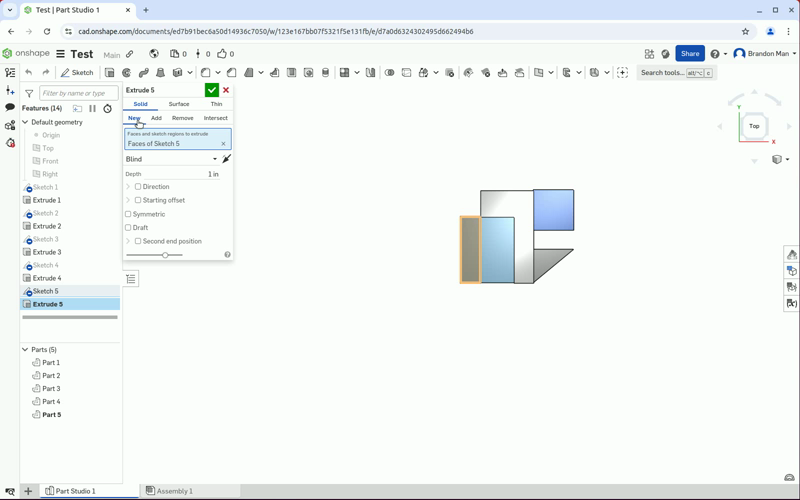
key(tab, 4)
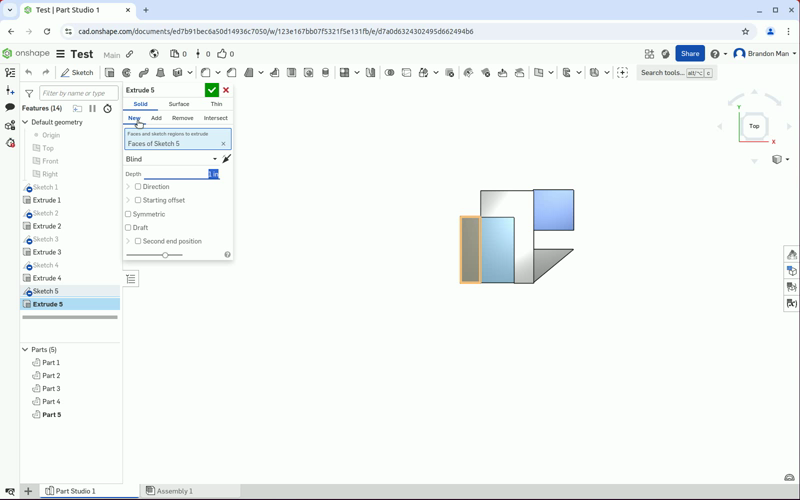
text(18.535)
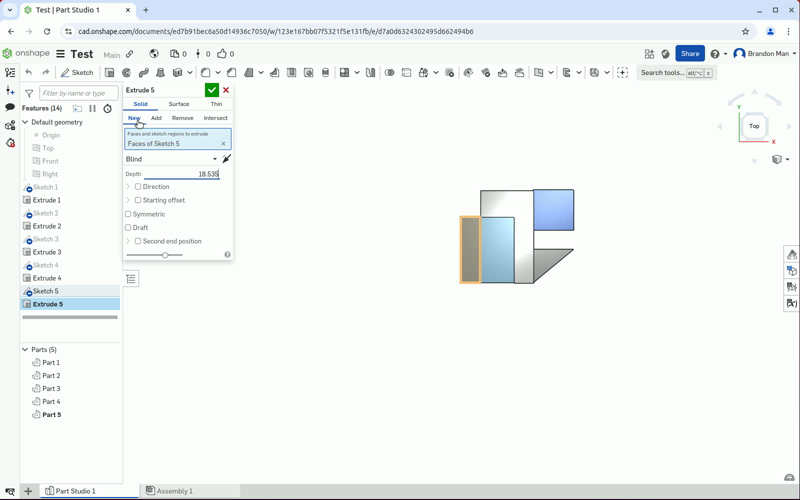
key(enter)
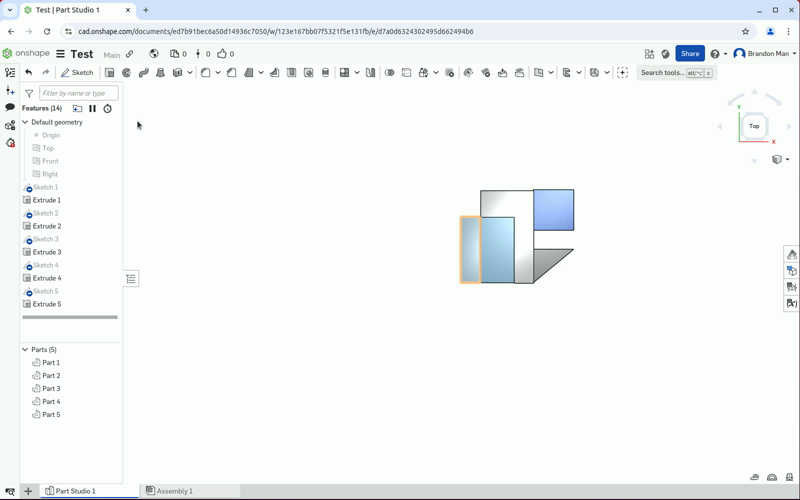
key(shift+h)
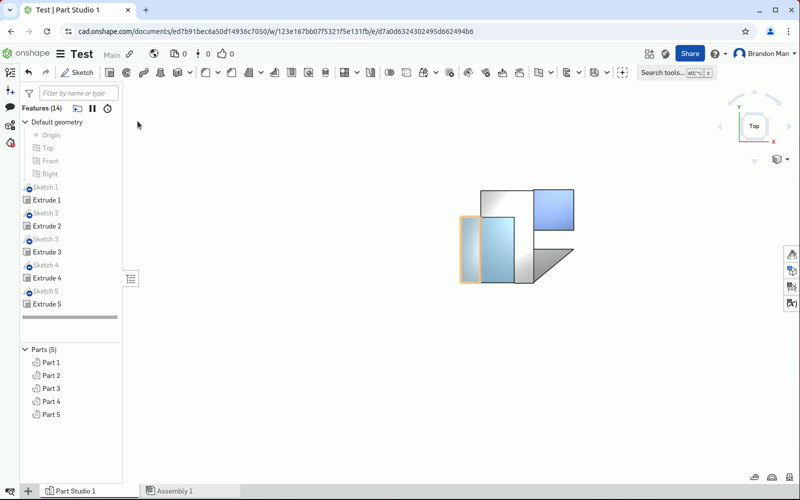
key(shift+h)
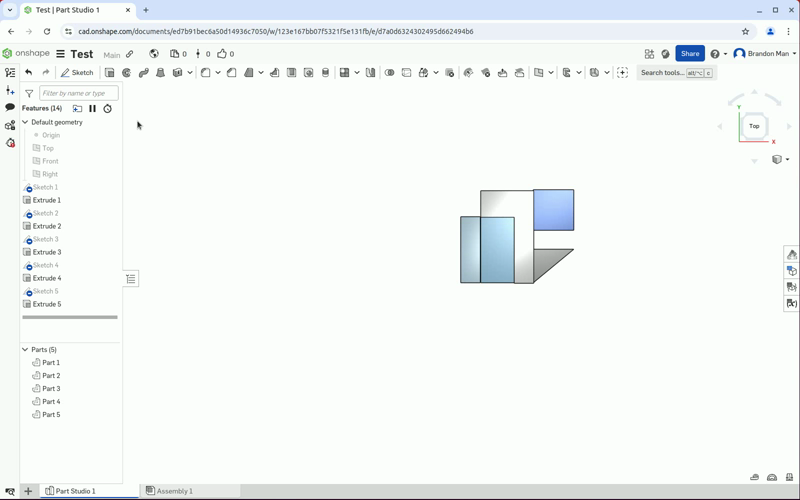
mouse_move(73, 189)
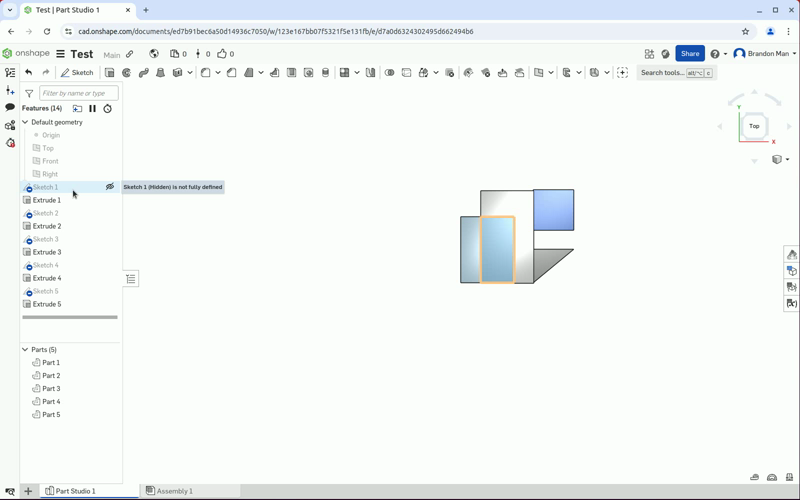
click(73, 189)
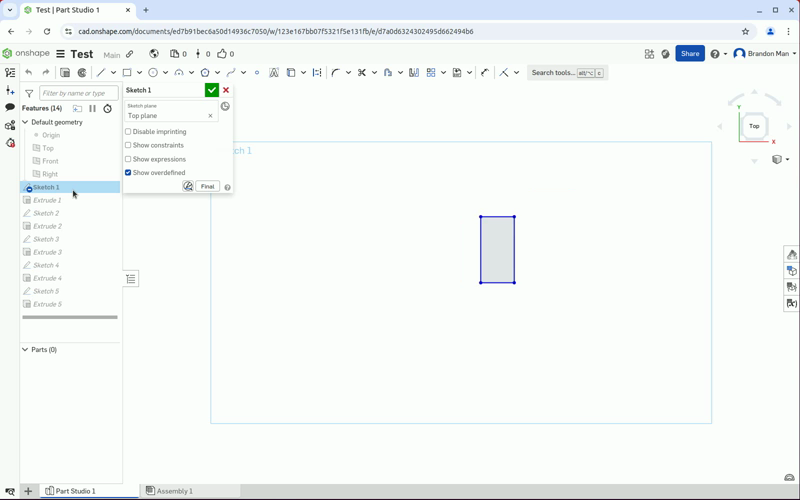
mouse_move(229, 92)
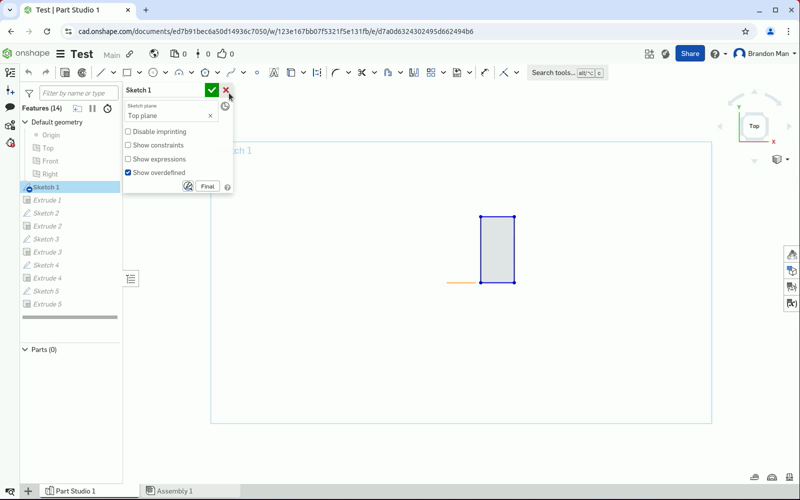
click(229, 92)
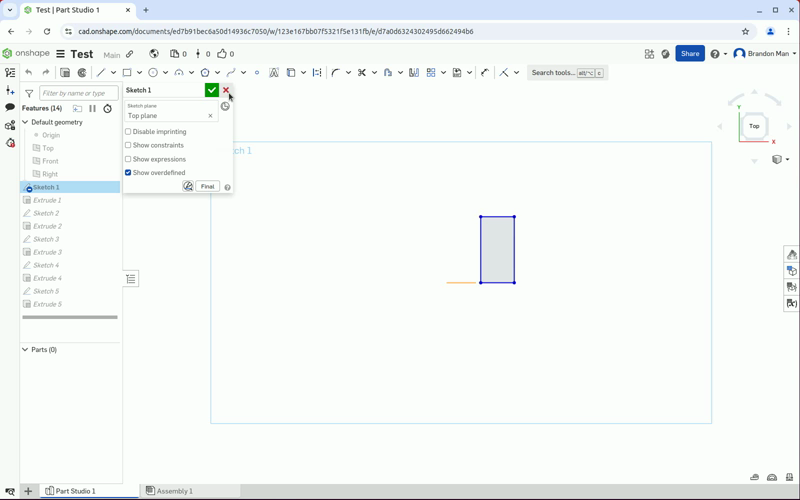
key(shift+s)
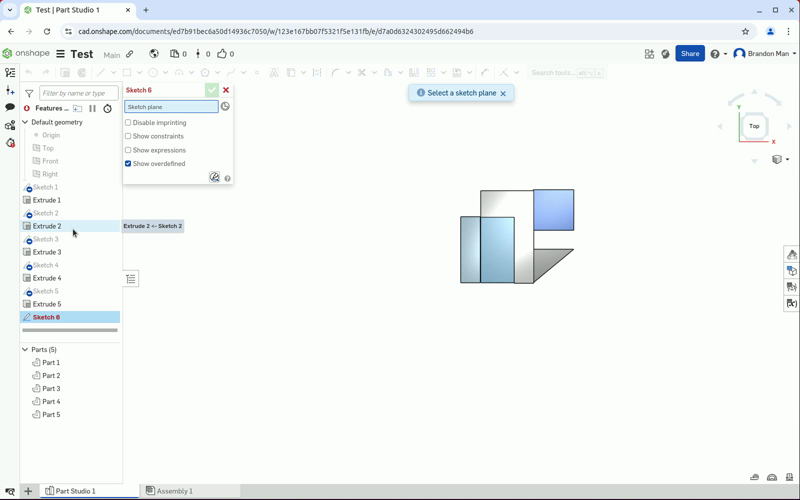
scroll(3)
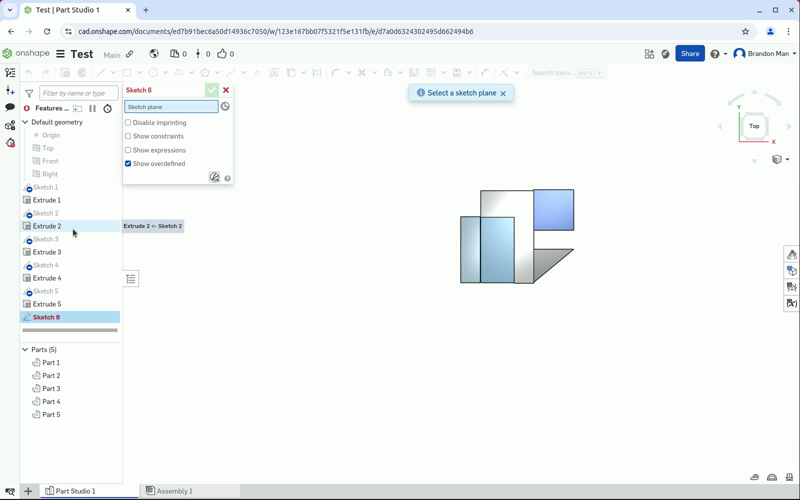
mouse_move(73, 150)
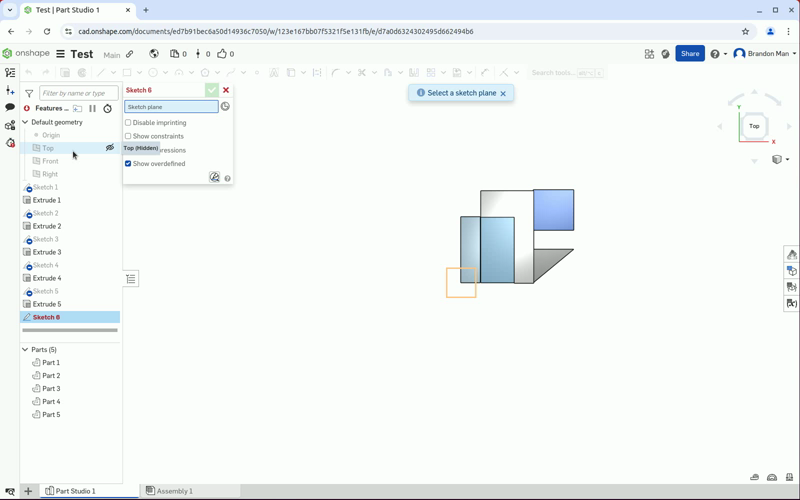
click(73, 150)
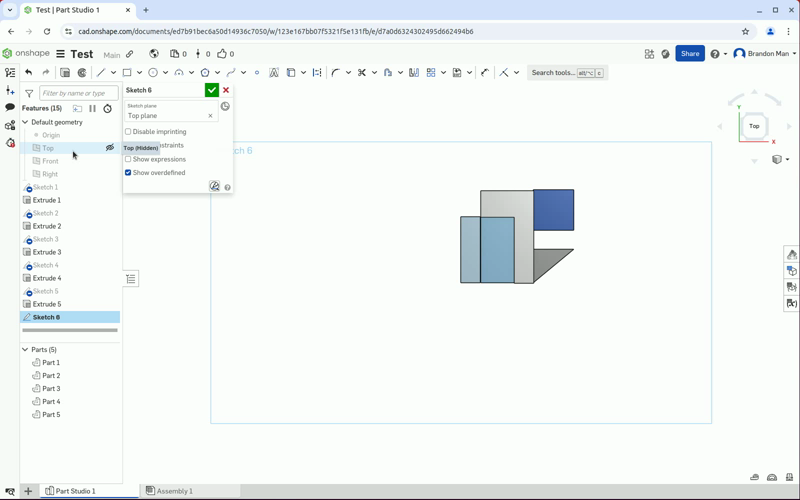
mouse_move(73, 352)
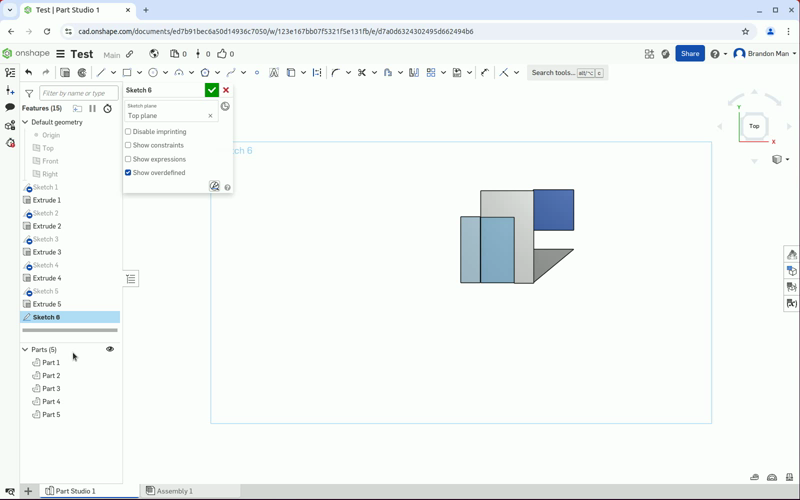
key(y)
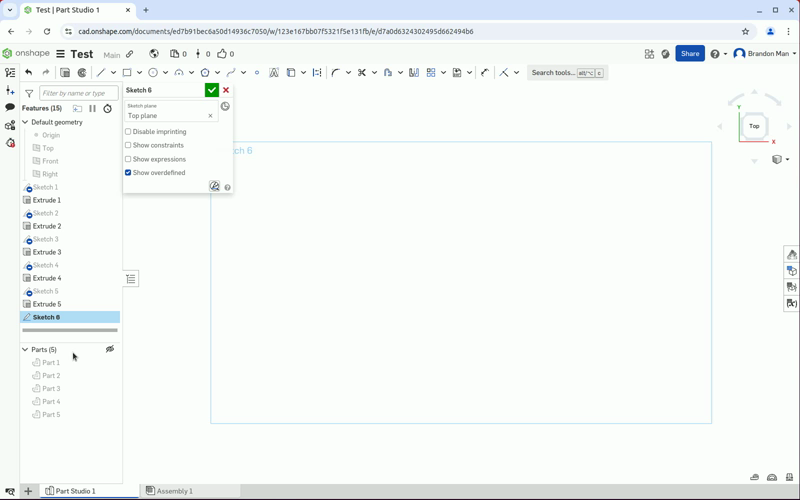
key(l)
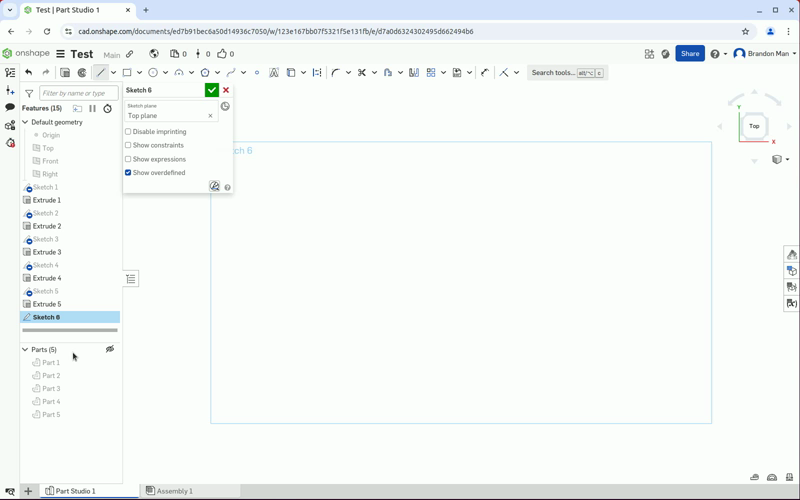
key_down(shift)
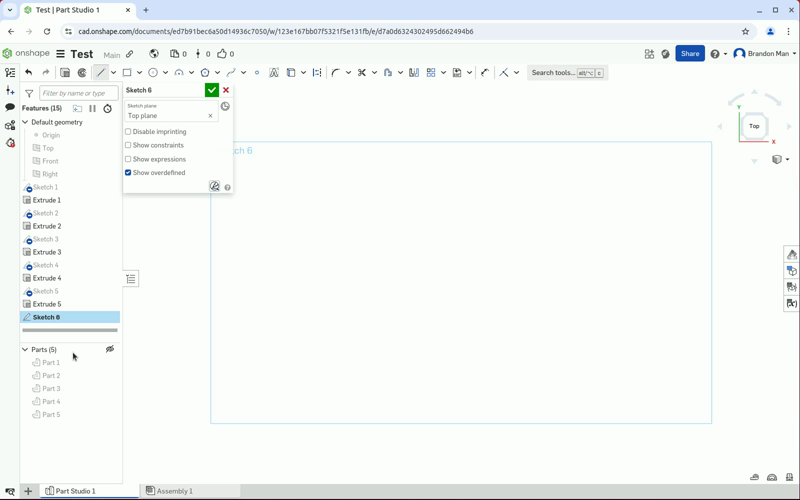
mouse_move(460, 217)
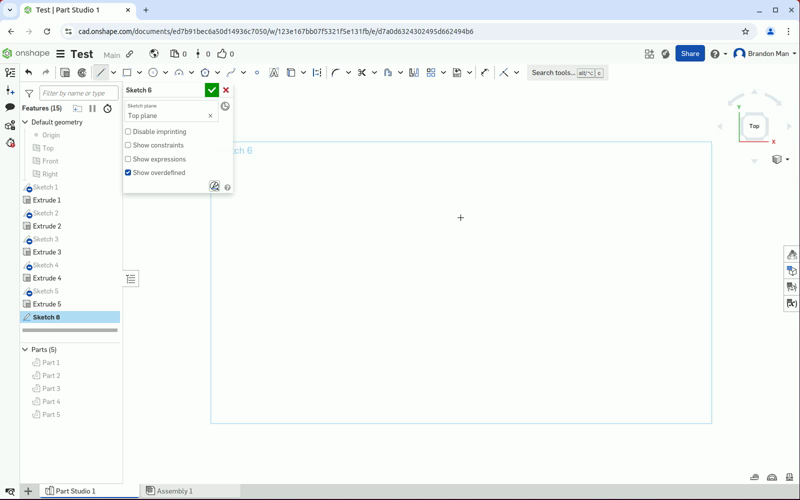
click(460, 217)
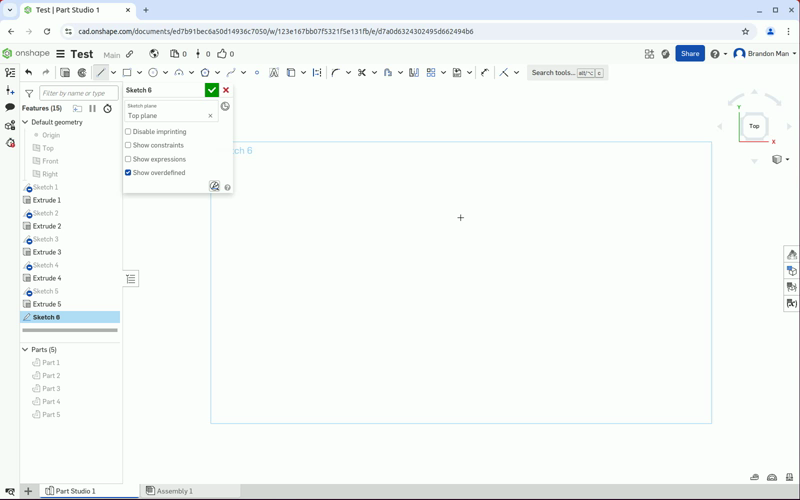
key_up(shift)
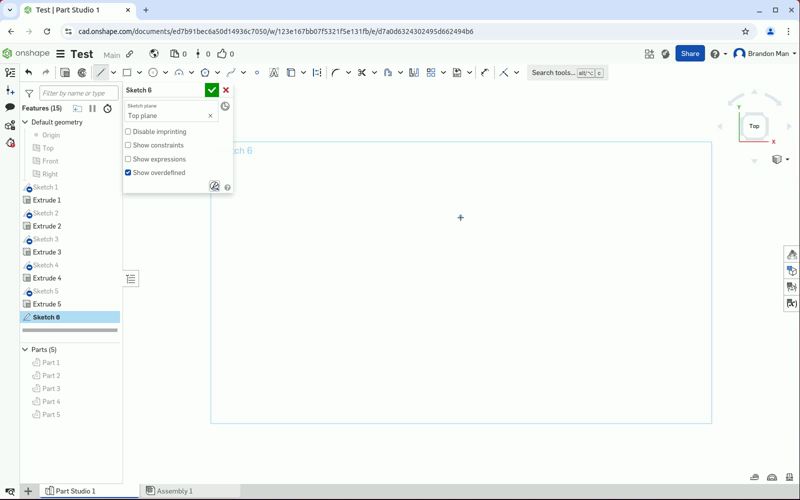
key_down(shift)
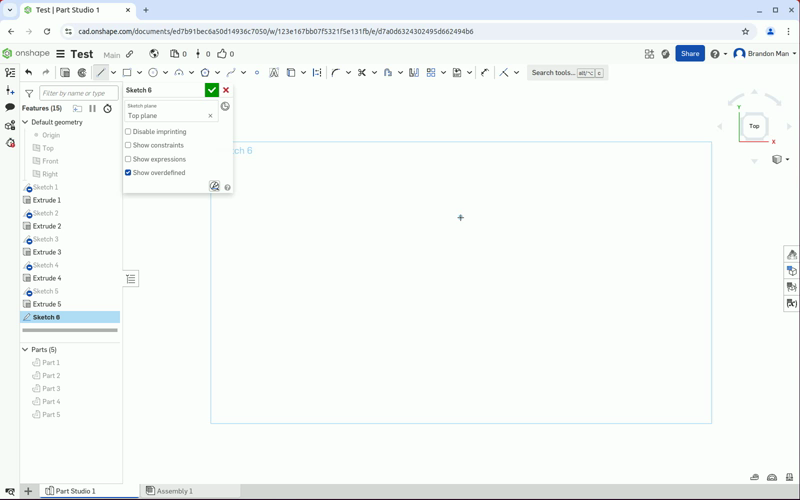
mouse_move(490, 217)
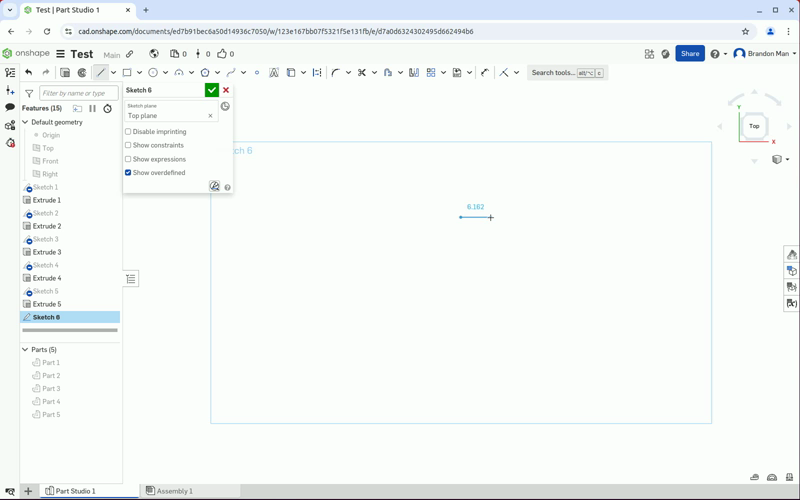
mouse_move(481, 217)
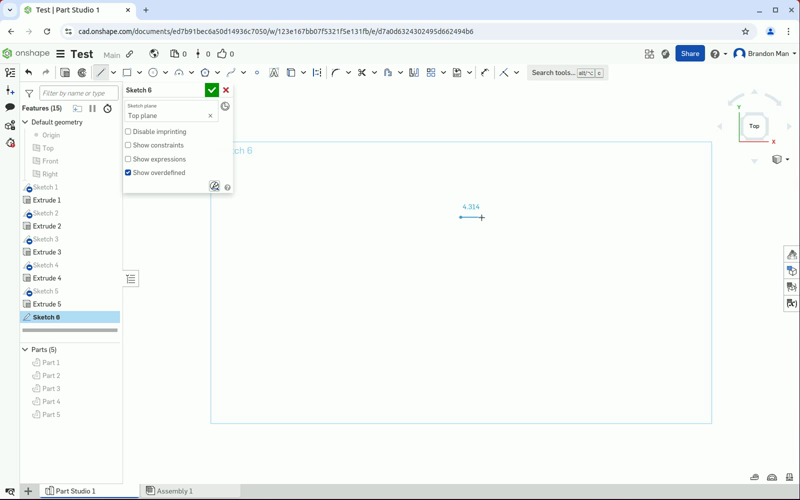
click(481, 217)
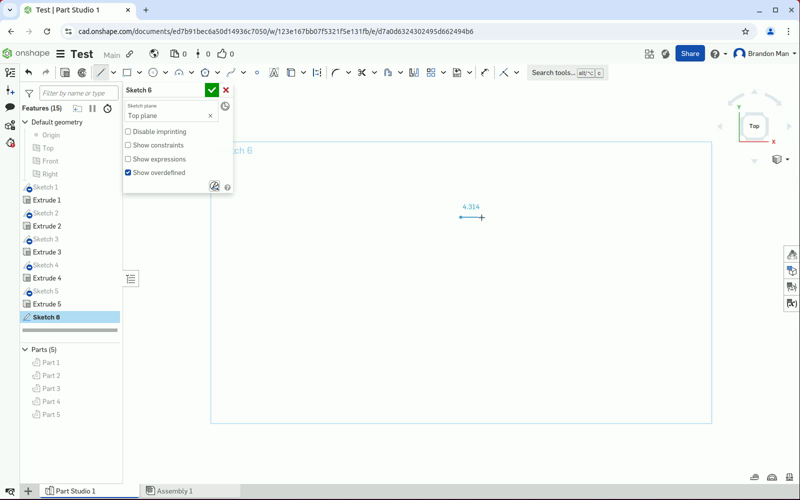
key_up(shift)
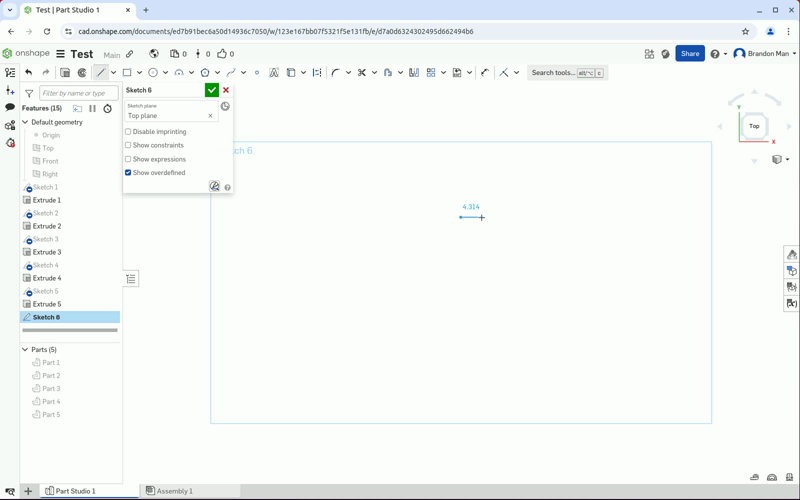
key_down(shift)
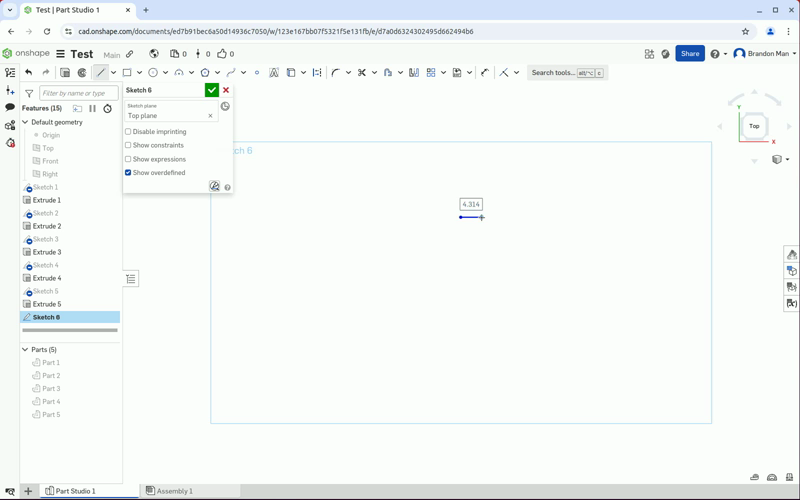
mouse_move(511, 217)
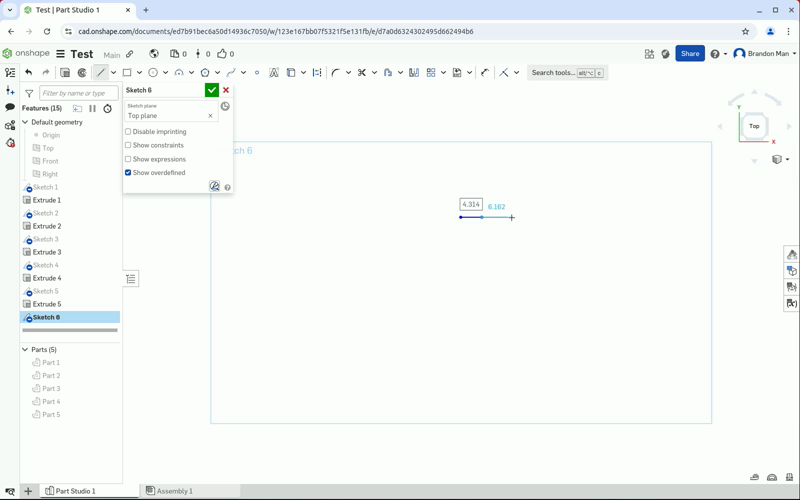
mouse_move(481, 189)
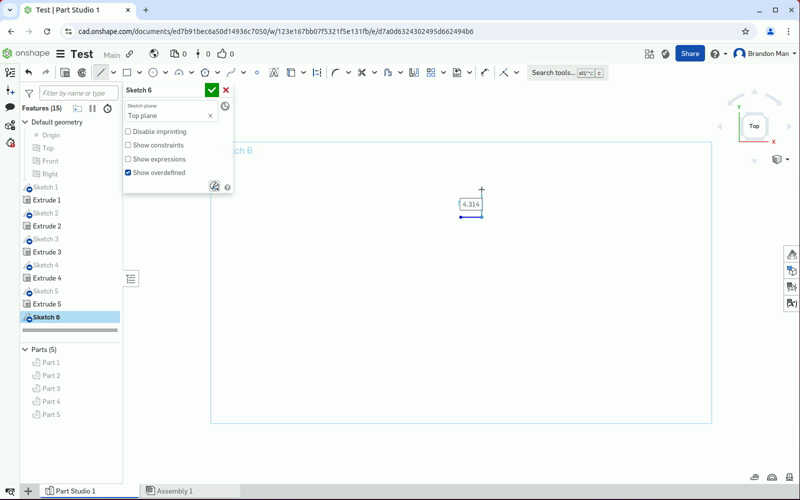
click(481, 189)
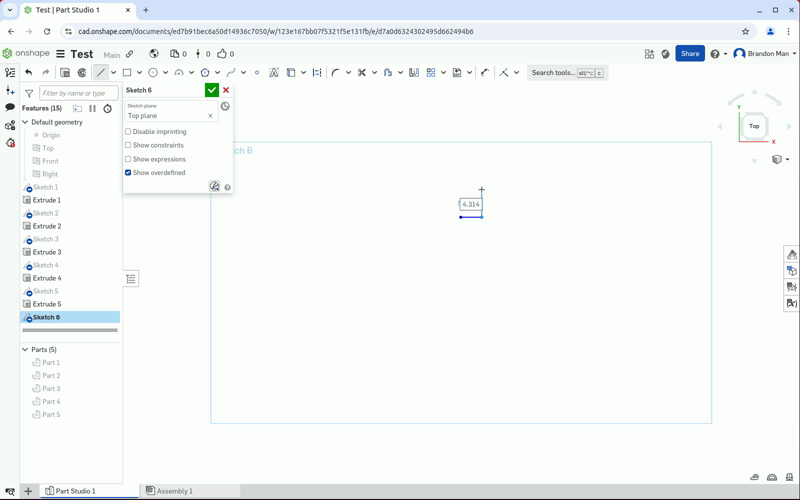
key_up(shift)
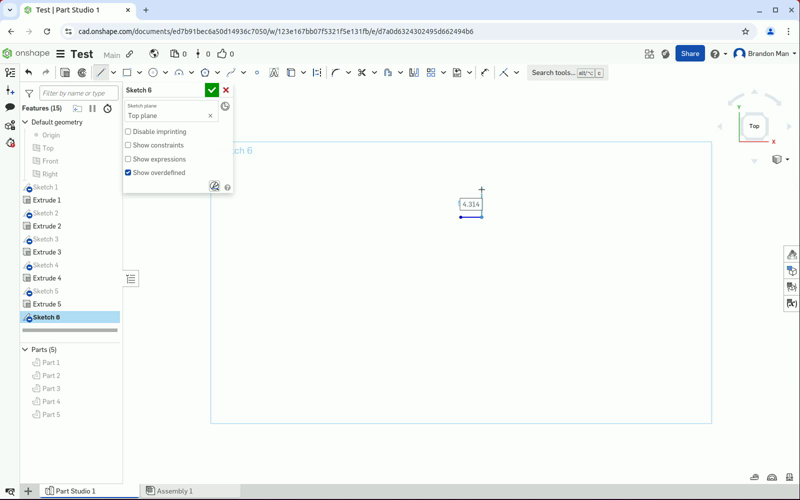
key_down(shift)
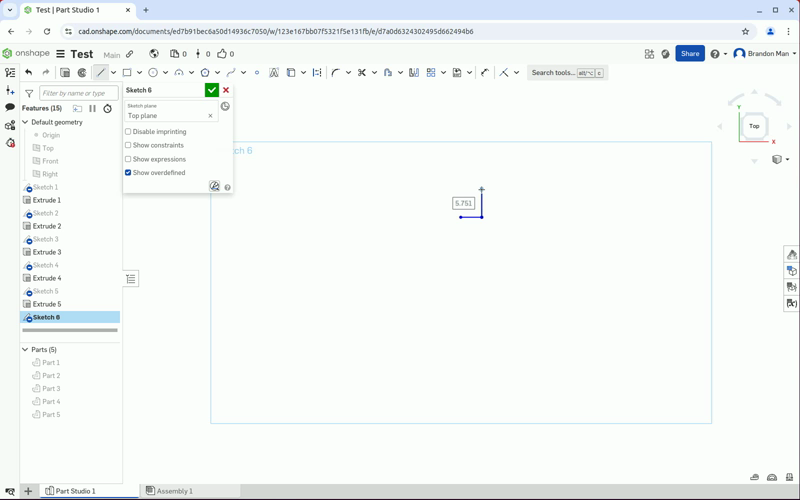
mouse_move(511, 189)
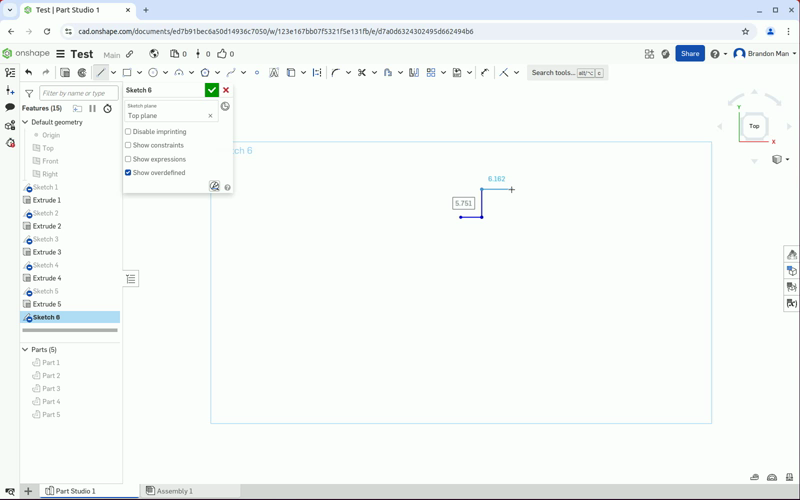
mouse_move(460, 189)
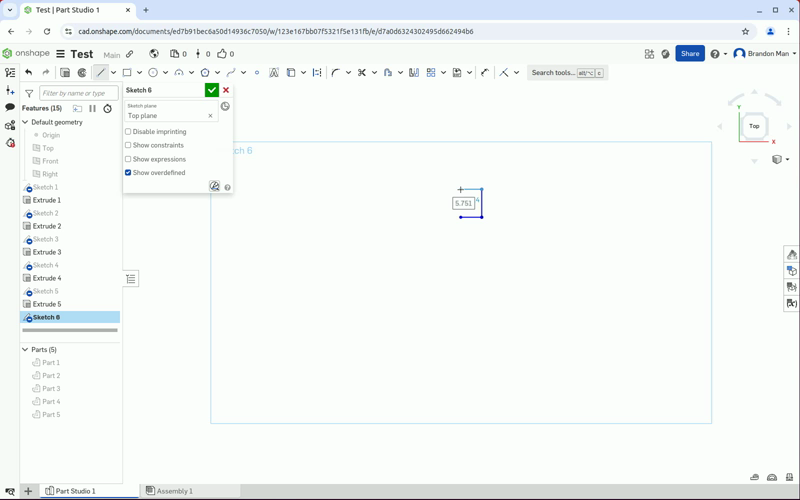
click(460, 189)
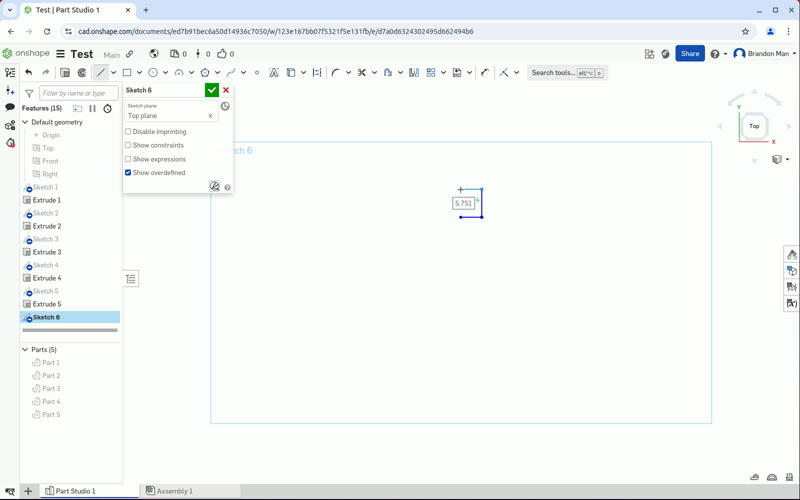
key_up(shift)
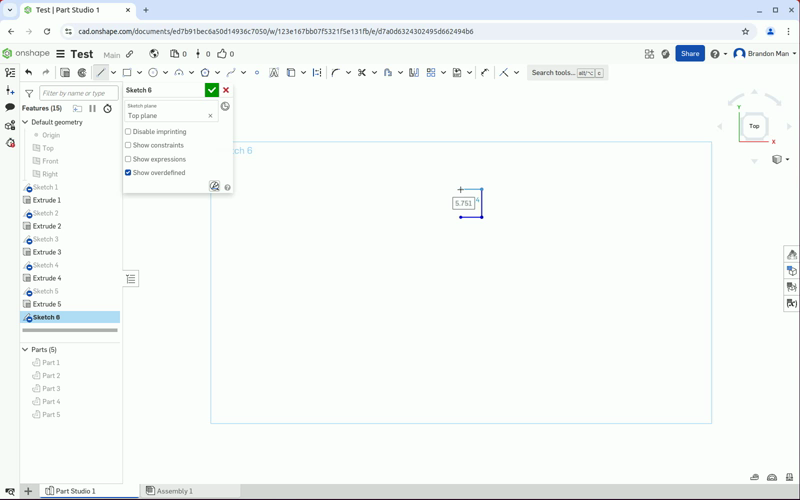
mouse_move(490, 189)
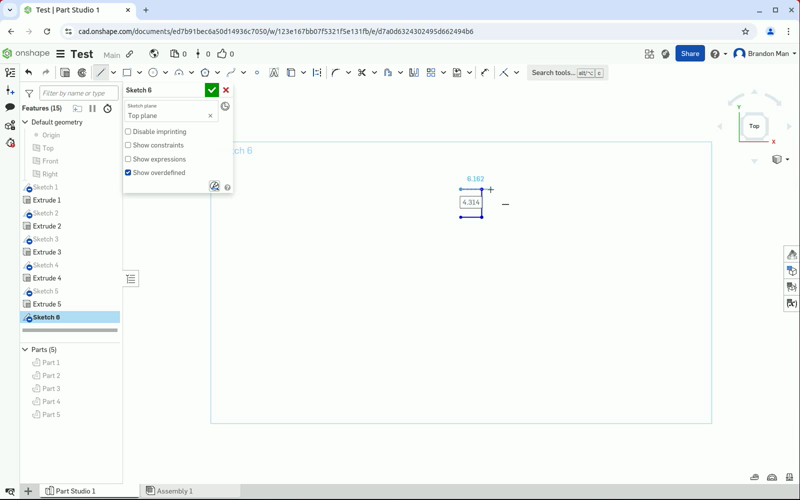
key_down(shift)
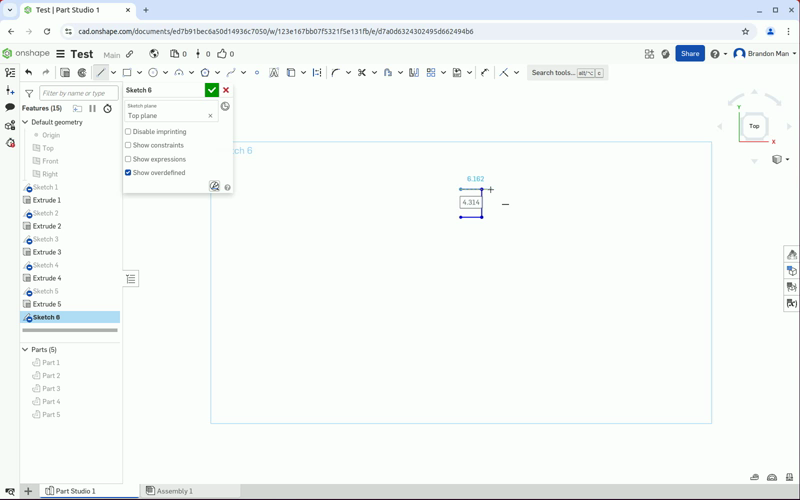
mouse_move(460, 217)
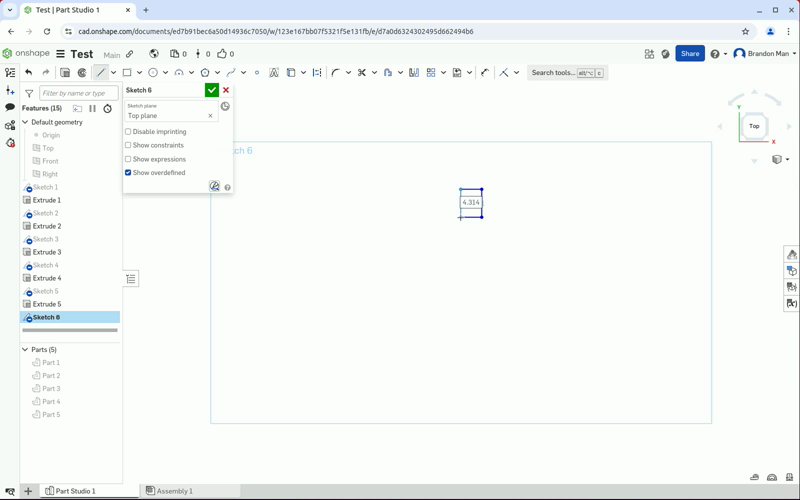
key_up(shift)
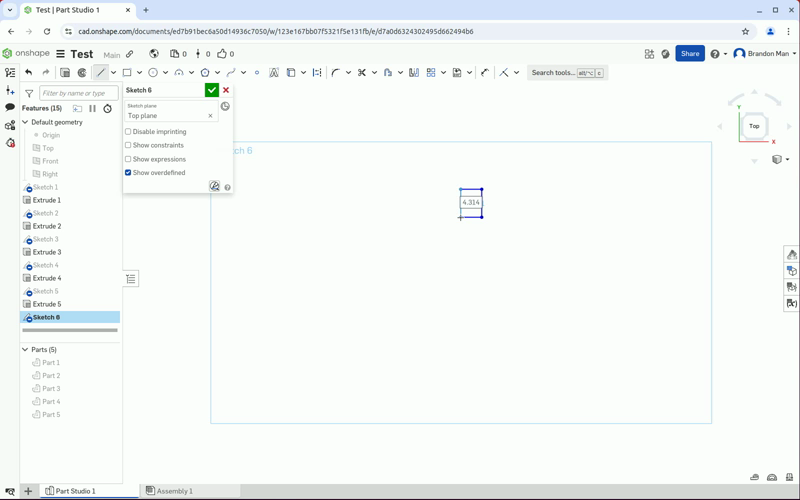
click(460, 217)
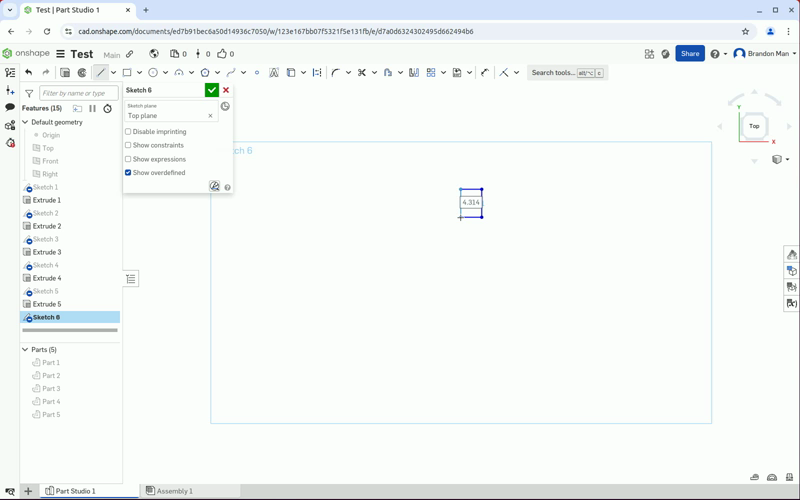
key(esc)
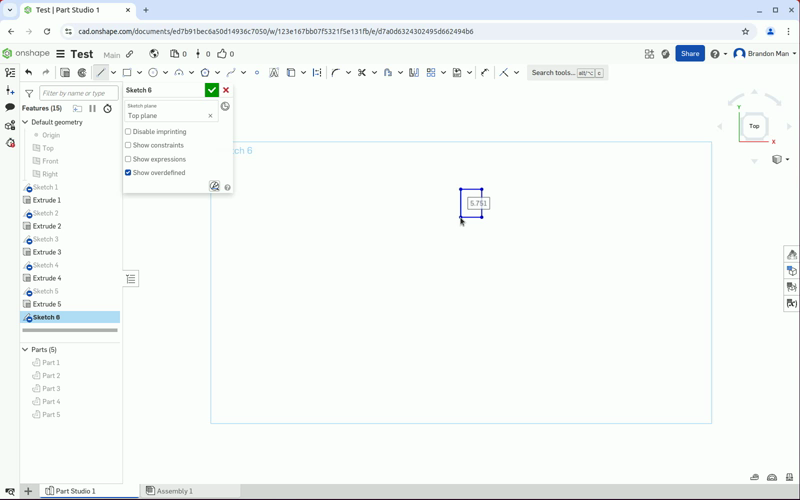
mouse_move(465, 196)
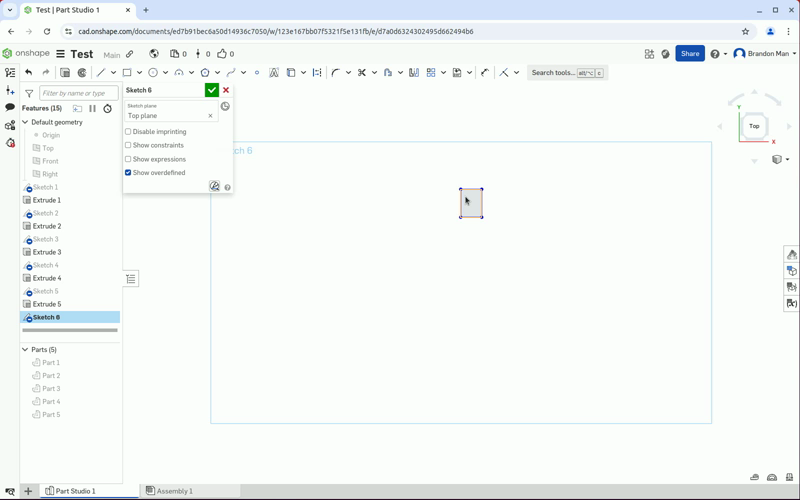
scroll(6)
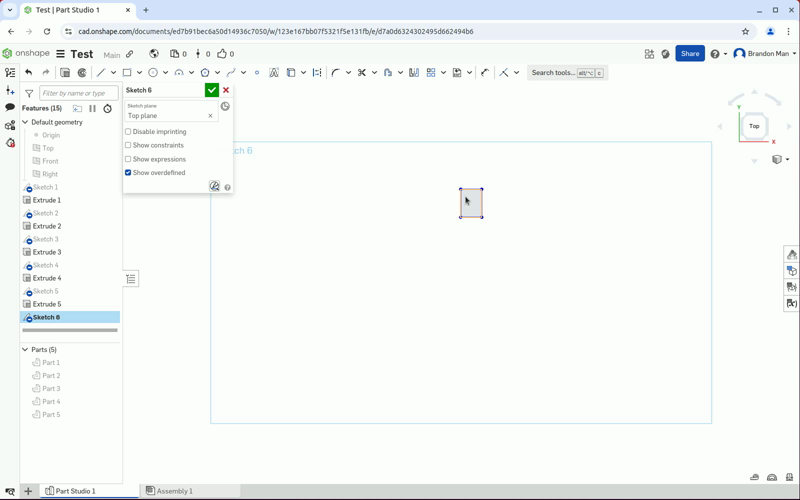
scroll(6)
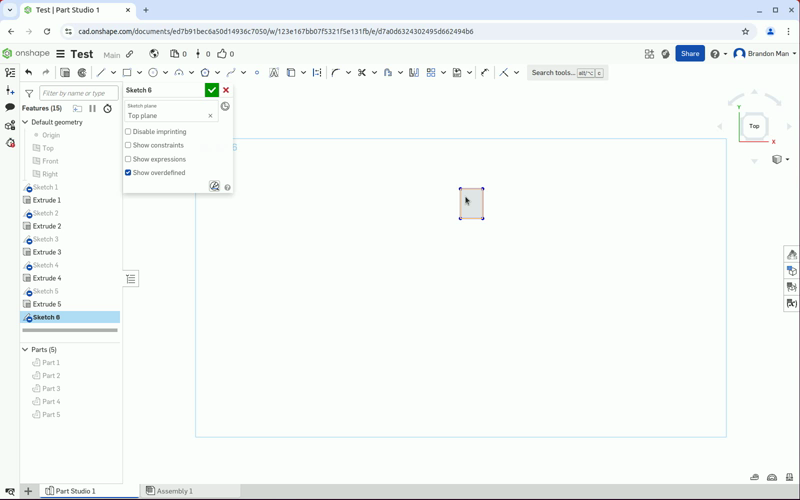
scroll(6)
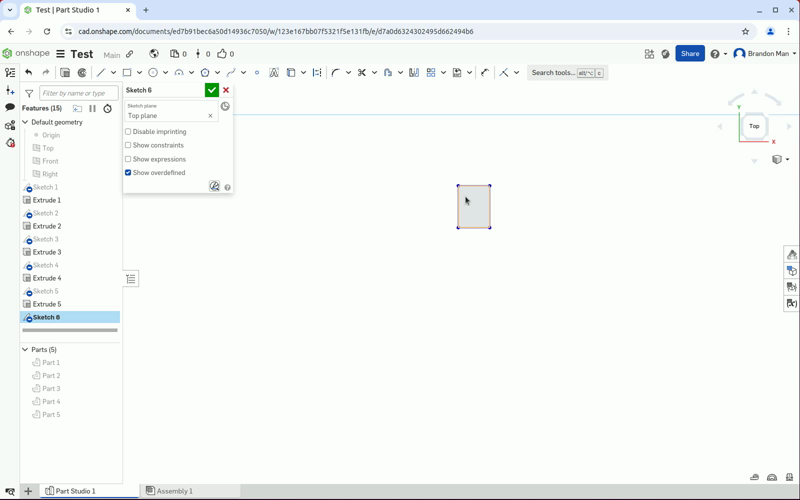
scroll(6)
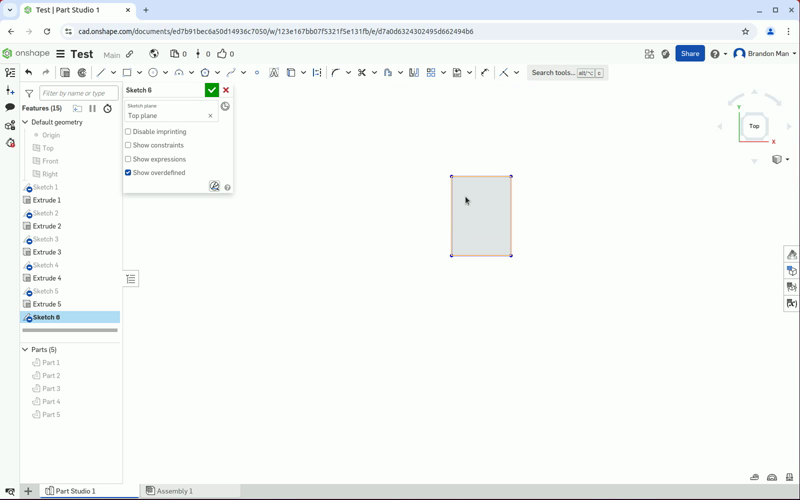
scroll(6)
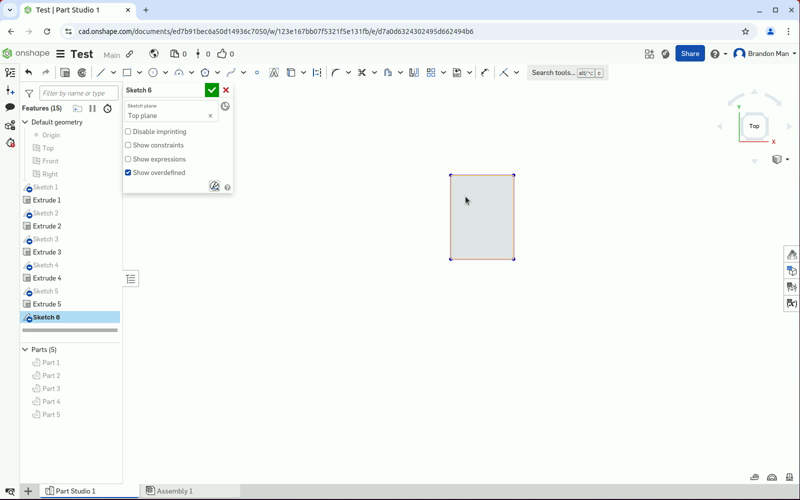
scroll(6)
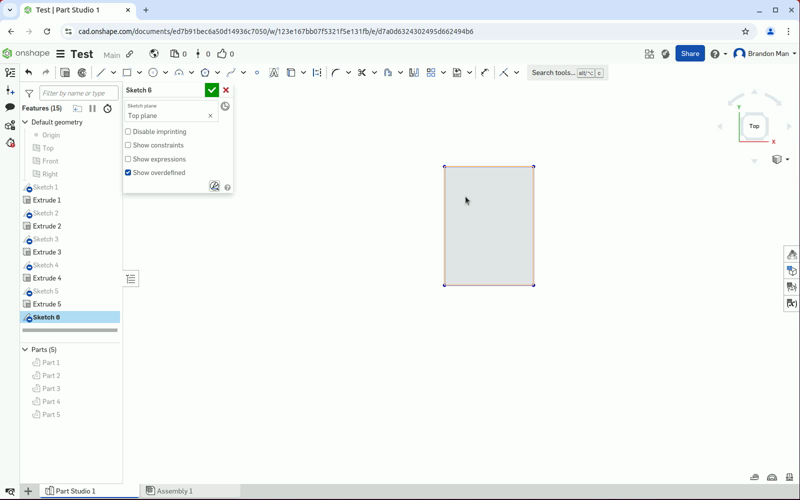
scroll(6)
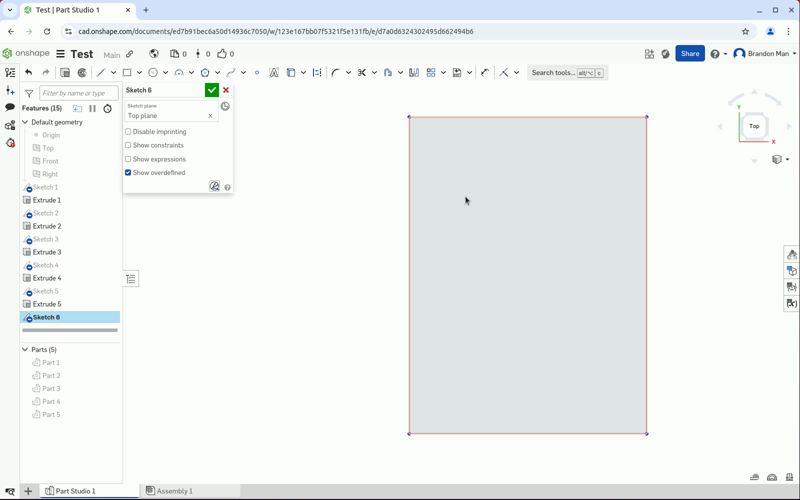
click(465, 196)
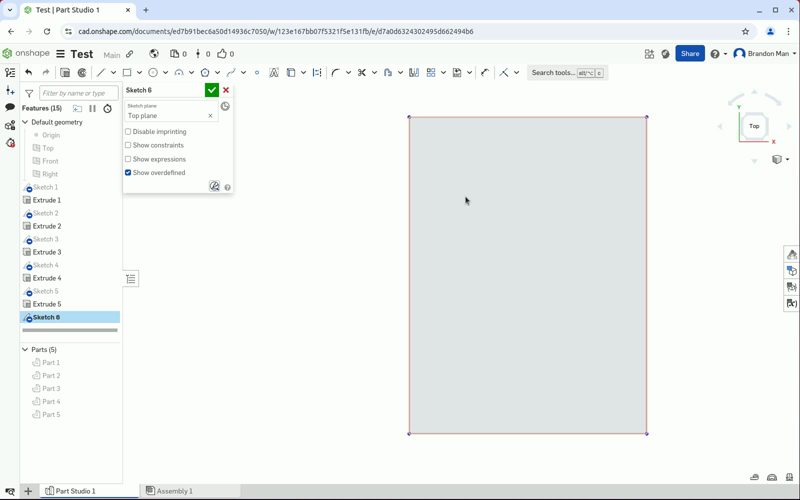
scroll(-6)
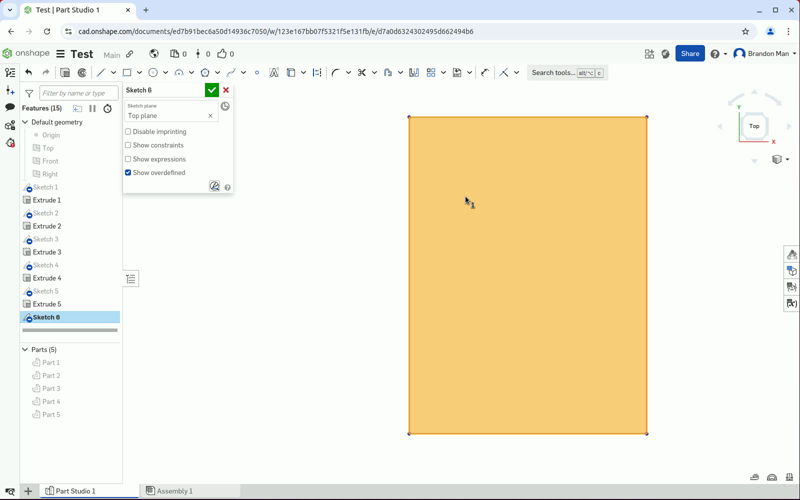
scroll(-6)
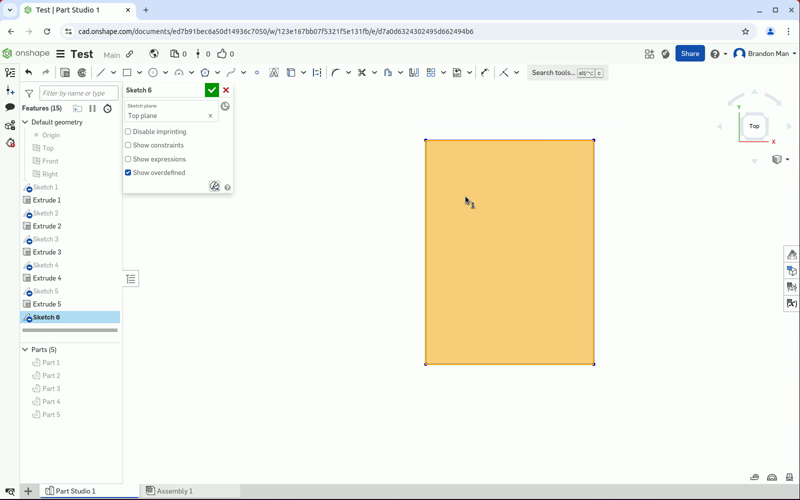
scroll(-6)
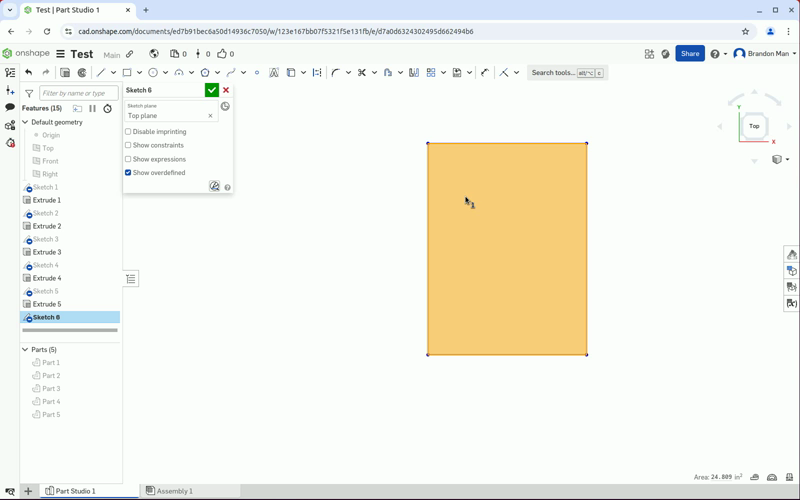
scroll(-6)
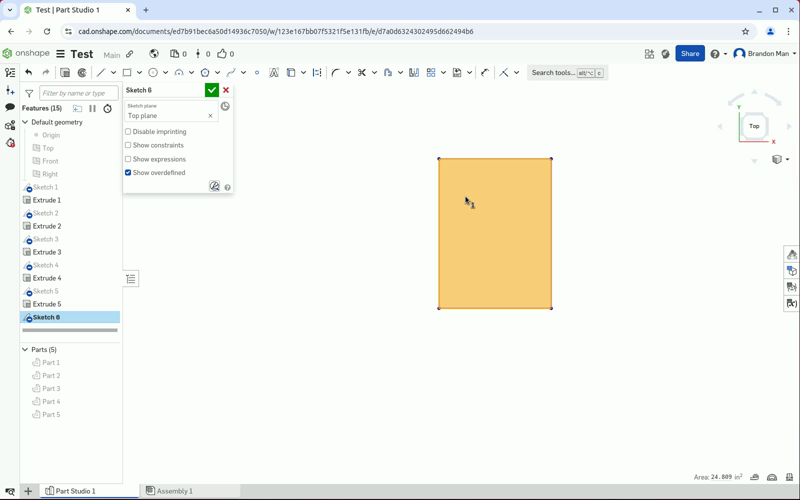
scroll(-6)
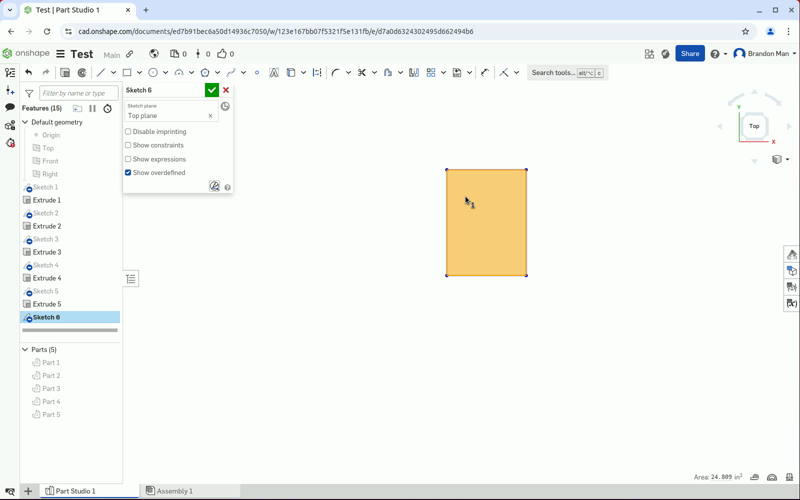
scroll(-6)
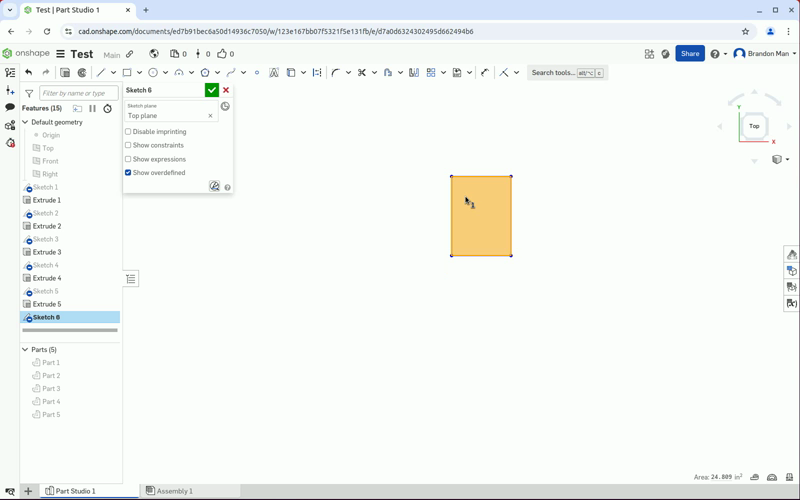
scroll(-6)
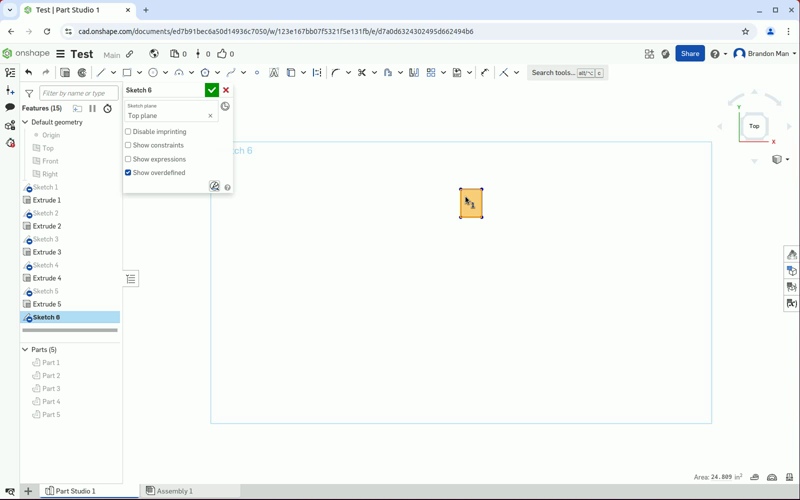
mouse_move(73, 352)
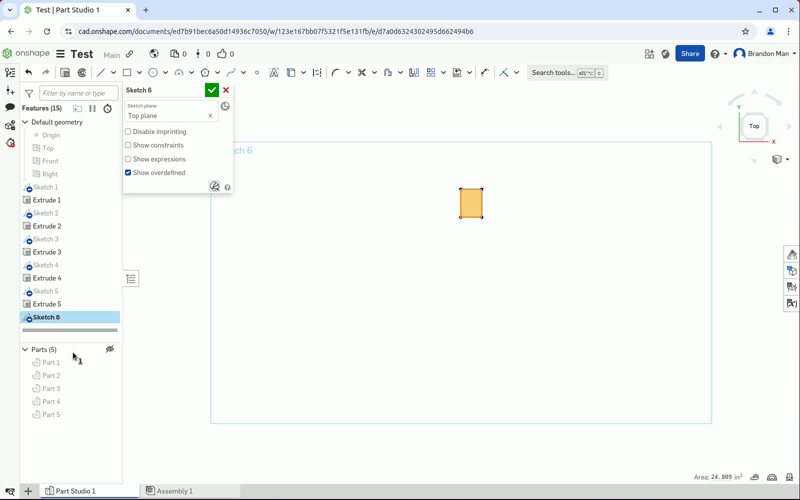
key(shift+y)
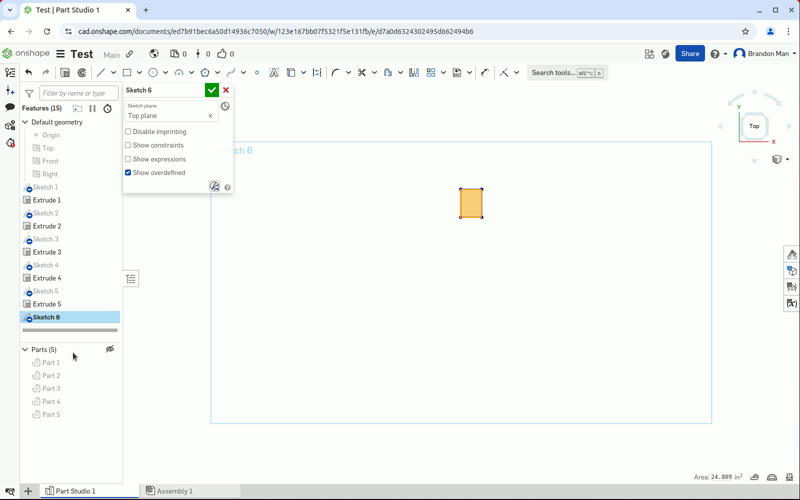
key(shift+e)
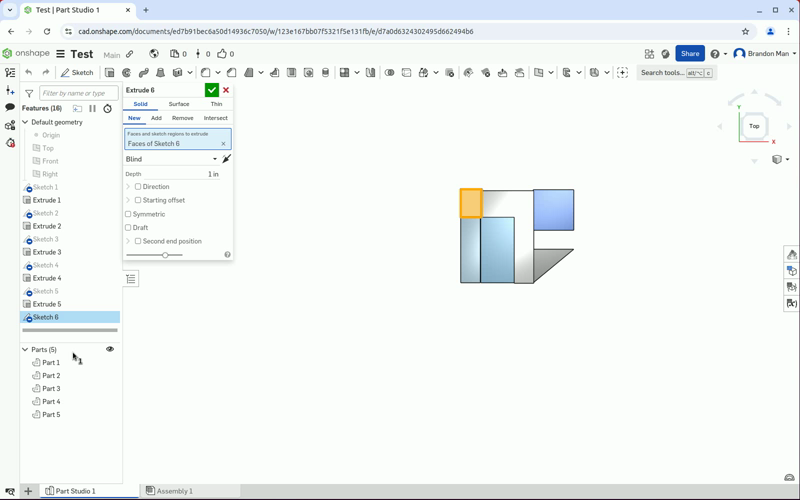
mouse_move(143, 106)
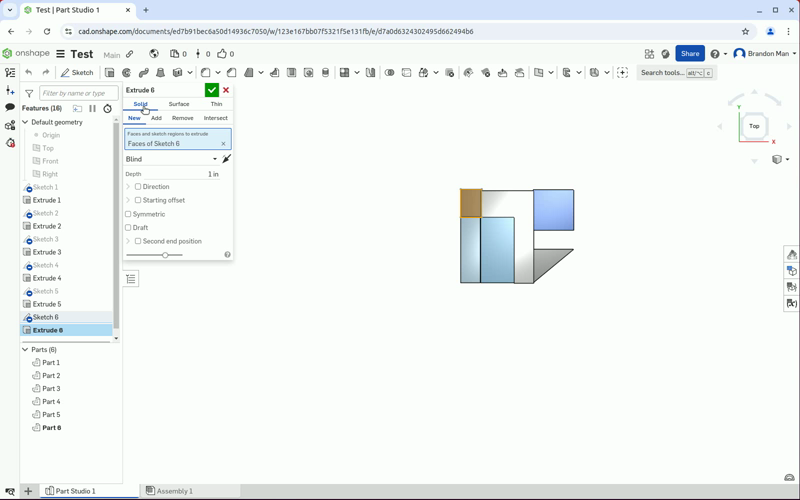
click(143, 106)
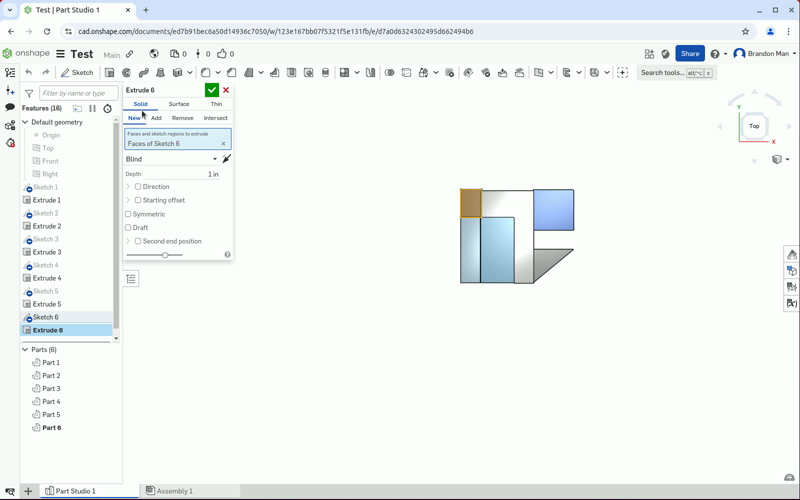
mouse_move(137, 120)
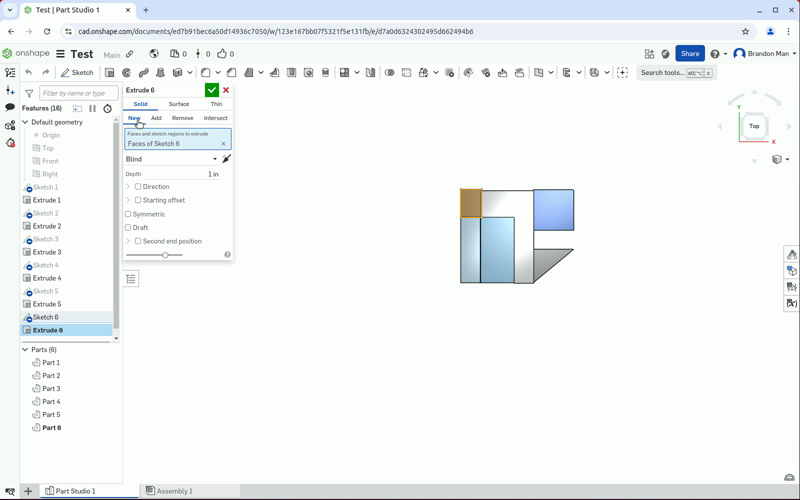
click(137, 120)
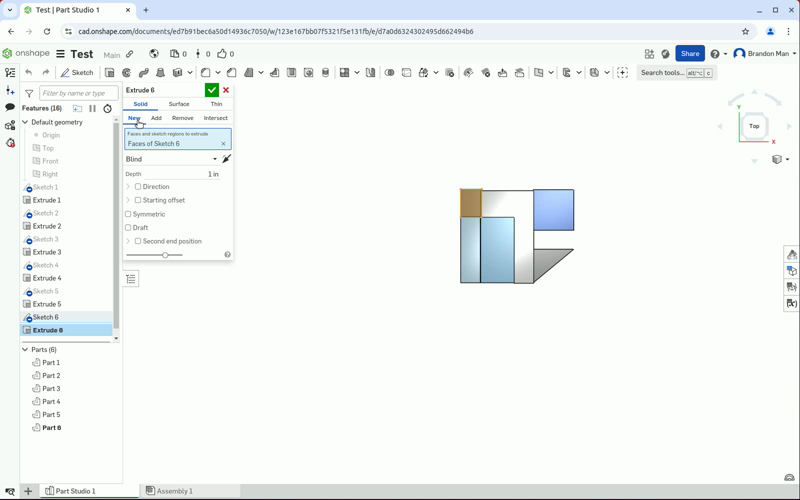
key(tab, 4)
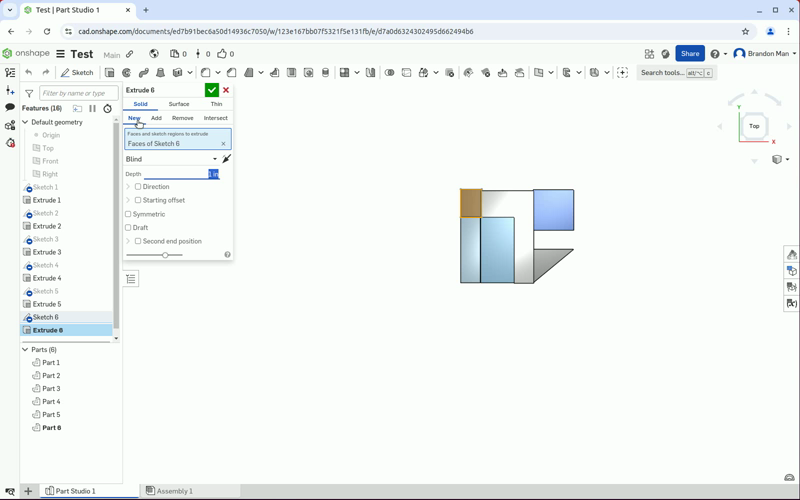
text(18.535)
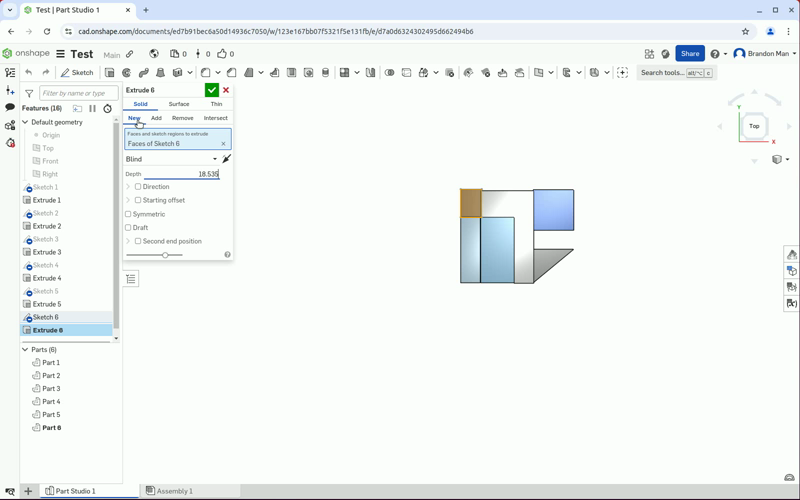
key(enter)
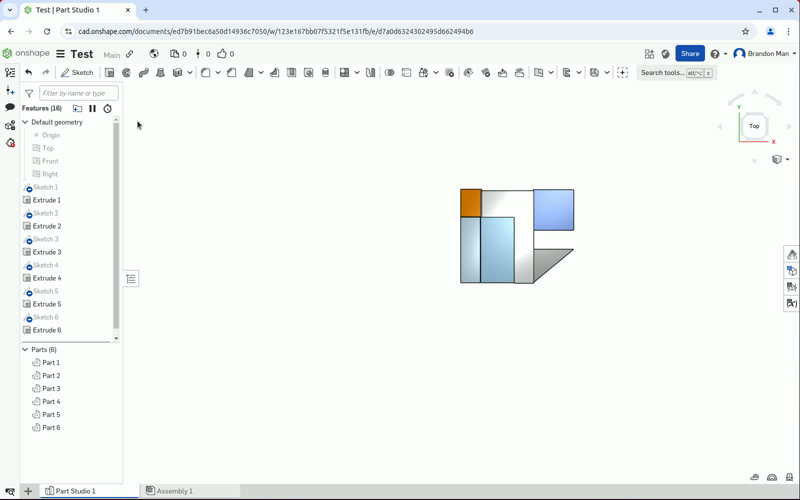
key(shift+h)
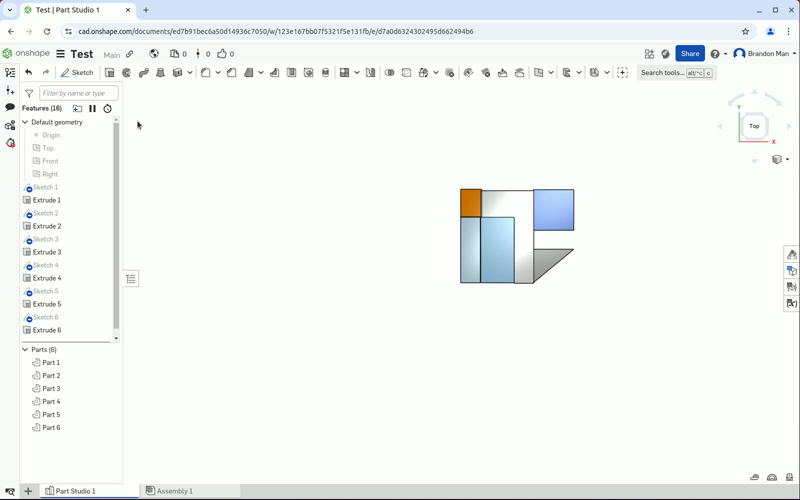
key(shift+h)
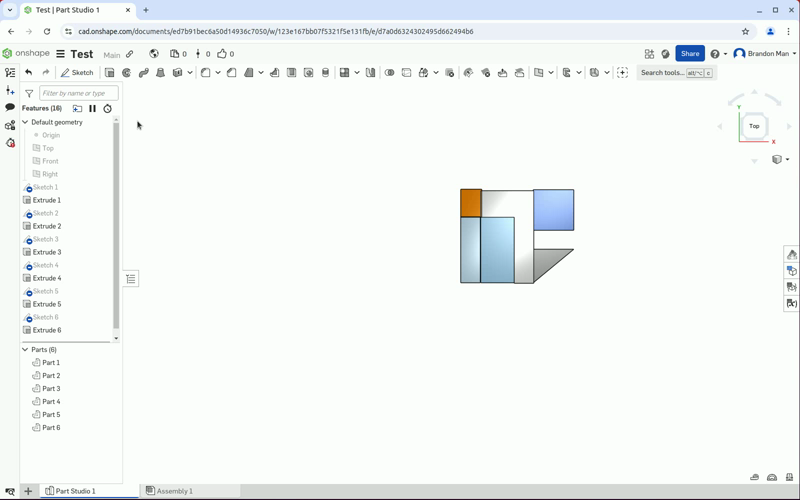
mouse_move(69, 189)
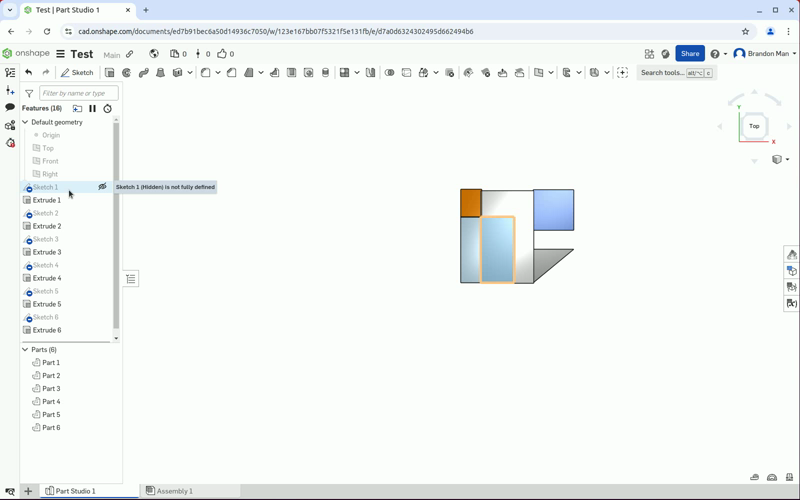
click(69, 189)
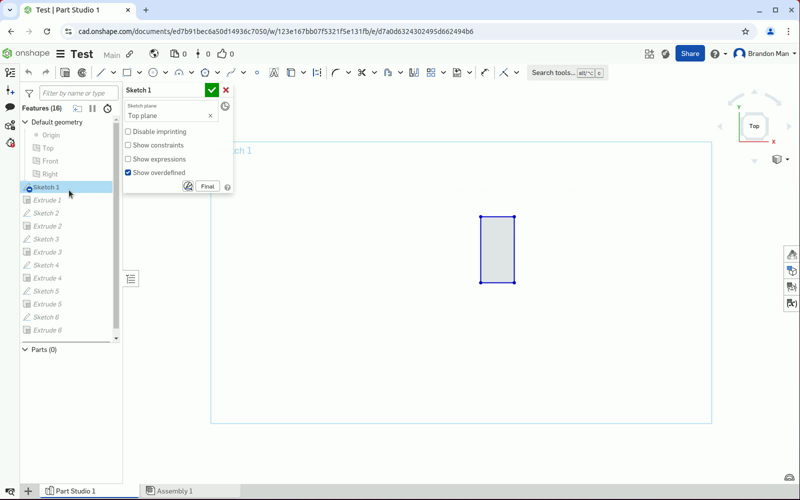
mouse_move(229, 92)
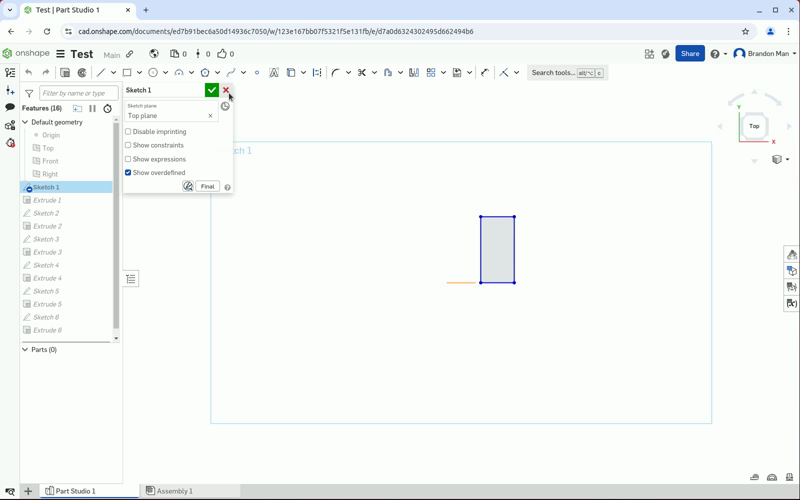
click(229, 92)
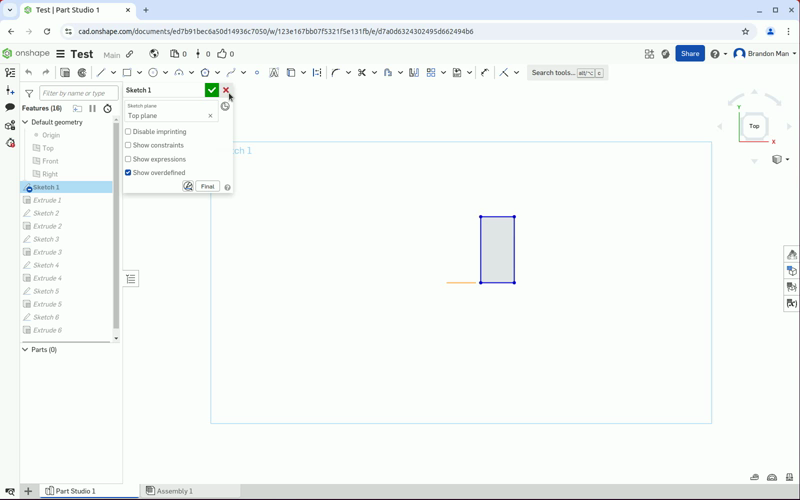
key(shift+s)
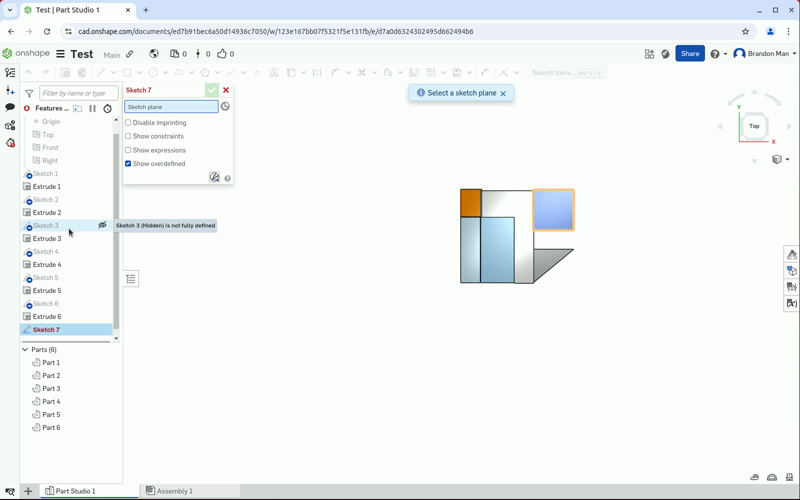
scroll(3)
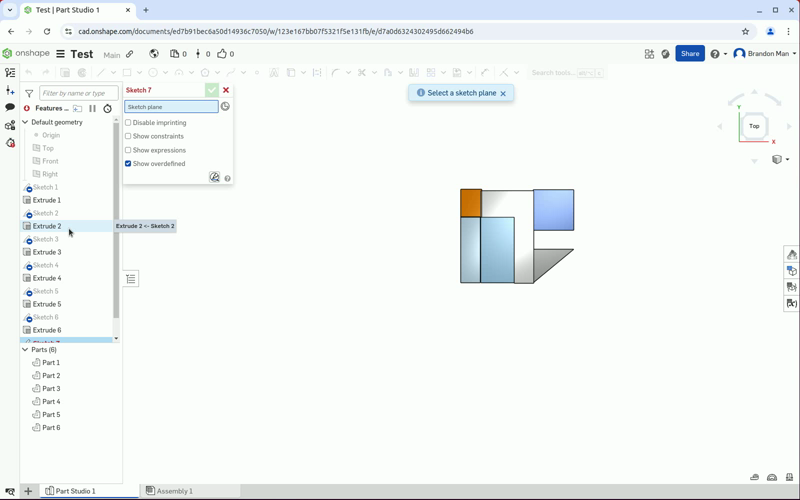
mouse_move(69, 150)
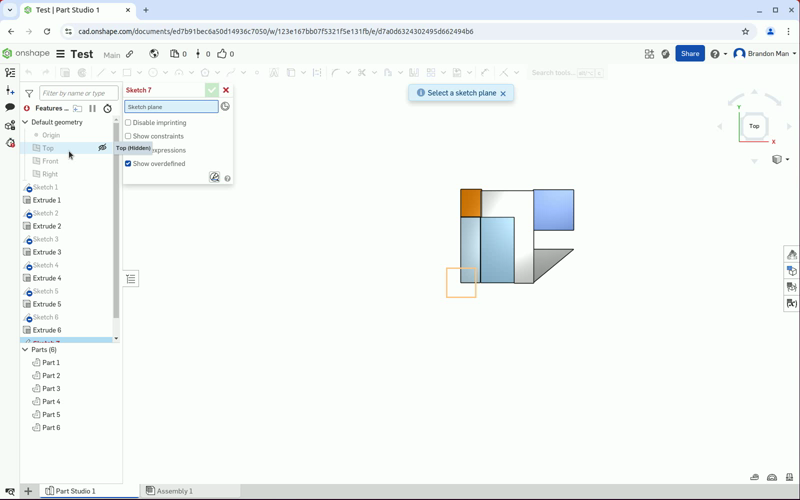
click(69, 150)
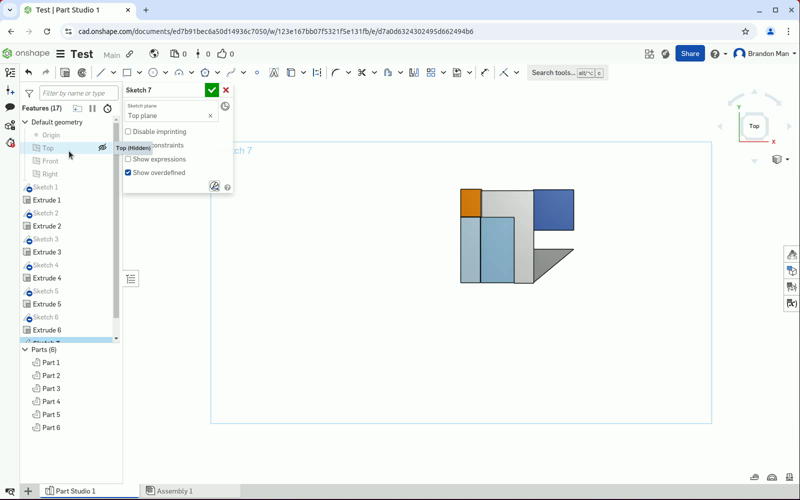
mouse_move(73, 352)
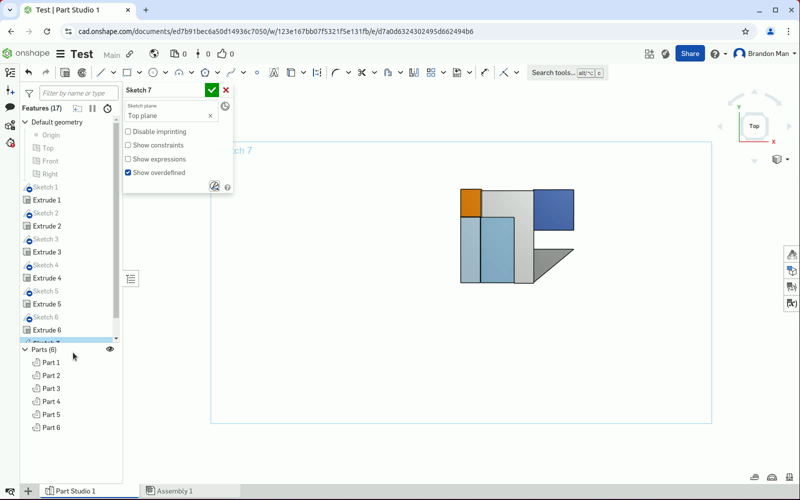
key(y)
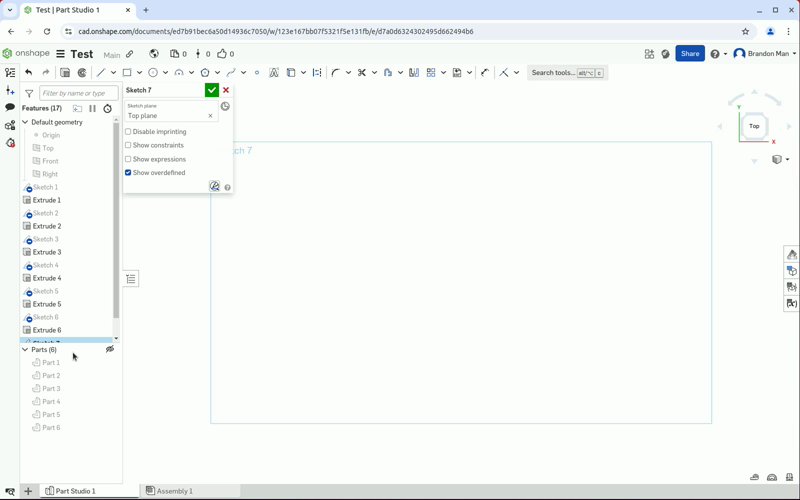
key(l)
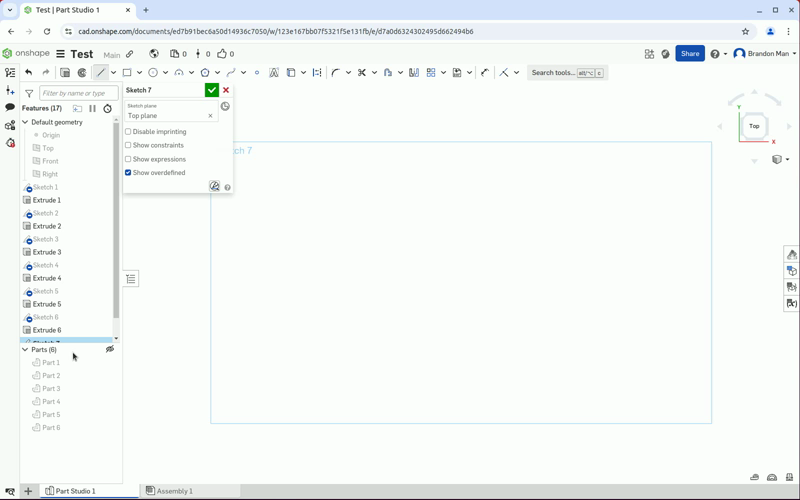
key_down(shift)
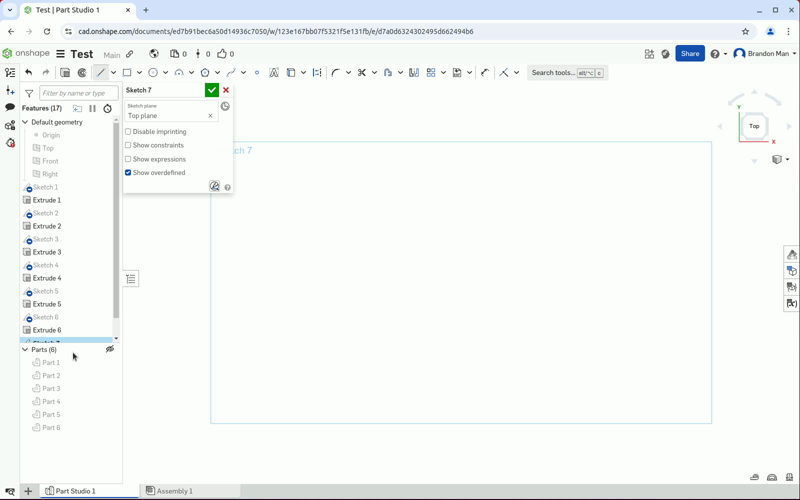
mouse_move(533, 250)
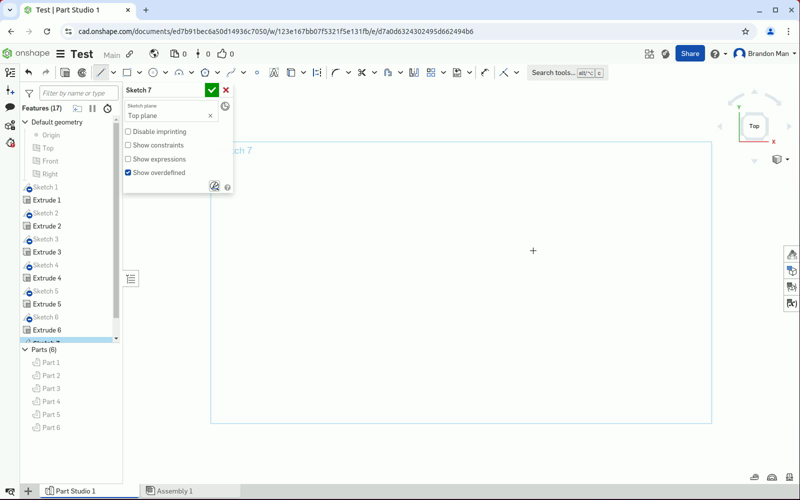
click(533, 250)
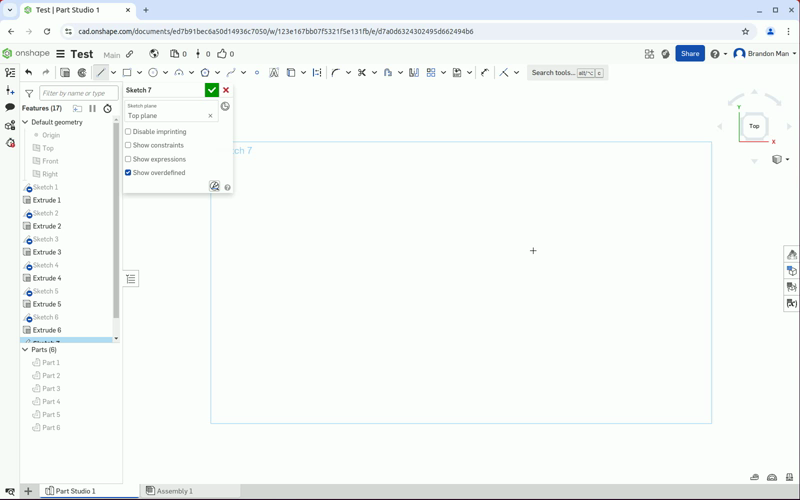
key_up(shift)
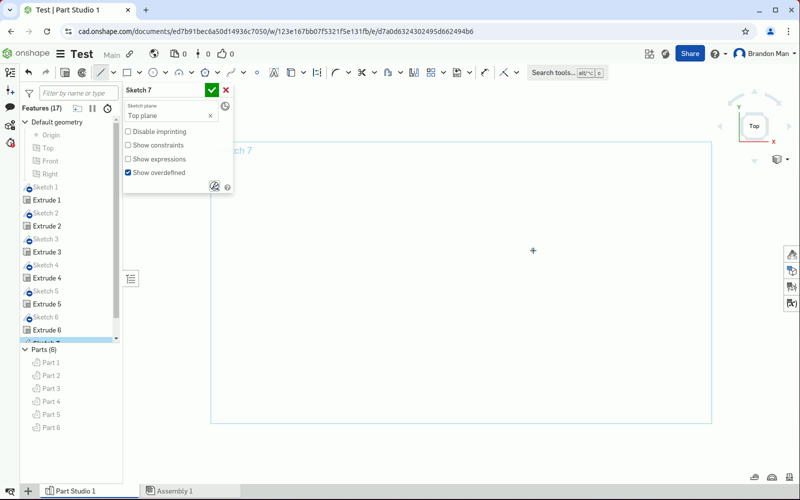
key_down(shift)
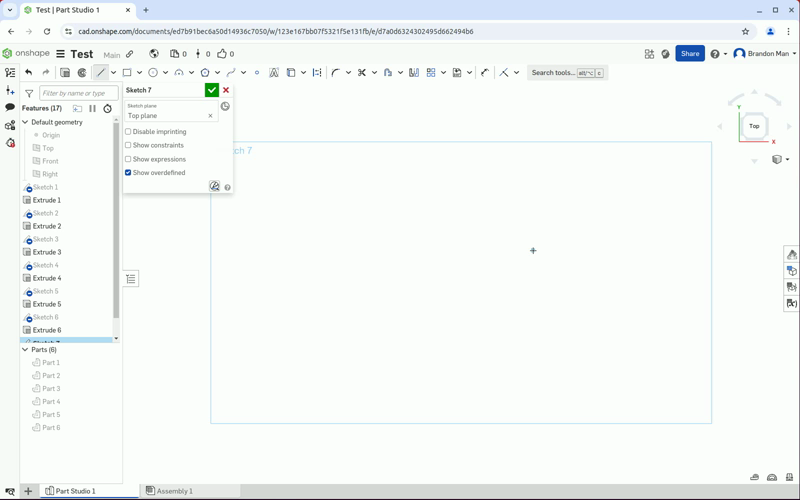
mouse_move(563, 250)
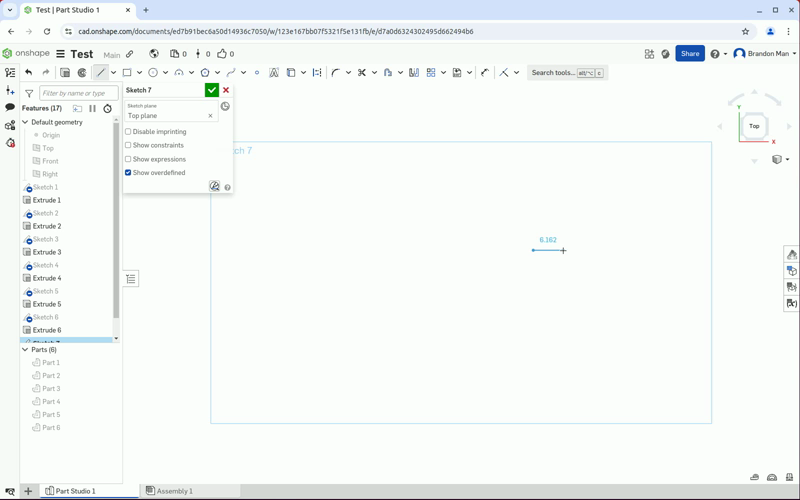
mouse_move(573, 250)
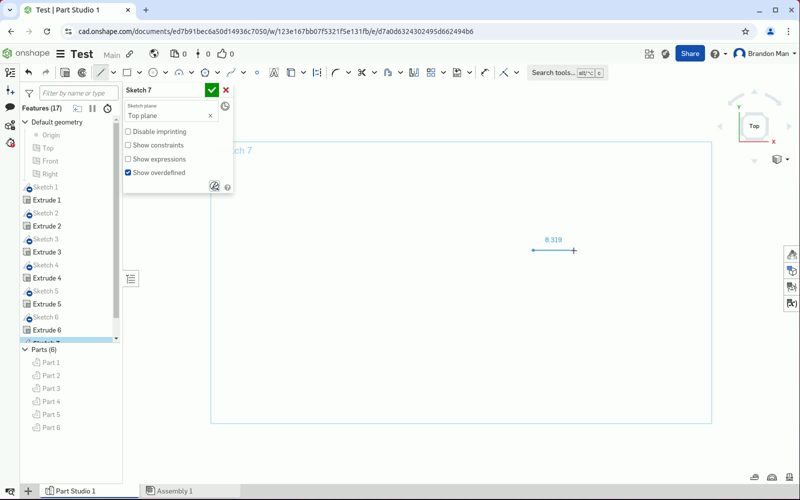
click(573, 250)
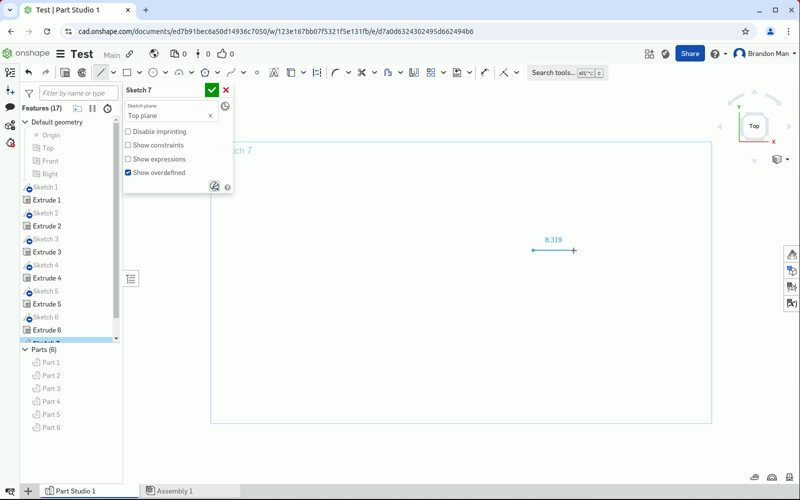
key_up(shift)
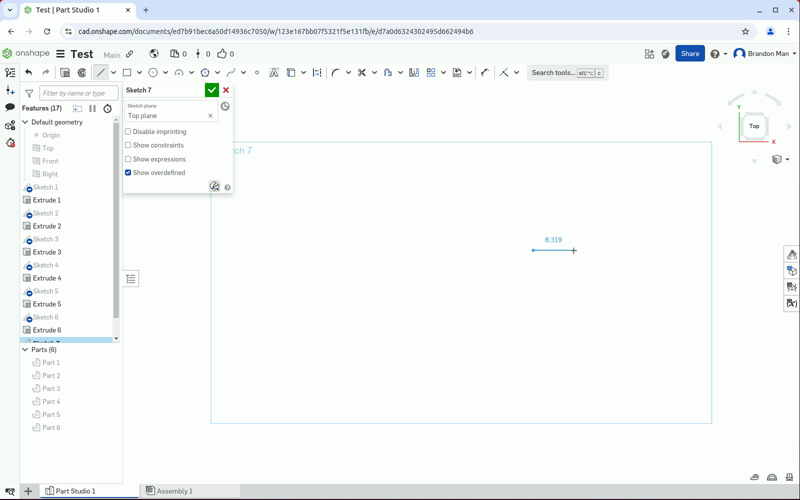
key_down(shift)
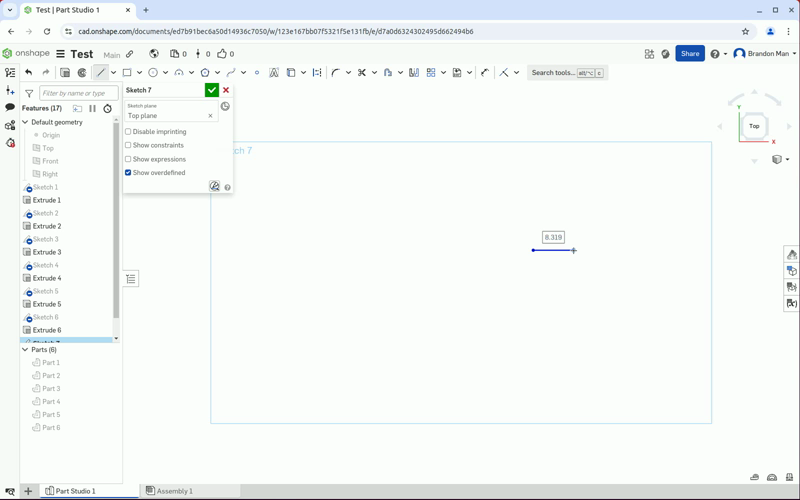
mouse_move(589, 250)
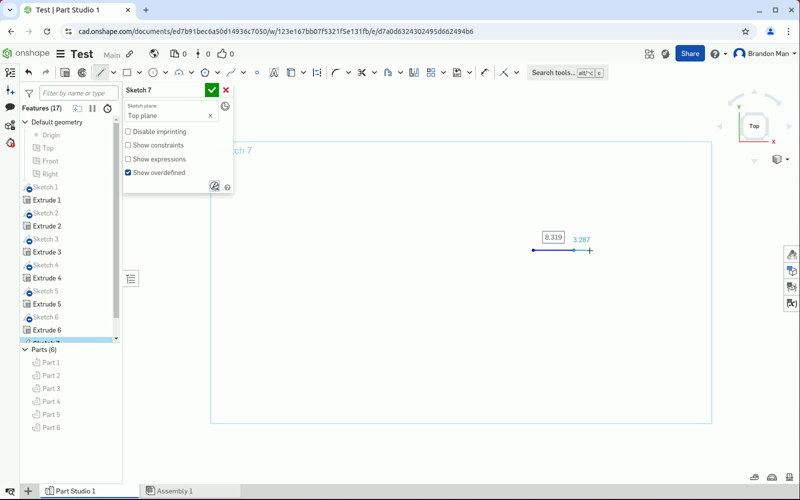
mouse_move(573, 229)
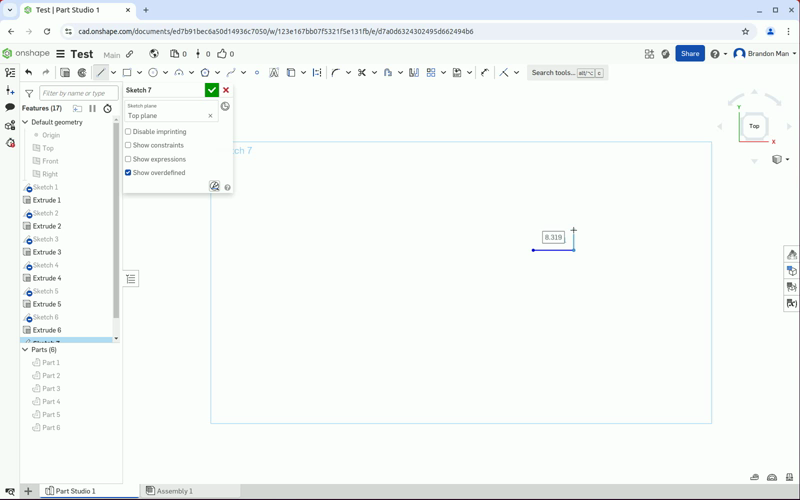
click(573, 229)
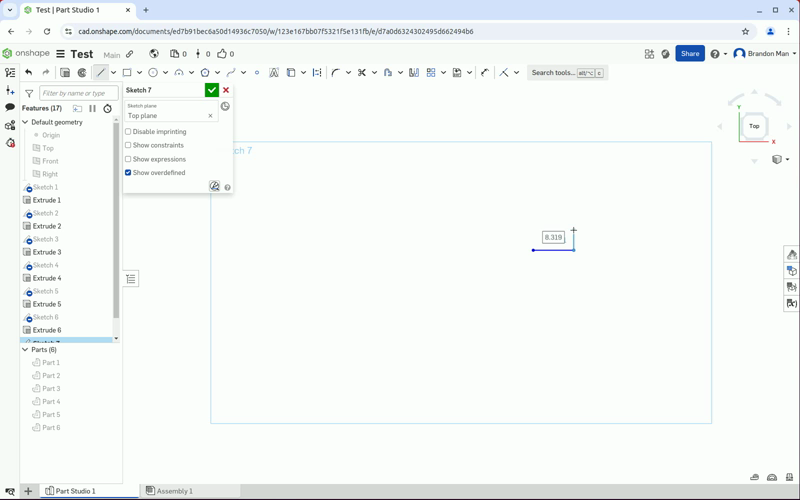
key_up(shift)
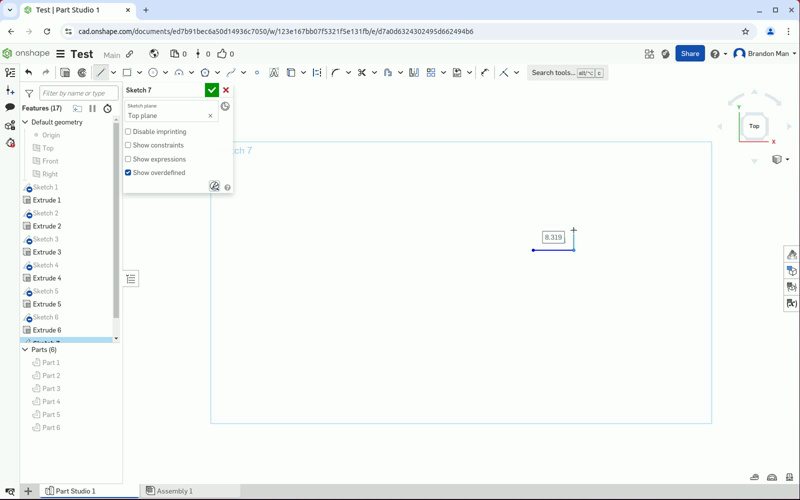
key_down(shift)
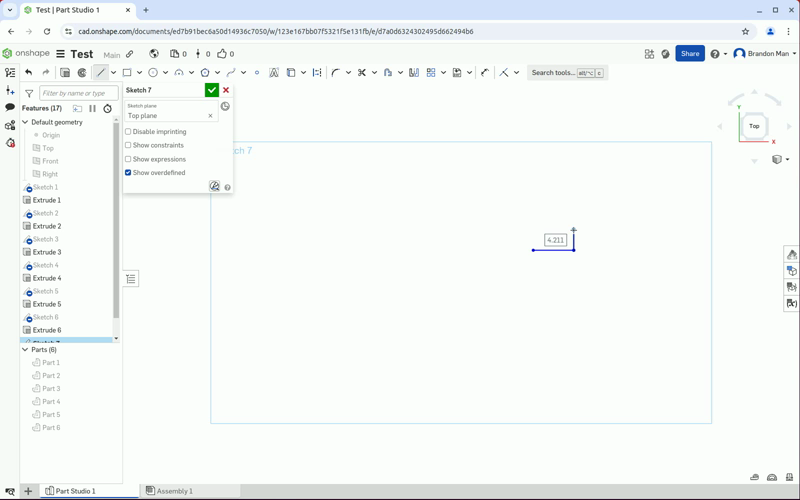
mouse_move(589, 229)
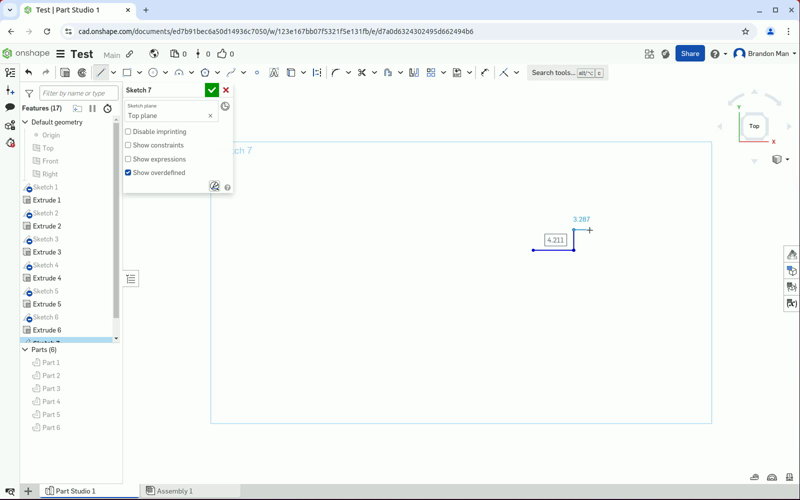
mouse_move(533, 229)
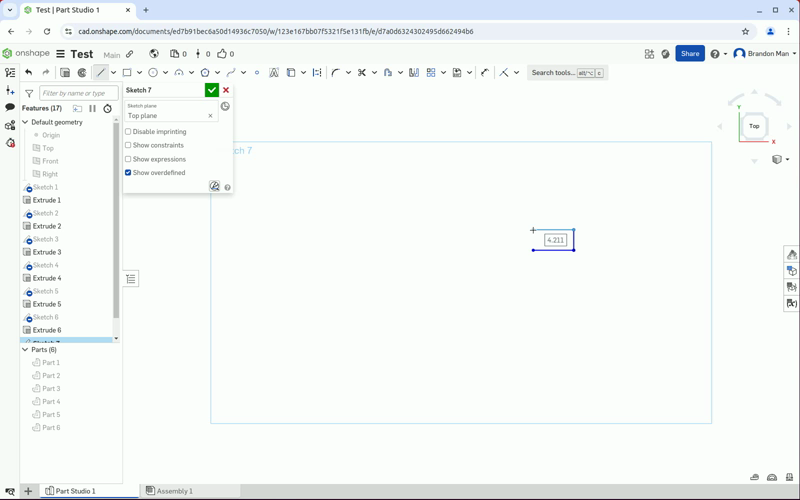
click(533, 229)
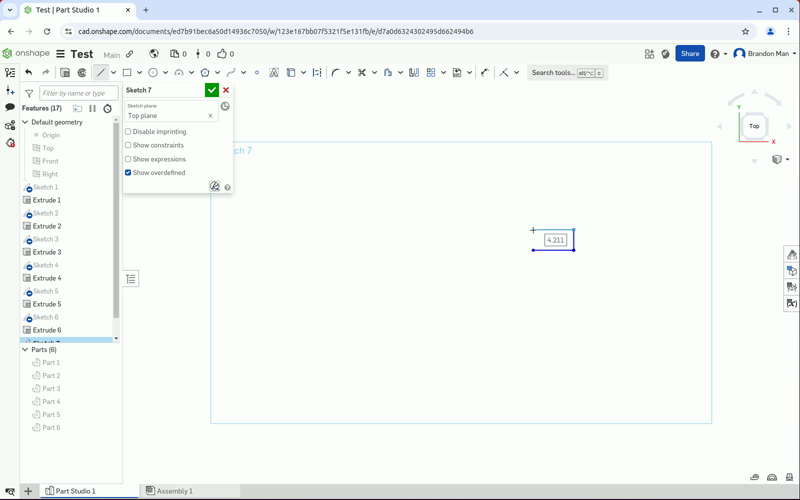
key_up(shift)
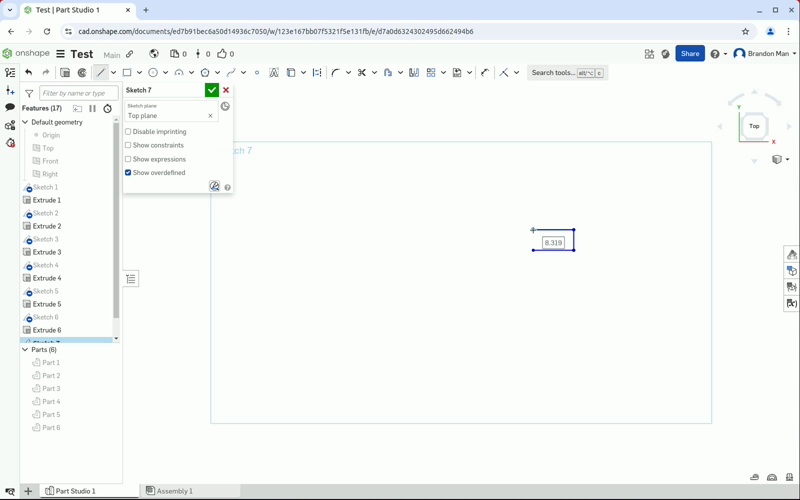
mouse_move(563, 229)
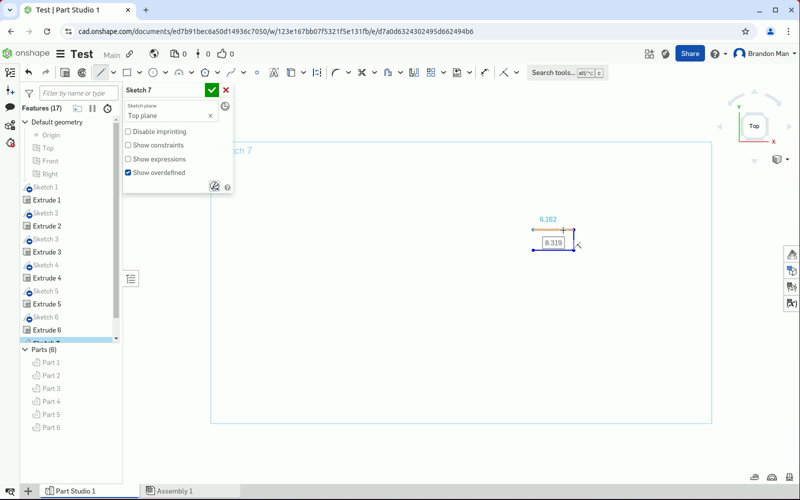
key_down(shift)
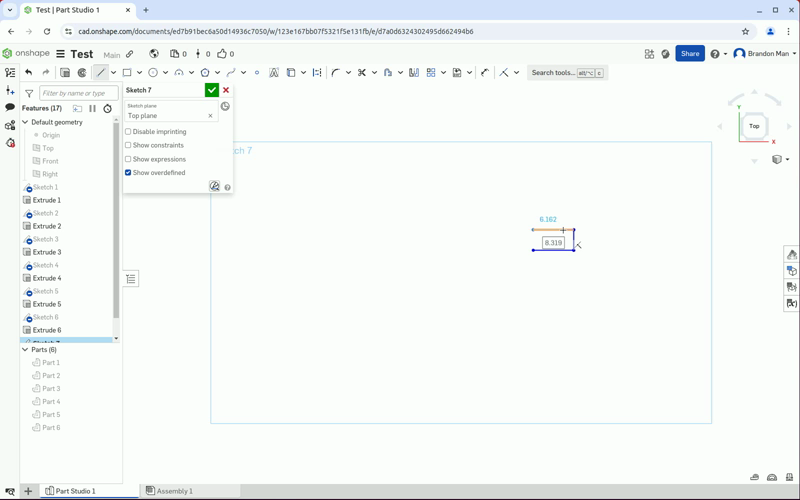
mouse_move(533, 250)
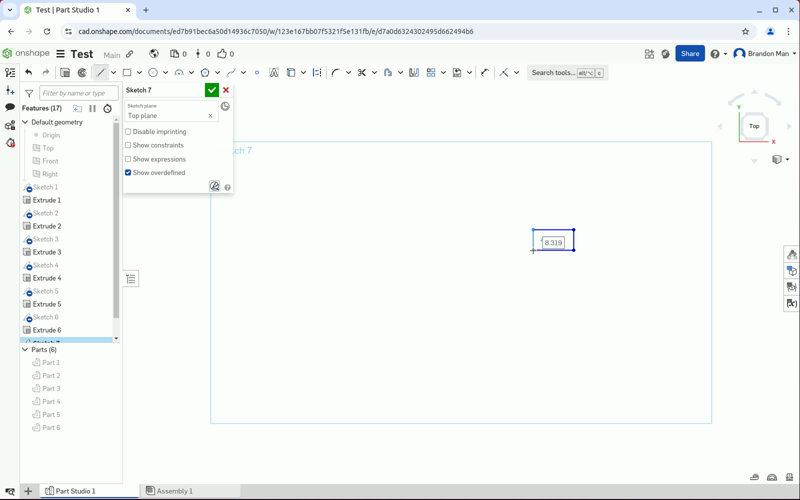
key_up(shift)
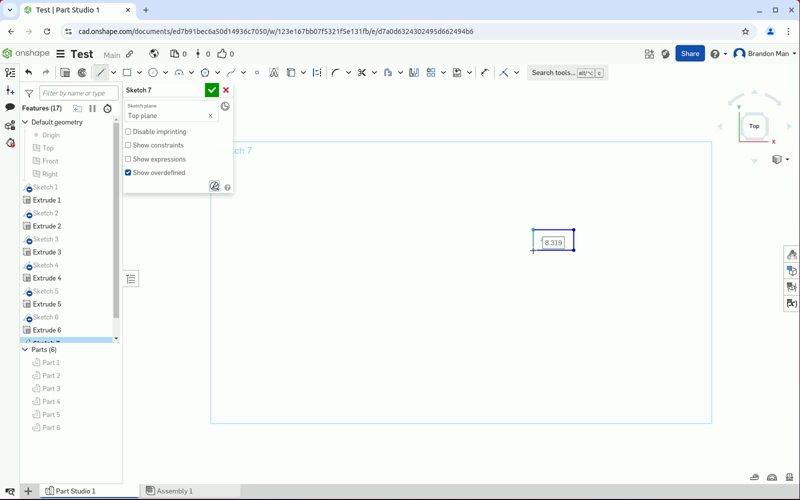
click(533, 250)
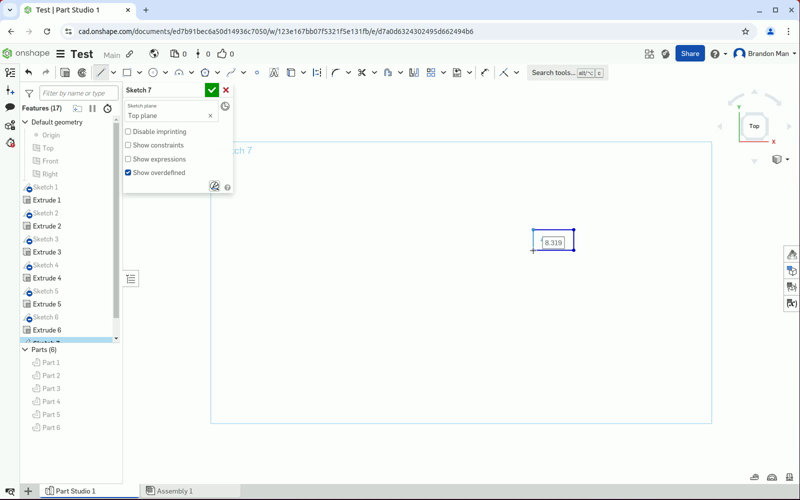
key(esc)
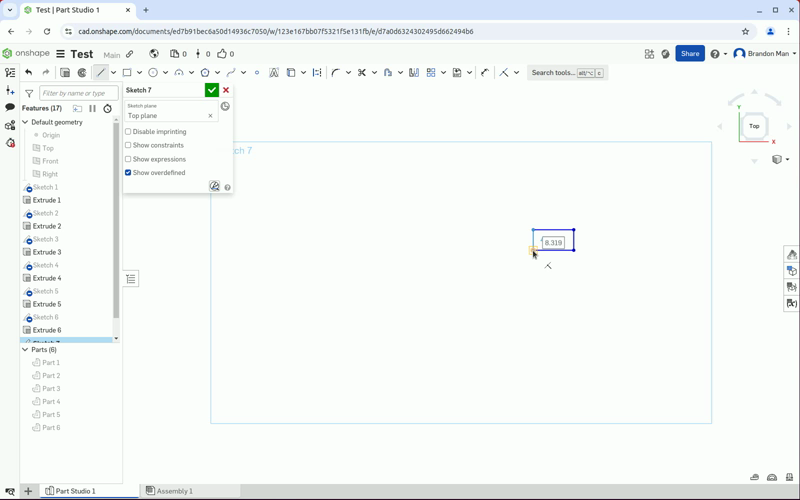
mouse_move(573, 235)
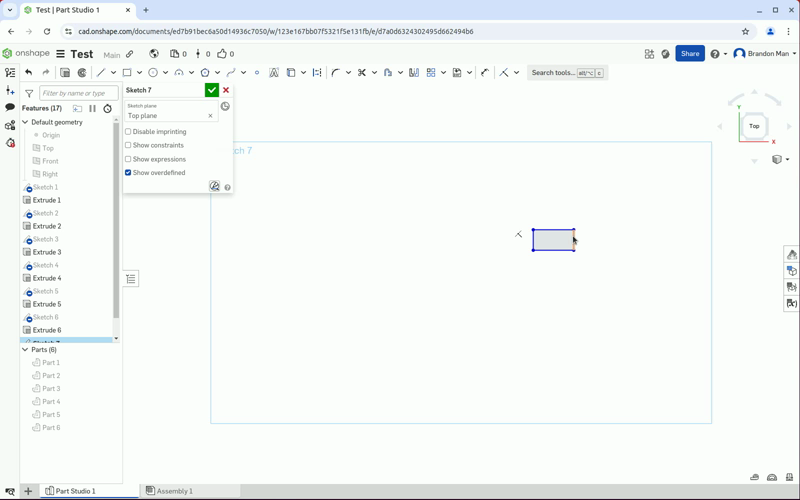
scroll(6)
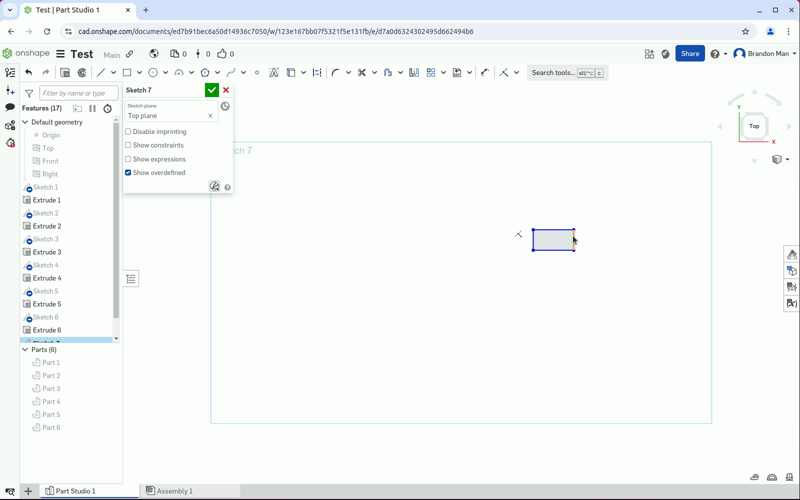
scroll(6)
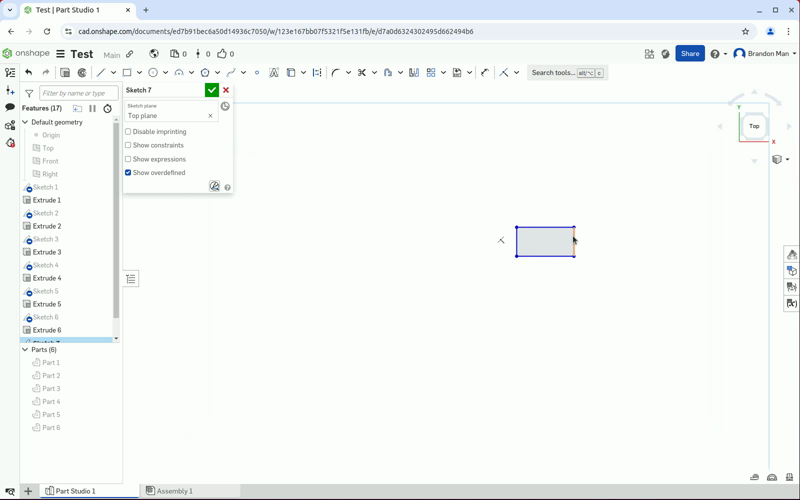
scroll(6)
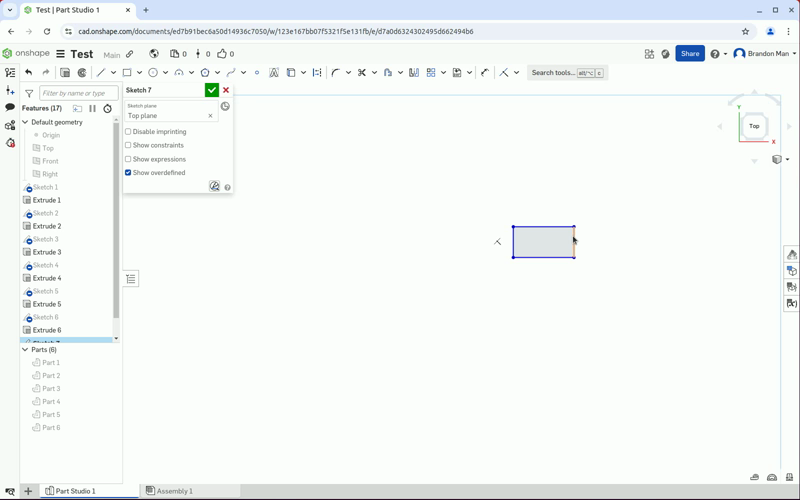
scroll(6)
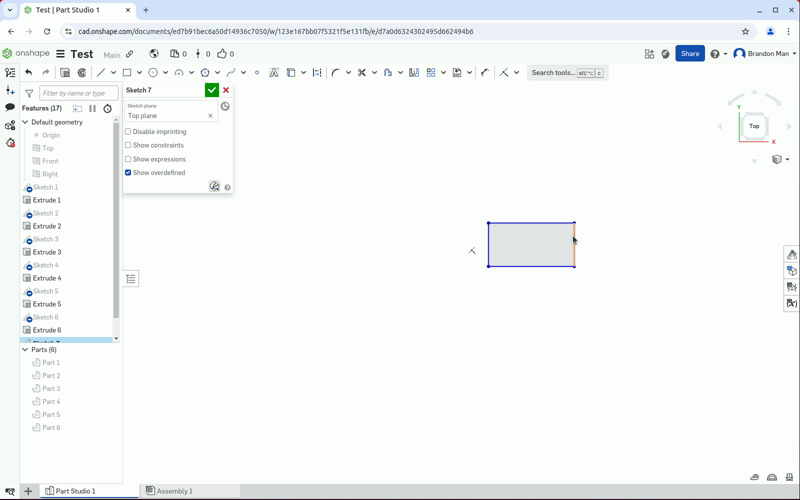
scroll(6)
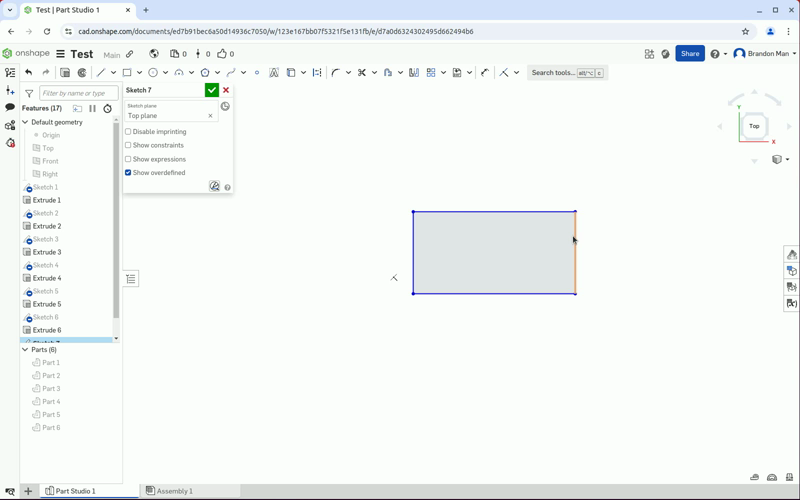
scroll(6)
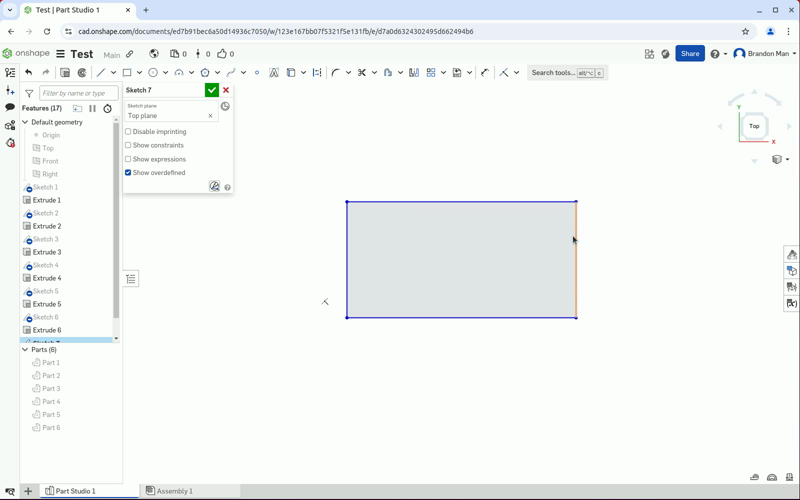
scroll(6)
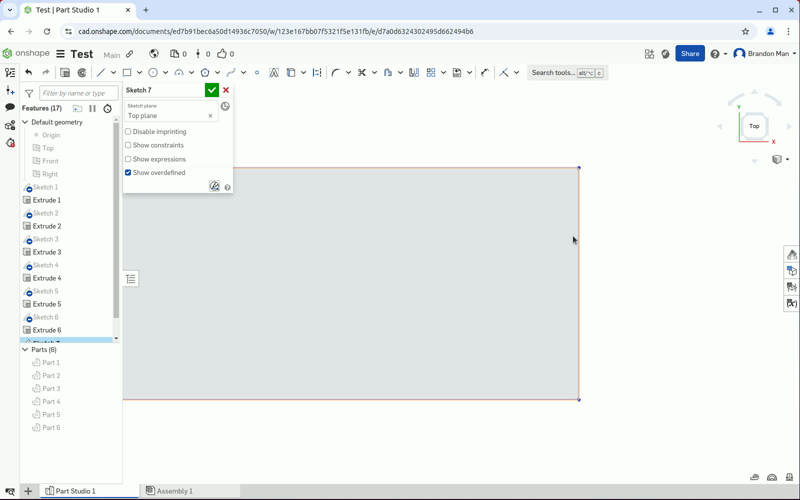
click(573, 235)
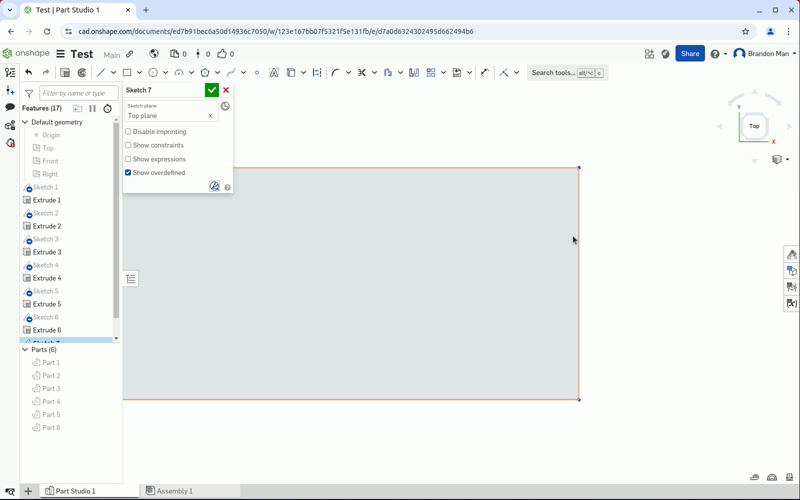
scroll(-6)
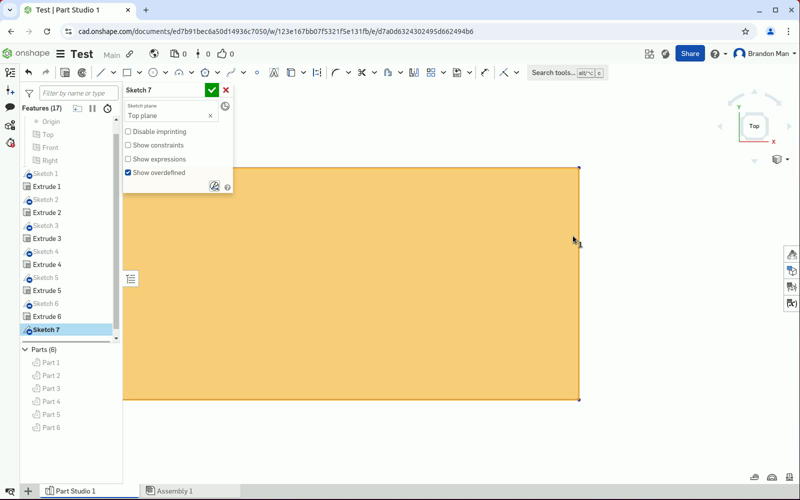
scroll(-6)
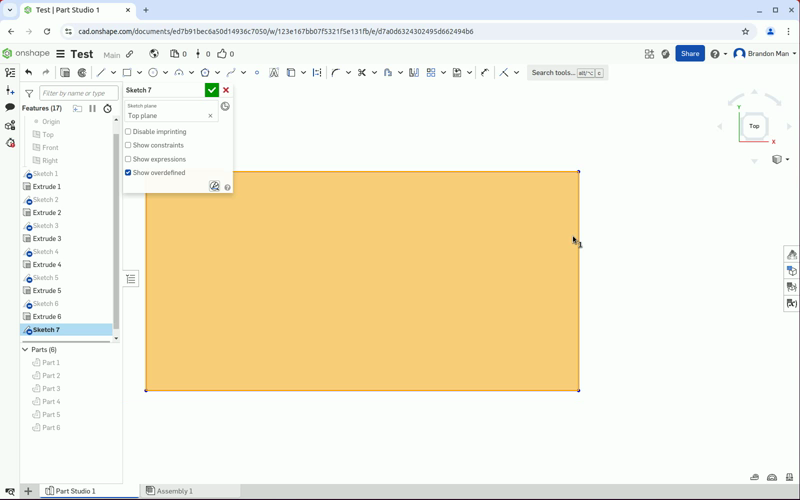
scroll(-6)
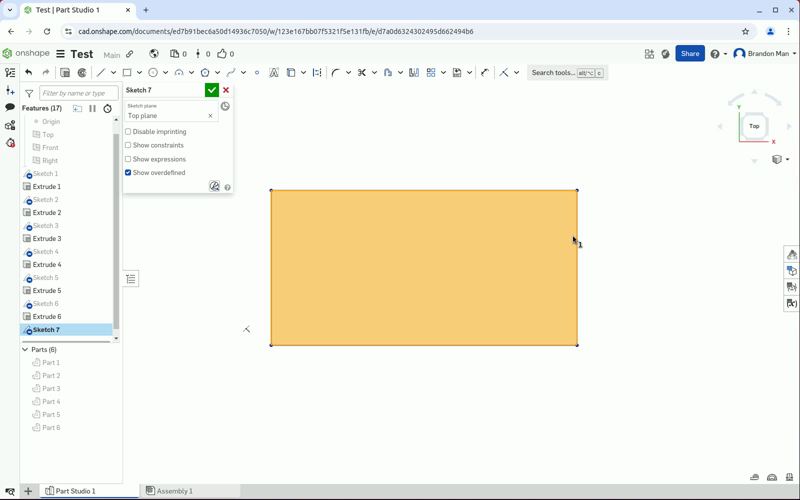
scroll(-6)
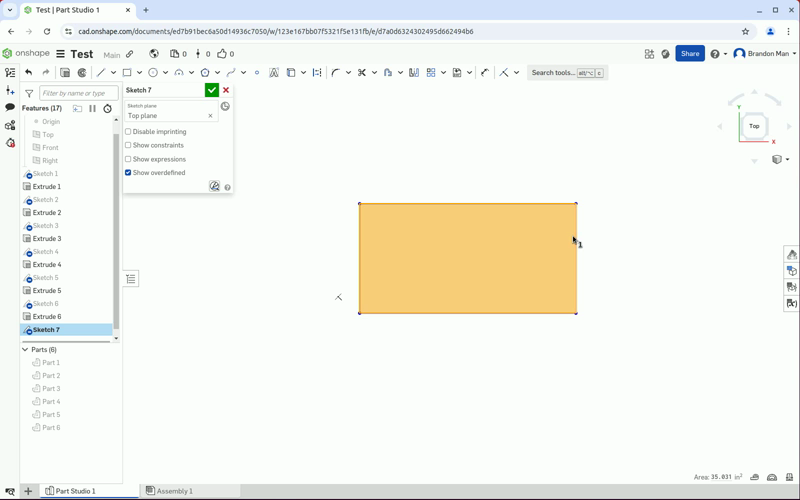
scroll(-6)
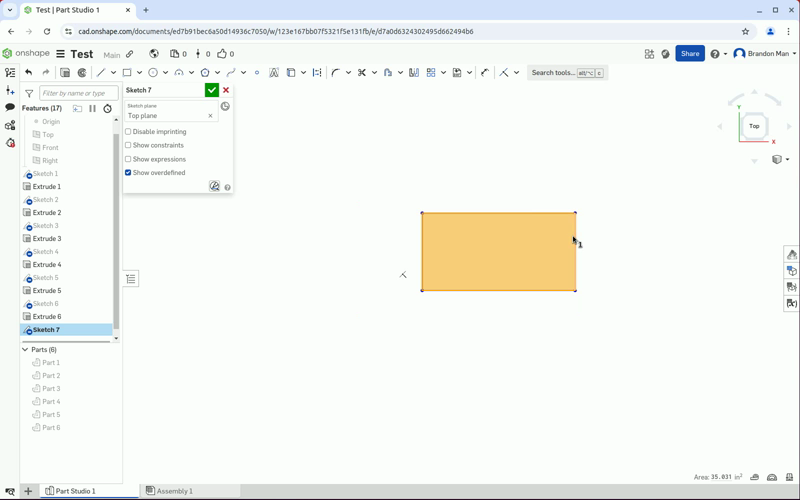
scroll(-6)
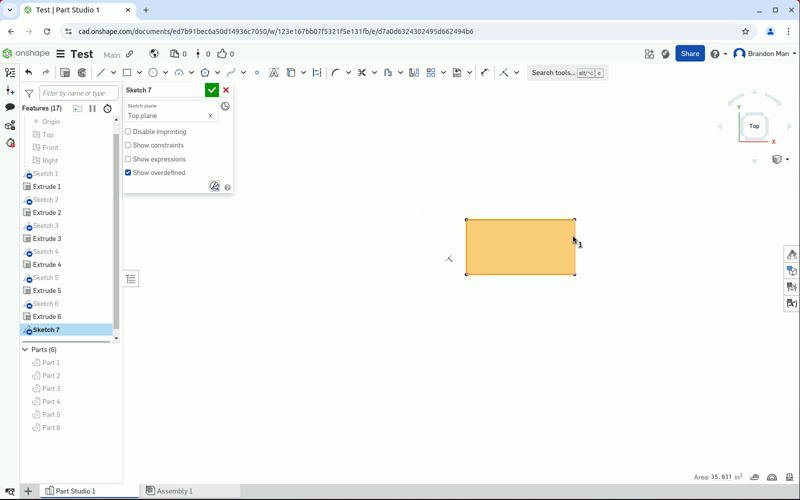
scroll(-6)
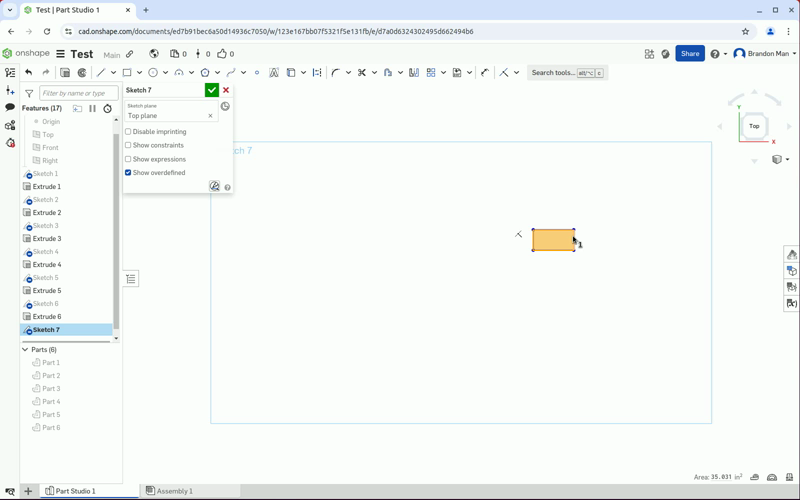
mouse_move(73, 352)
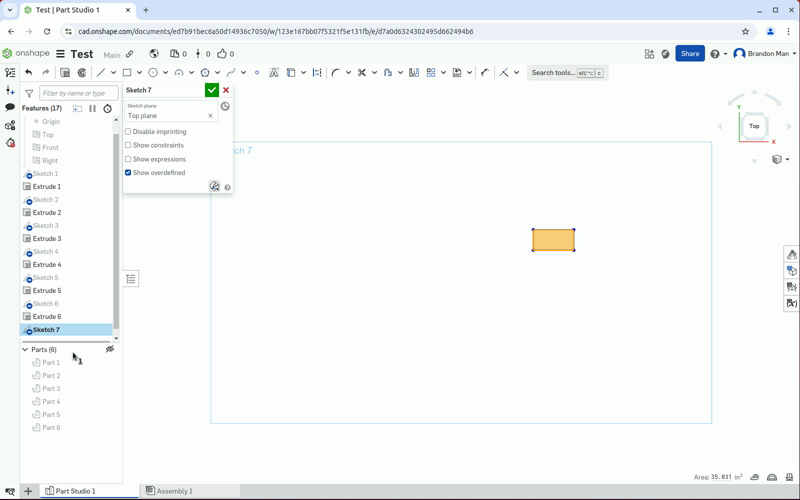
key(shift+y)
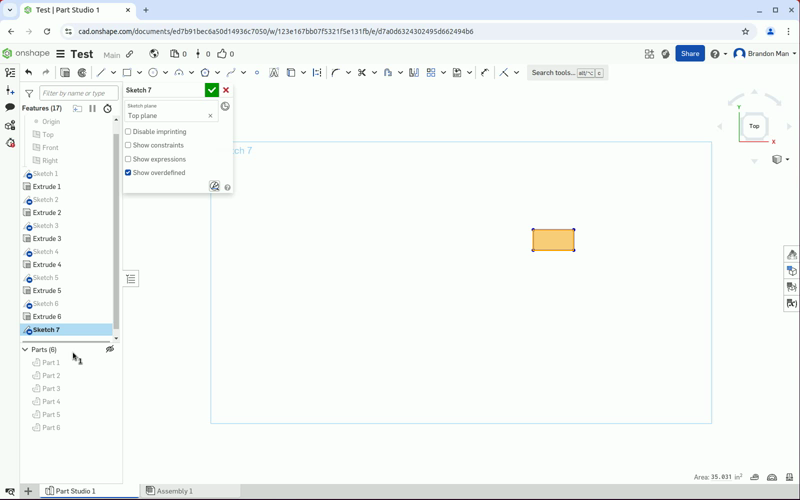
key(shift+e)
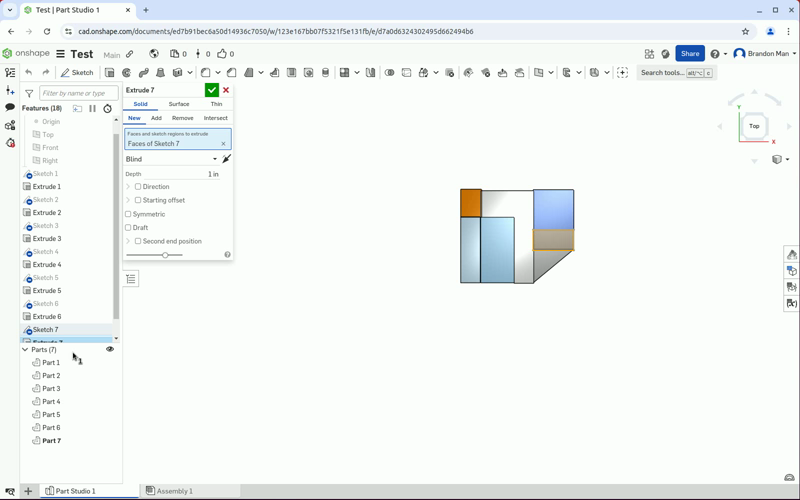
mouse_move(143, 106)
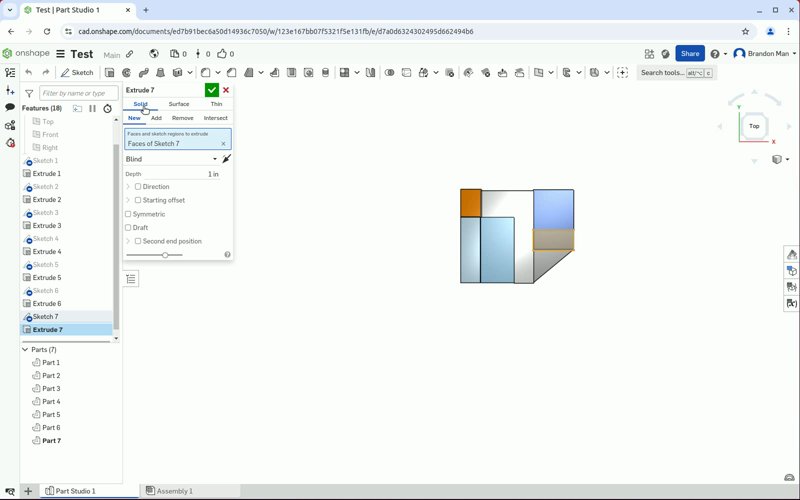
click(143, 106)
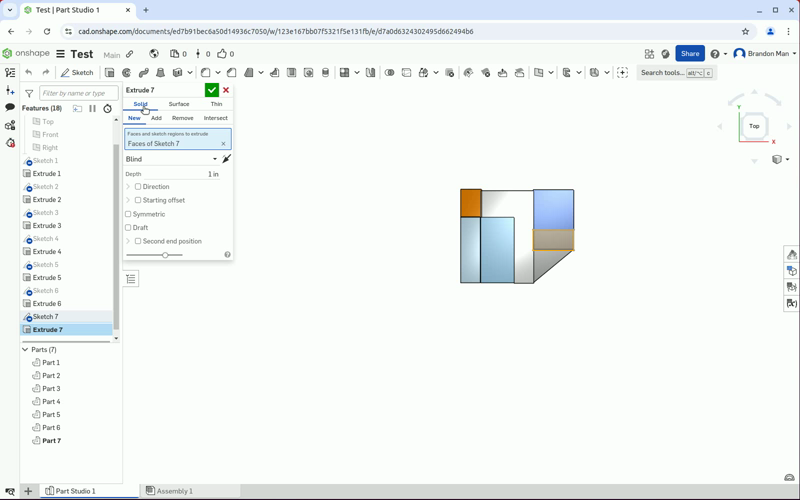
mouse_move(137, 120)
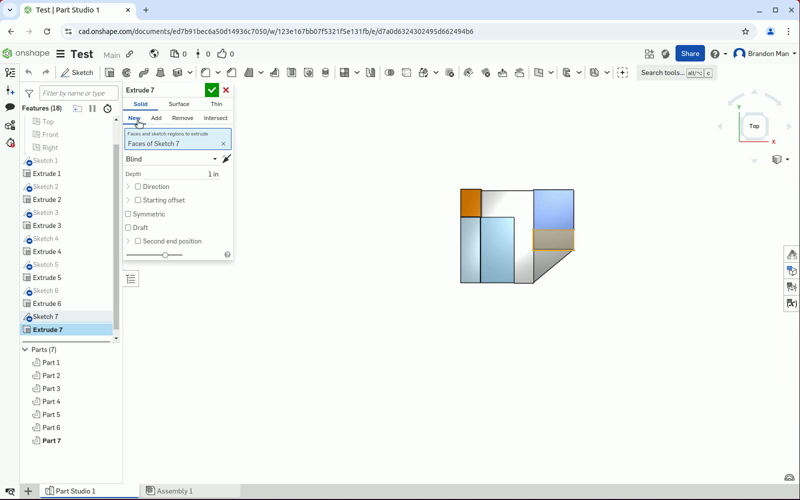
click(137, 120)
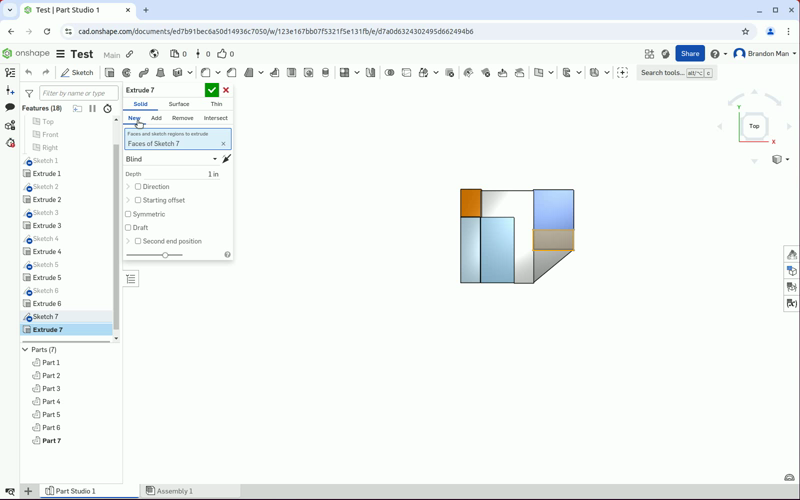
key(tab, 4)
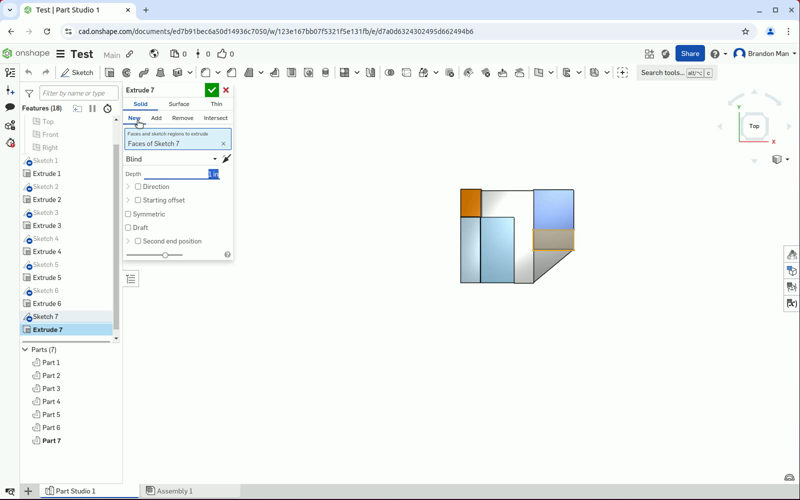
text(18.535)
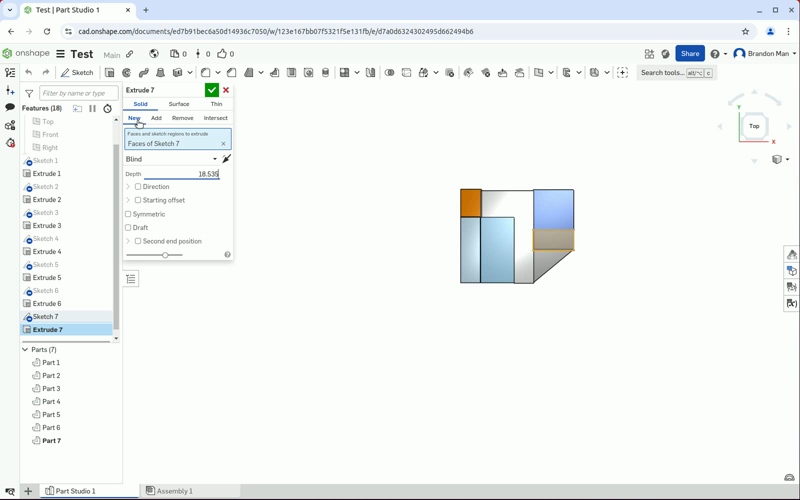
key(enter)
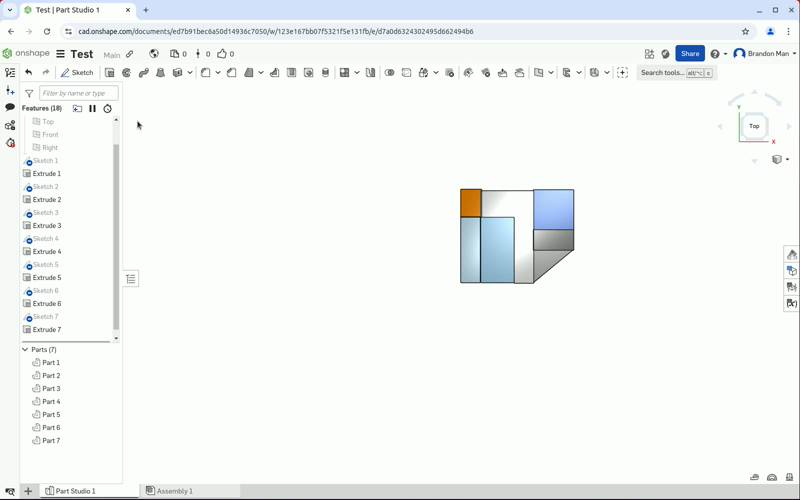
key(shift+h)
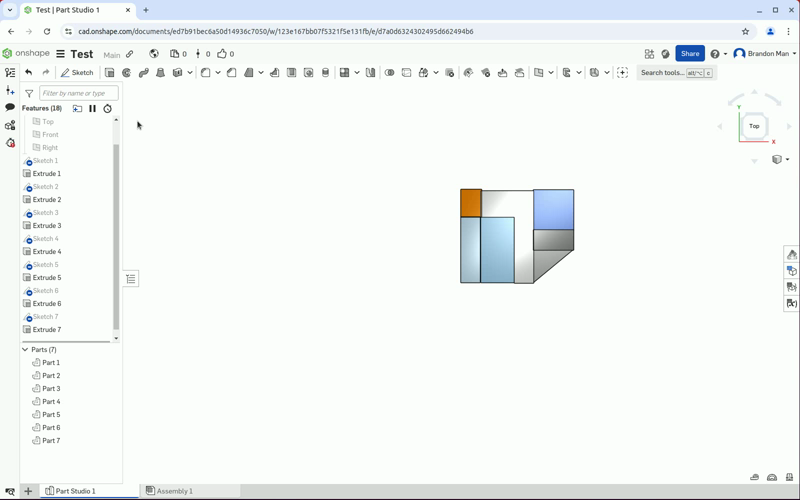
key(shift+h)
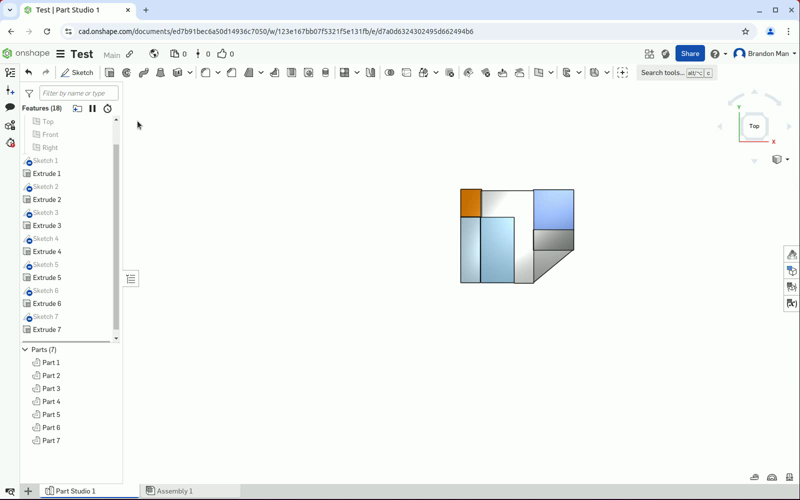
key(shift+7)
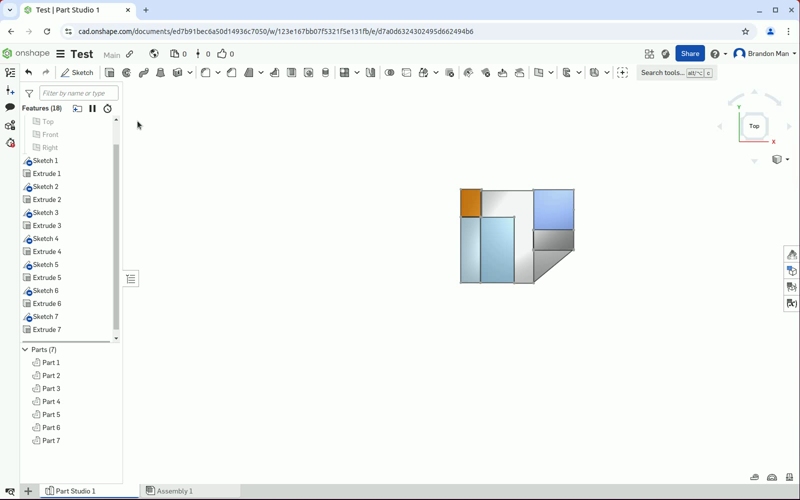
key(up, 3)
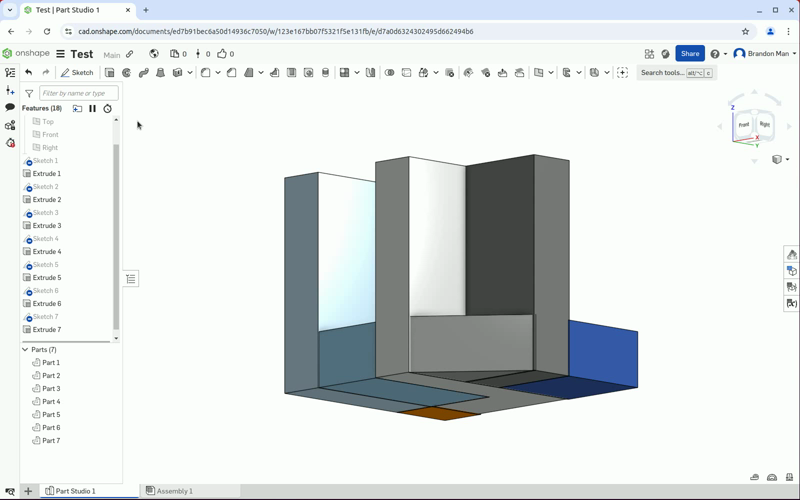
key(left, 3)
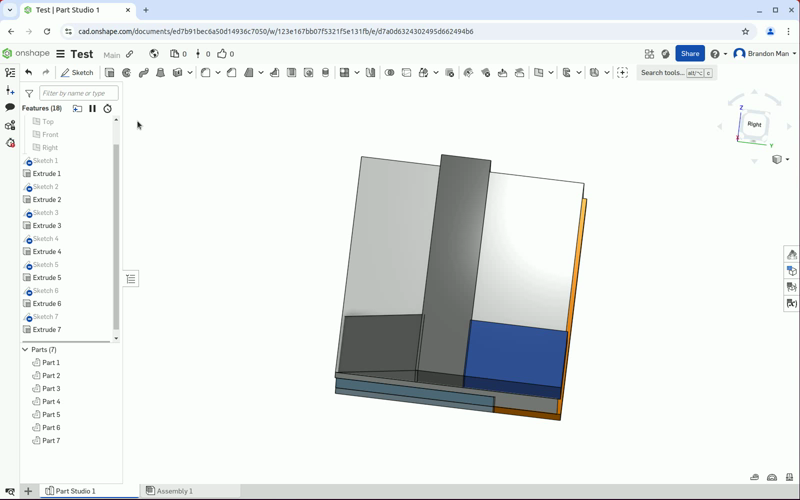
key(right, 3)
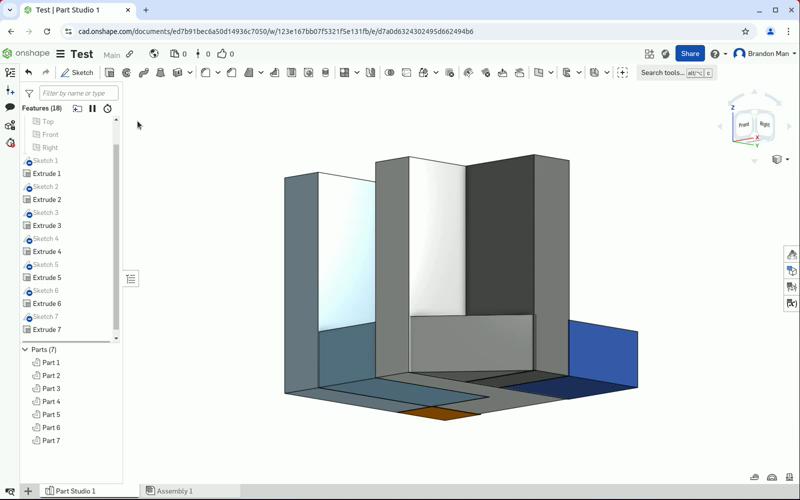
key(down, 3)
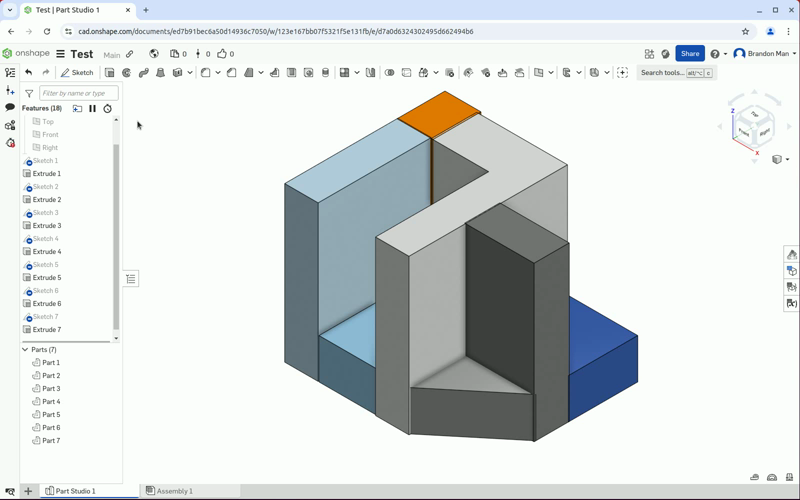
mouse_move(69, 163)
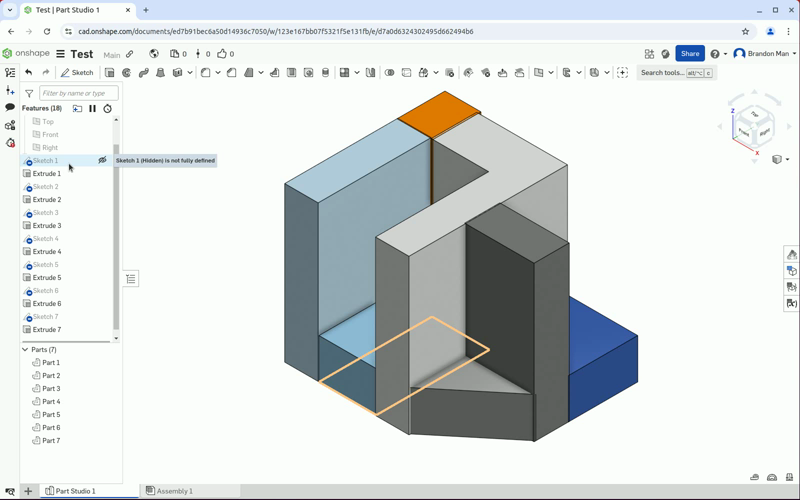
click(69, 163)